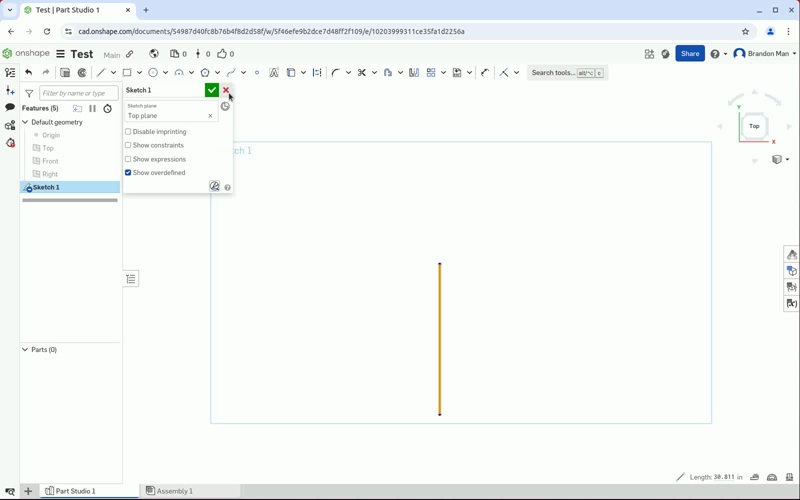
key(shift+h)
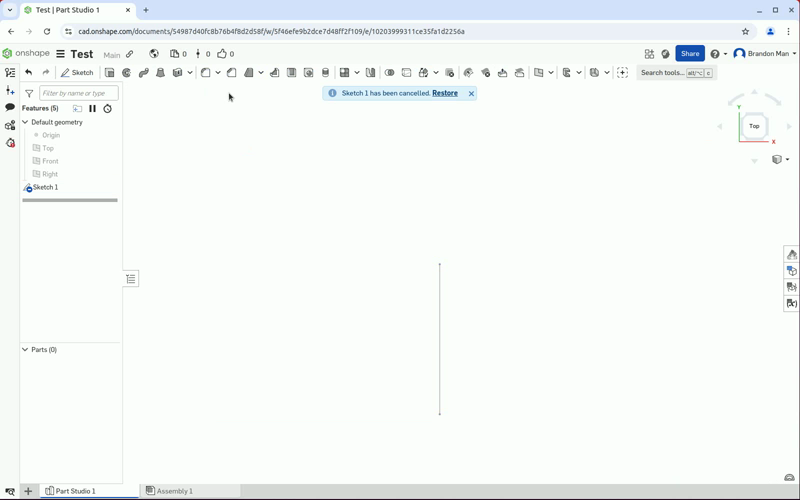
key(shift+s)
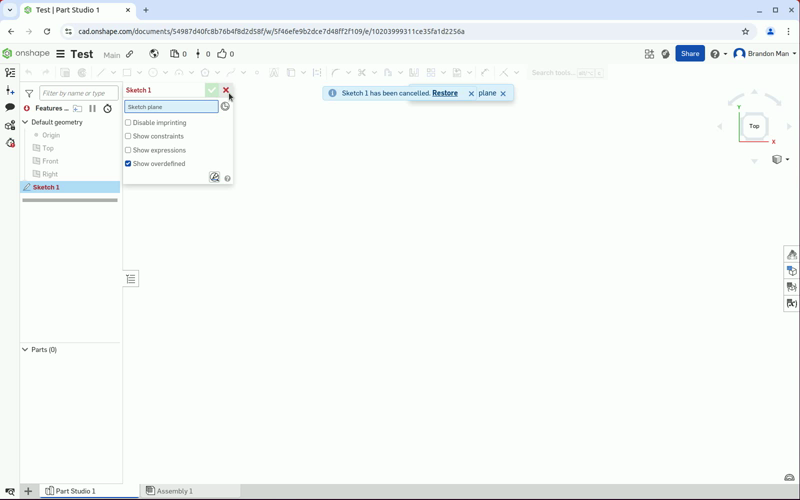
mouse_move(73, 150)
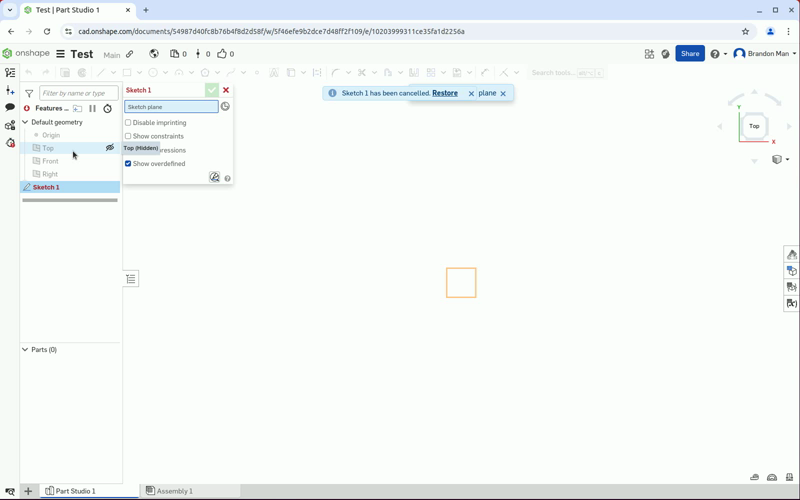
click(73, 150)
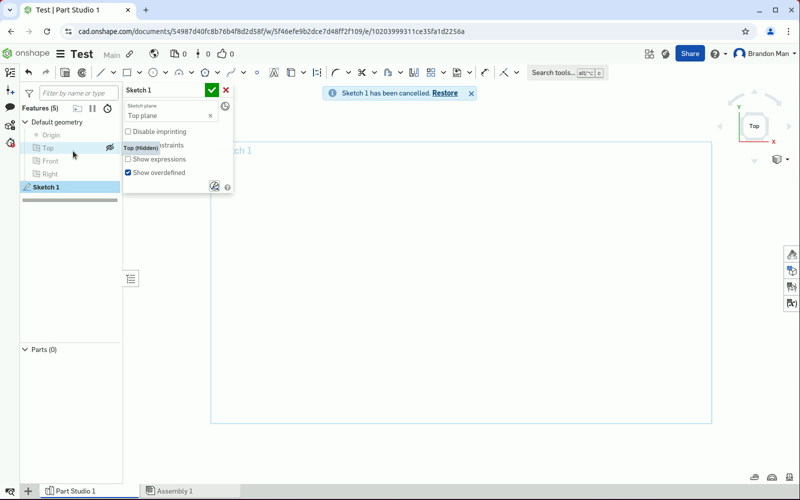
mouse_move(73, 352)
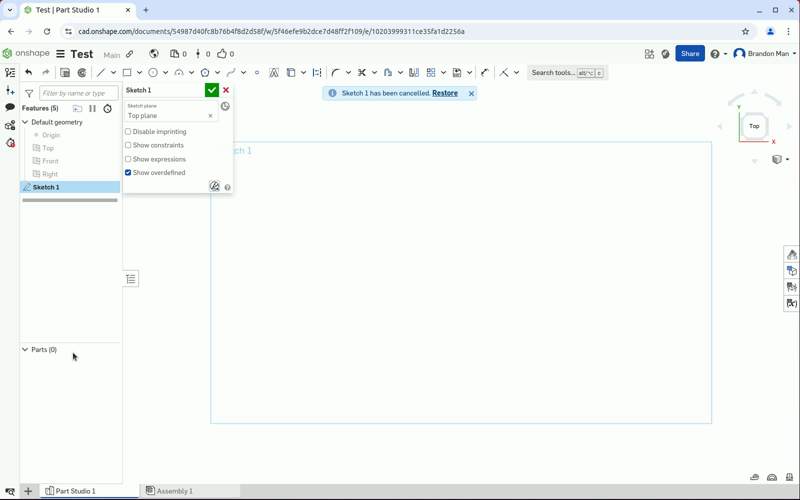
key(y)
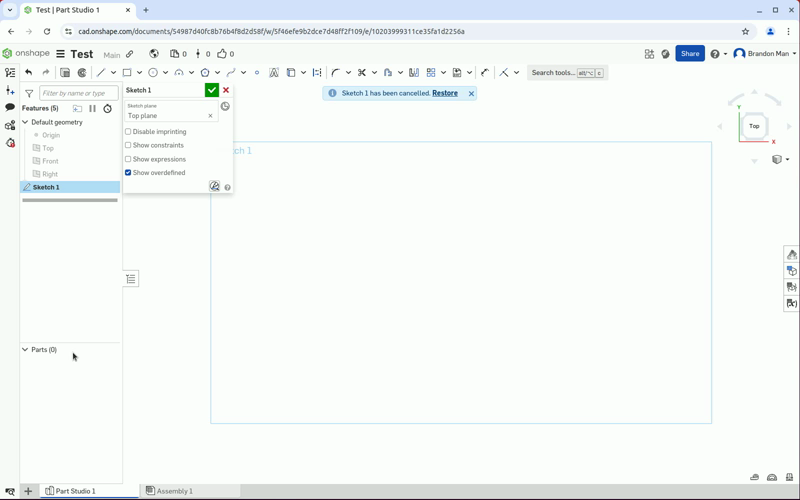
key(l)
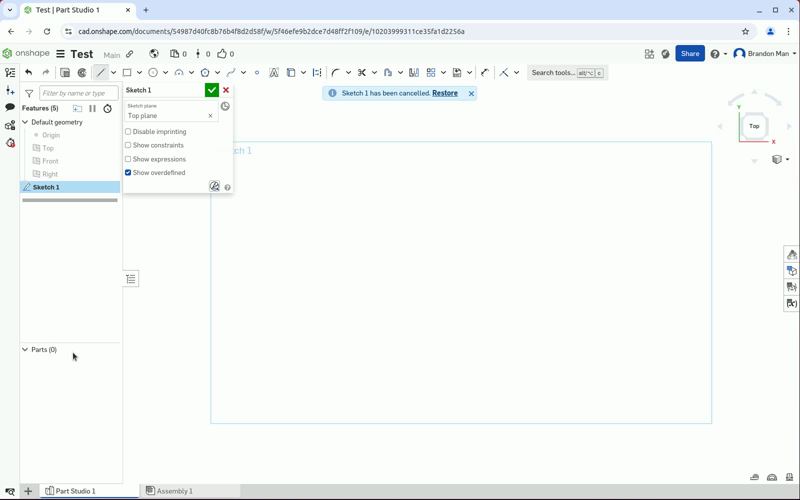
key_down(shift)
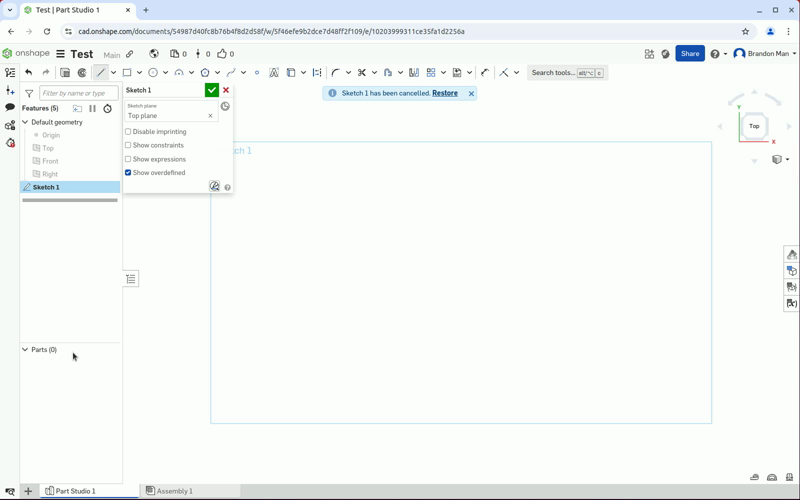
mouse_move(492, 373)
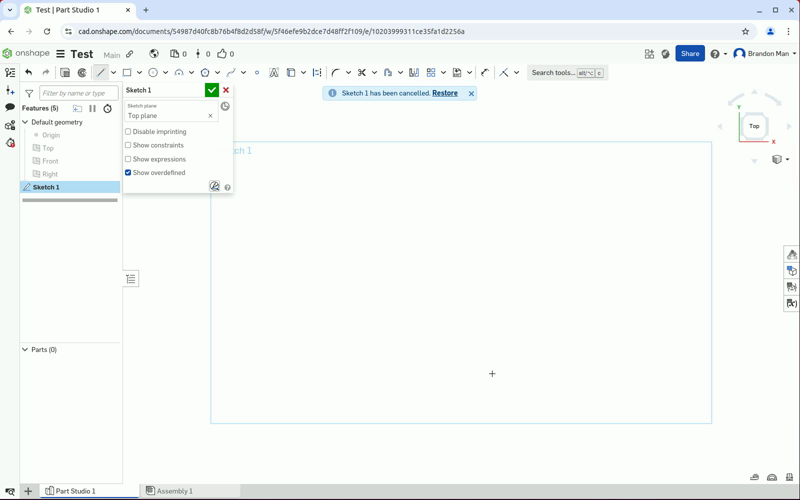
click(492, 373)
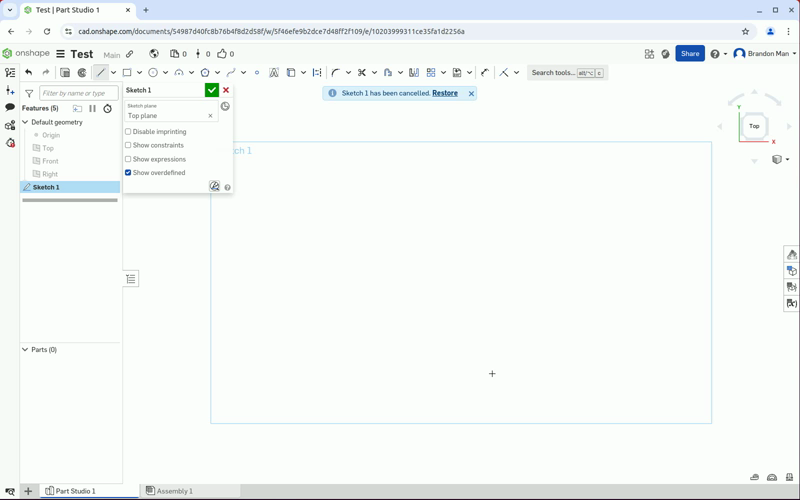
key_up(shift)
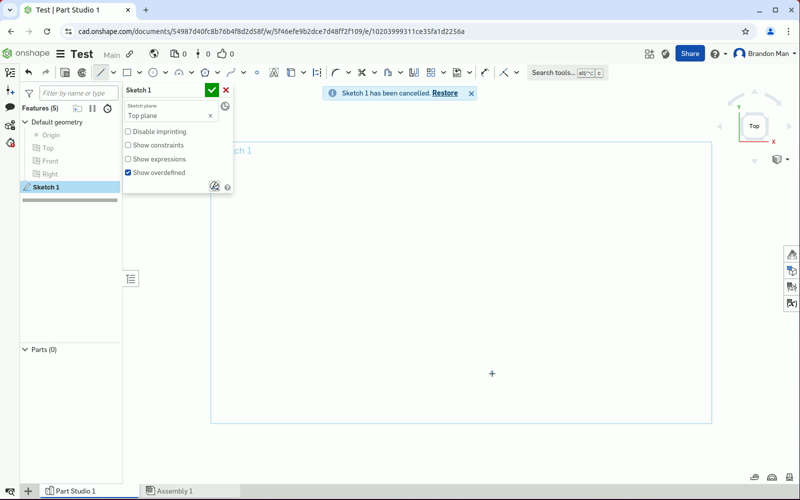
key_down(shift)
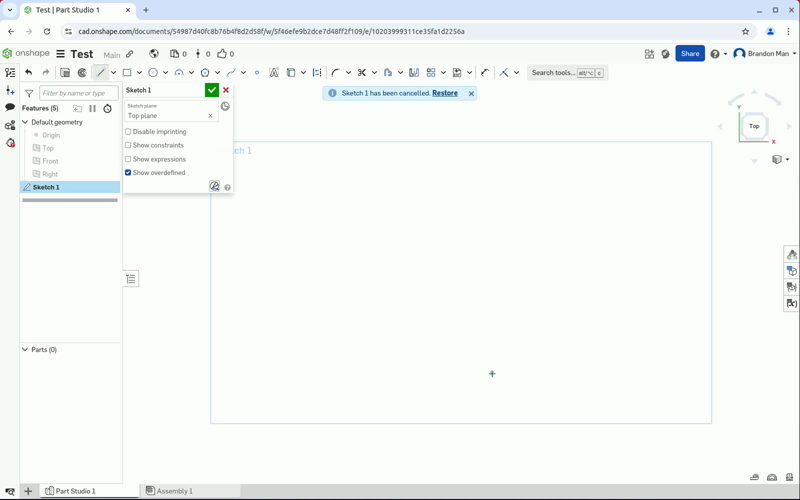
mouse_move(573, 373)
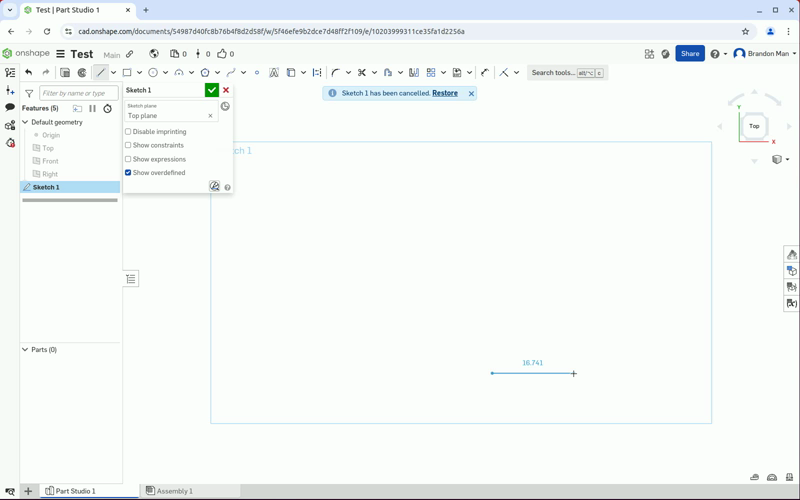
click(573, 373)
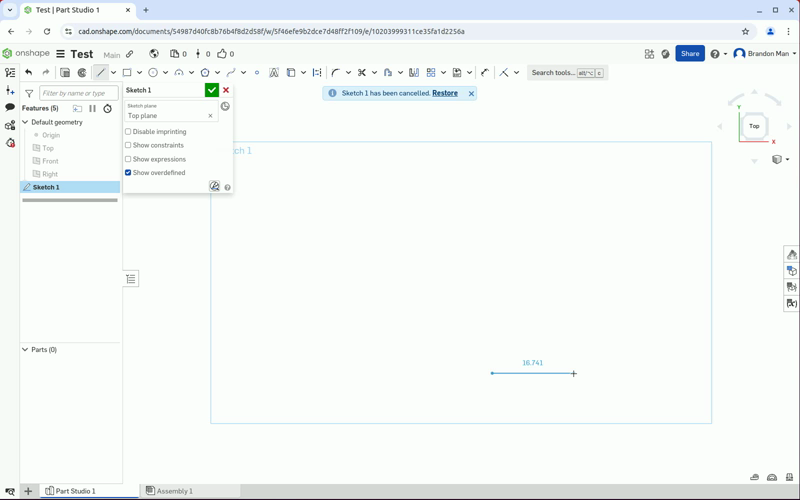
key_up(shift)
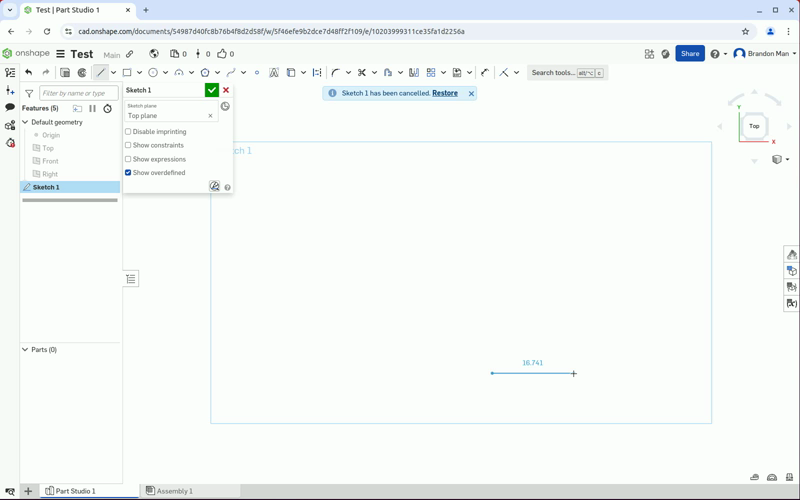
key_down(shift)
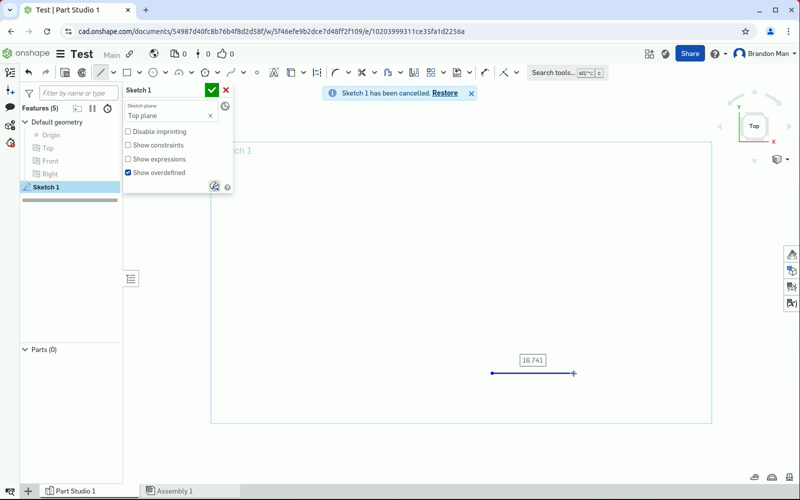
mouse_move(589, 373)
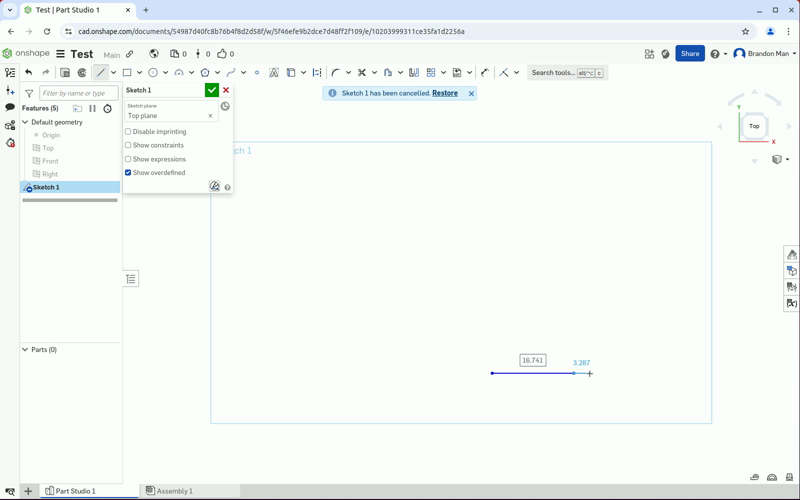
mouse_move(573, 313)
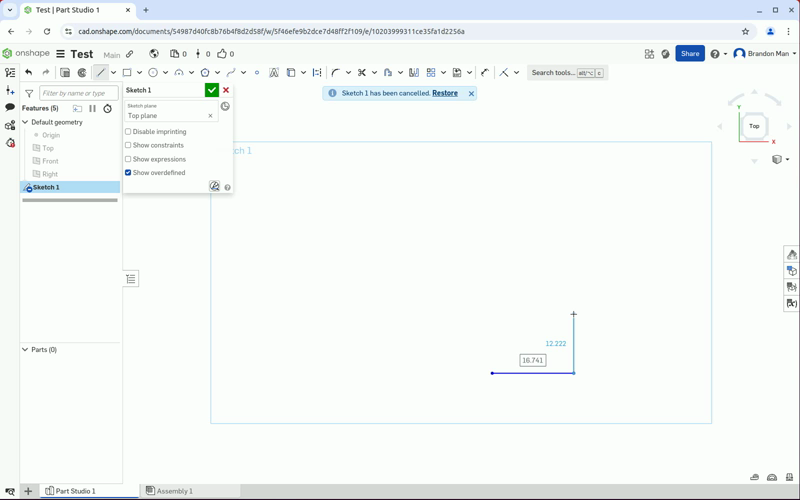
click(573, 313)
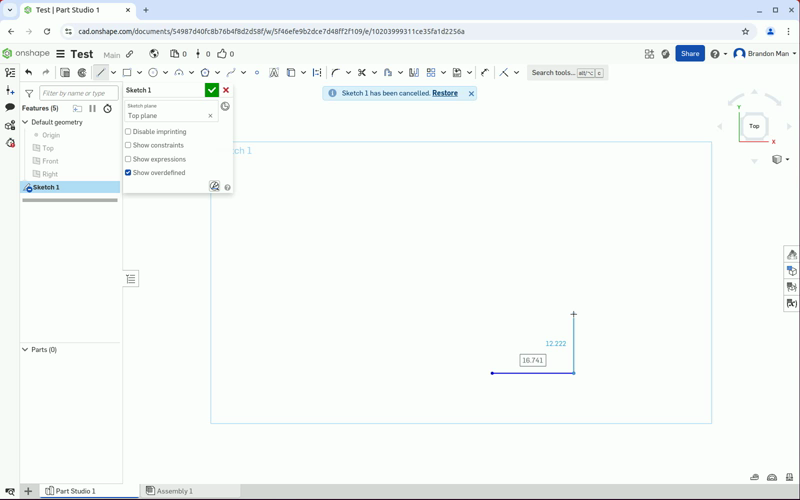
key_up(shift)
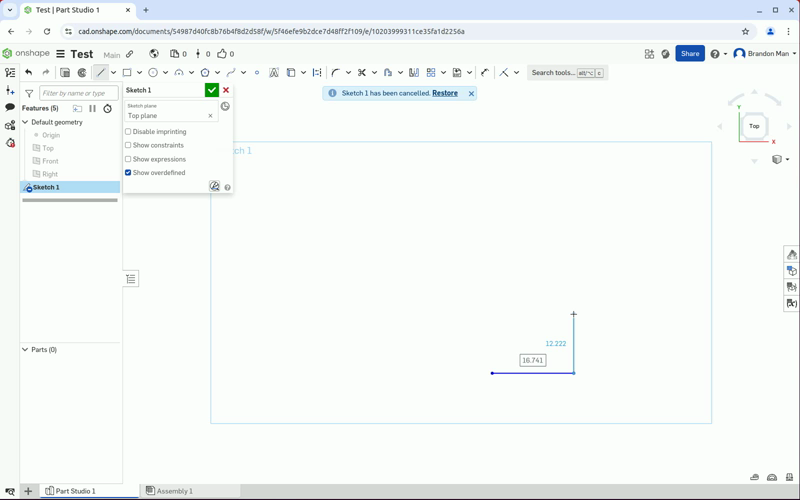
key_down(shift)
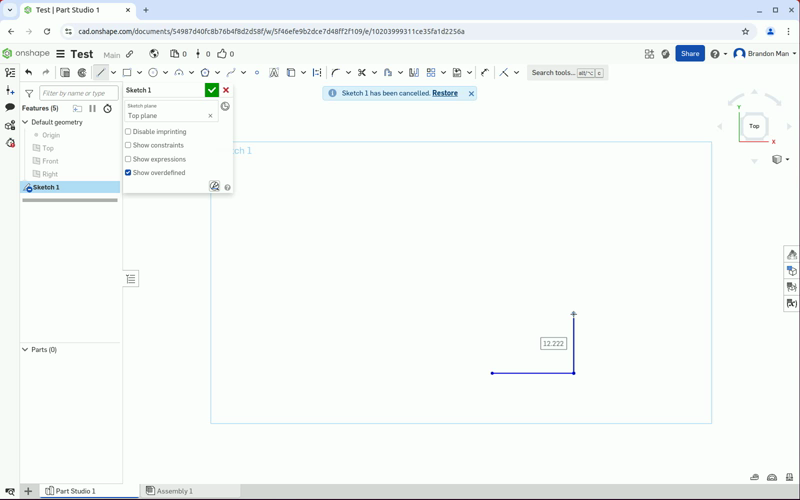
mouse_move(492, 313)
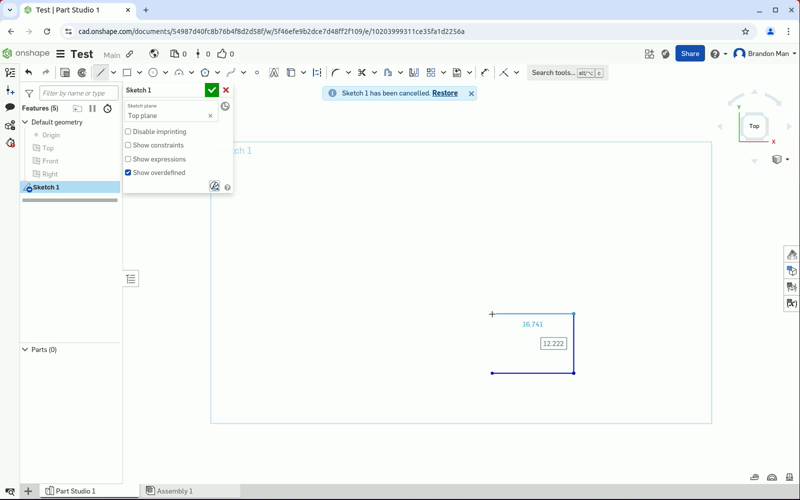
click(492, 313)
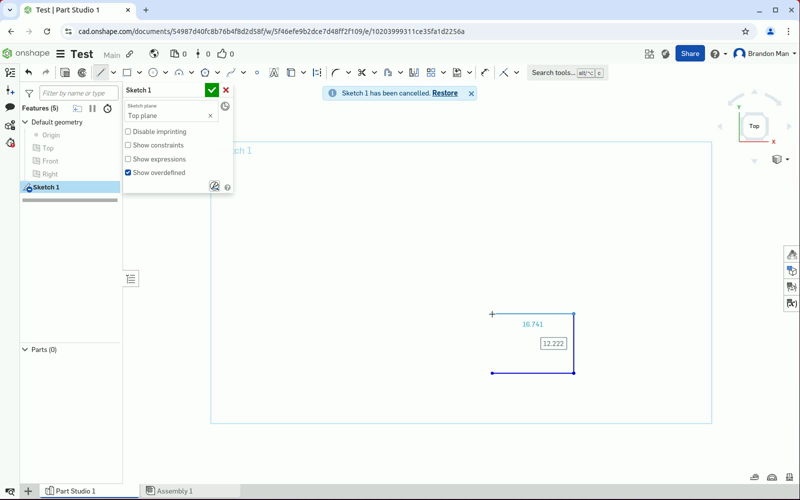
key_up(shift)
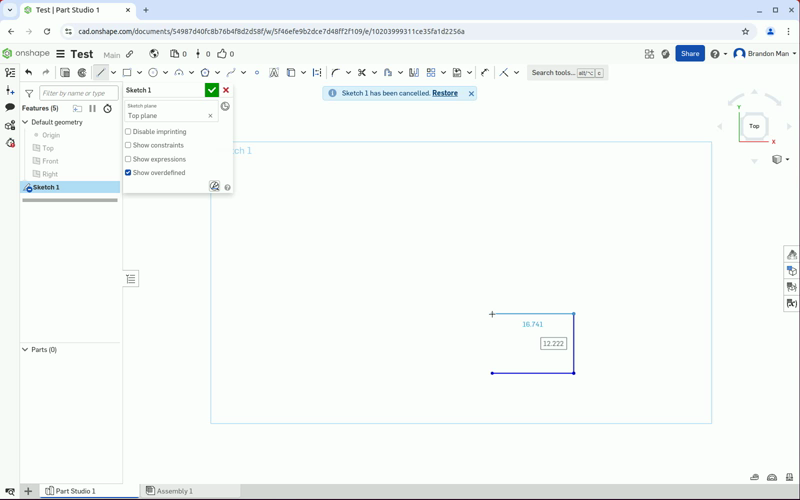
mouse_move(522, 313)
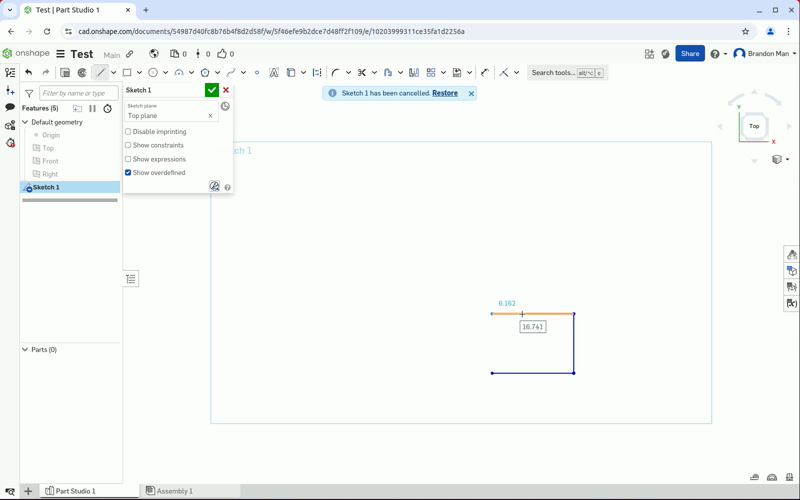
key_down(shift)
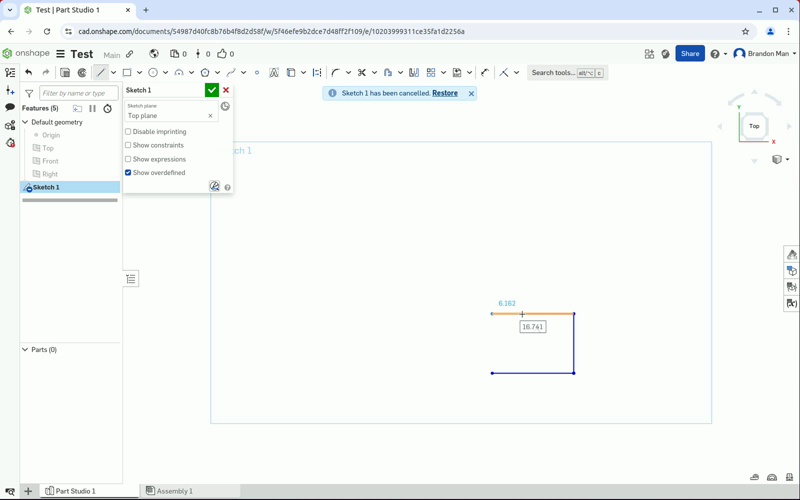
mouse_move(492, 373)
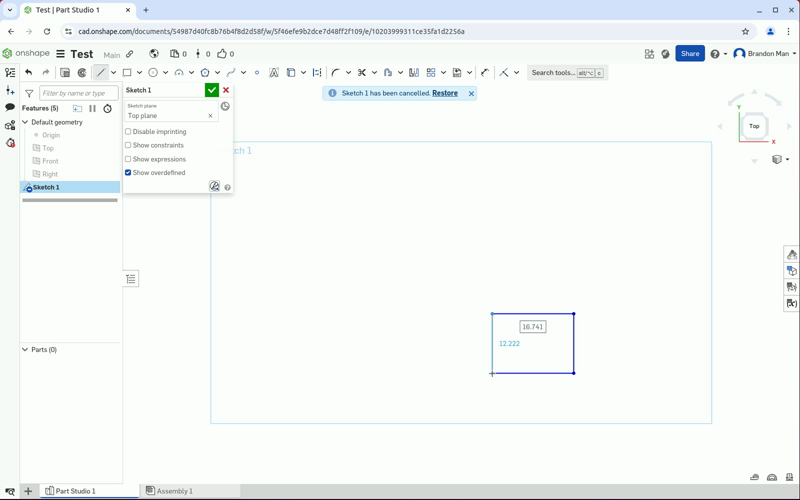
key_up(shift)
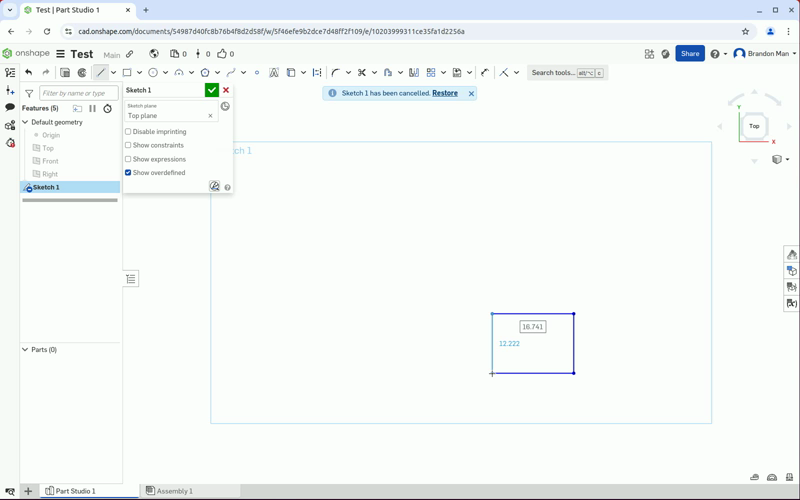
click(492, 373)
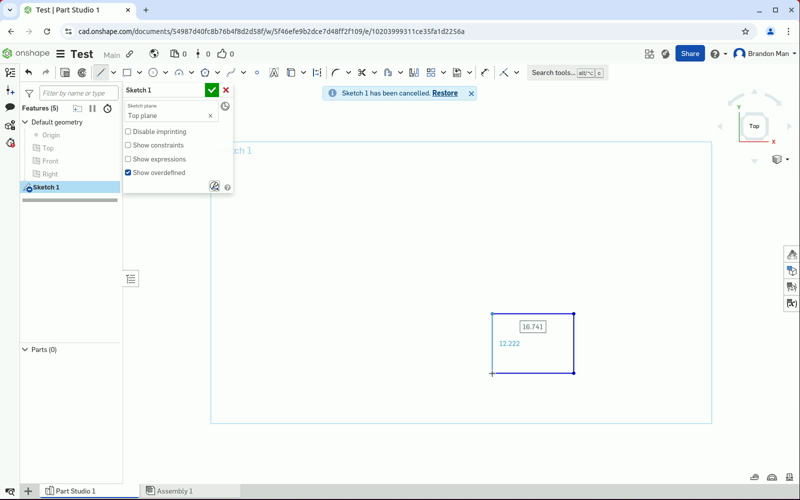
key(esc)
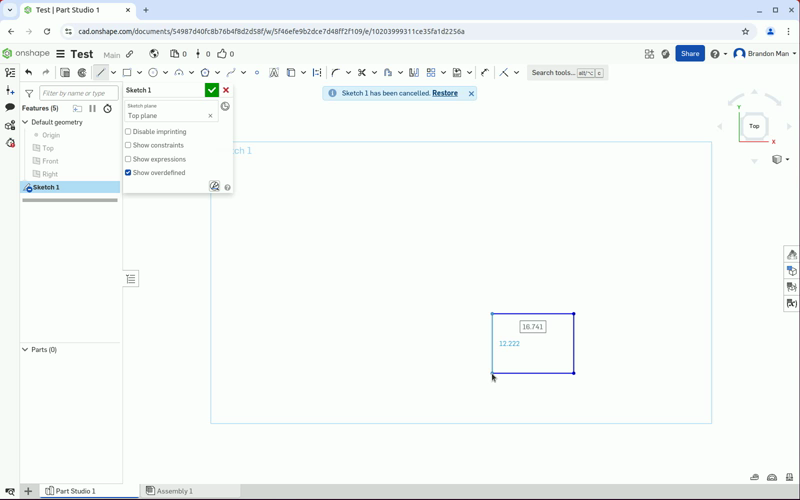
mouse_move(506, 344)
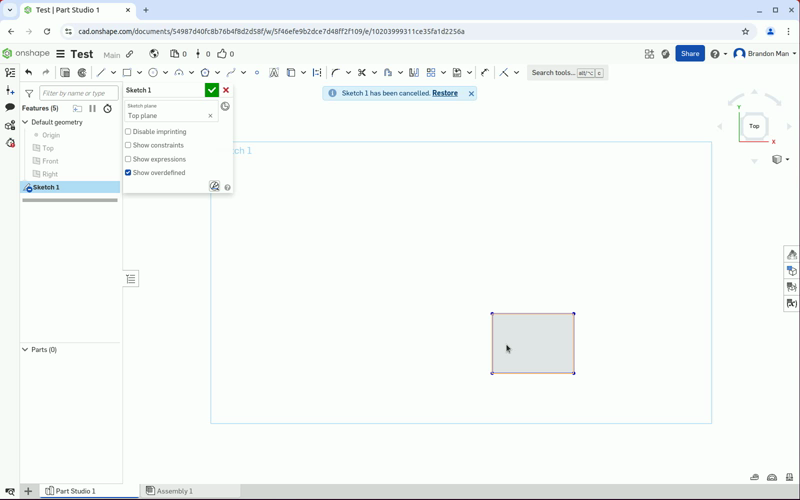
click(506, 344)
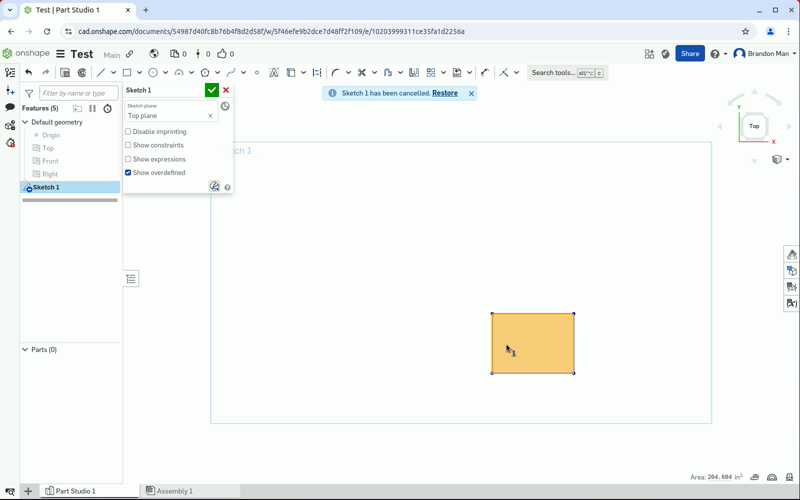
mouse_move(73, 352)
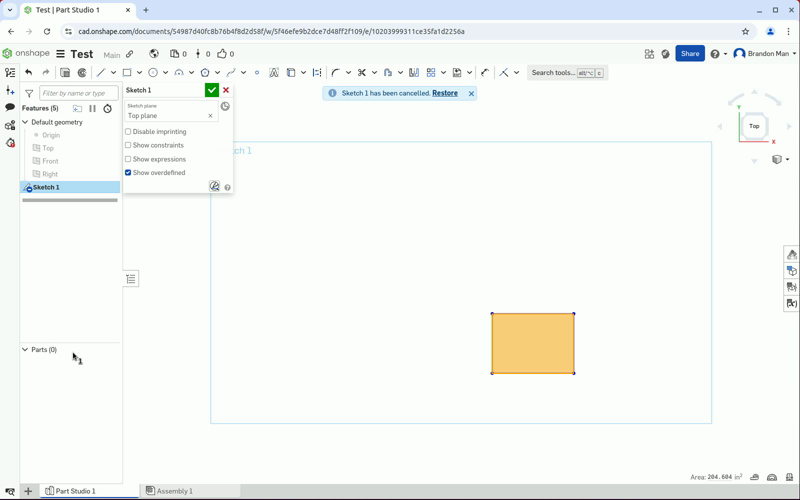
key(shift+y)
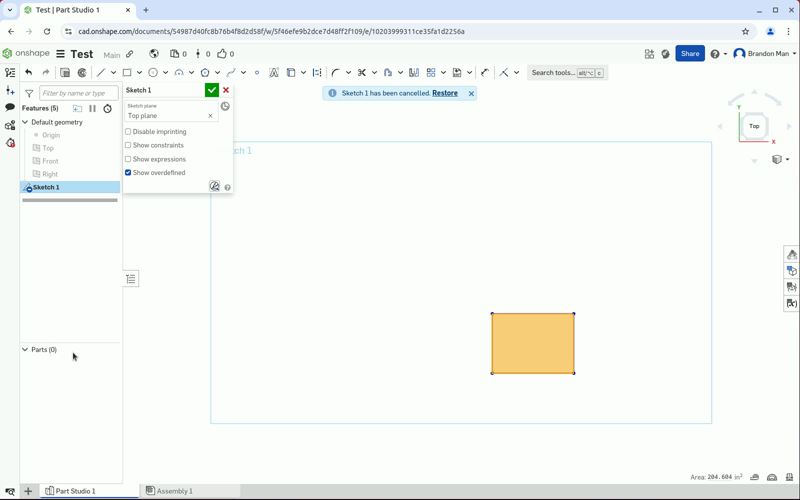
key(shift+e)
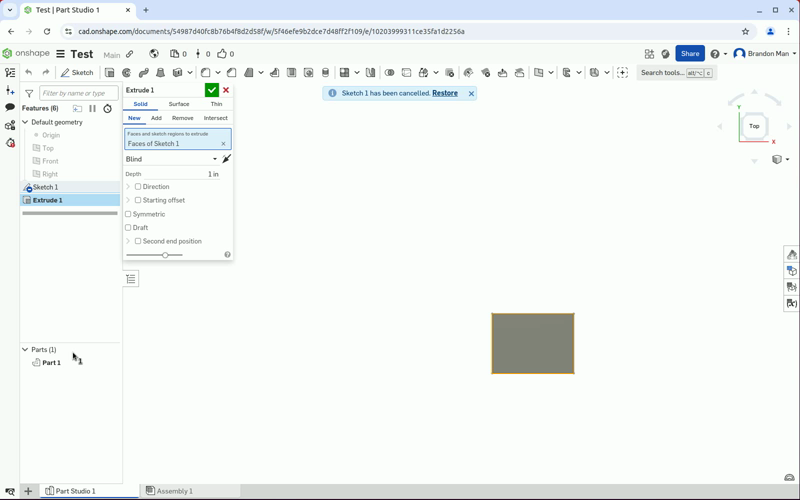
mouse_move(143, 106)
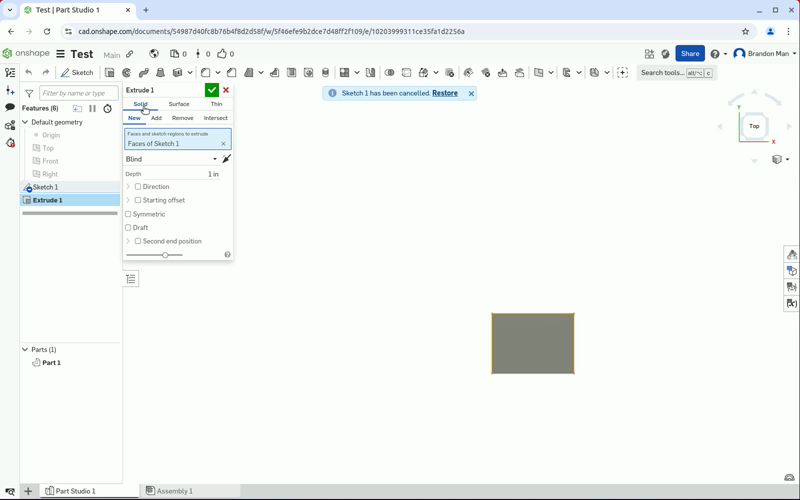
click(143, 106)
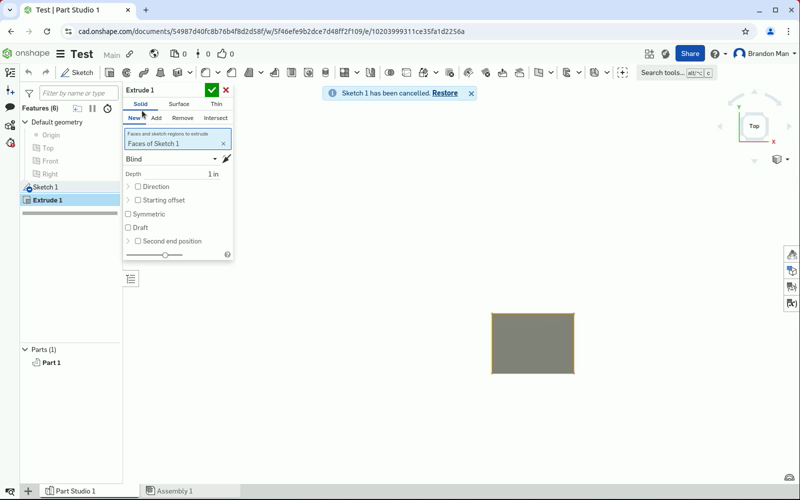
mouse_move(137, 120)
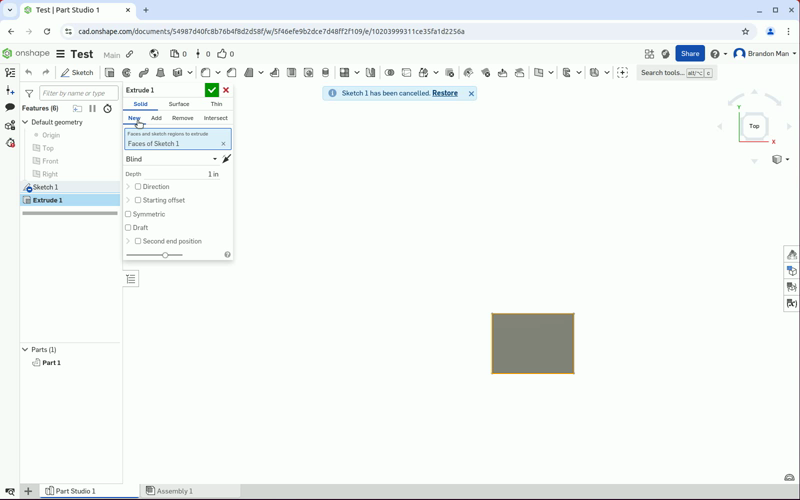
click(137, 120)
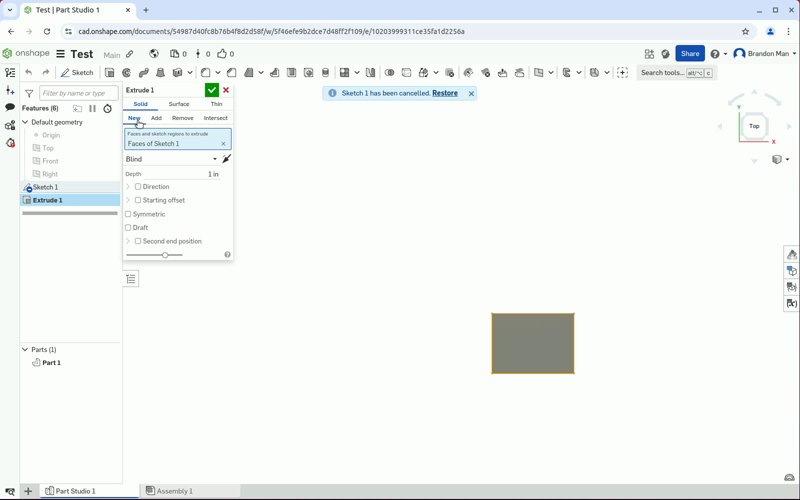
key(tab, 4)
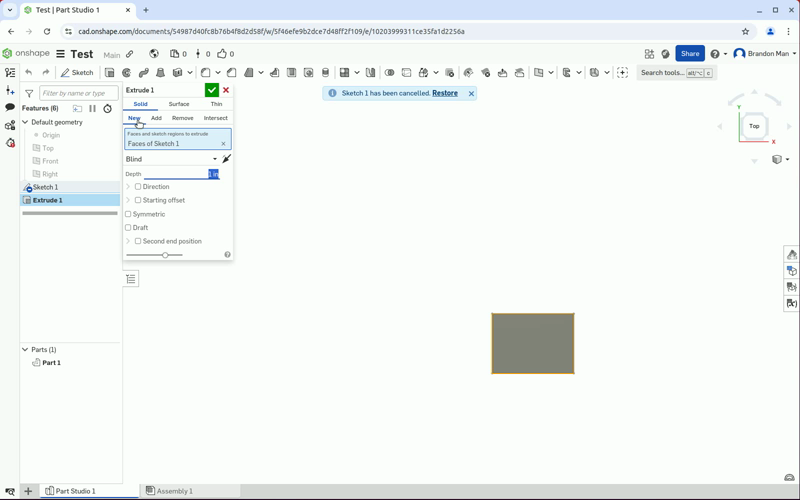
text(0.963)
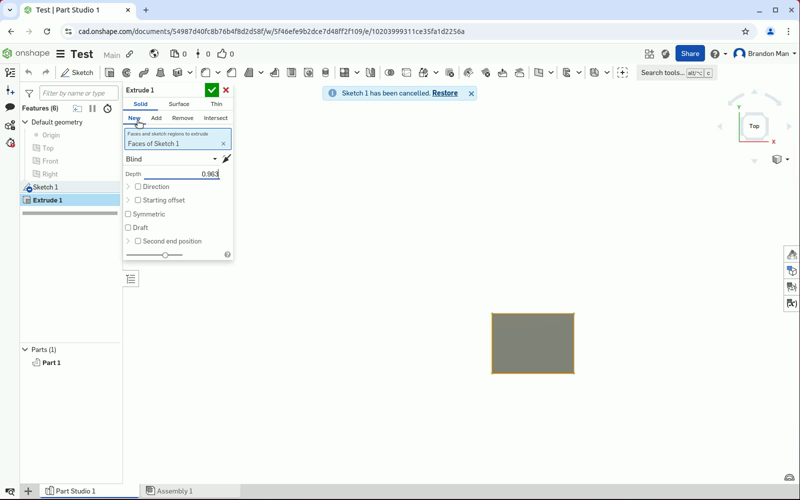
key(enter)
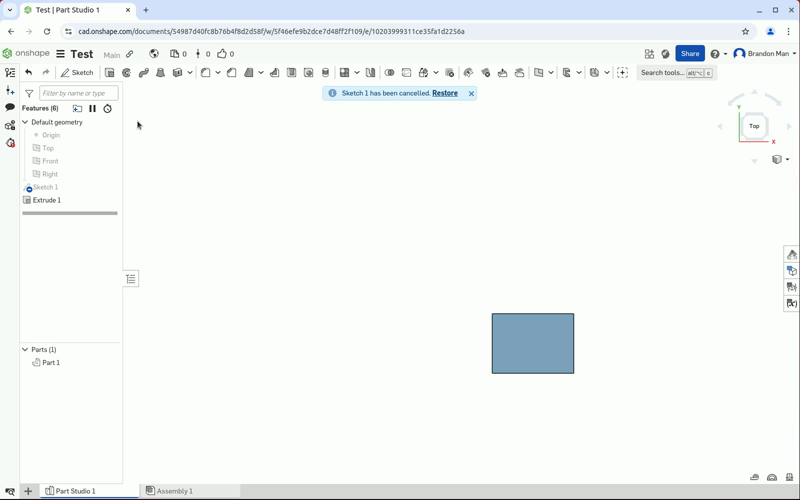
key(shift+h)
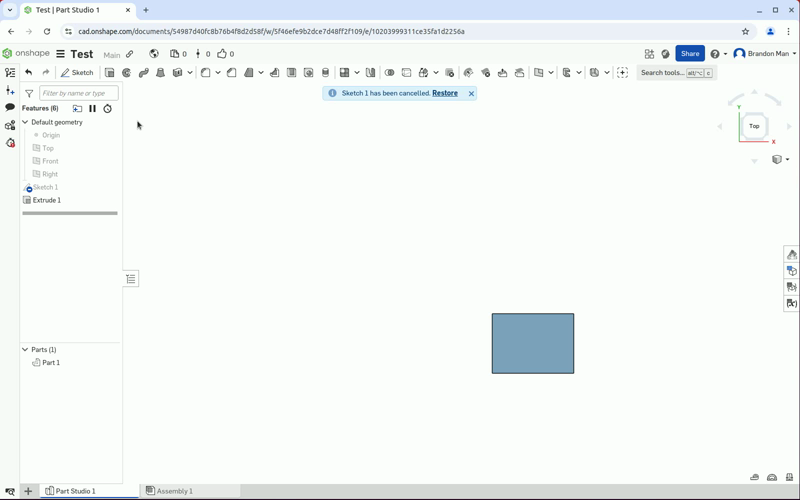
key(shift+h)
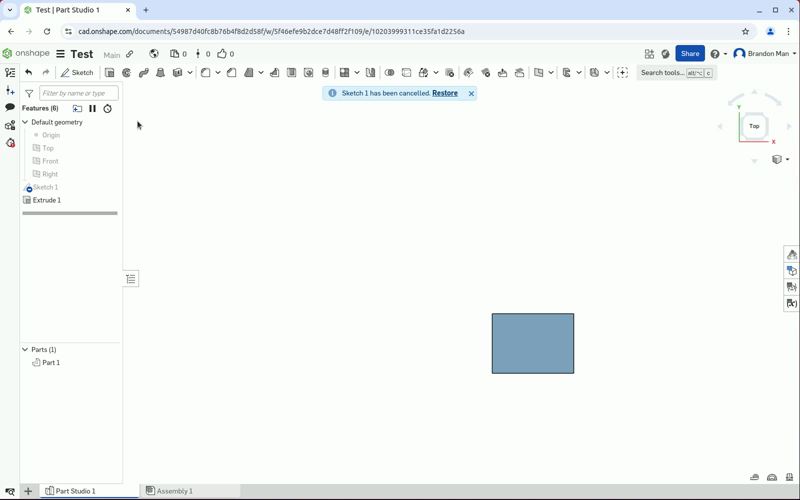
mouse_move(73, 189)
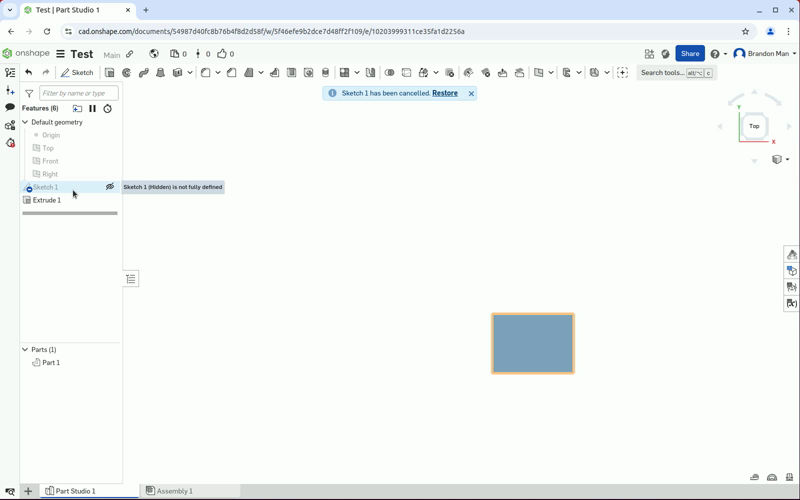
click(73, 189)
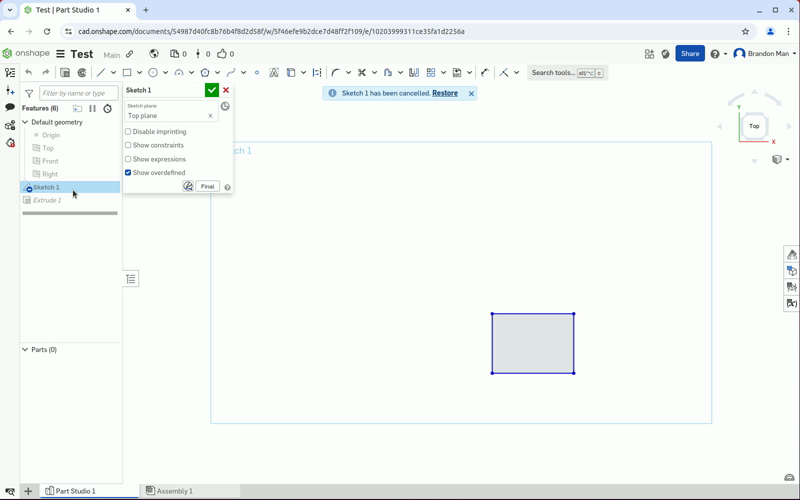
mouse_move(229, 92)
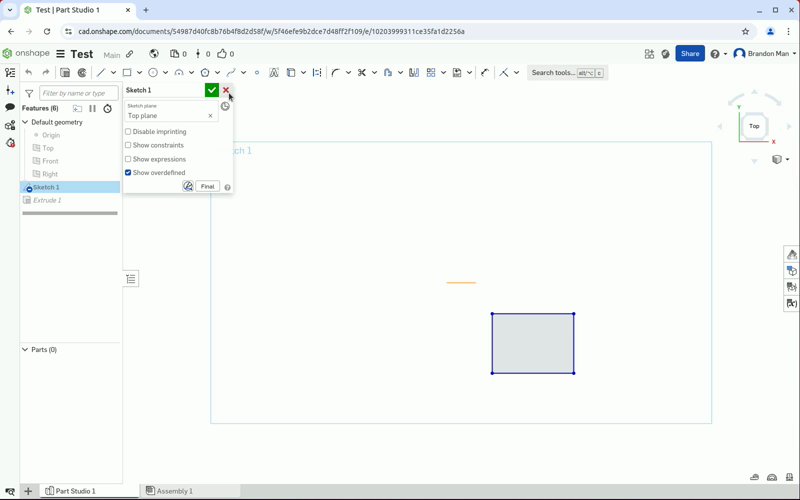
click(229, 92)
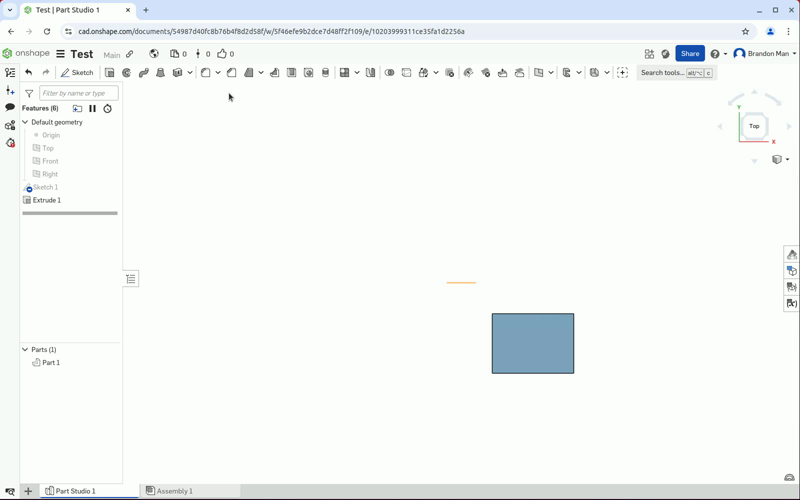
mouse_move(541, 75)
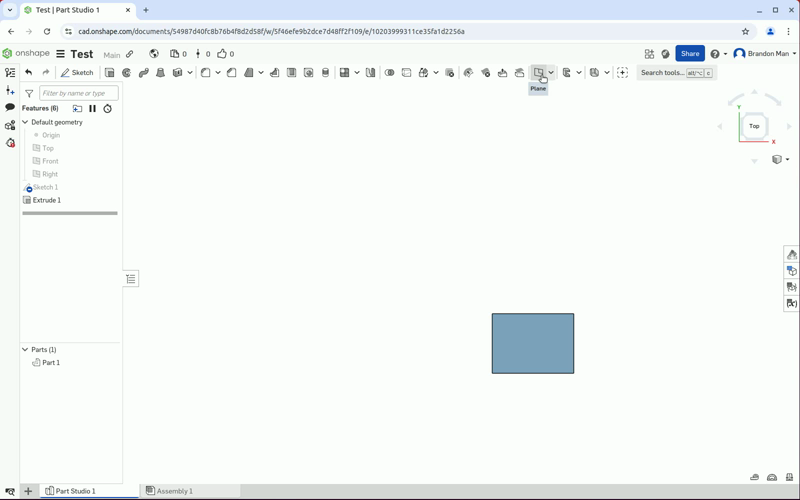
click(541, 75)
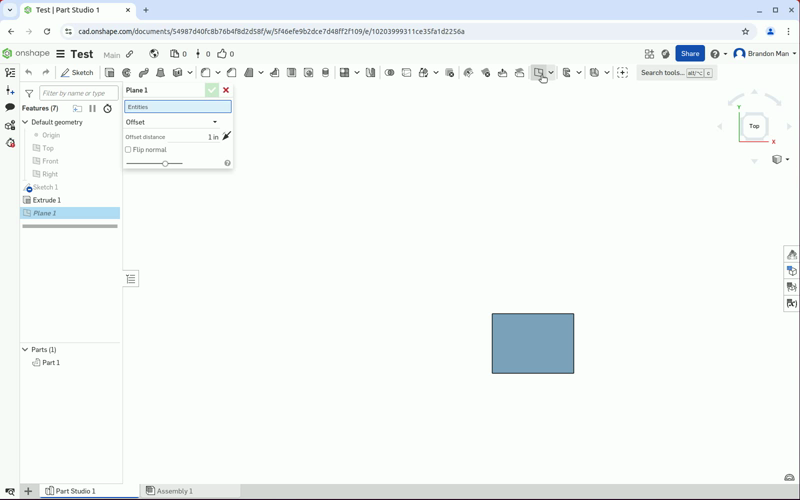
mouse_move(73, 150)
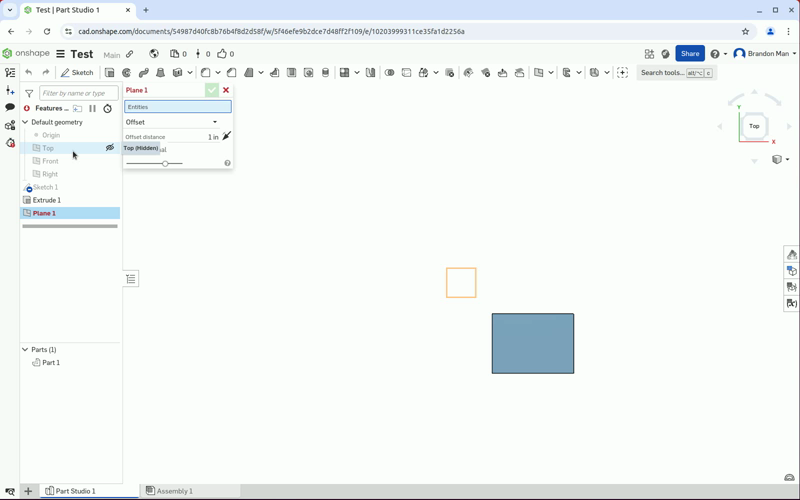
click(73, 150)
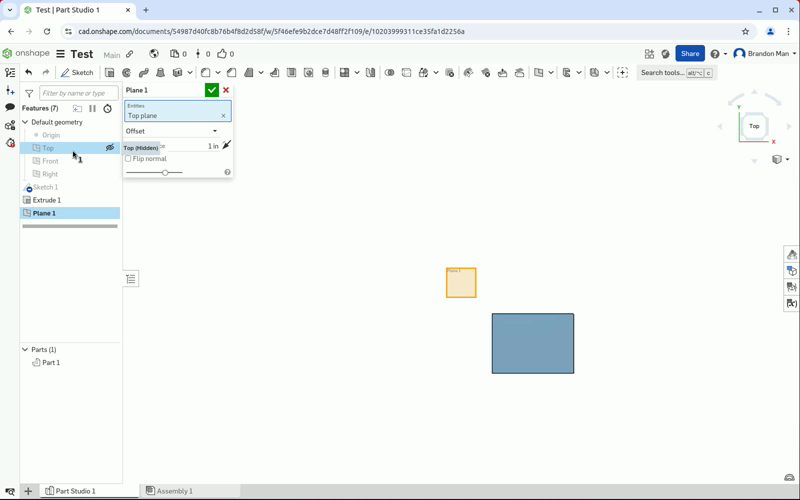
key(tab, 2)
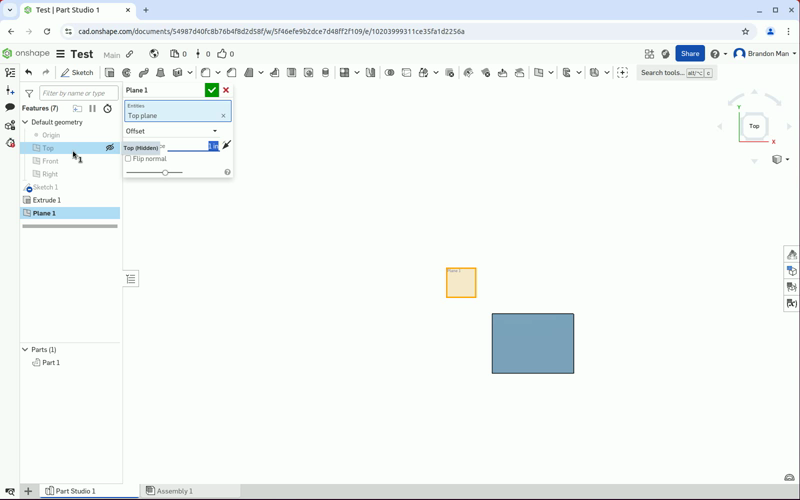
text(0.955)
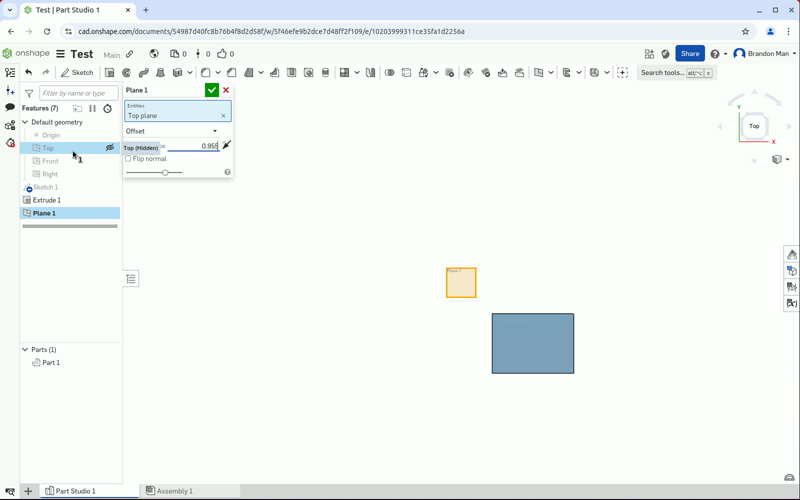
key(enter, 2)
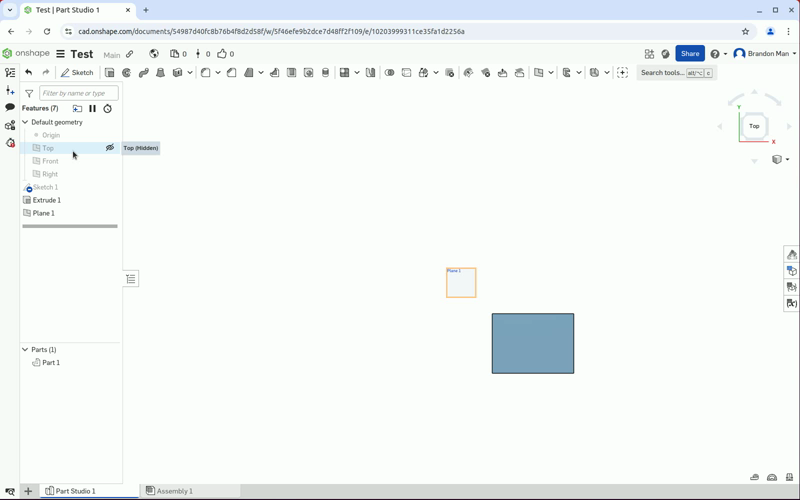
key(shift+s)
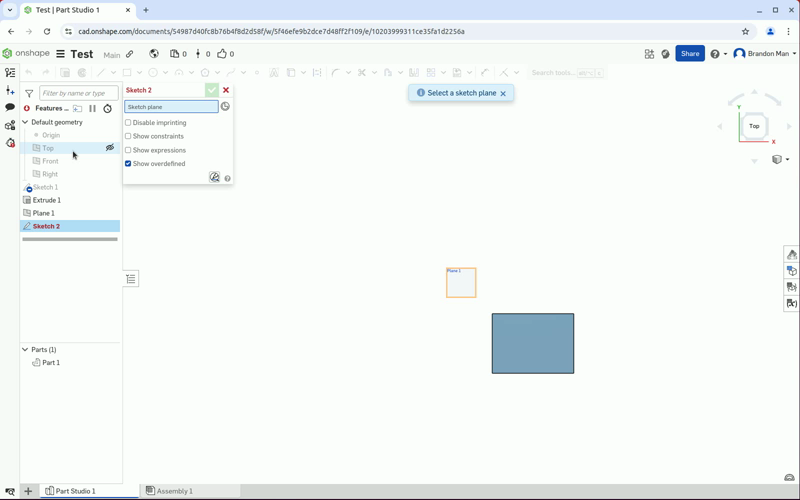
mouse_move(73, 215)
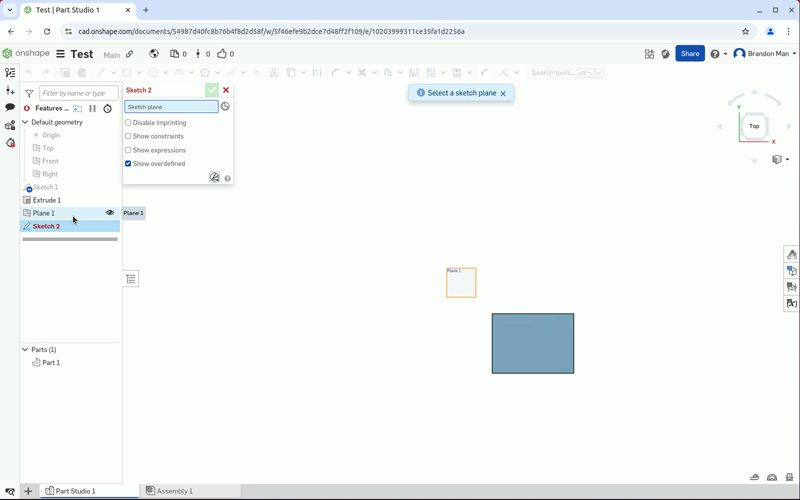
click(73, 215)
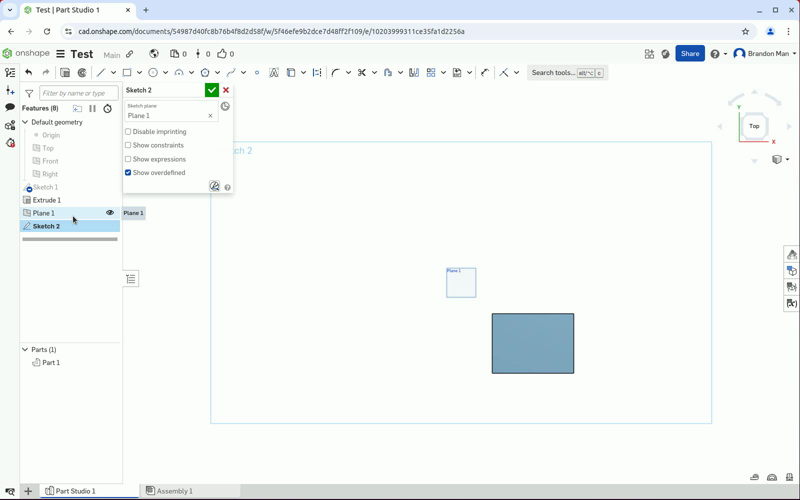
mouse_move(73, 352)
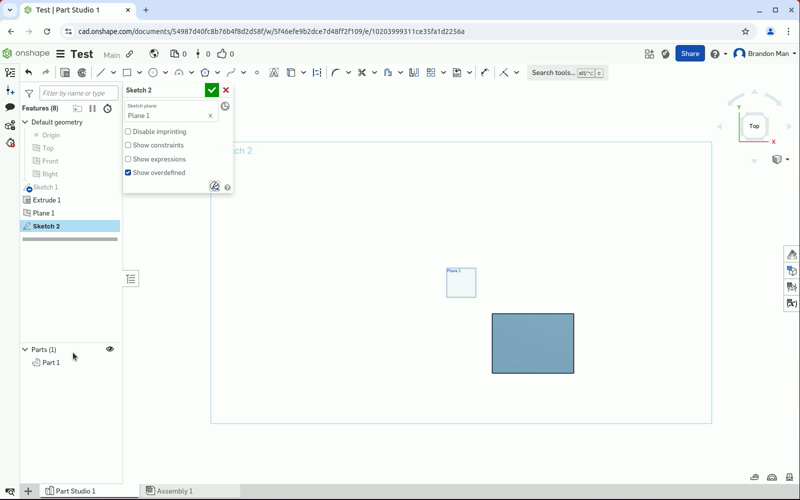
key(y)
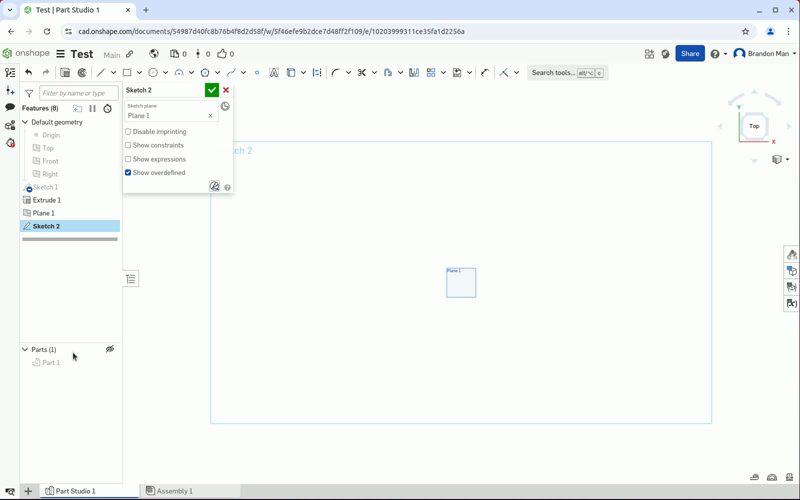
key(l)
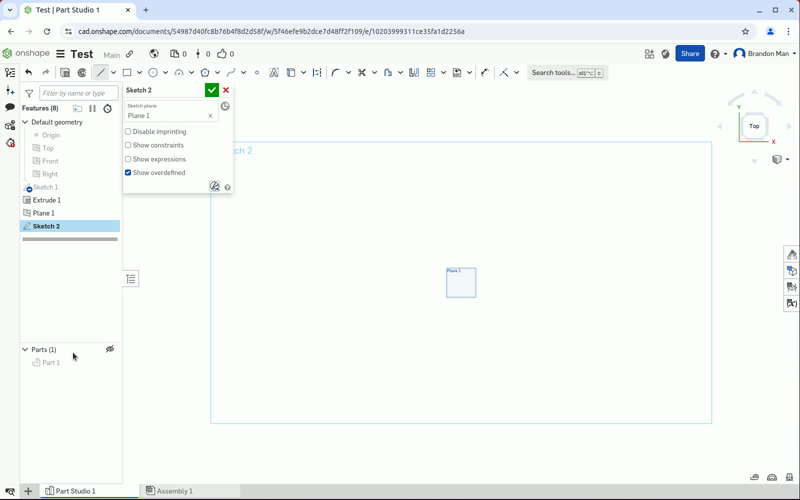
key_down(shift)
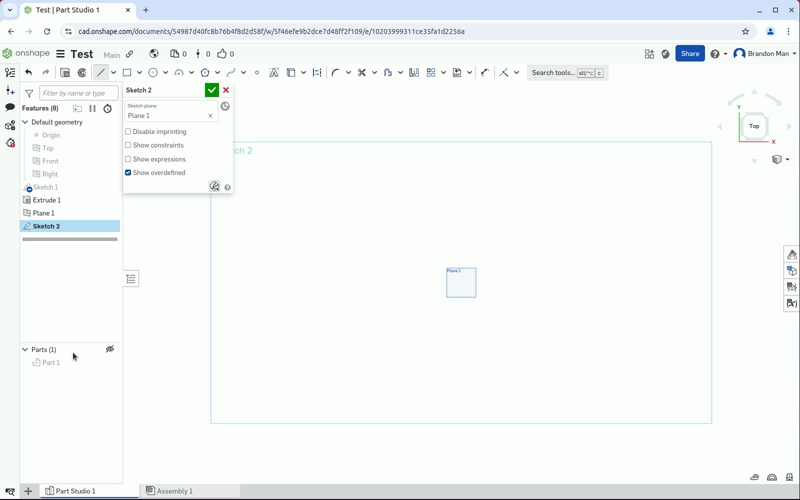
mouse_move(492, 373)
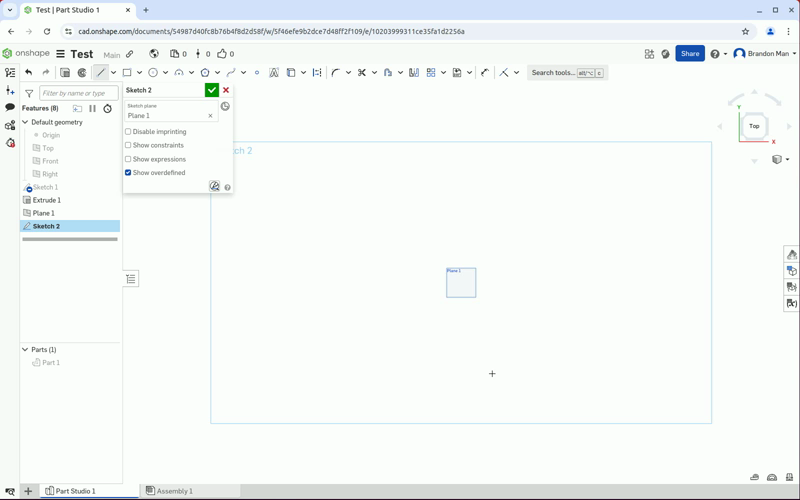
click(492, 373)
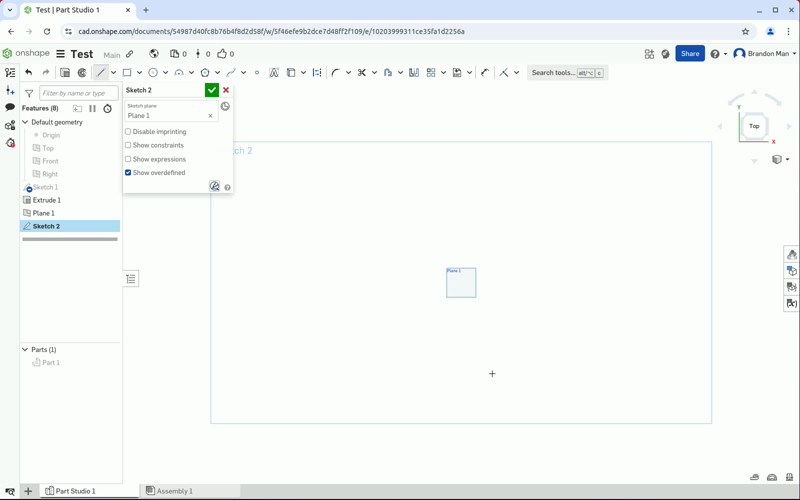
key_up(shift)
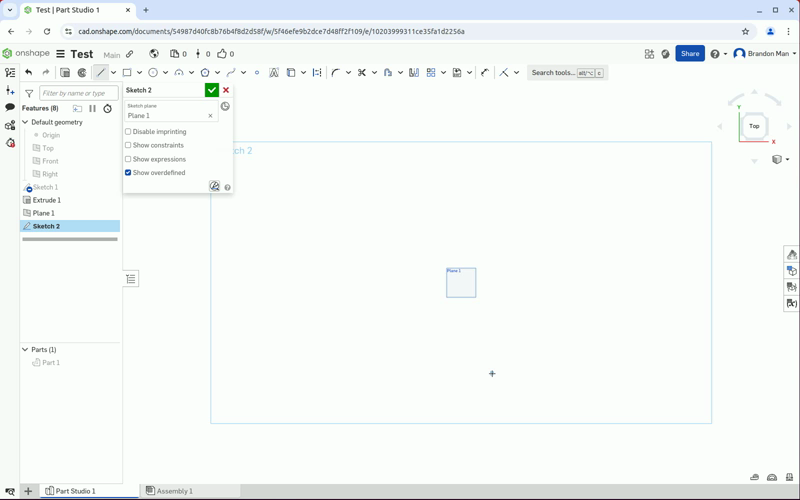
key_down(shift)
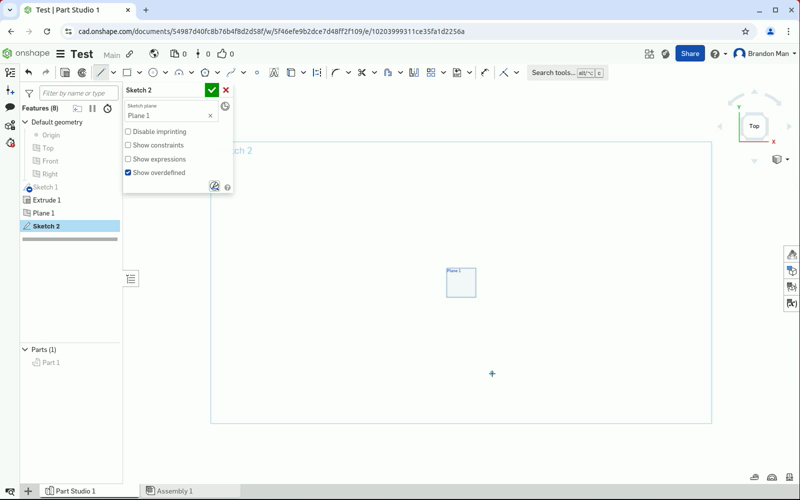
mouse_move(573, 373)
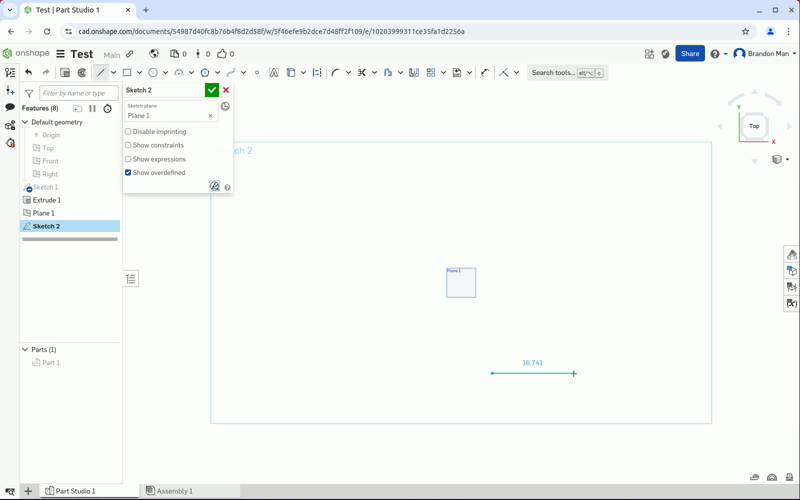
click(573, 373)
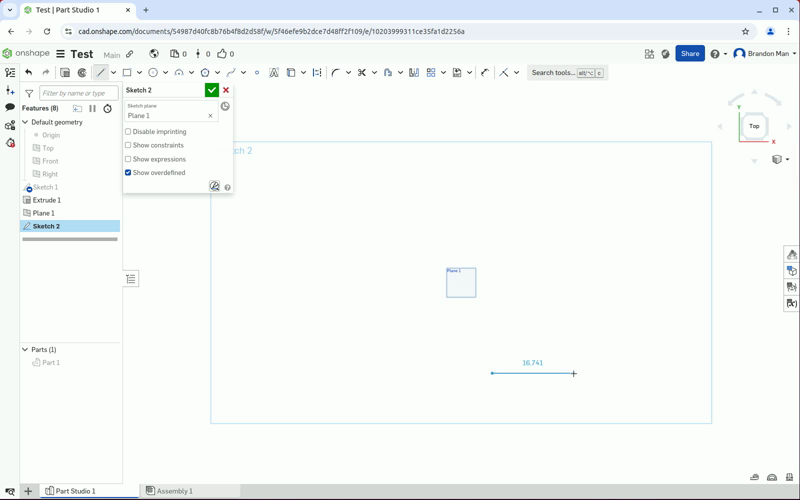
key_up(shift)
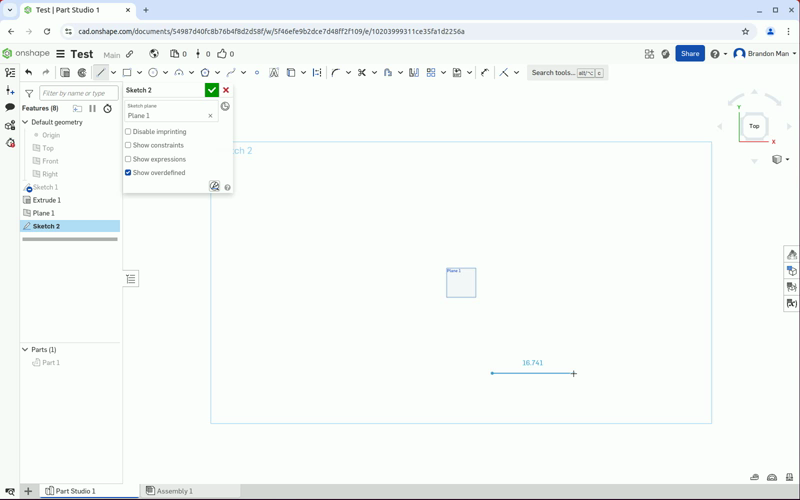
key_down(shift)
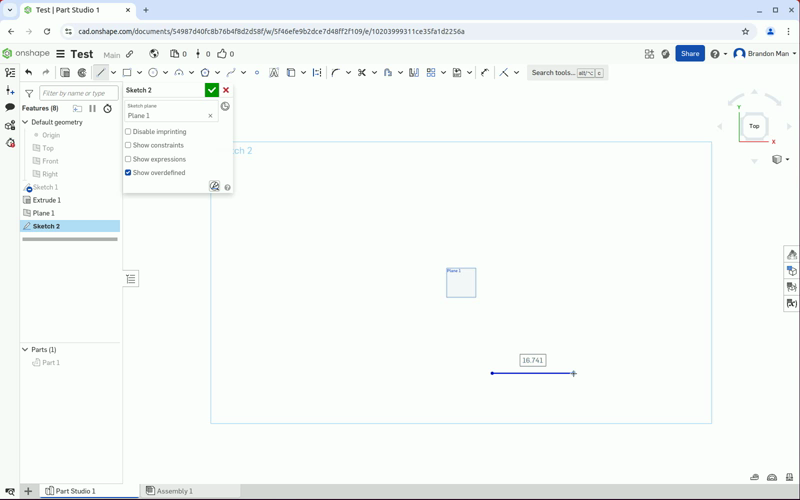
mouse_move(589, 373)
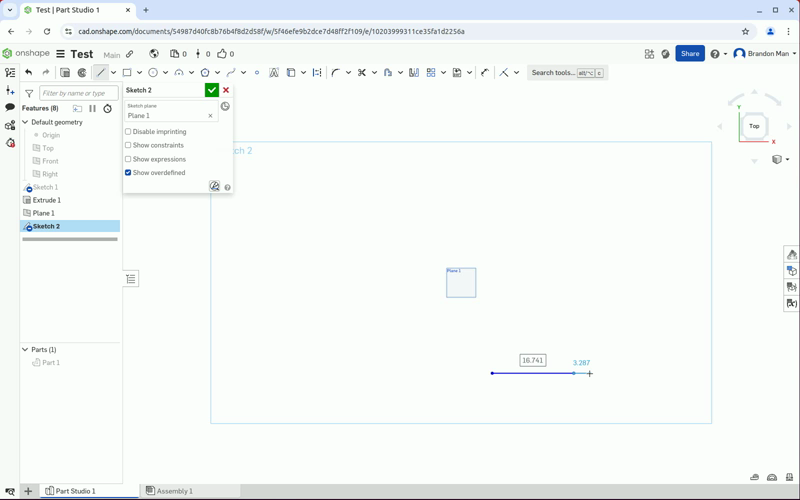
mouse_move(573, 313)
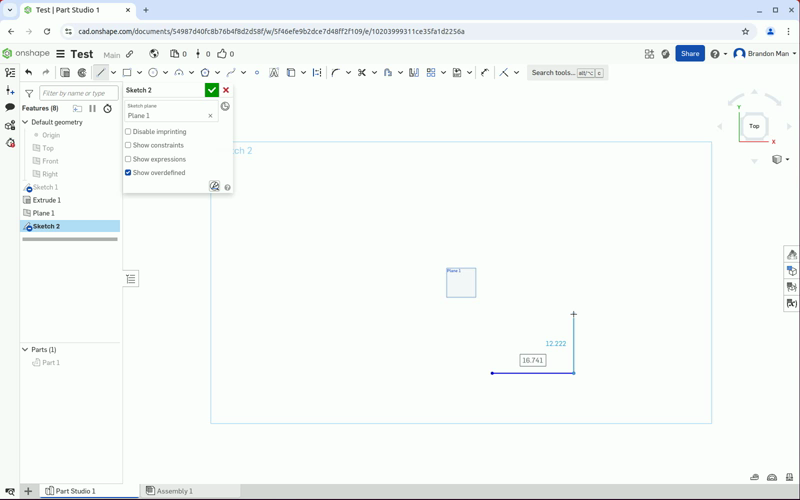
click(573, 313)
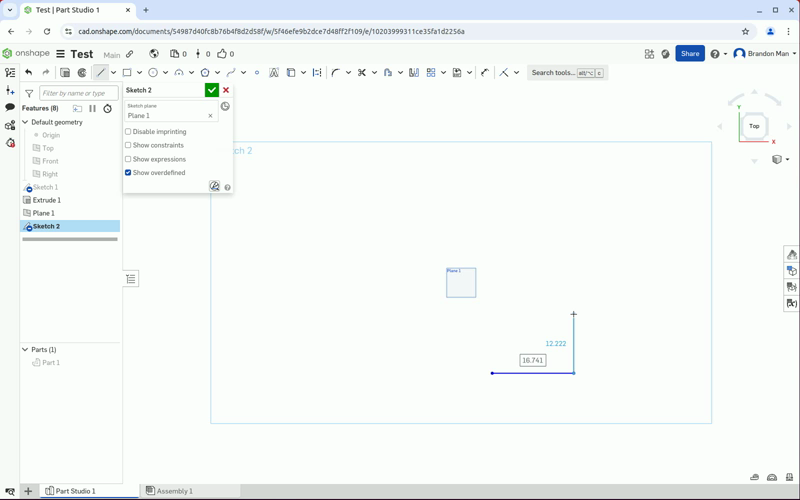
key_up(shift)
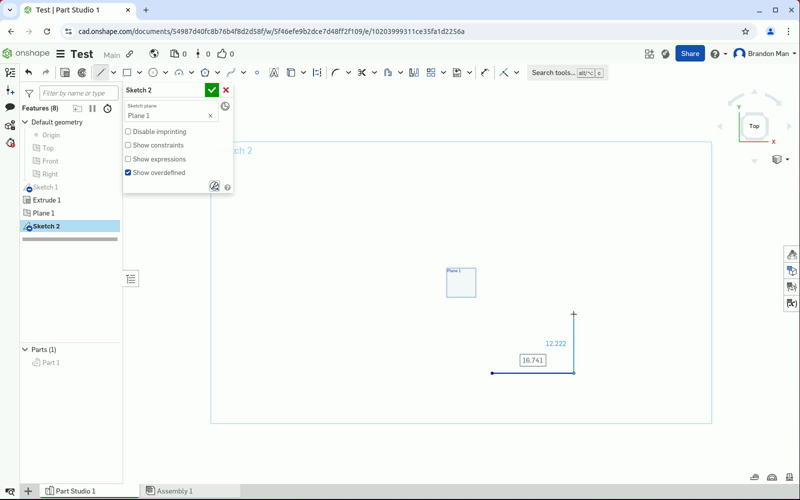
key_down(shift)
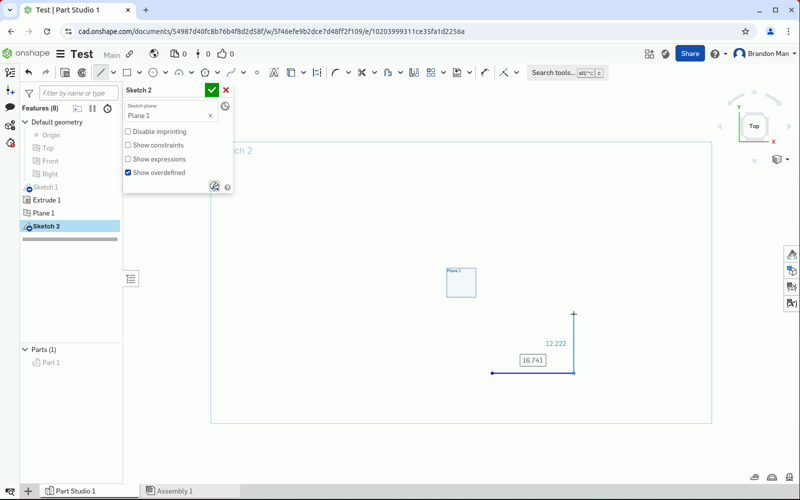
mouse_move(492, 313)
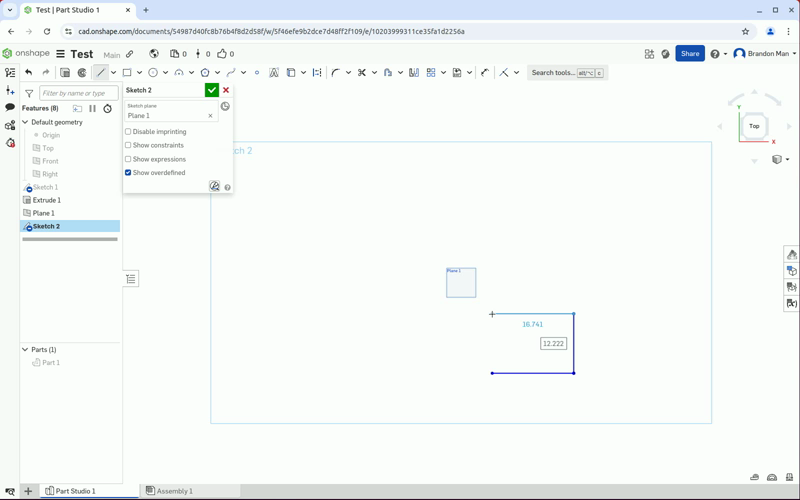
click(492, 313)
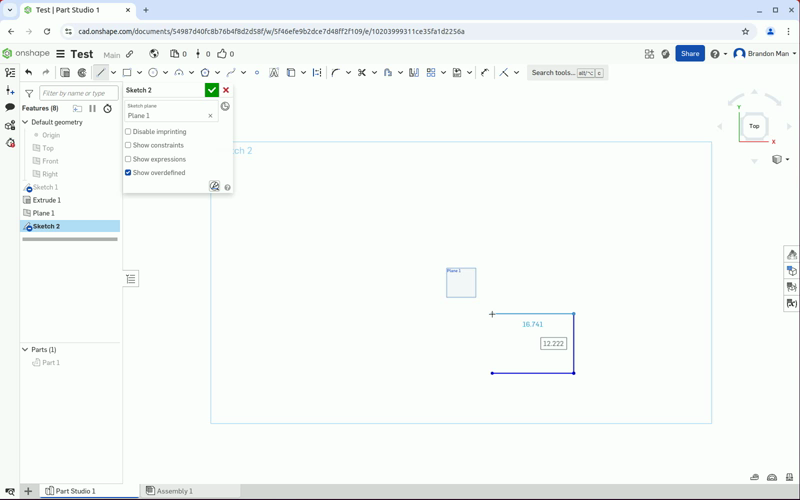
key_up(shift)
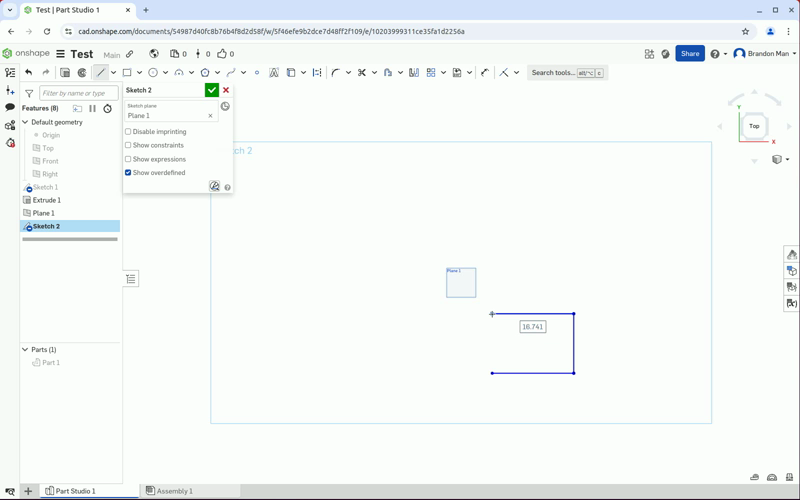
mouse_move(522, 313)
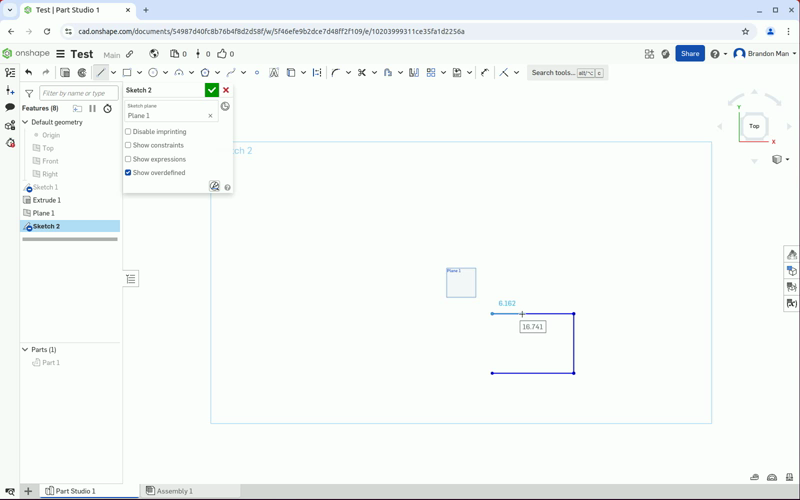
key_down(shift)
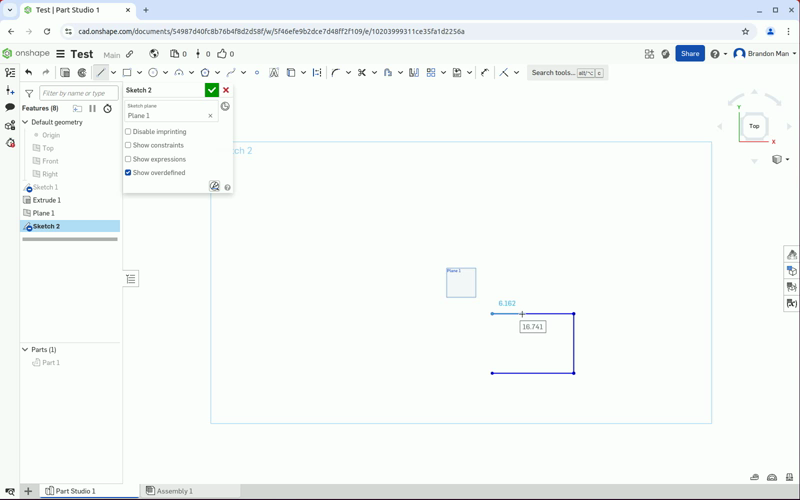
mouse_move(492, 373)
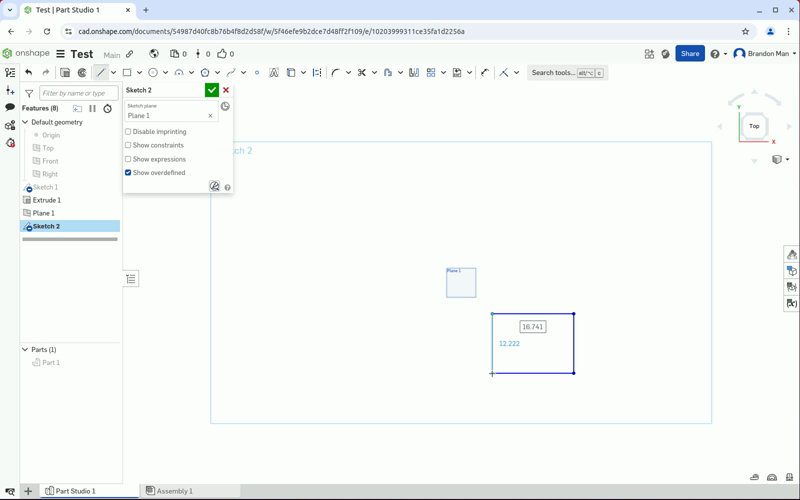
key_up(shift)
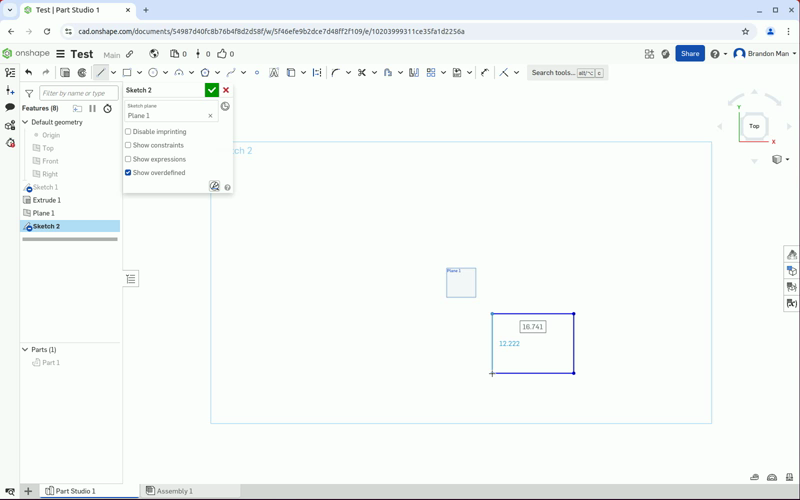
click(492, 373)
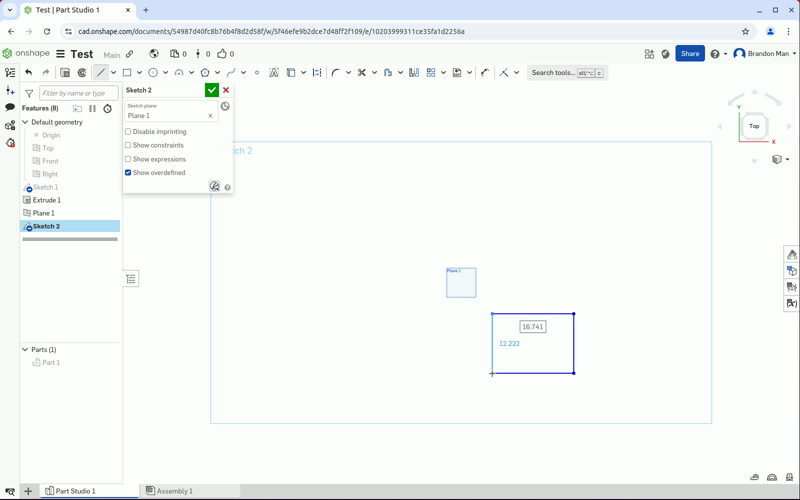
key(esc)
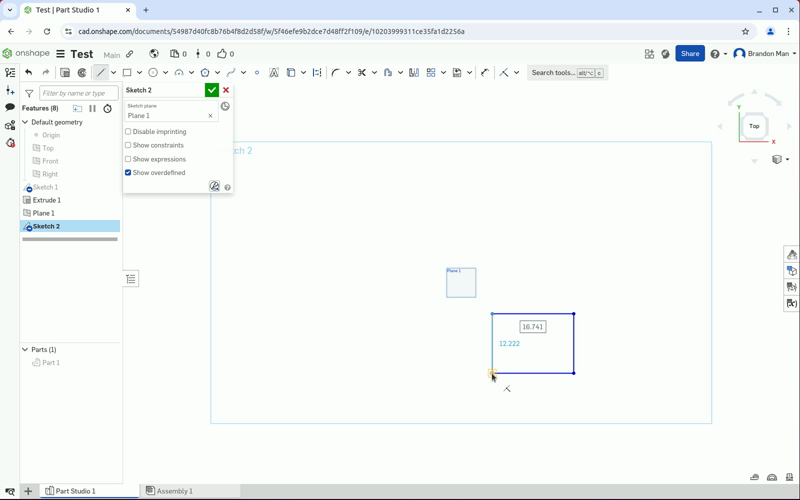
key(l)
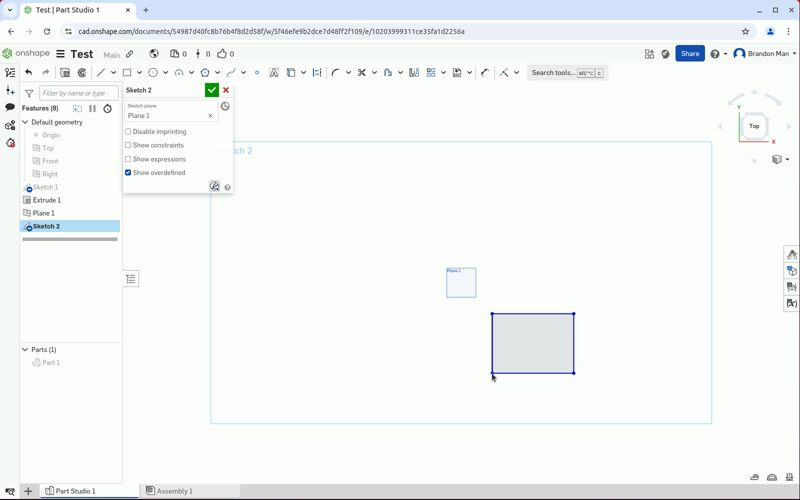
key_down(shift)
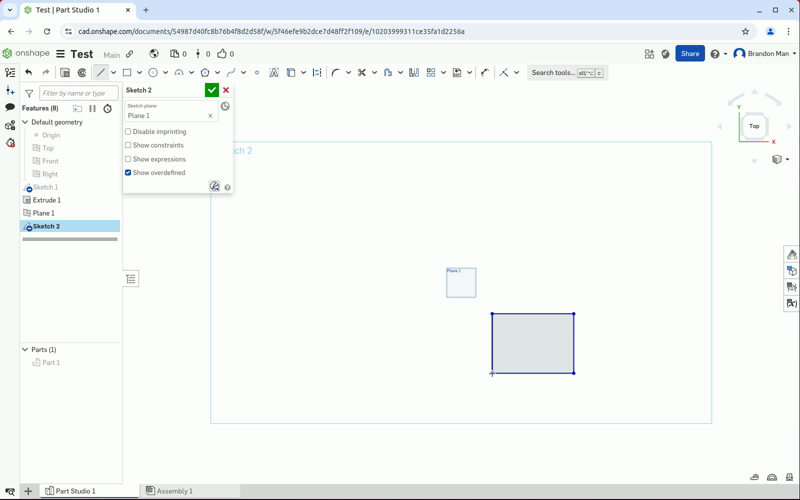
mouse_move(495, 369)
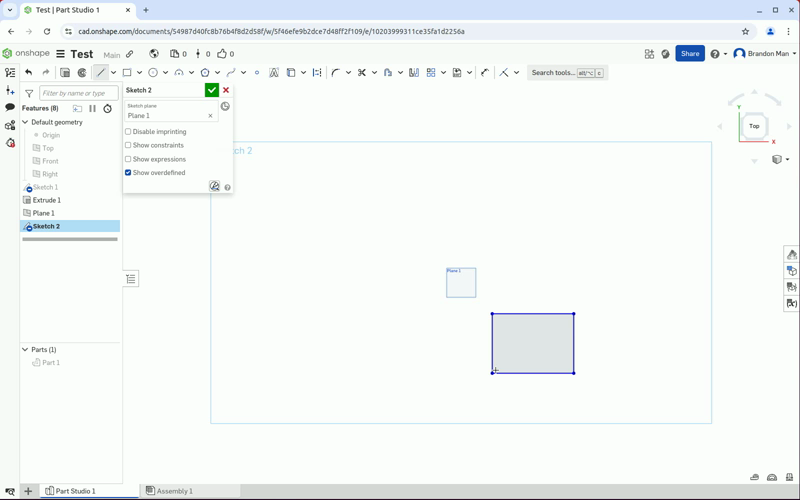
click(495, 369)
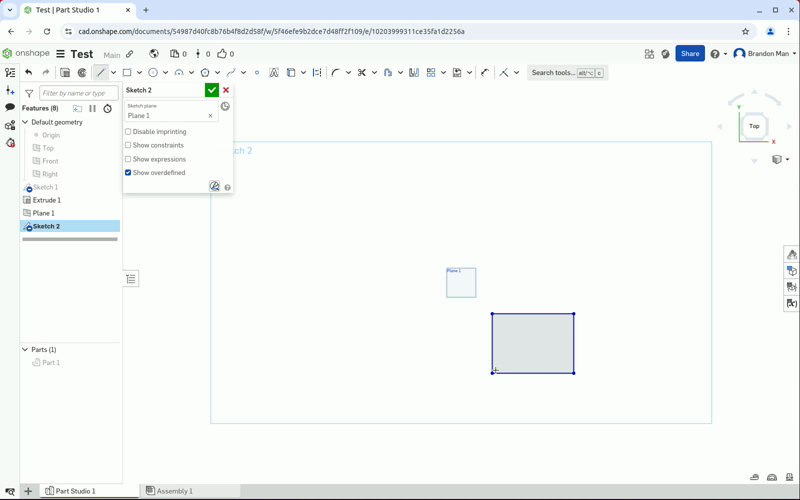
key_up(shift)
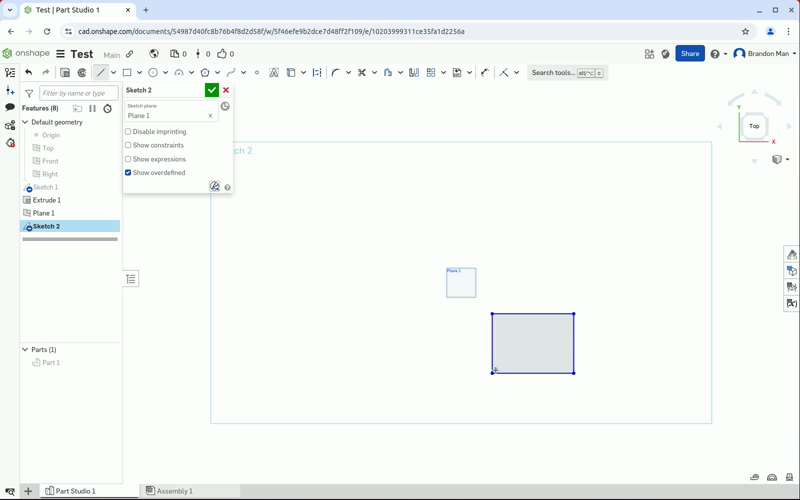
key_down(shift)
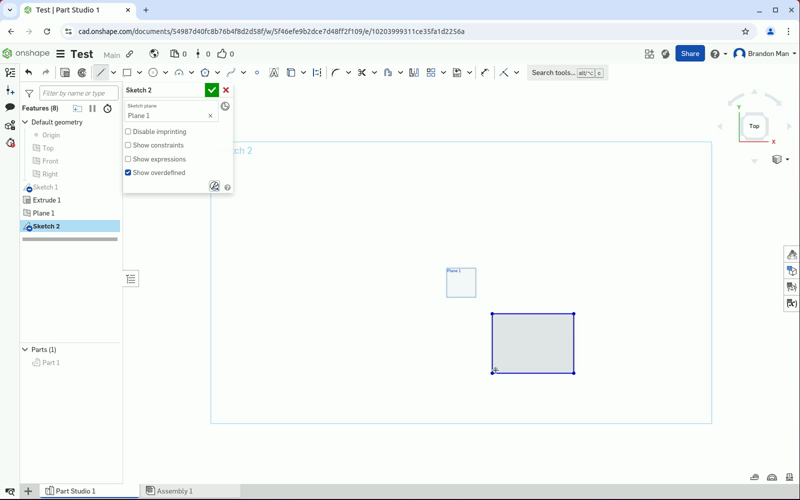
mouse_move(570, 369)
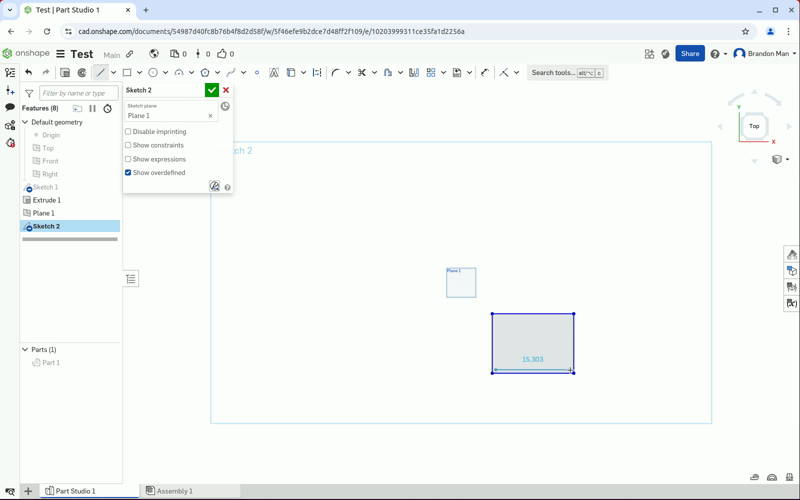
click(570, 369)
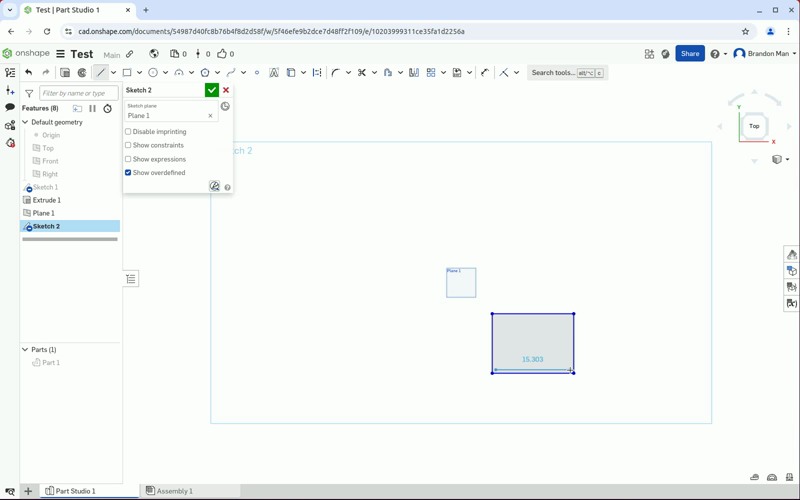
key_up(shift)
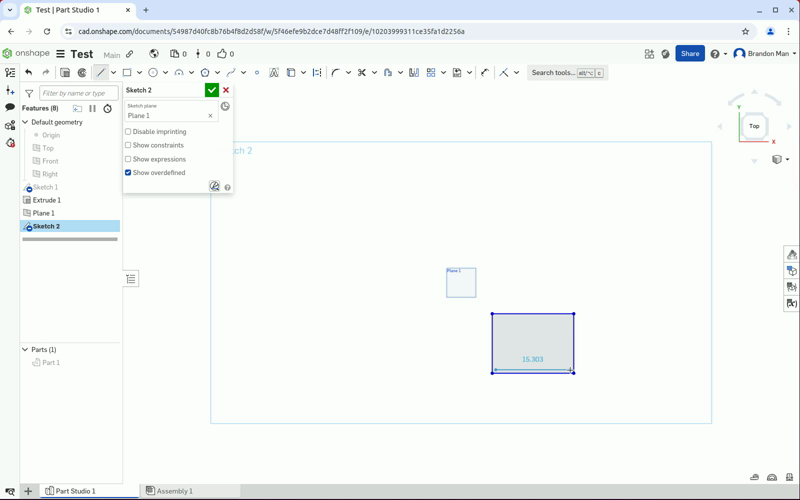
key_down(shift)
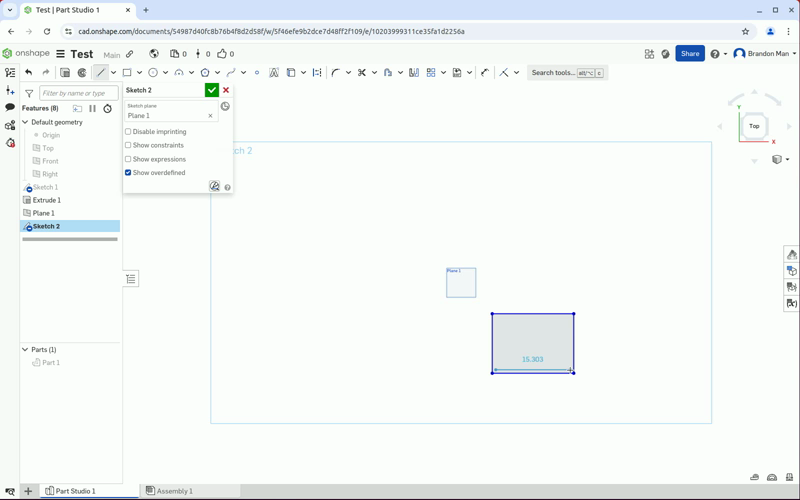
mouse_move(589, 369)
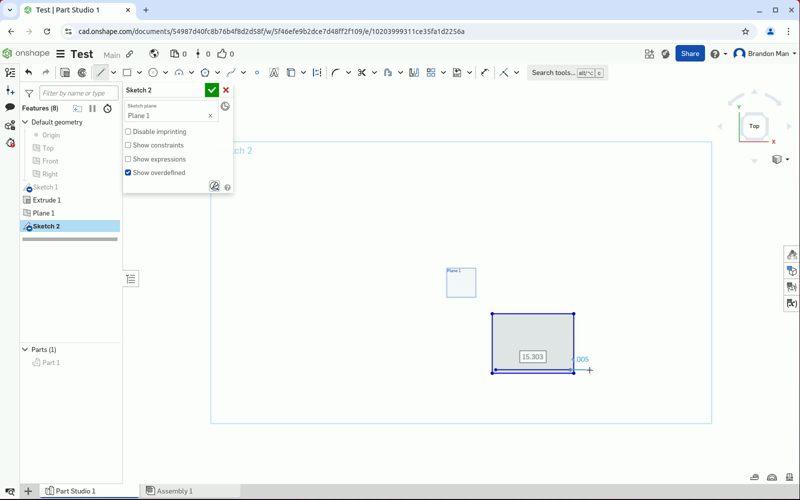
mouse_move(570, 316)
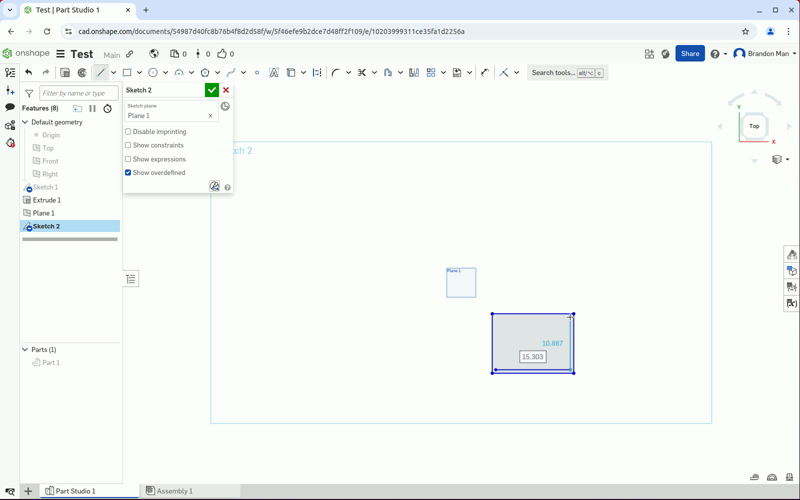
click(570, 316)
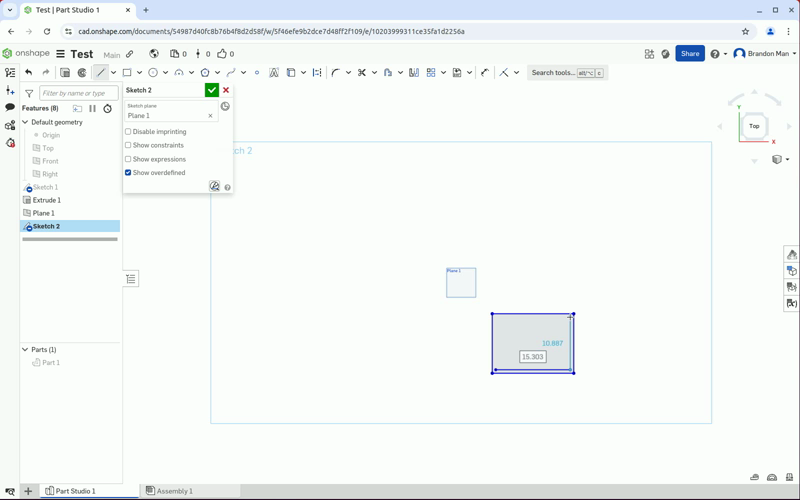
key_up(shift)
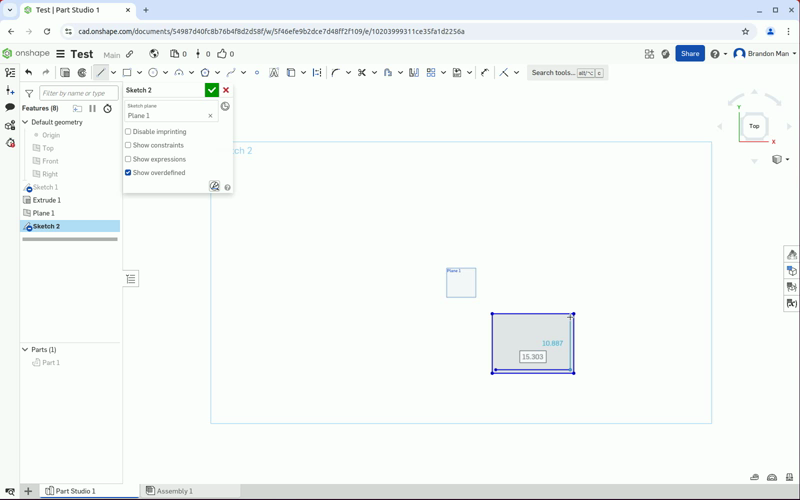
key_down(shift)
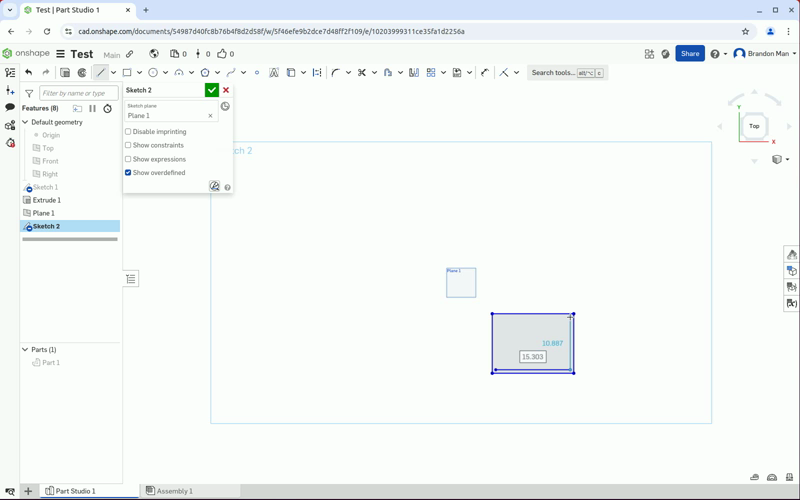
mouse_move(495, 316)
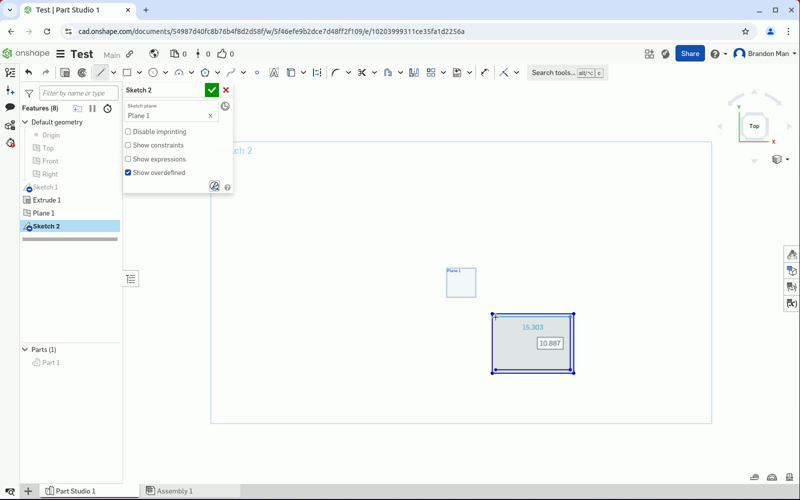
click(495, 316)
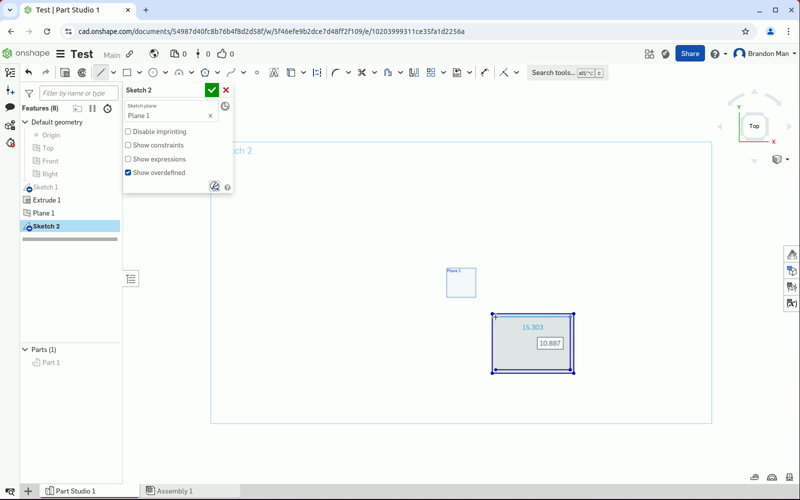
key_up(shift)
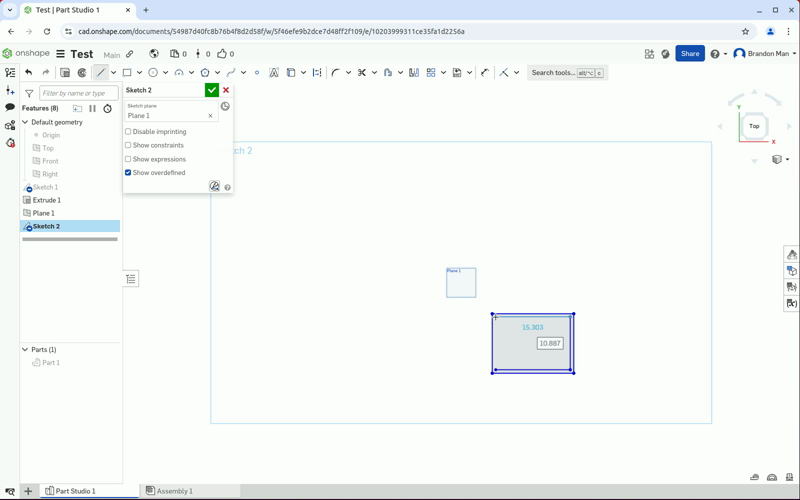
mouse_move(525, 316)
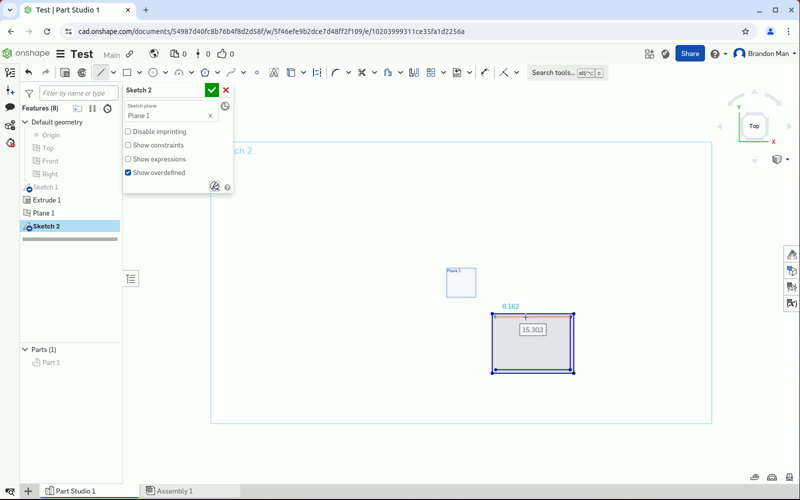
key_down(shift)
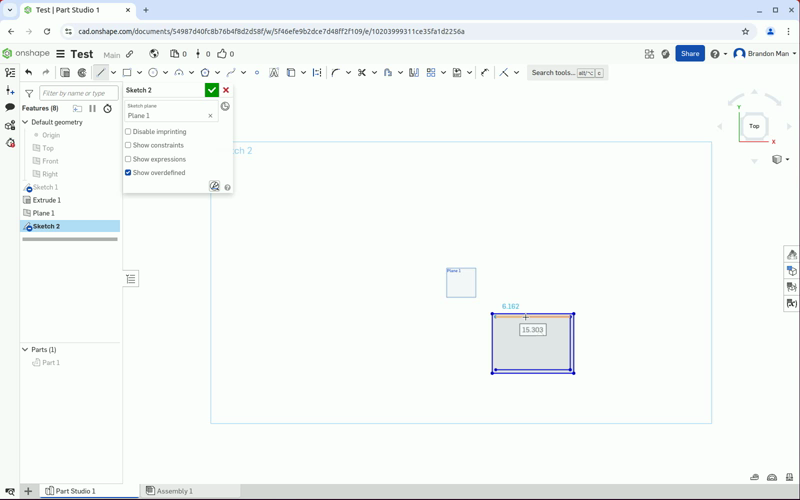
mouse_move(495, 369)
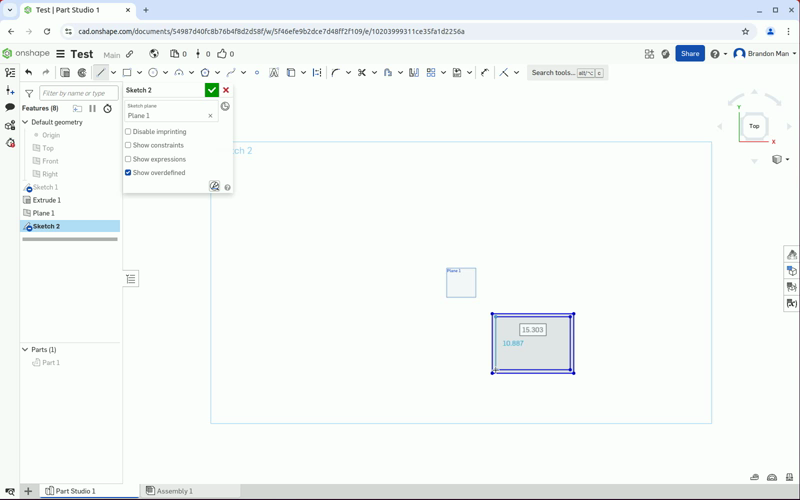
key_up(shift)
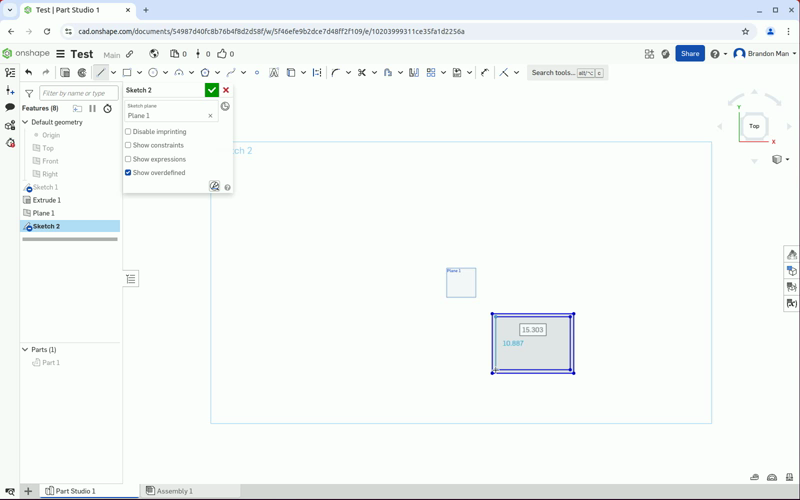
click(495, 369)
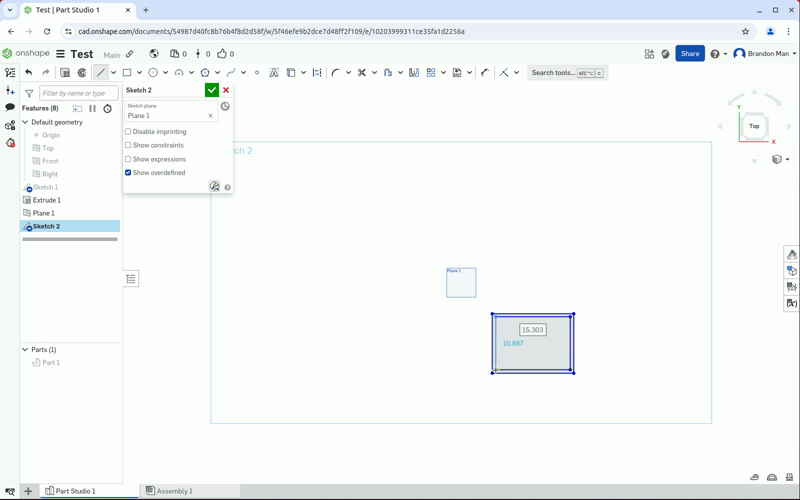
key(esc)
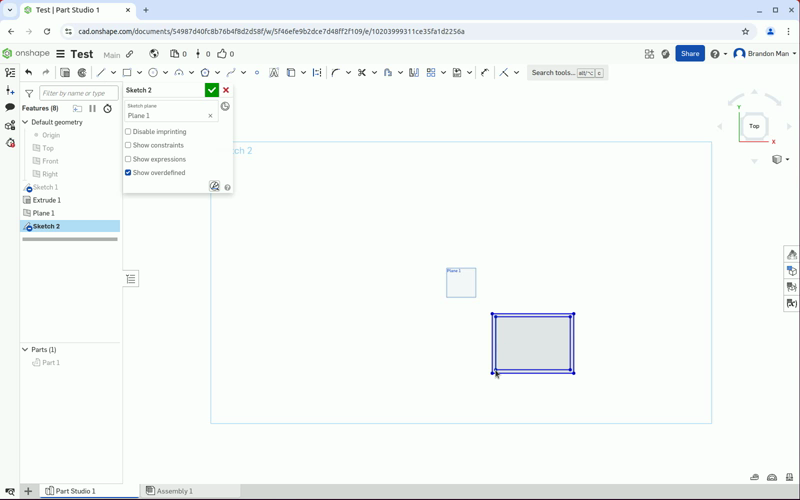
mouse_move(552, 315)
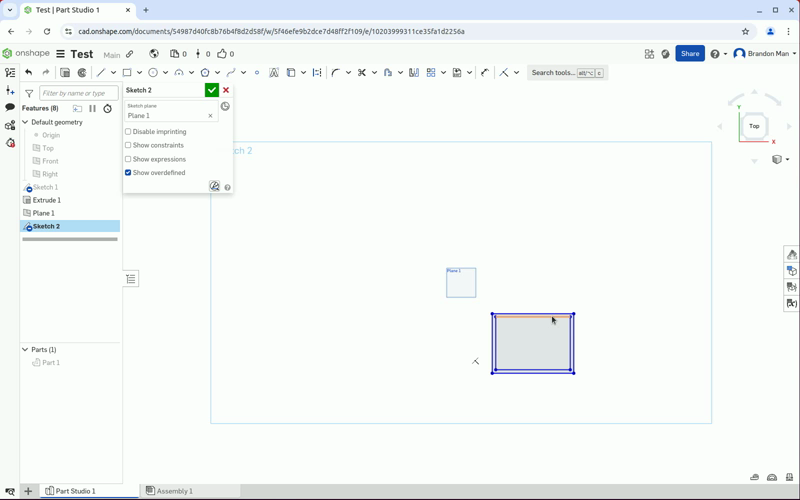
scroll(6)
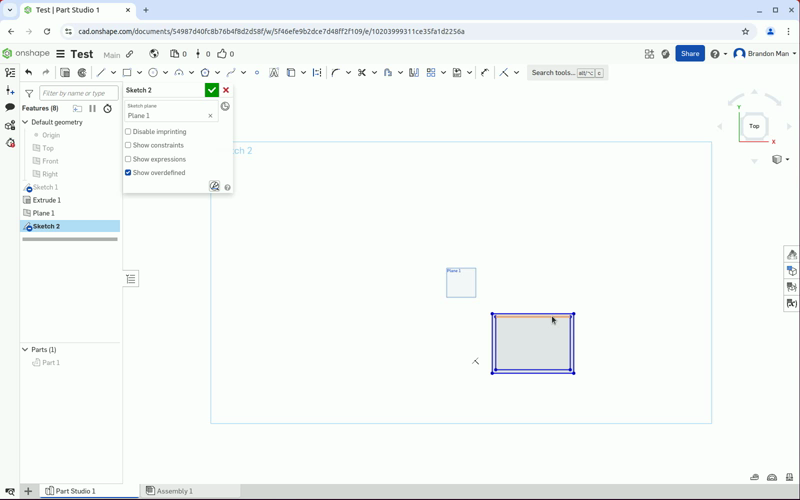
scroll(6)
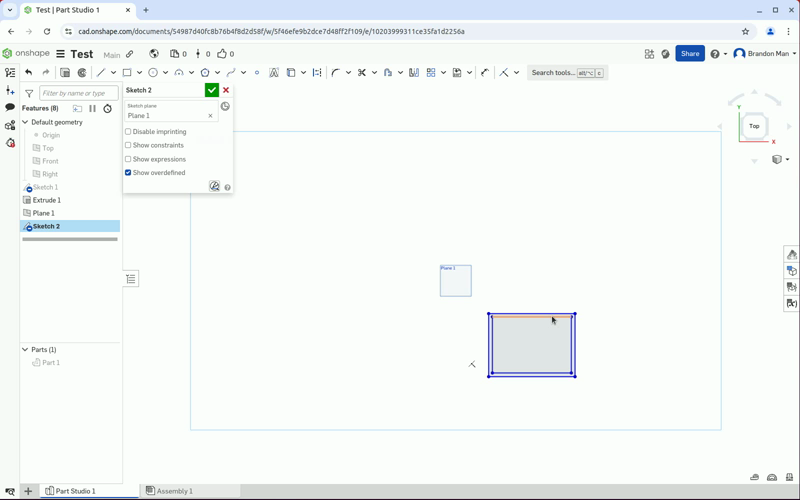
scroll(6)
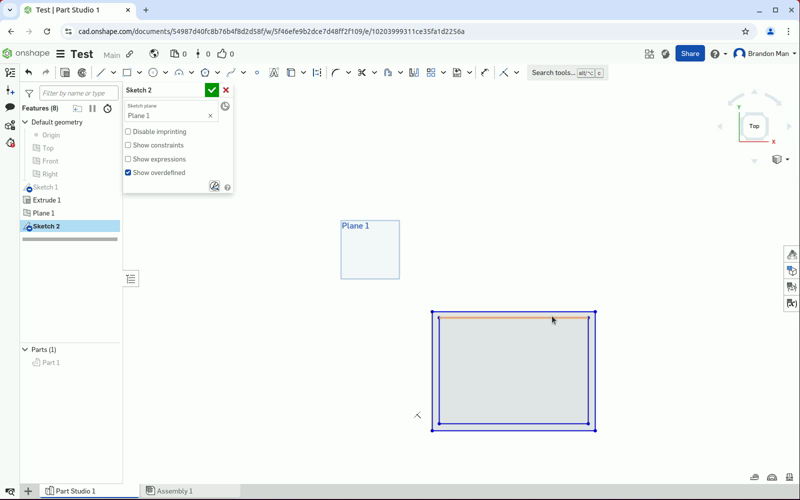
scroll(6)
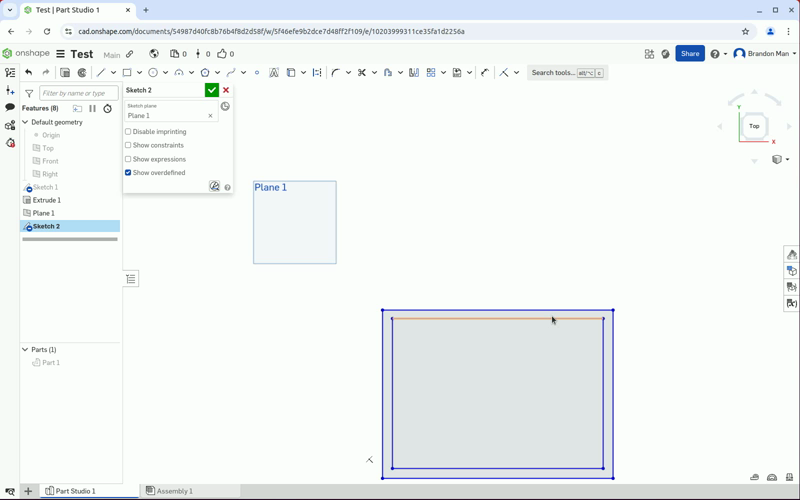
scroll(6)
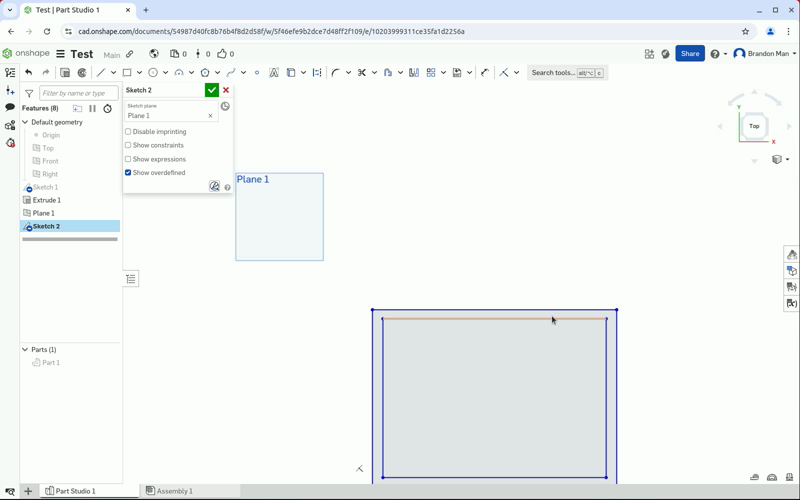
scroll(6)
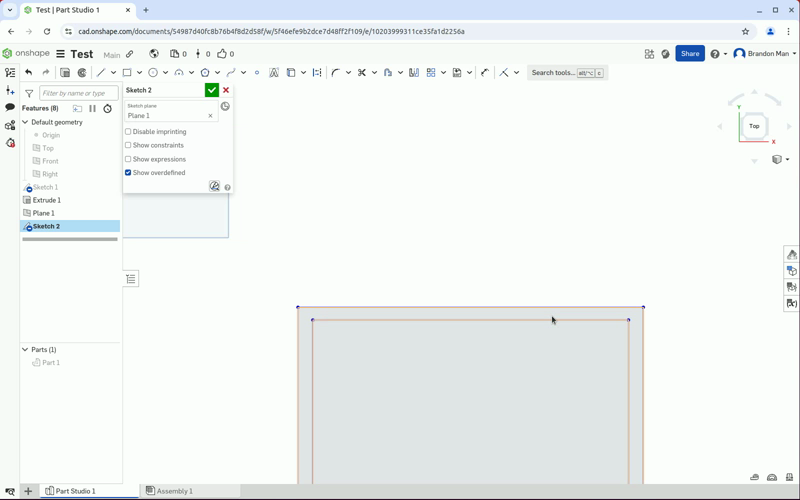
scroll(6)
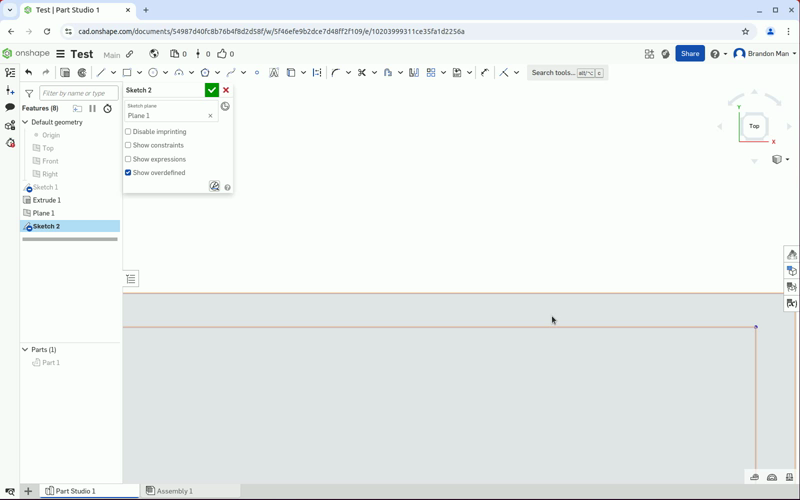
click(552, 315)
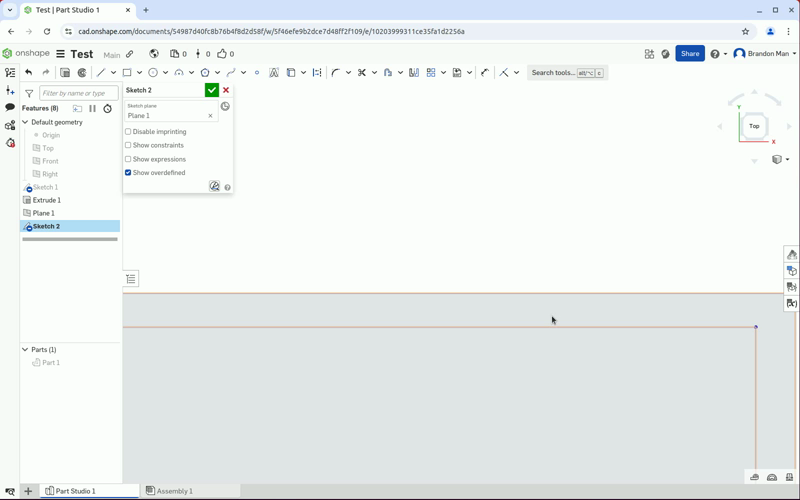
scroll(-6)
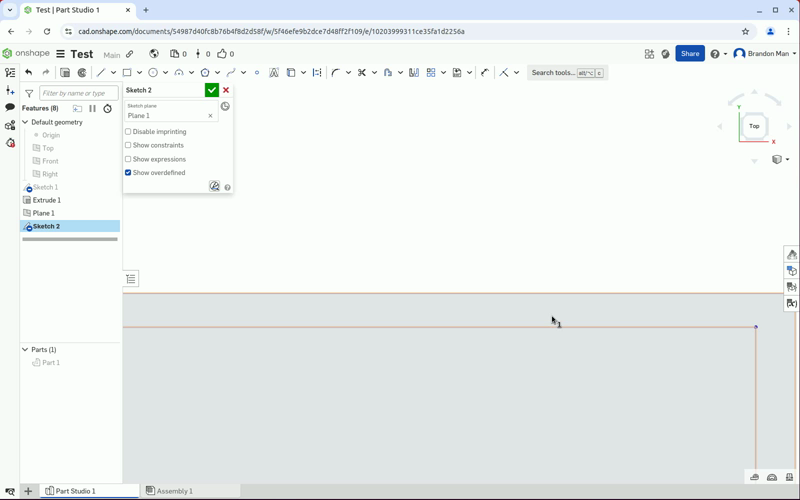
scroll(-6)
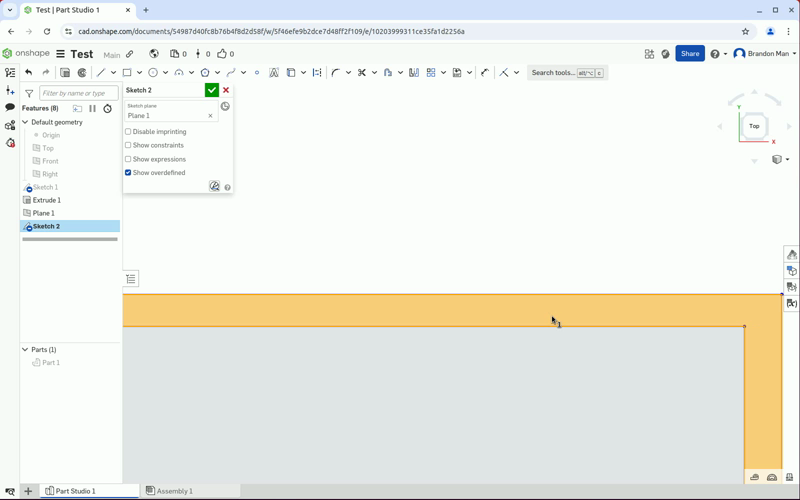
scroll(-6)
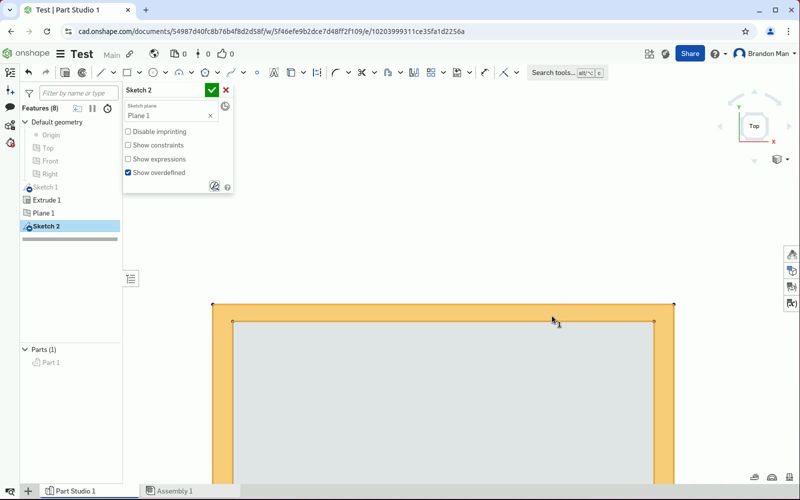
scroll(-6)
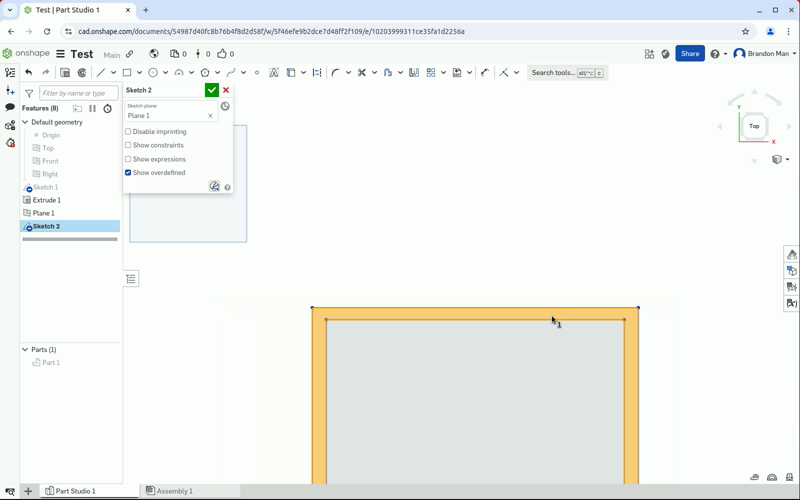
scroll(-6)
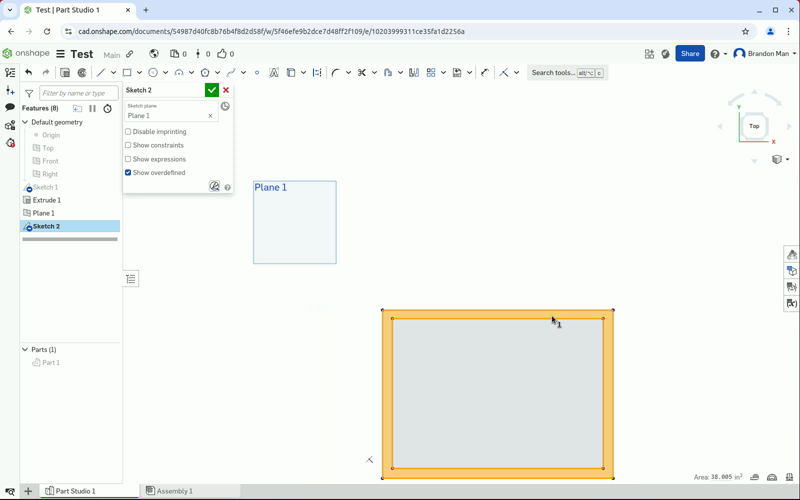
scroll(-6)
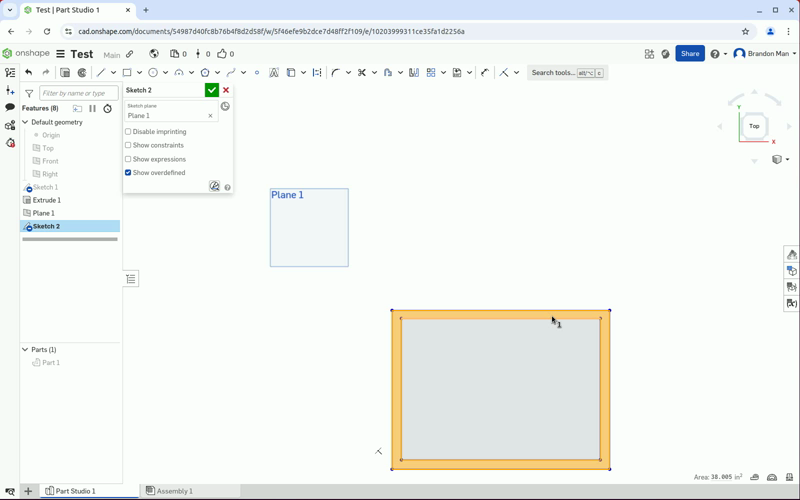
scroll(-6)
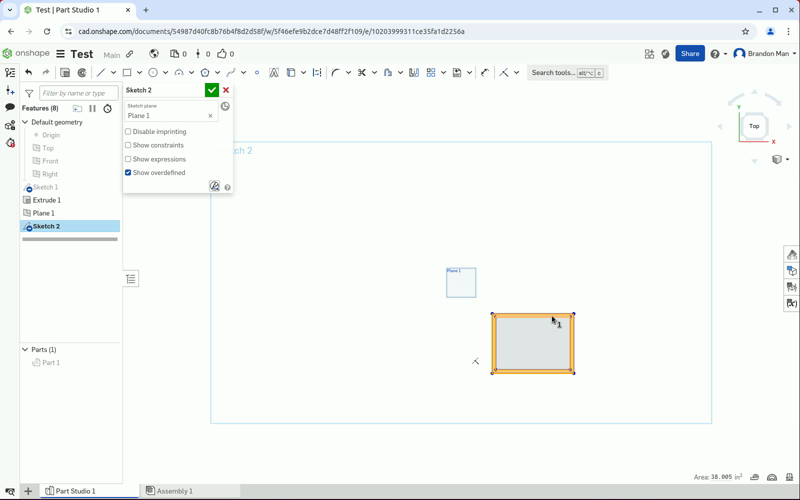
mouse_move(73, 352)
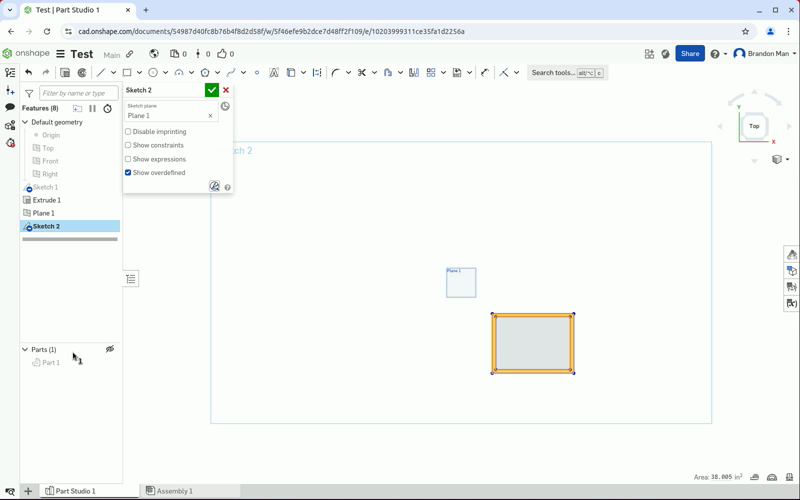
key(shift+y)
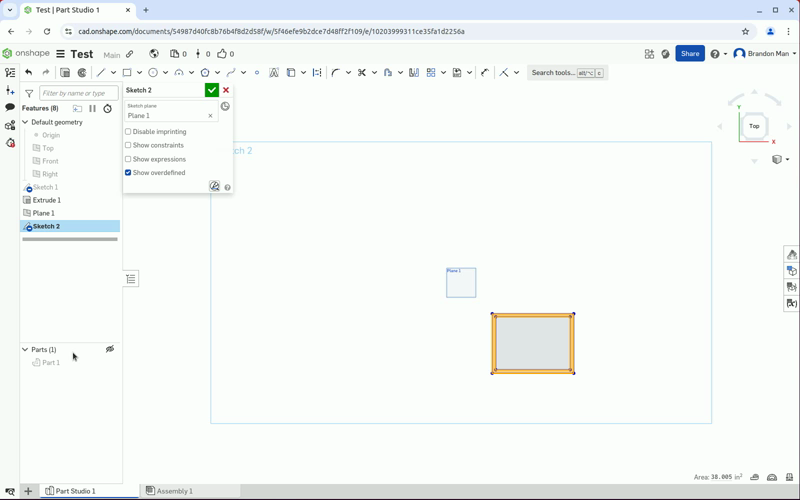
key(shift+e)
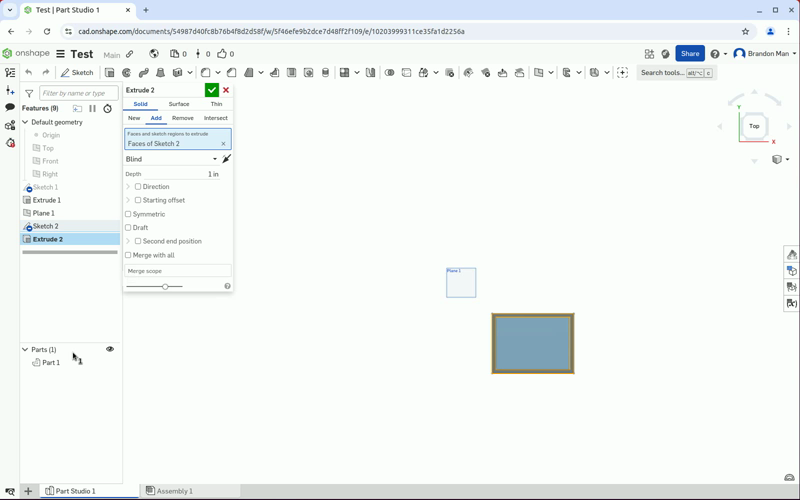
mouse_move(143, 106)
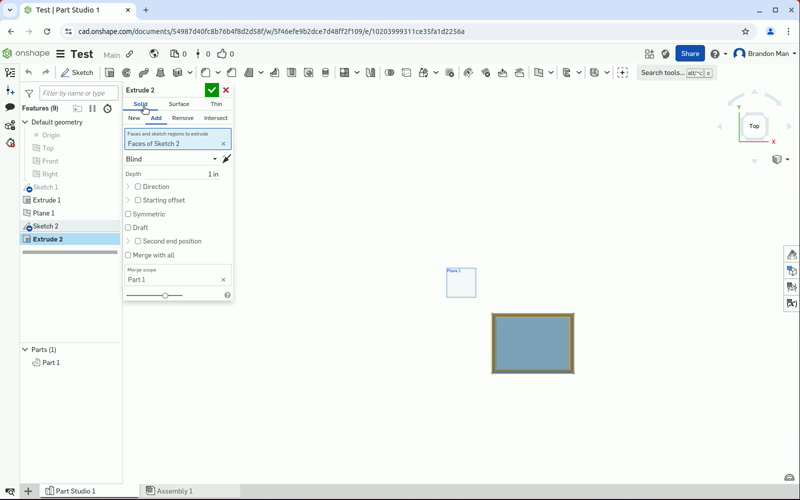
click(143, 106)
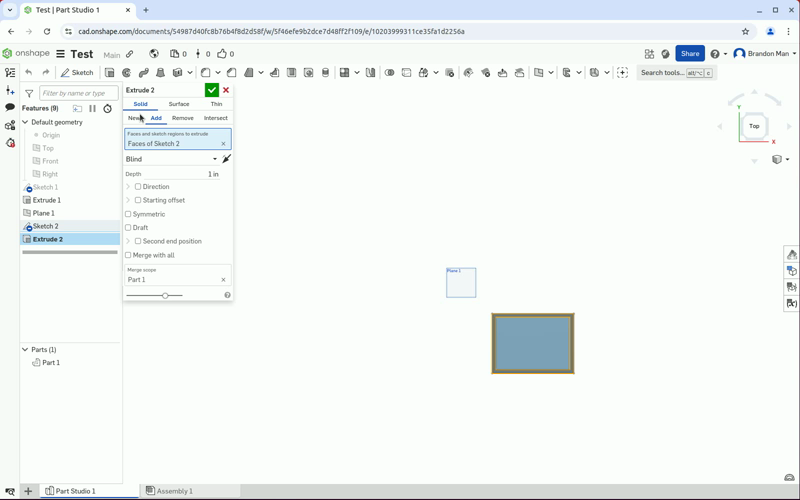
mouse_move(137, 120)
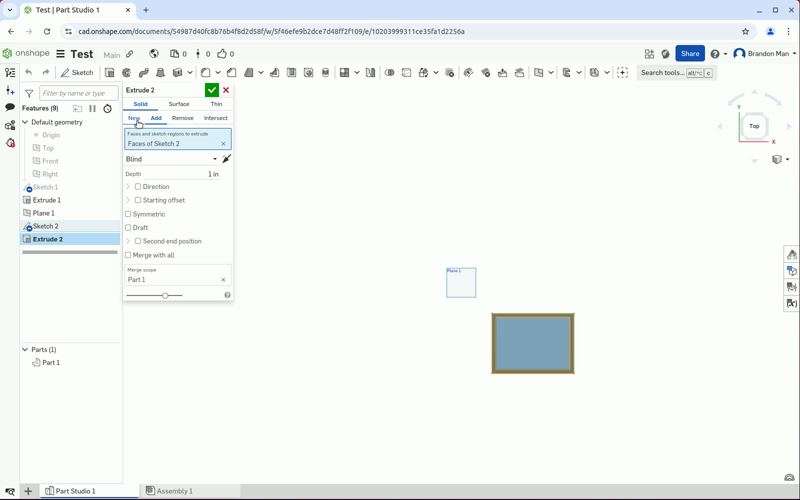
click(137, 120)
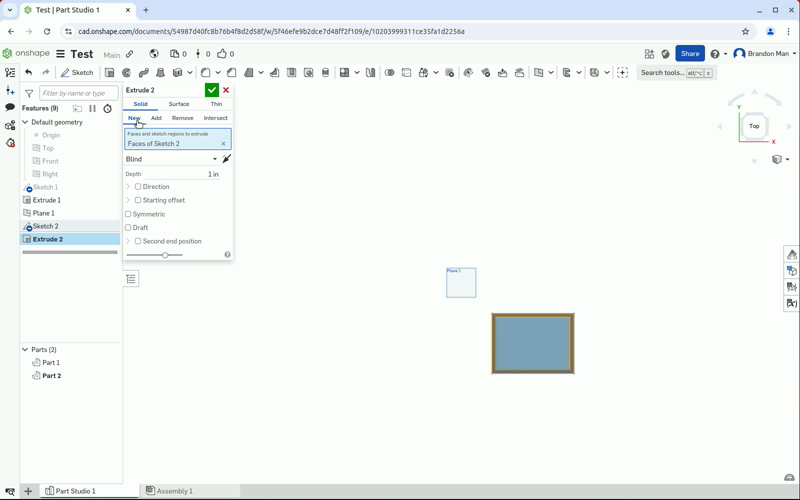
key(tab, 4)
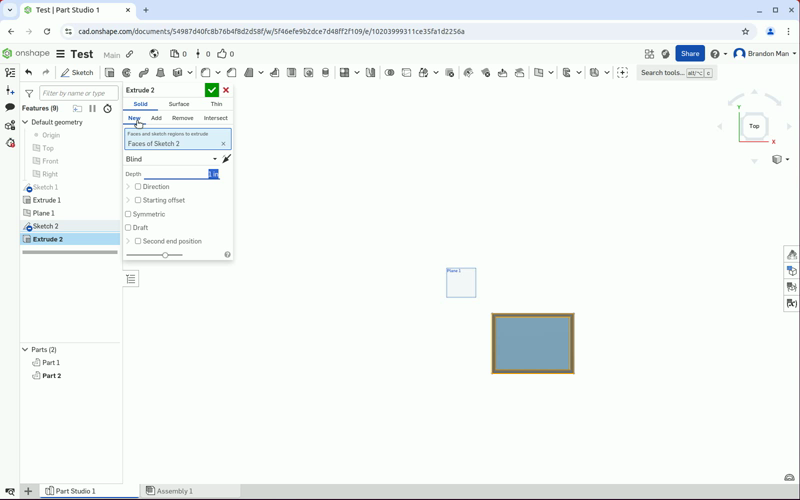
text(4.333)
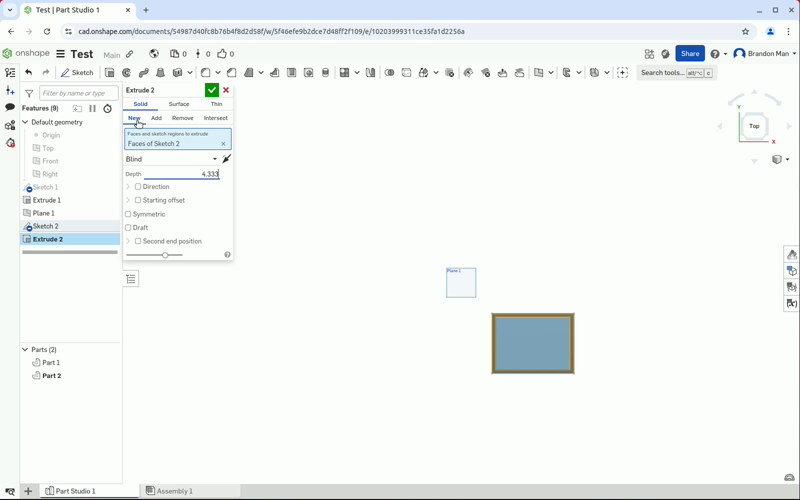
key(enter)
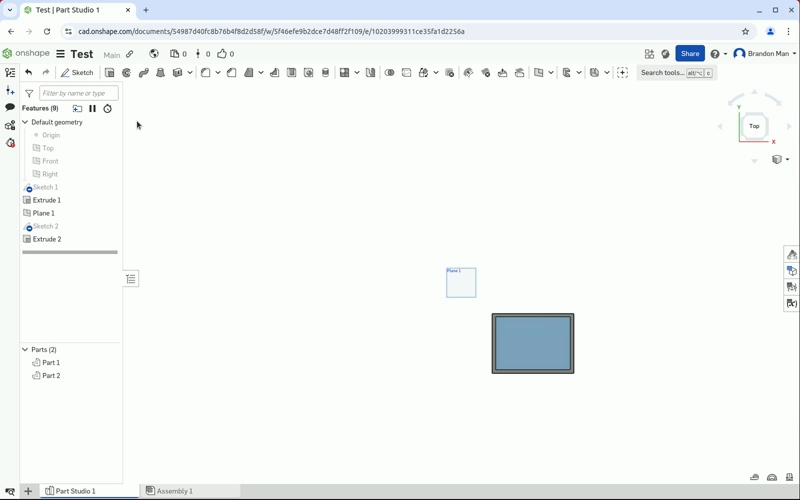
key(shift+h)
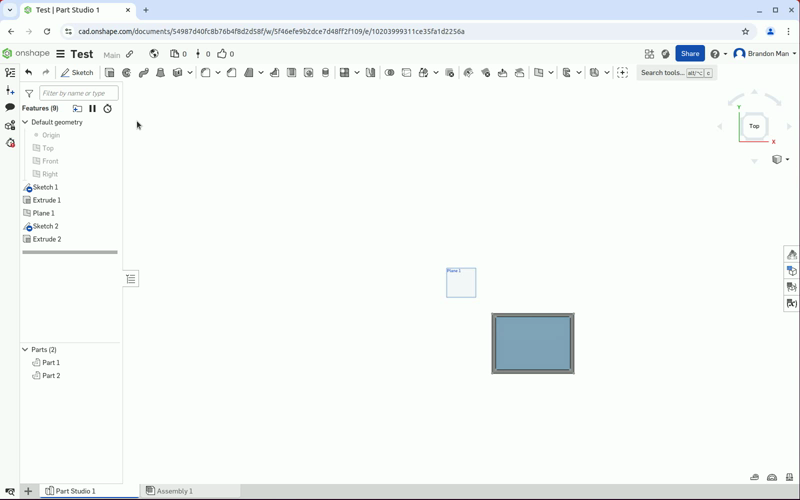
key(shift+h)
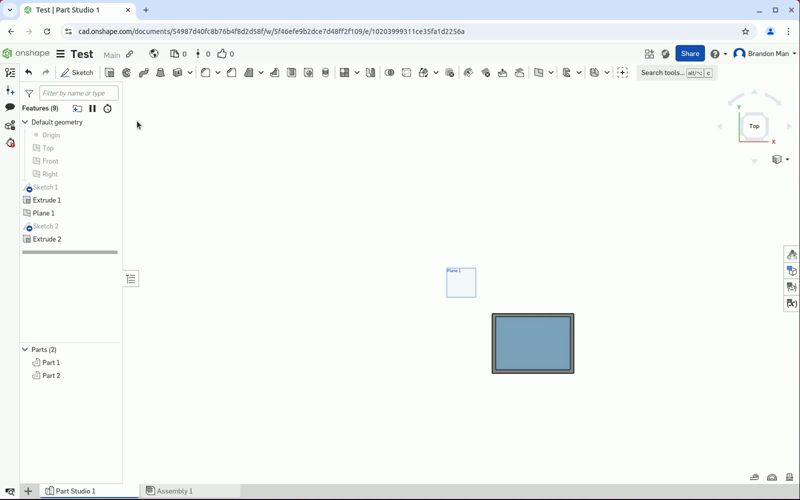
mouse_move(73, 189)
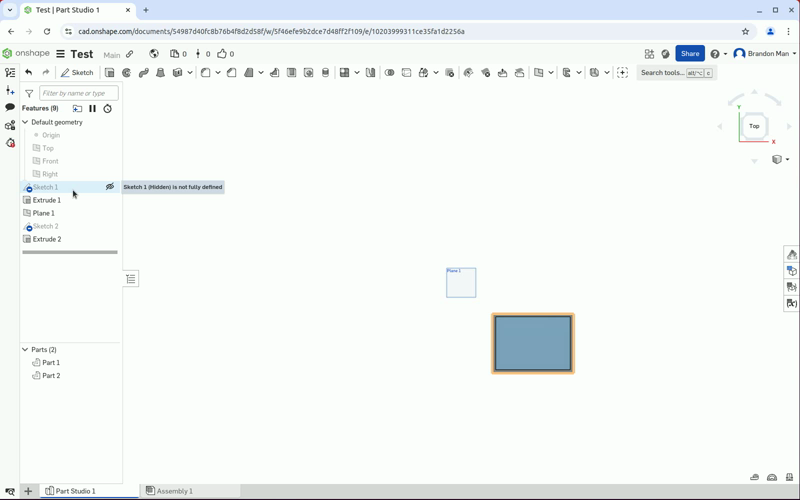
click(73, 189)
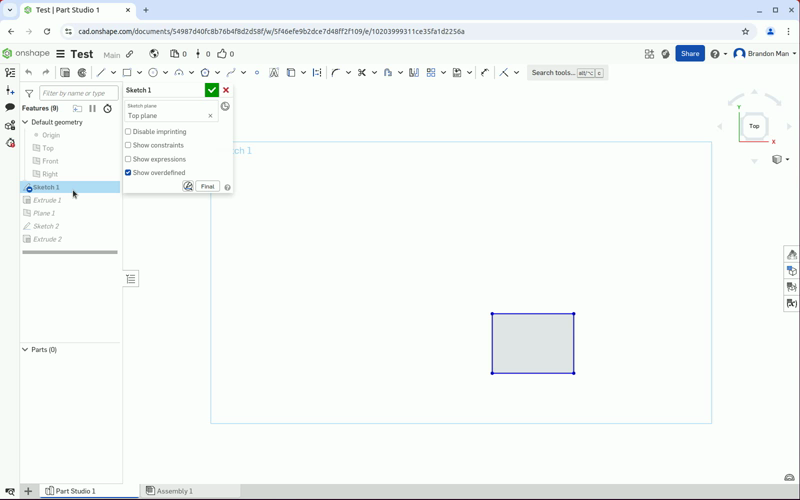
mouse_move(229, 92)
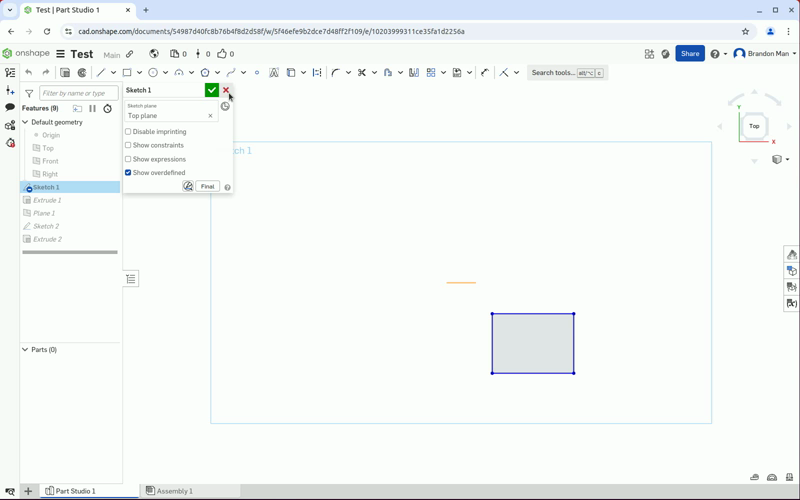
click(229, 92)
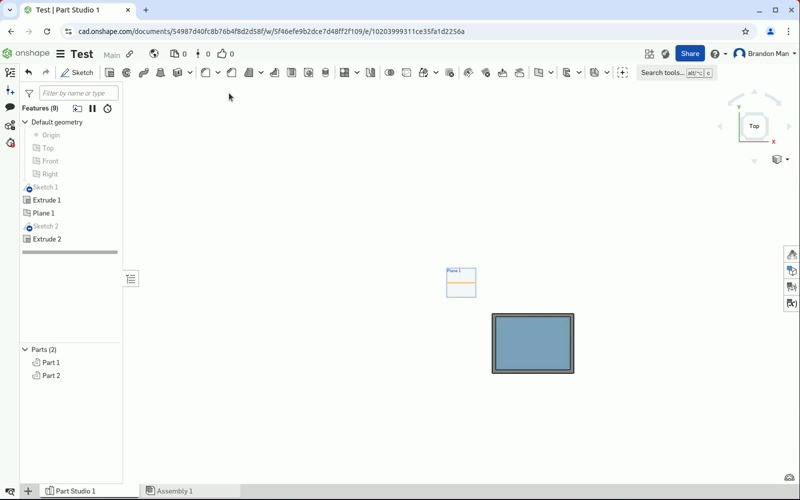
mouse_move(541, 75)
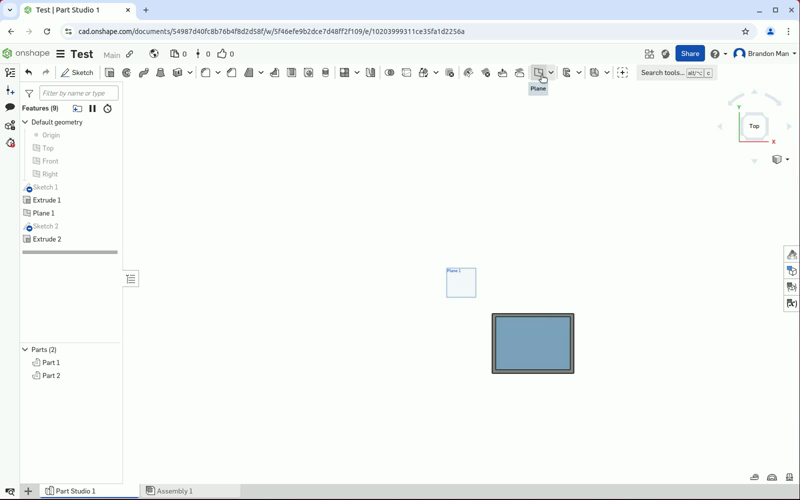
click(541, 75)
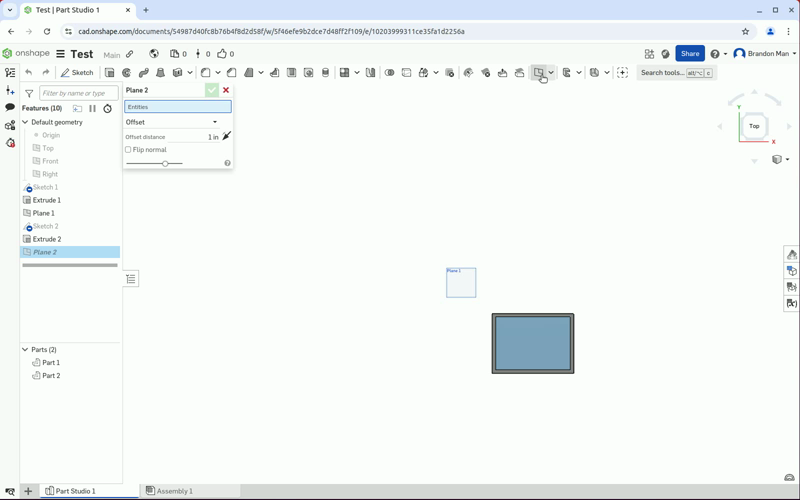
mouse_move(73, 150)
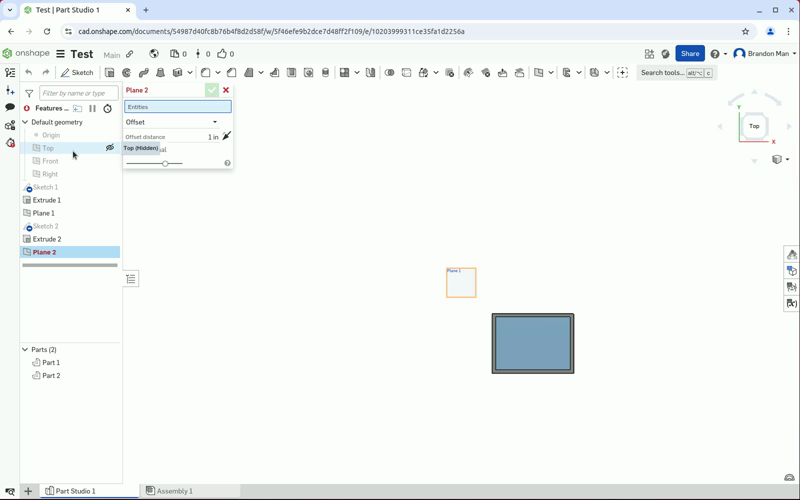
click(73, 150)
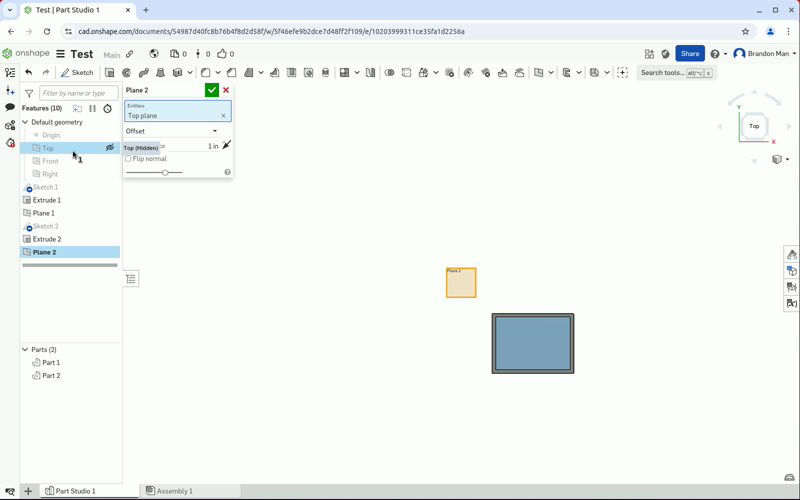
key(tab, 2)
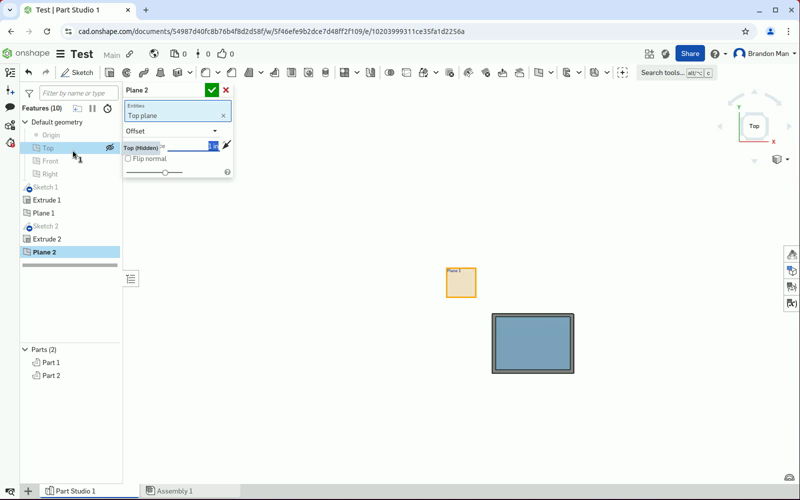
text(5.299)
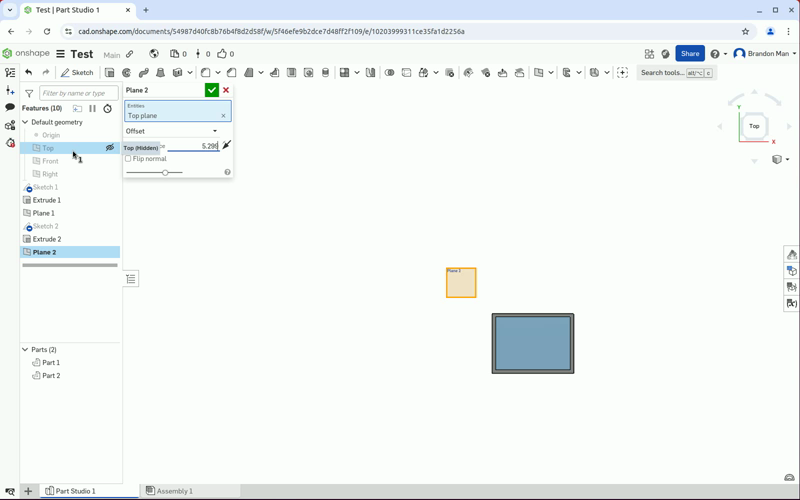
key(enter, 2)
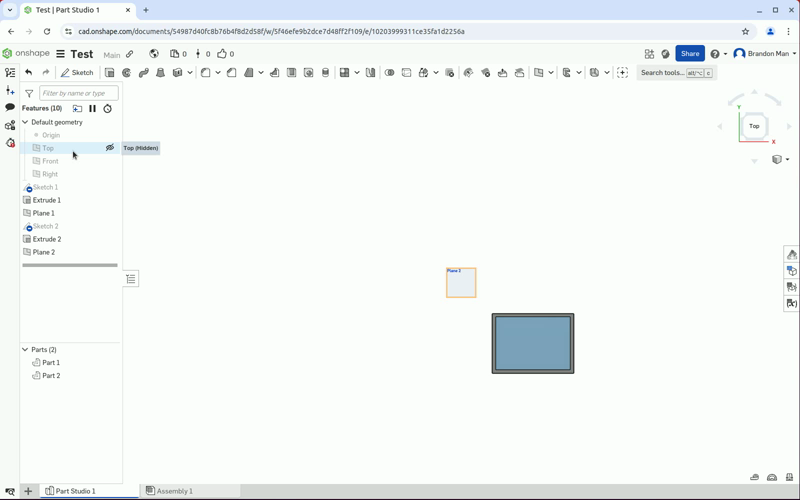
key(shift+s)
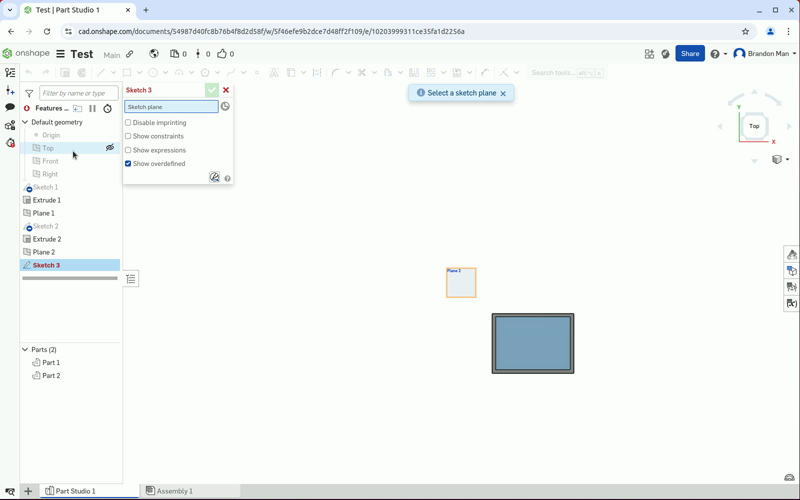
mouse_move(73, 254)
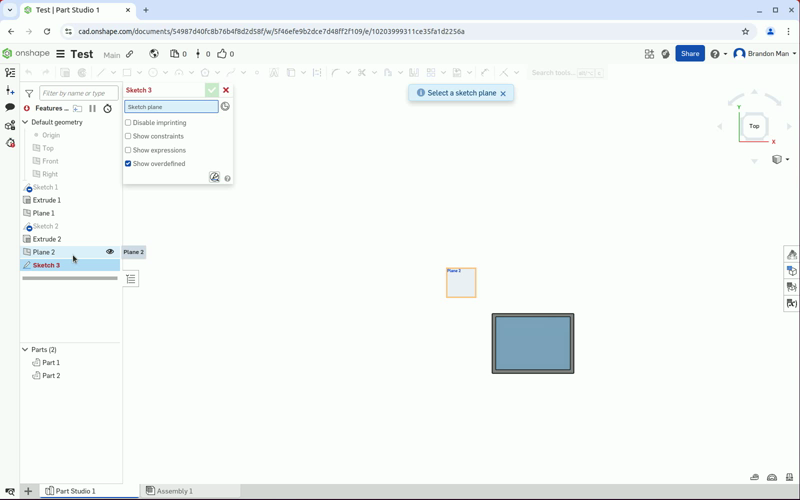
click(73, 254)
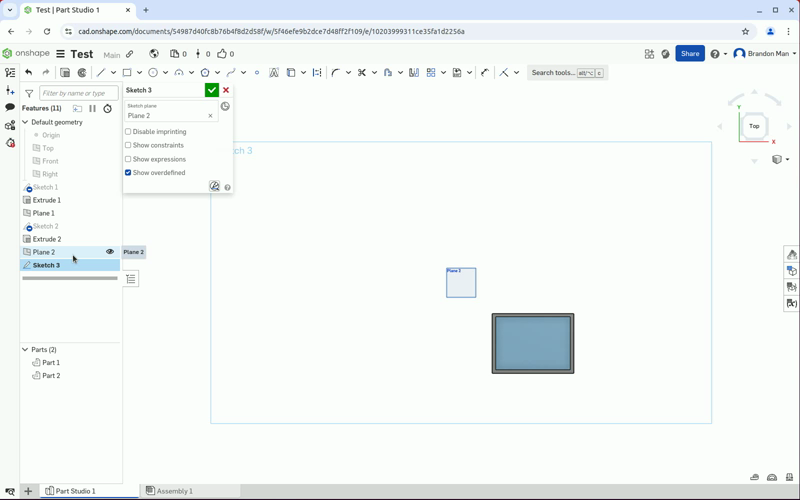
mouse_move(73, 352)
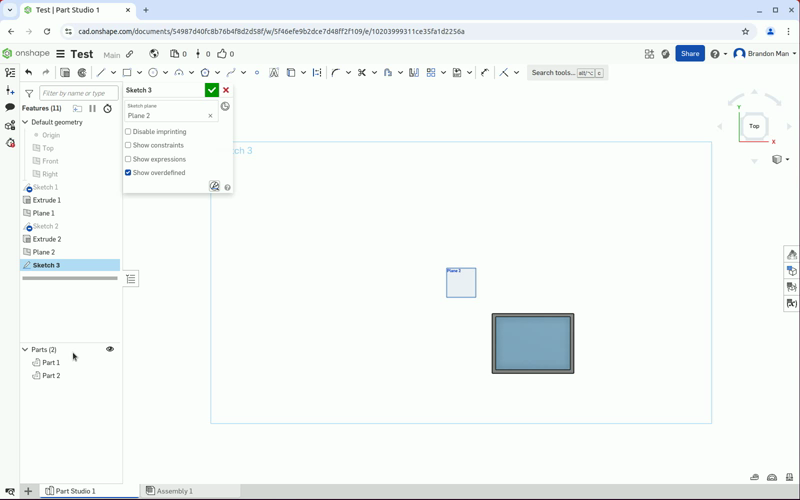
key(y)
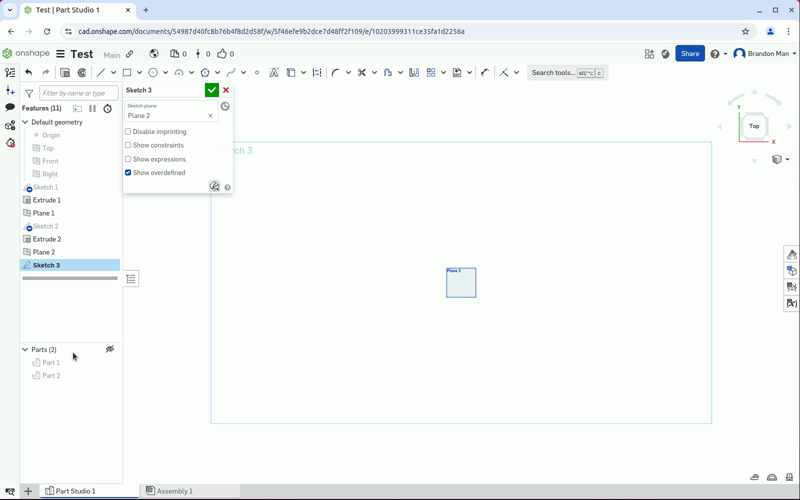
key(l)
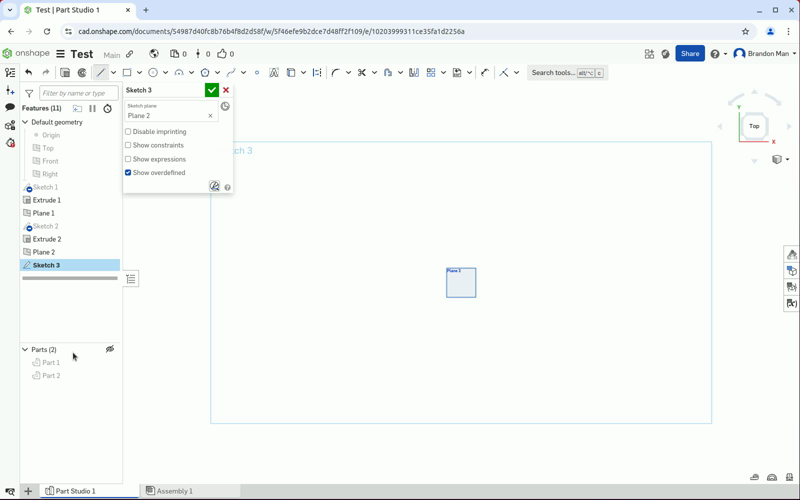
key_down(shift)
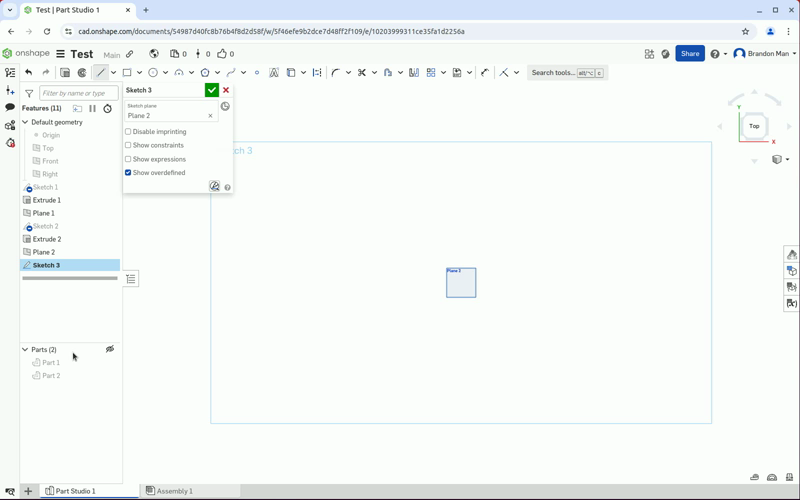
mouse_move(569, 340)
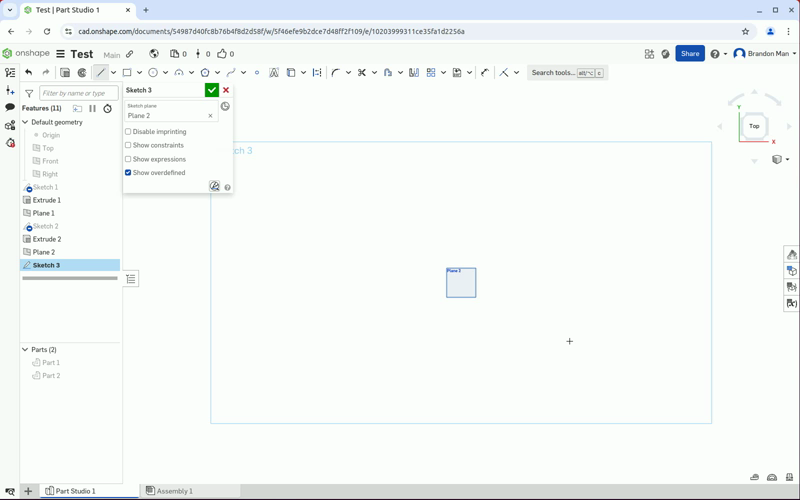
click(569, 340)
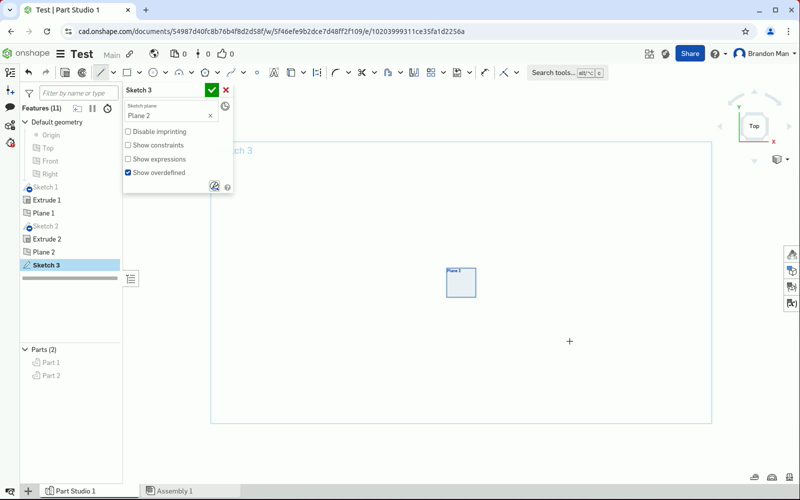
key_up(shift)
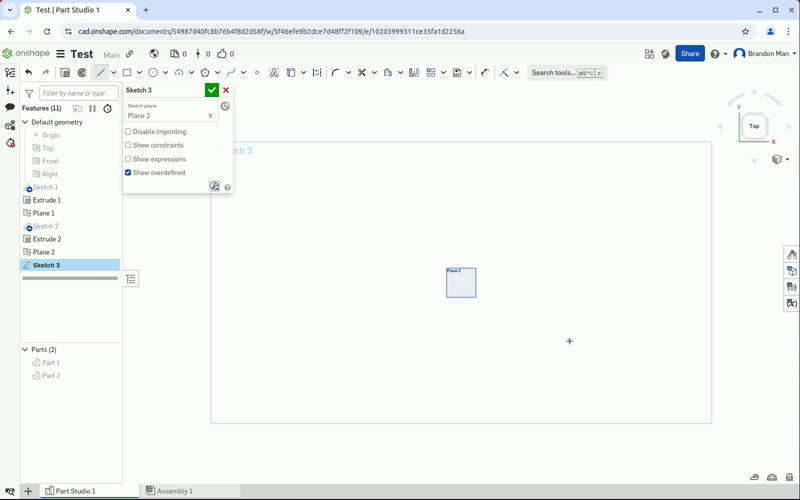
key_down(shift)
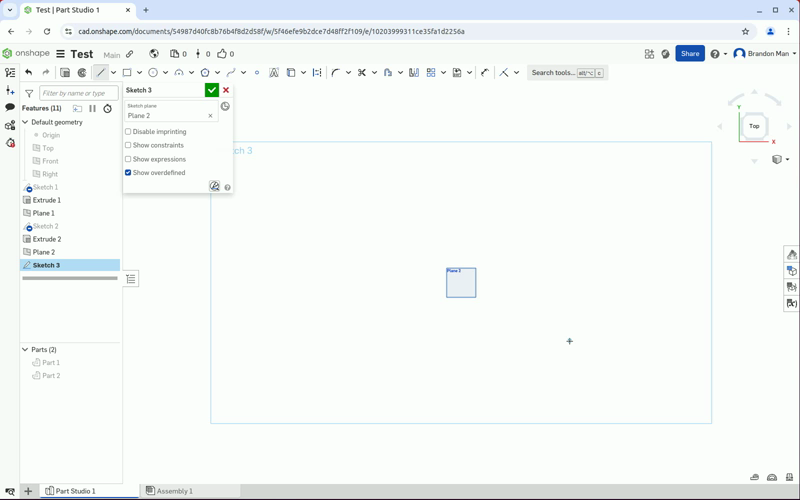
mouse_move(589, 340)
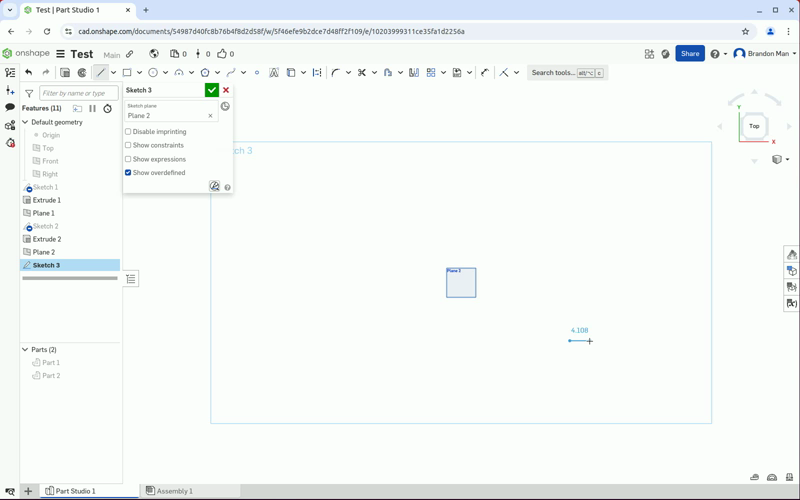
mouse_move(573, 340)
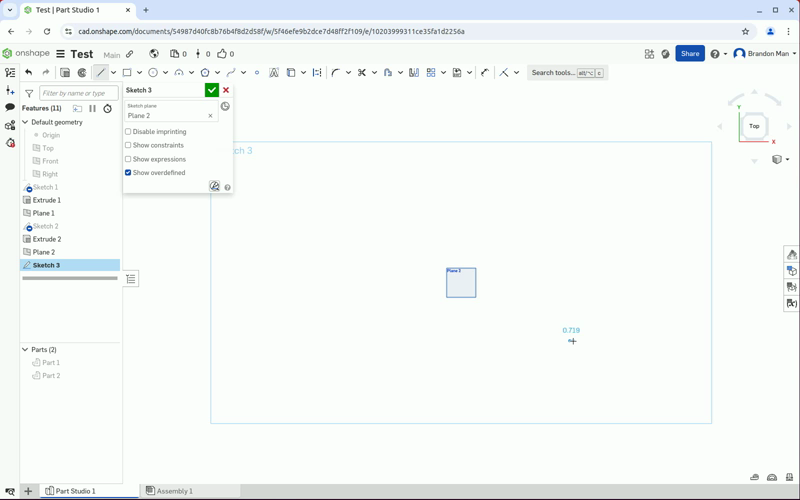
scroll(6)
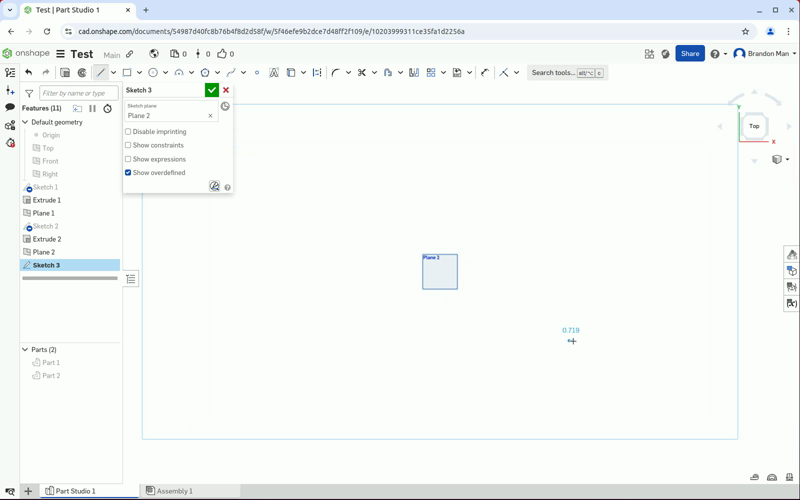
scroll(6)
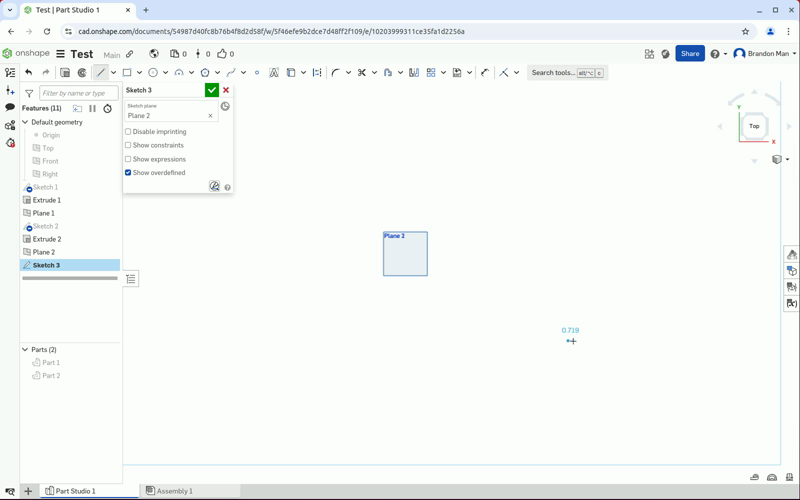
scroll(6)
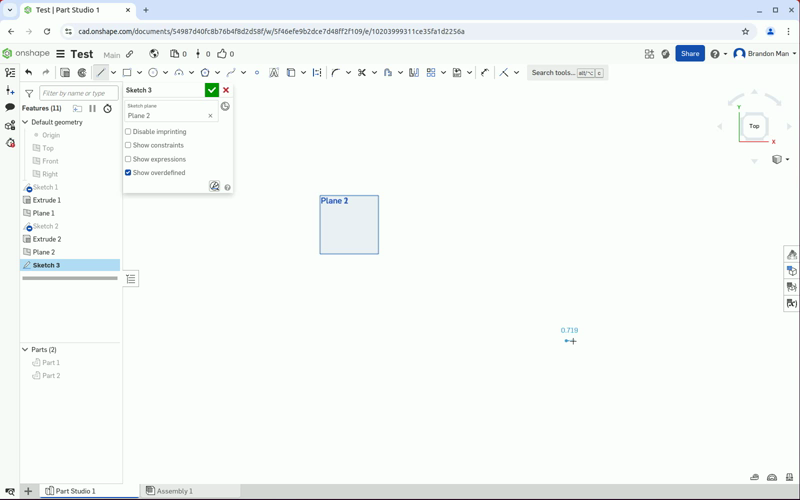
scroll(6)
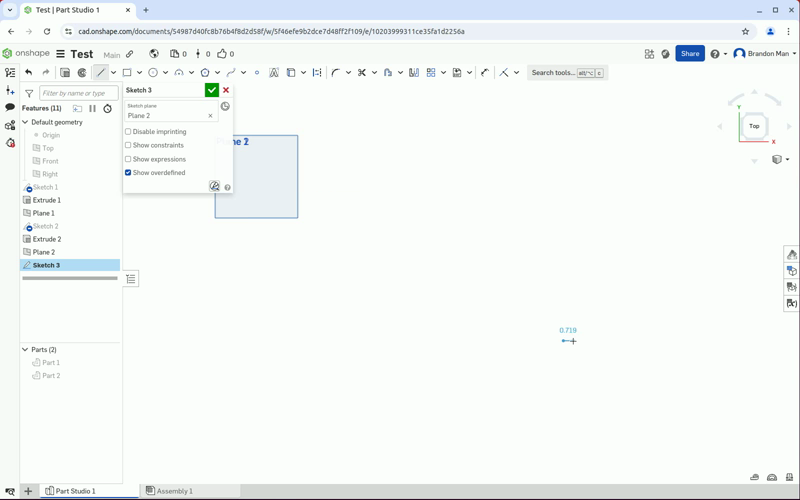
scroll(6)
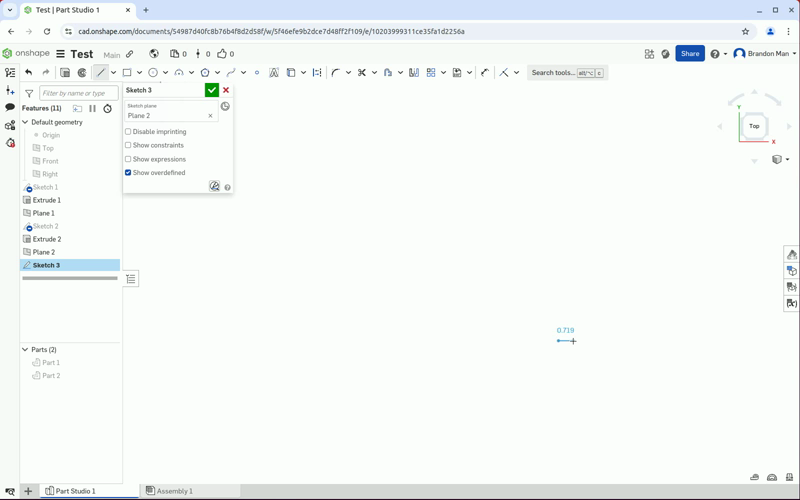
scroll(6)
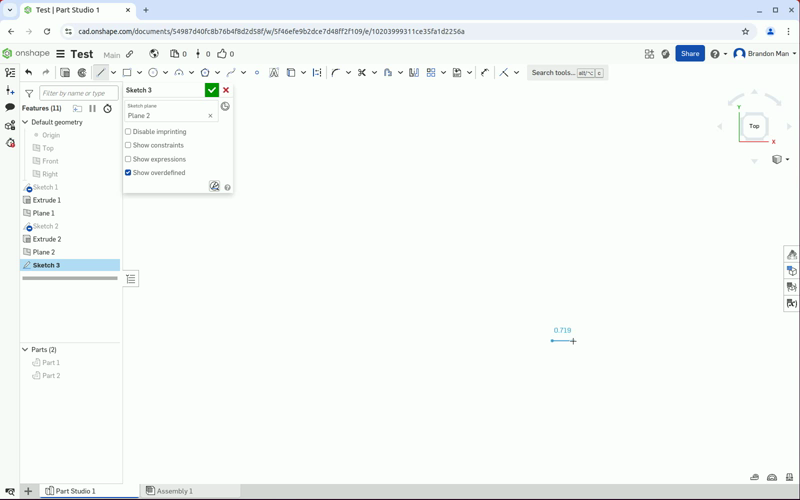
scroll(6)
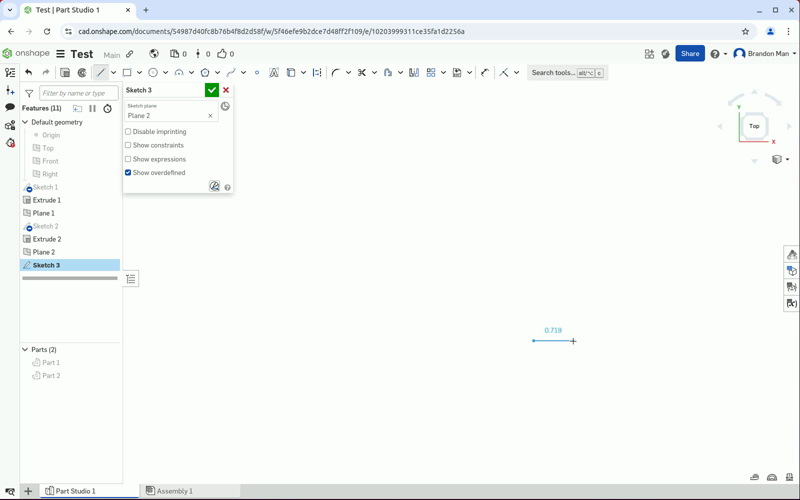
click(573, 340)
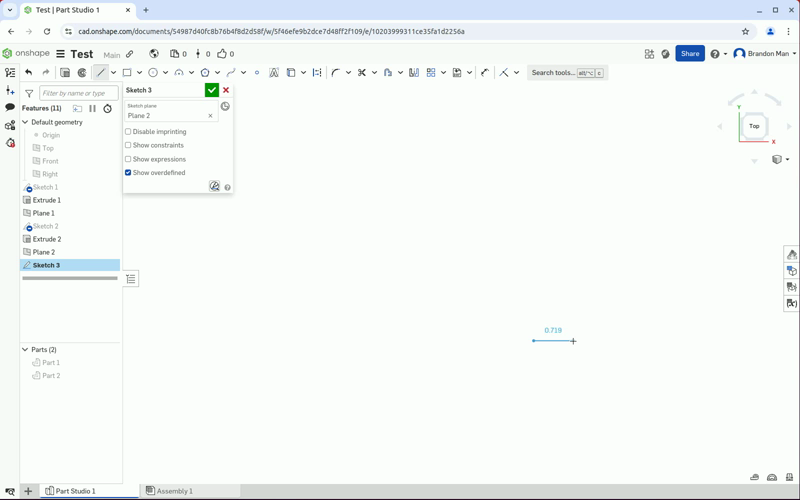
scroll(-6)
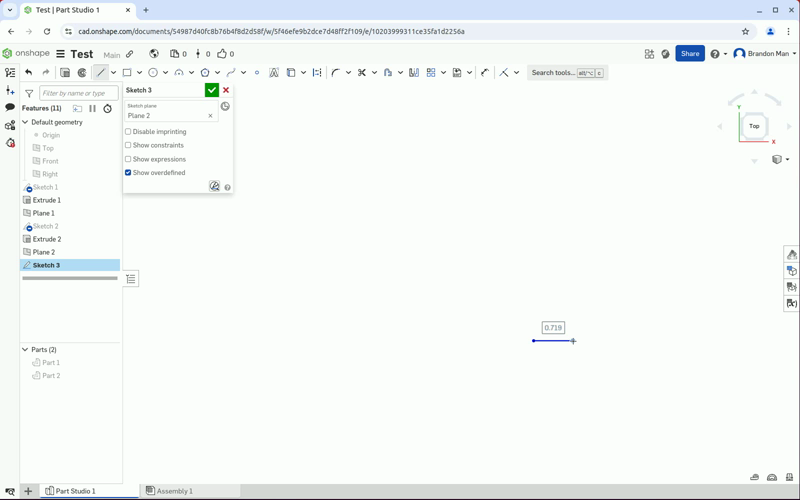
scroll(-6)
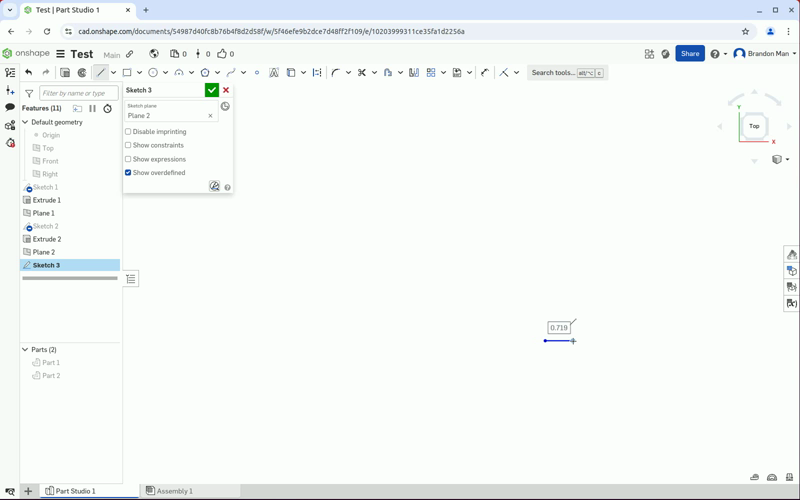
scroll(-6)
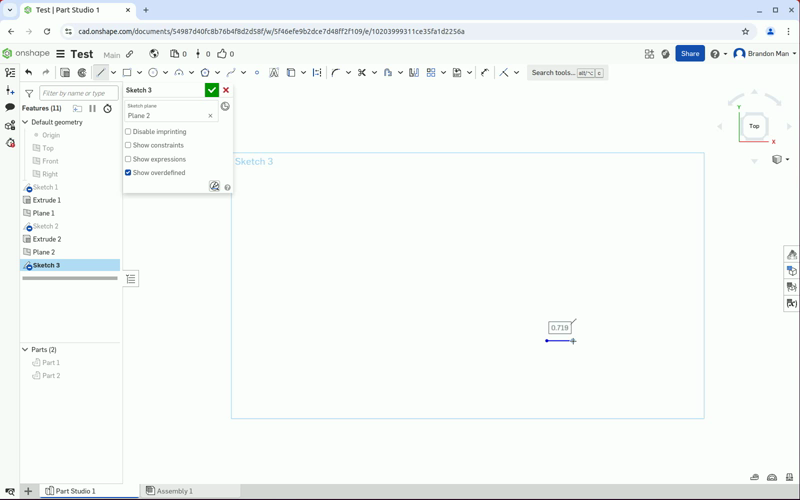
scroll(-6)
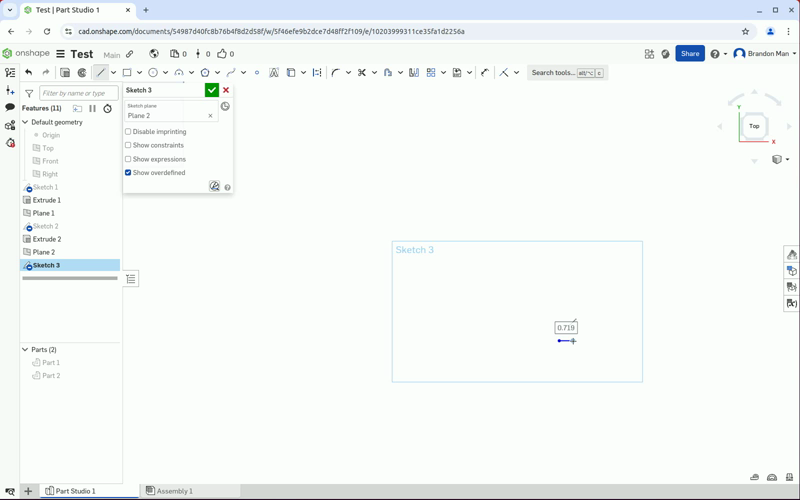
scroll(-6)
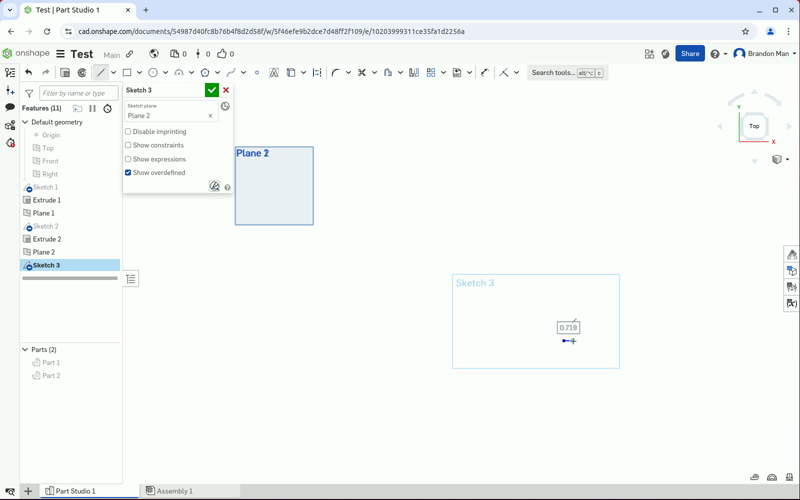
scroll(-6)
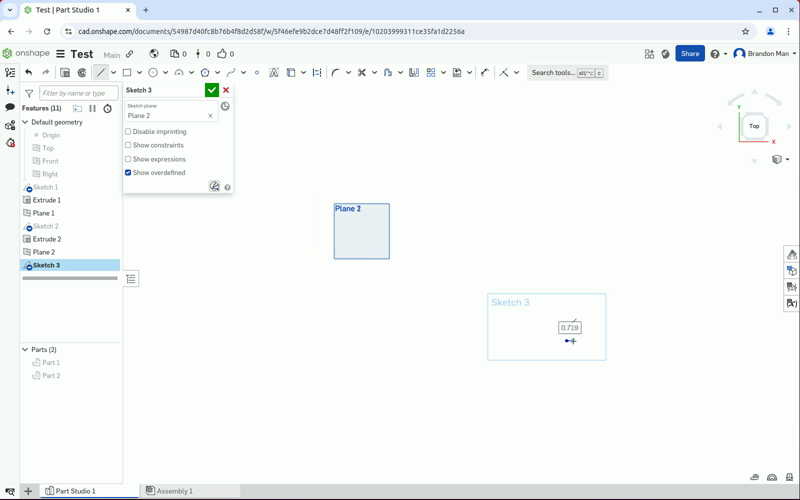
scroll(-6)
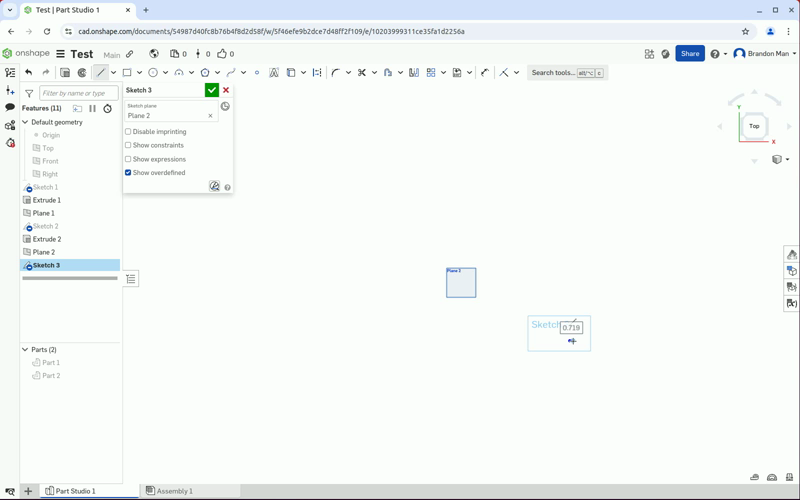
key_up(shift)
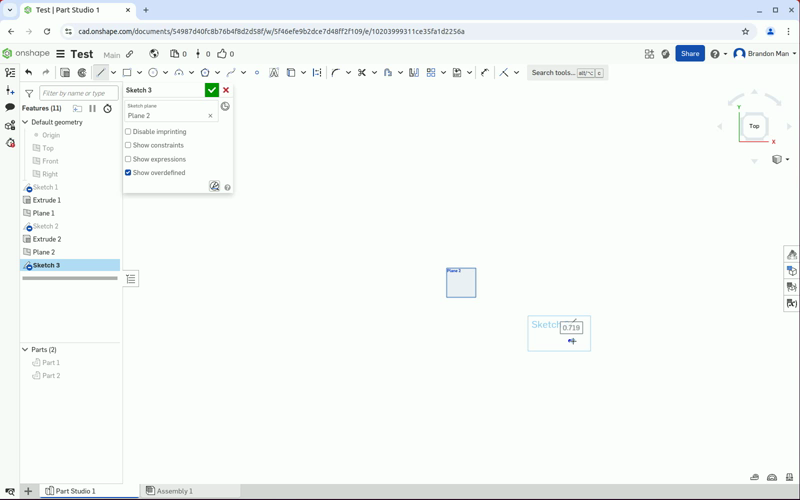
key_down(shift)
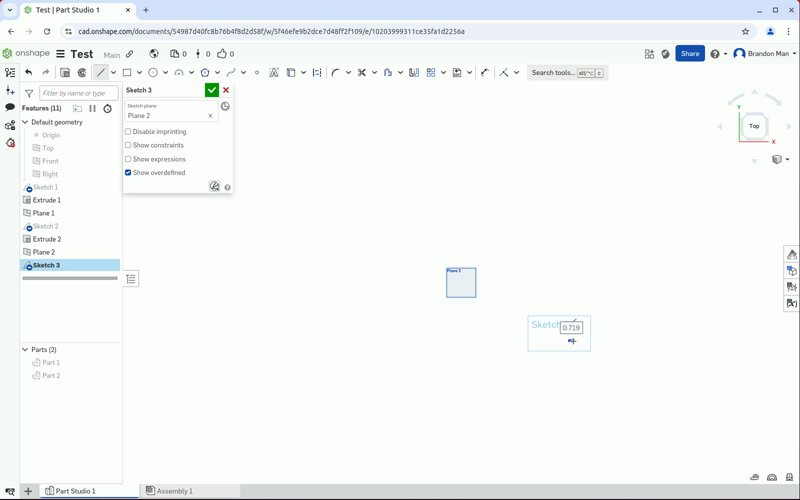
mouse_move(589, 340)
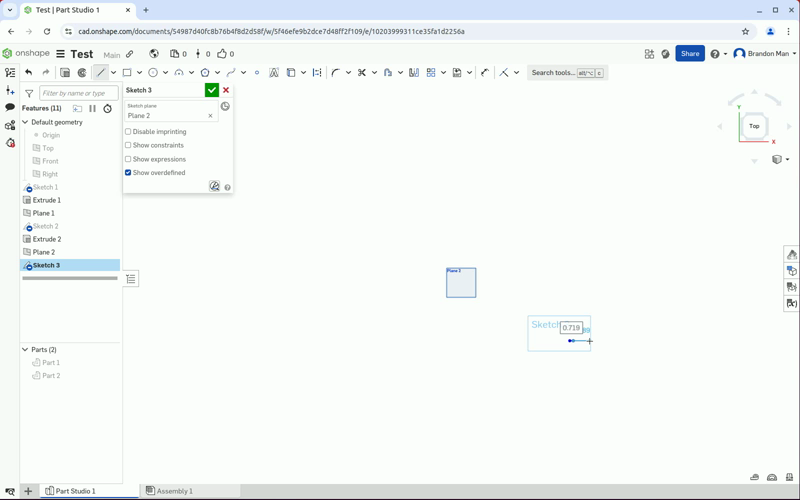
mouse_move(573, 315)
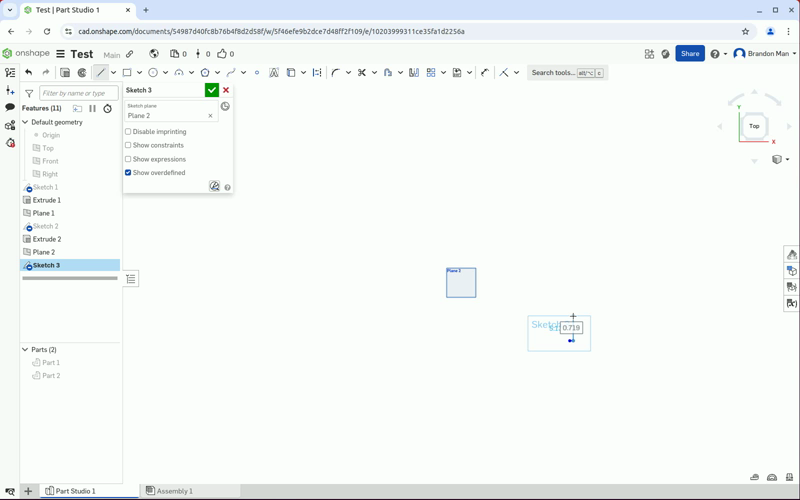
click(573, 315)
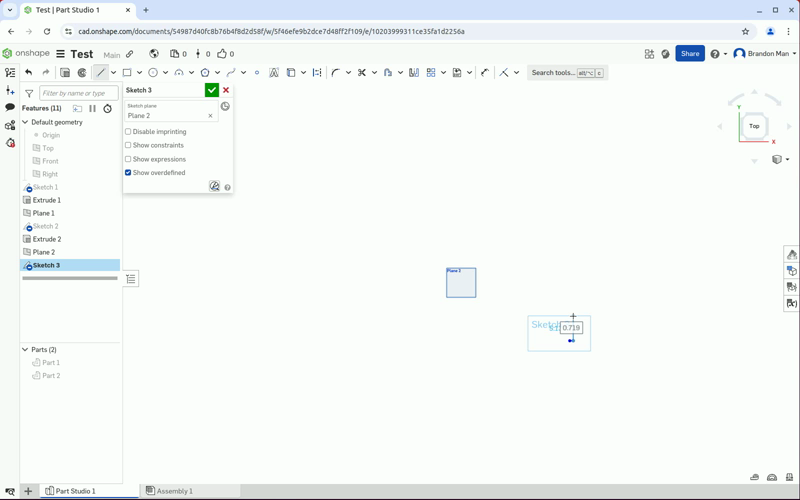
key_up(shift)
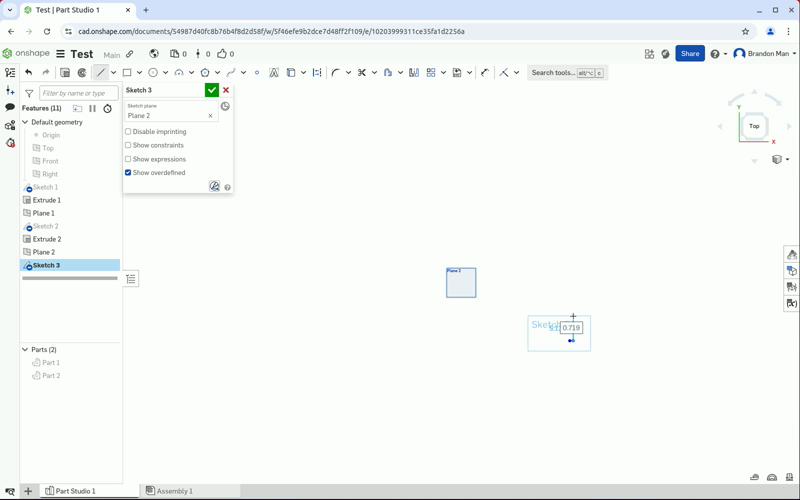
key_down(shift)
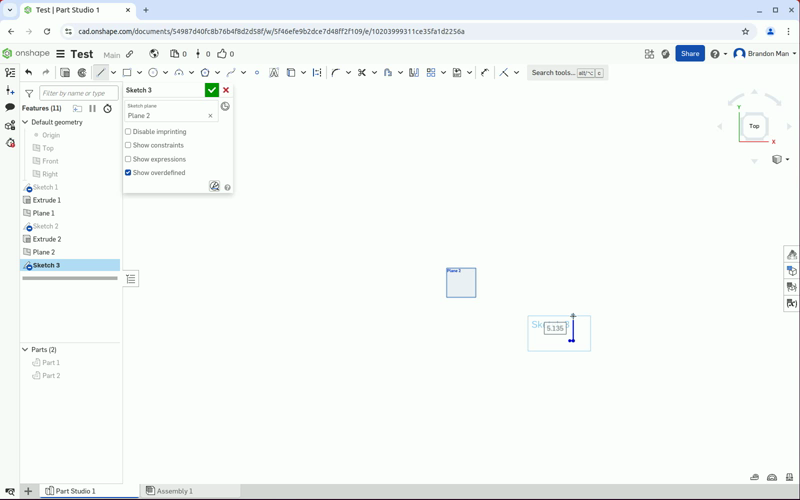
mouse_move(589, 315)
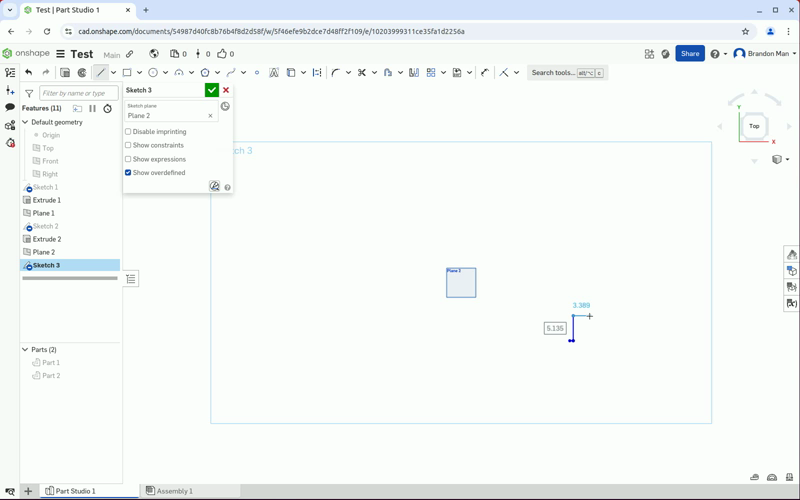
mouse_move(569, 315)
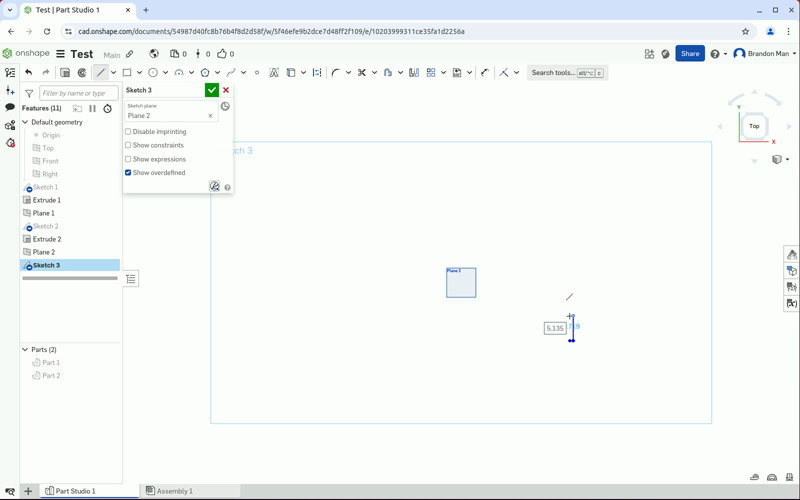
scroll(6)
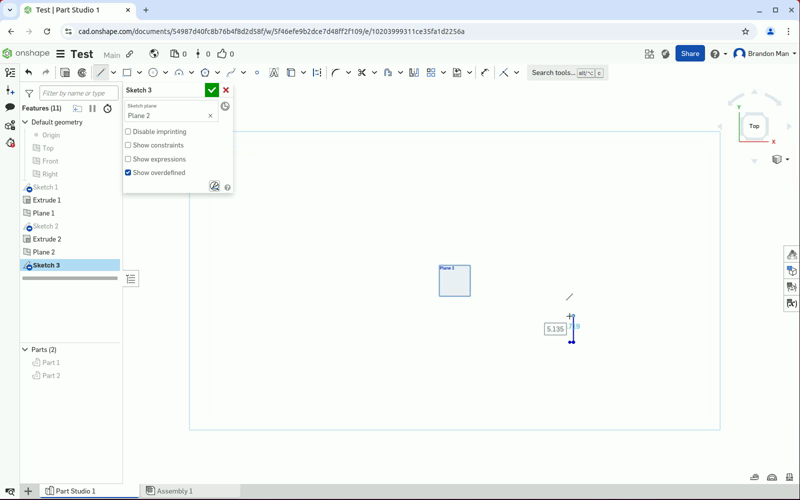
scroll(6)
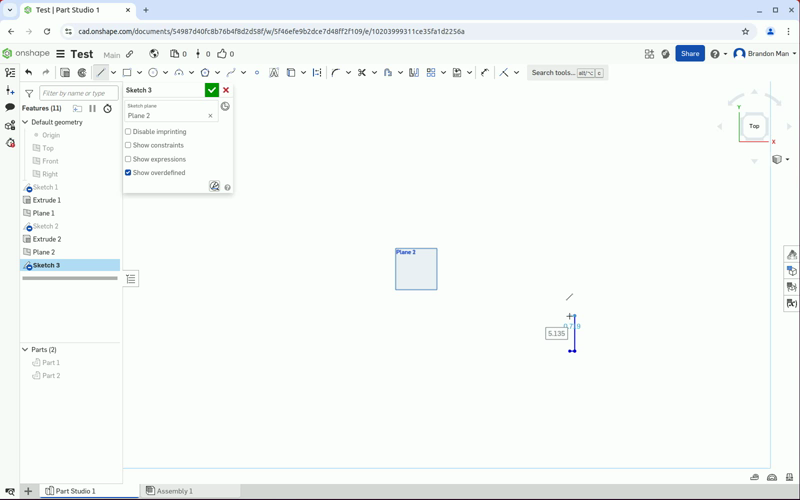
scroll(6)
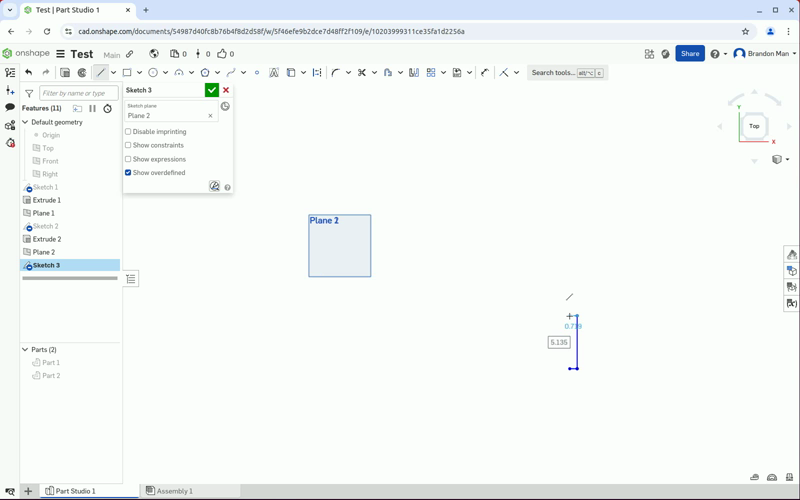
scroll(6)
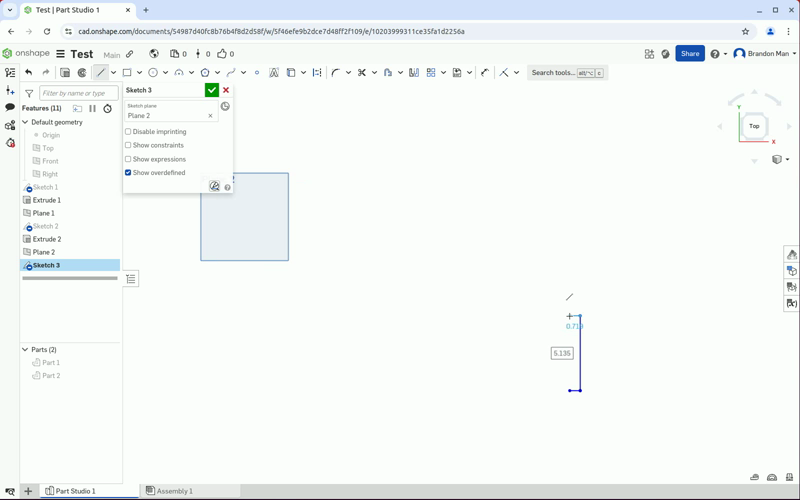
scroll(6)
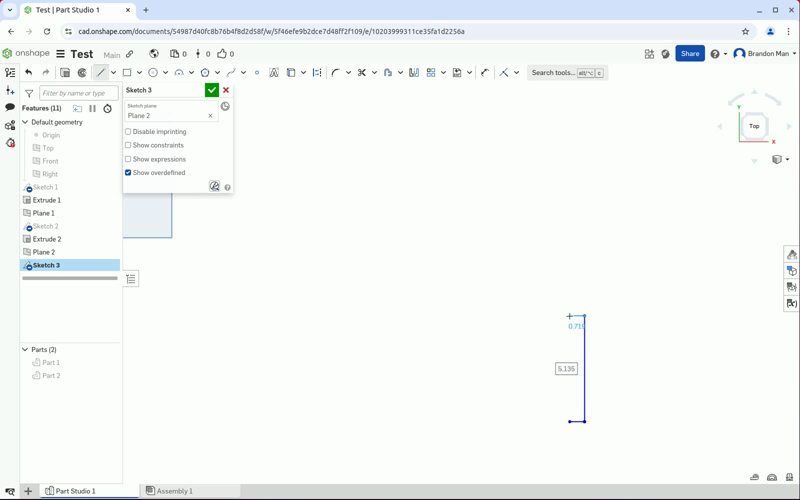
scroll(6)
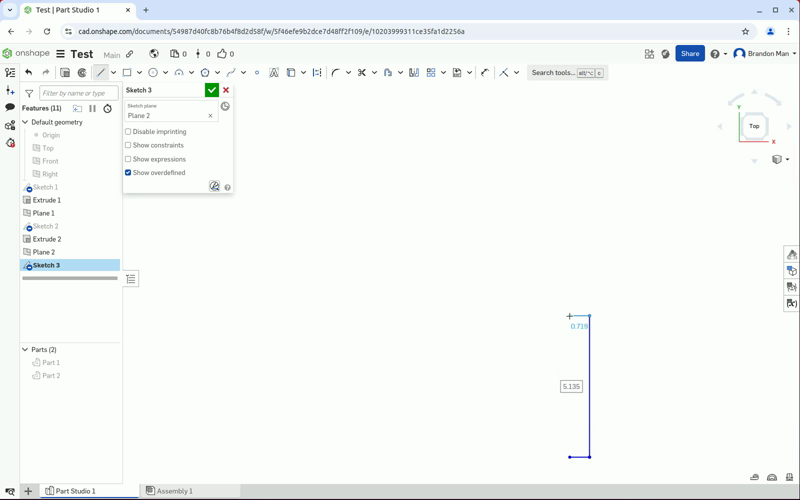
scroll(6)
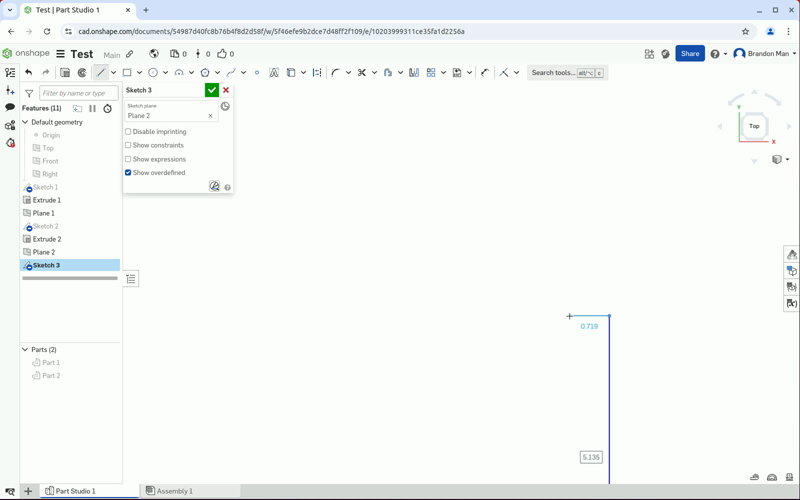
click(569, 315)
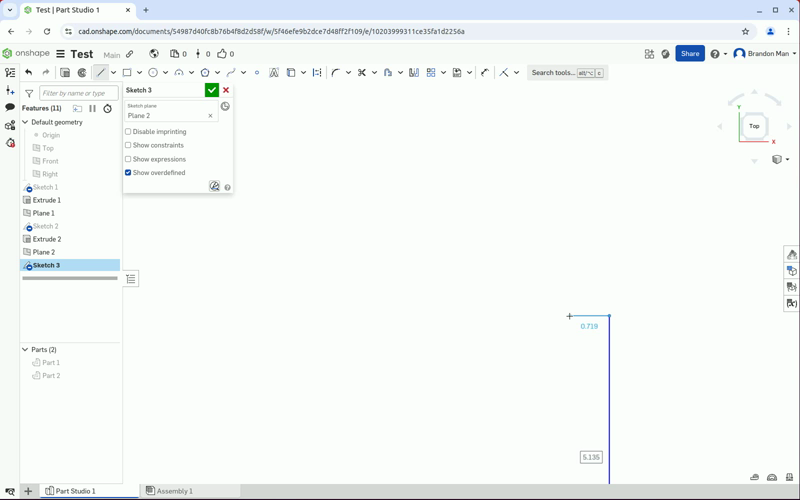
scroll(-6)
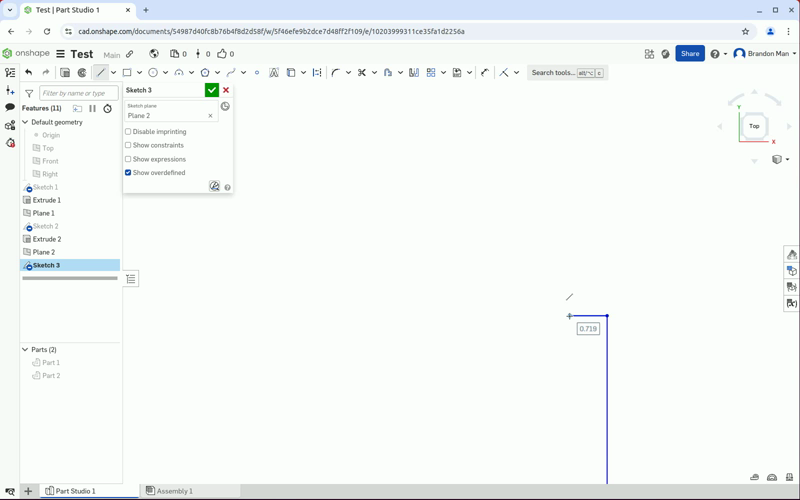
scroll(-6)
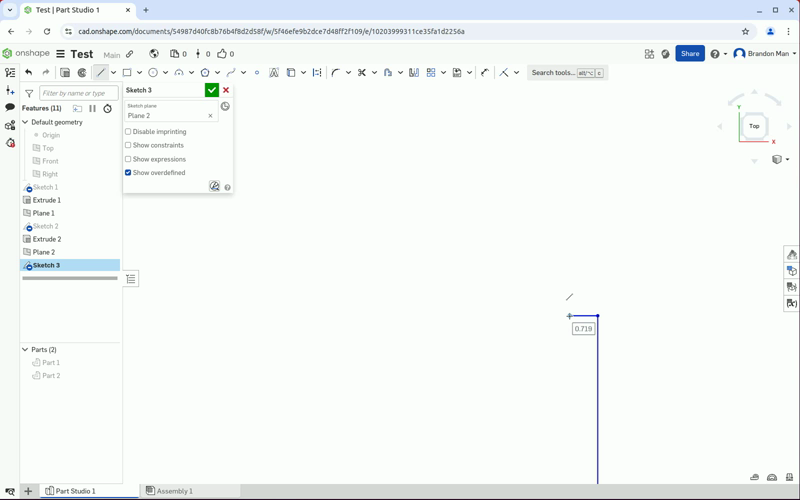
scroll(-6)
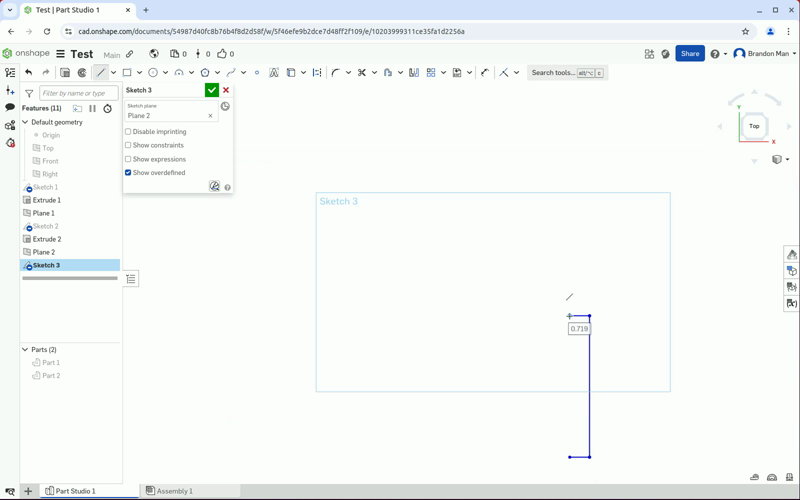
scroll(-6)
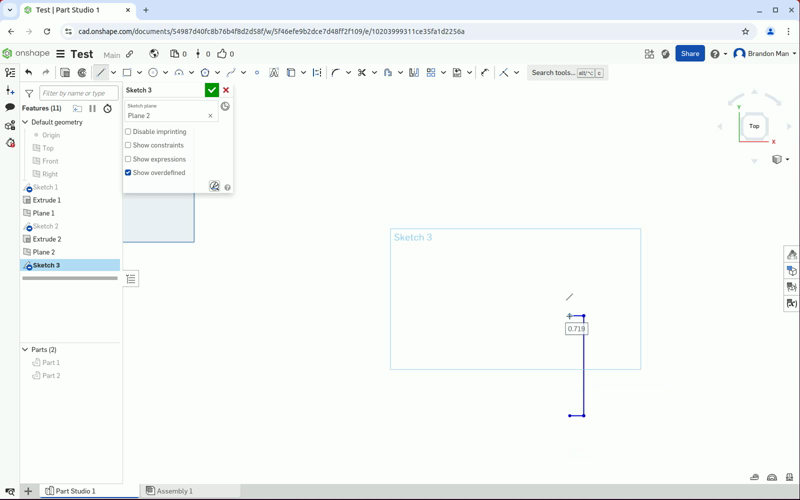
scroll(-6)
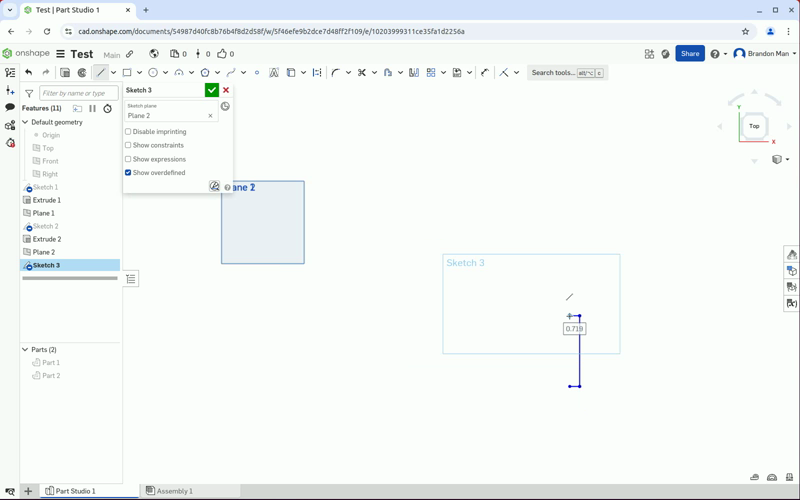
scroll(-6)
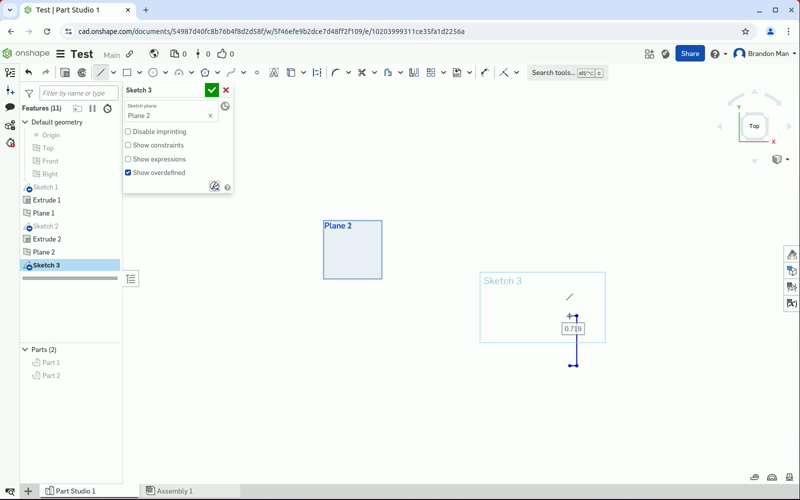
scroll(-6)
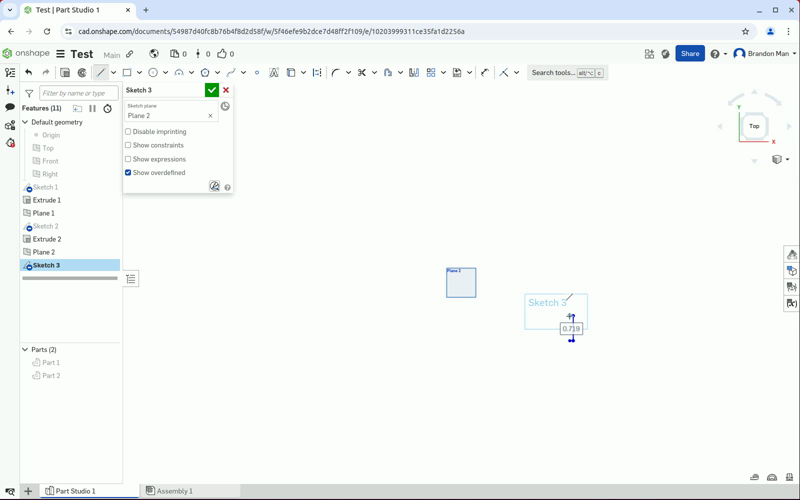
key_up(shift)
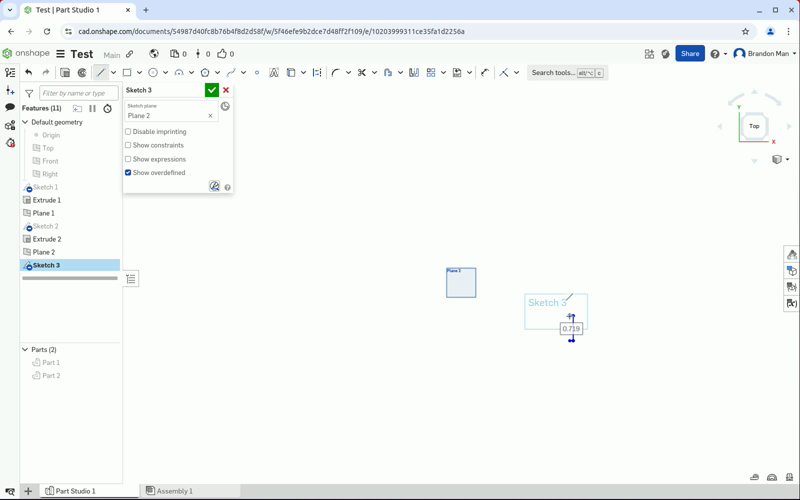
mouse_move(589, 315)
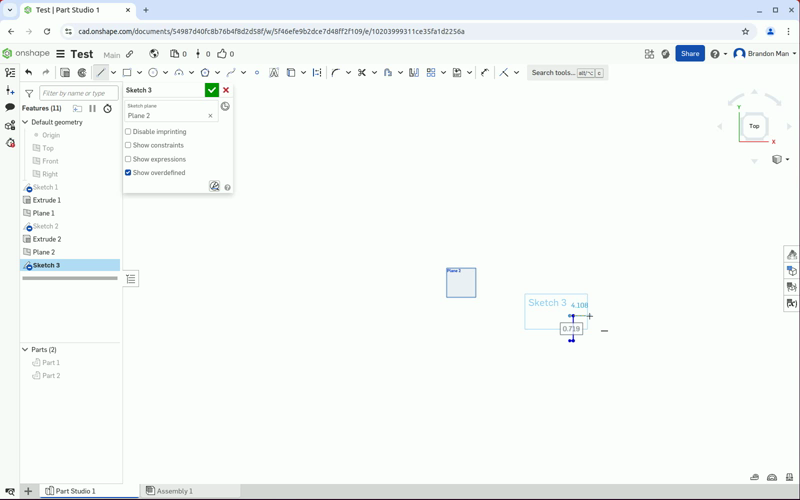
key_down(shift)
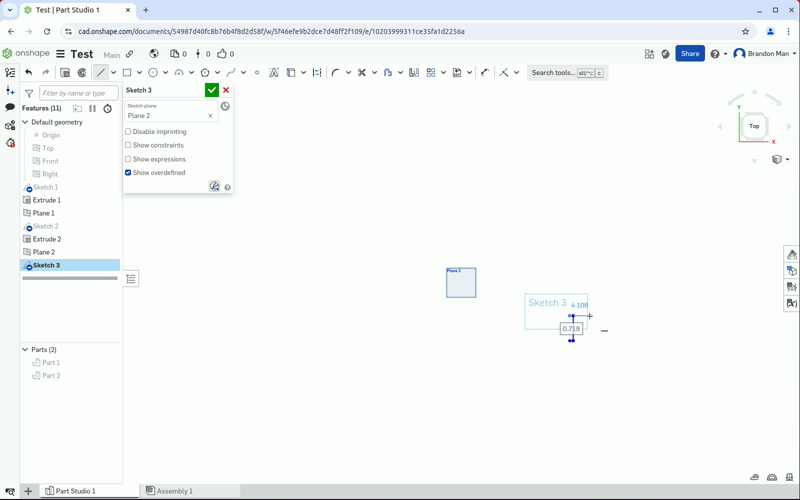
mouse_move(569, 340)
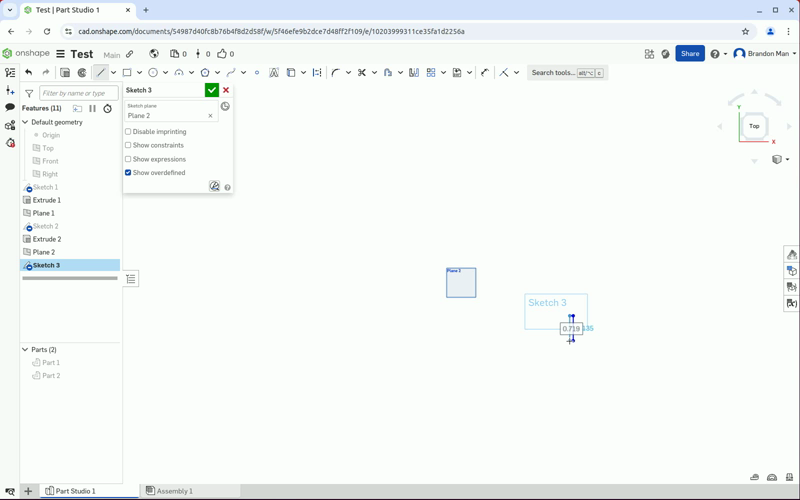
scroll(6)
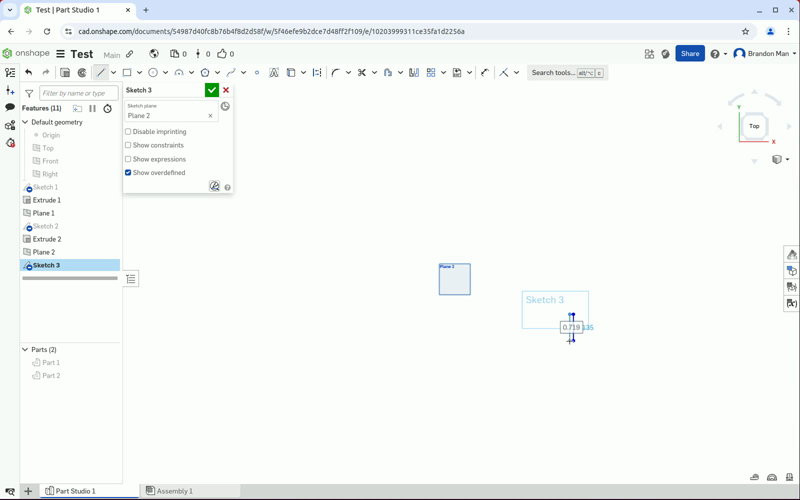
scroll(6)
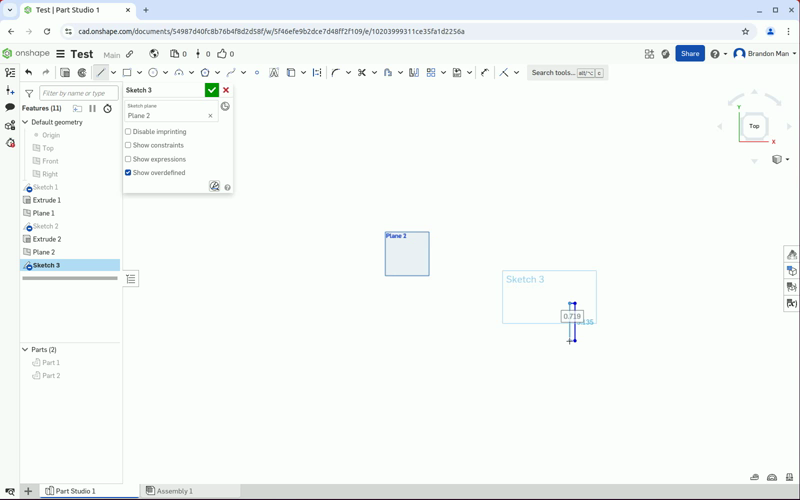
scroll(6)
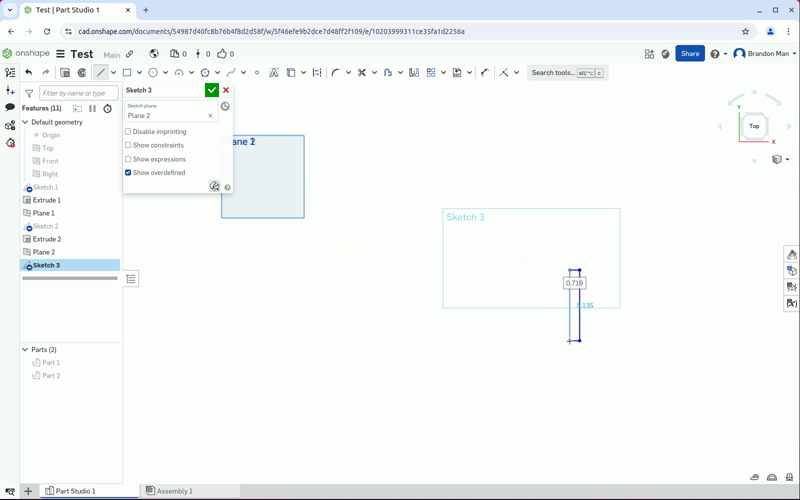
scroll(6)
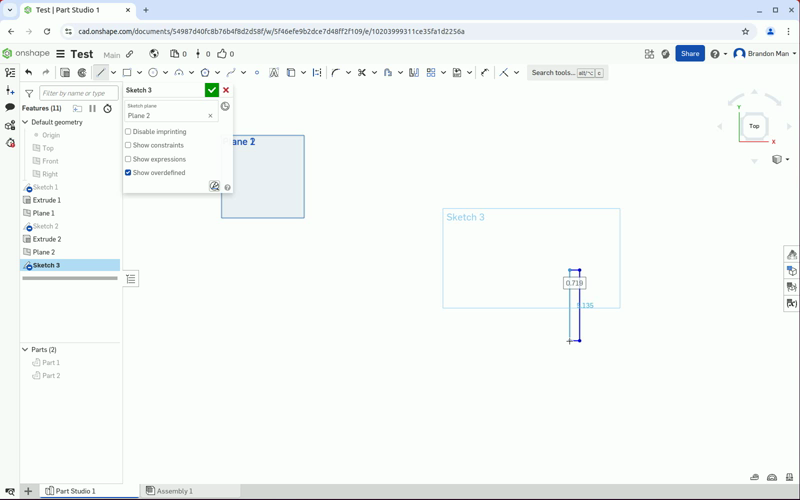
scroll(6)
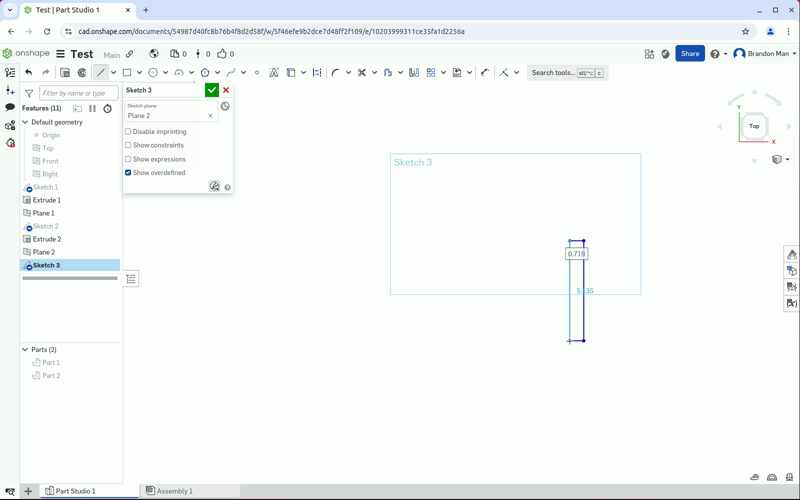
scroll(6)
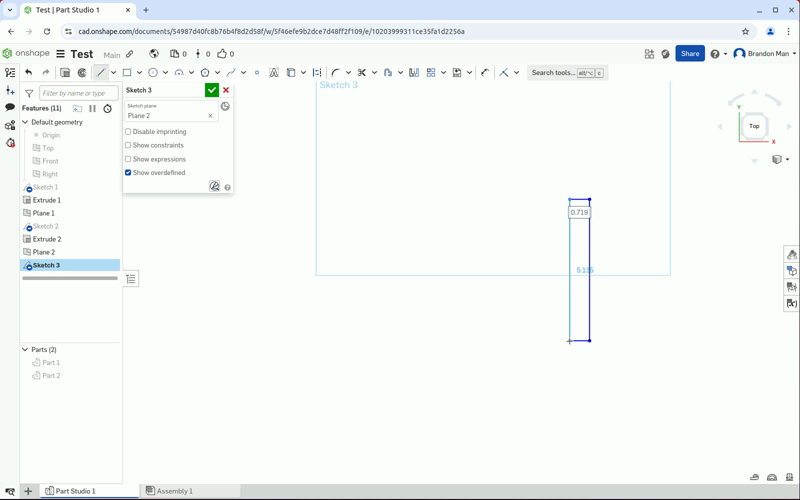
scroll(6)
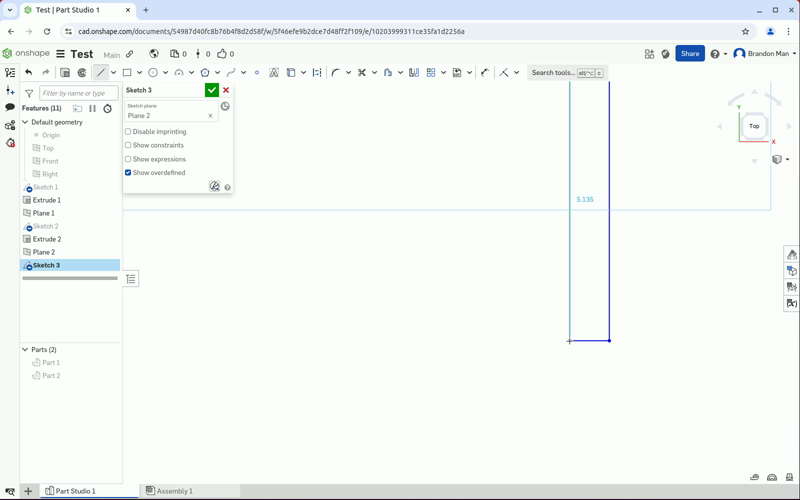
key_up(shift)
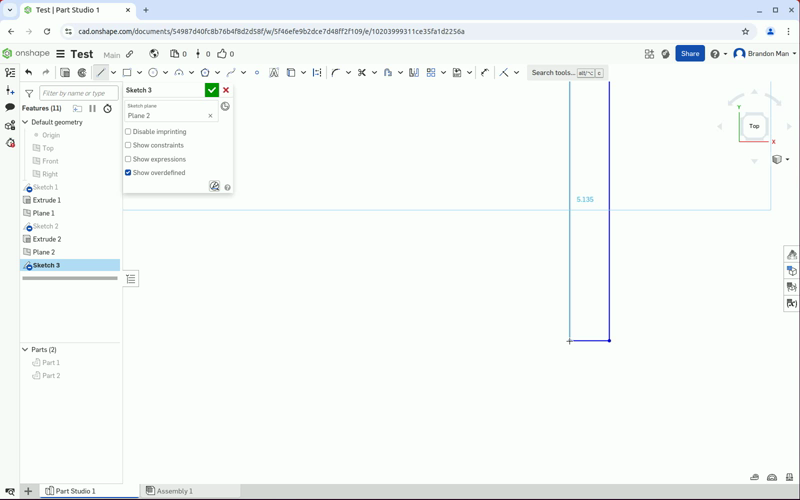
click(569, 340)
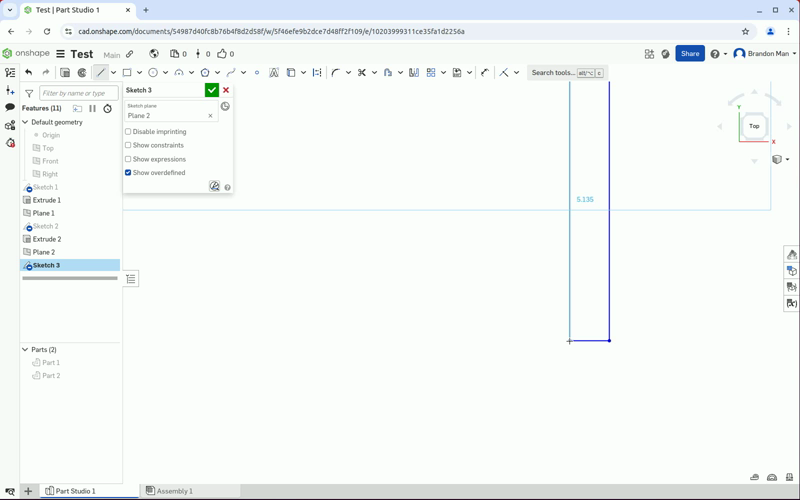
scroll(-6)
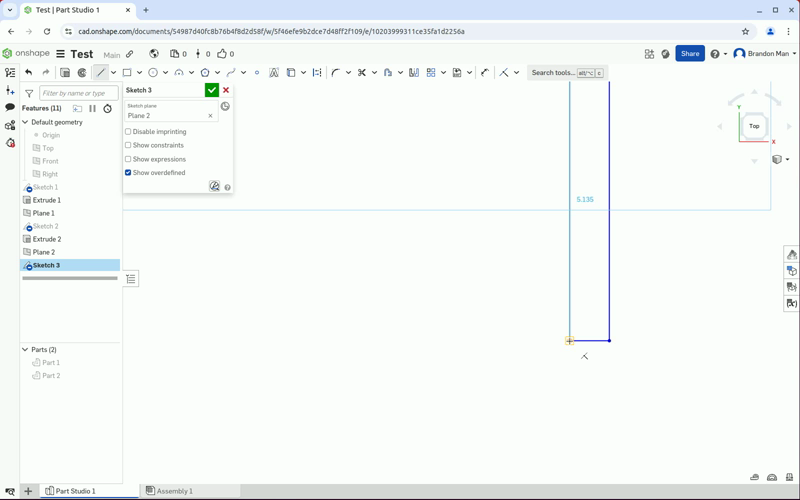
scroll(-6)
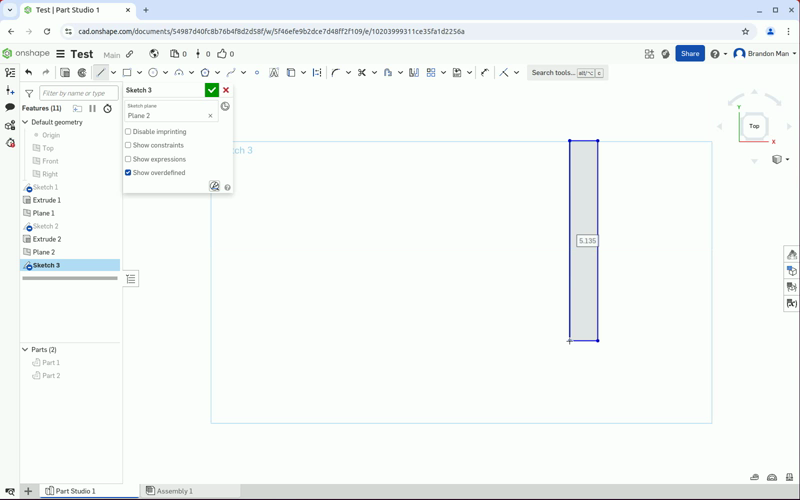
scroll(-6)
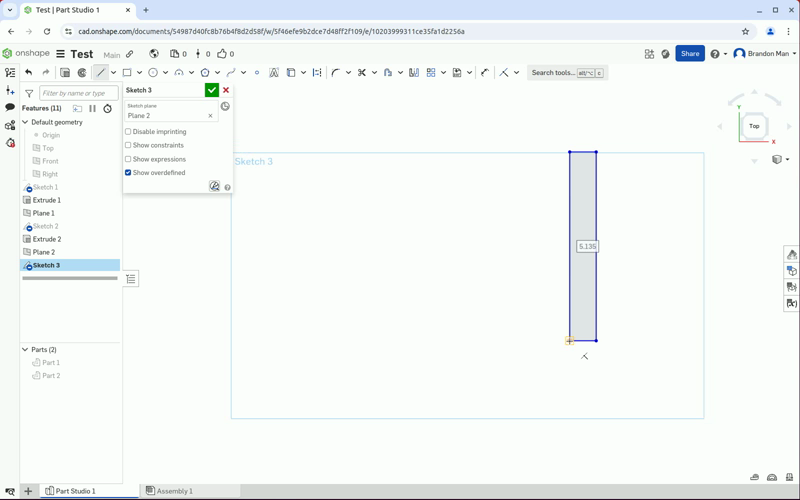
scroll(-6)
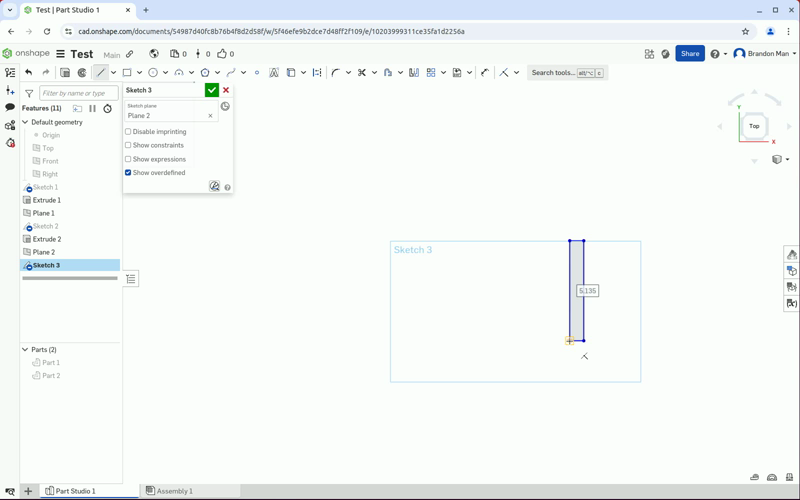
scroll(-6)
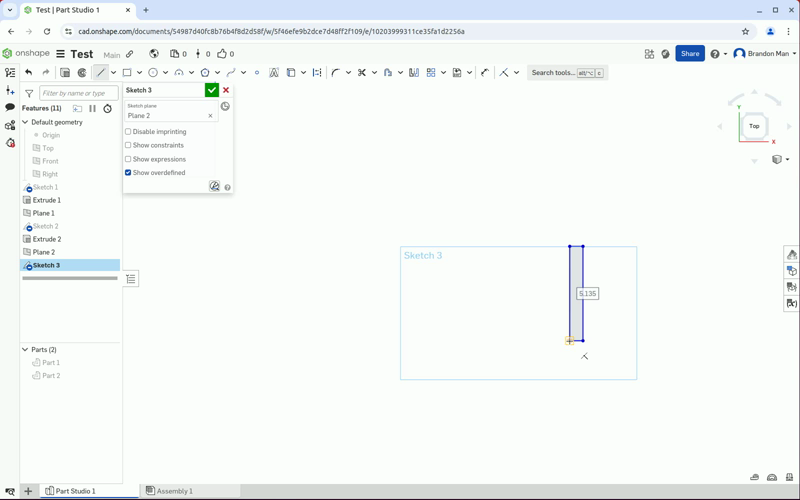
scroll(-6)
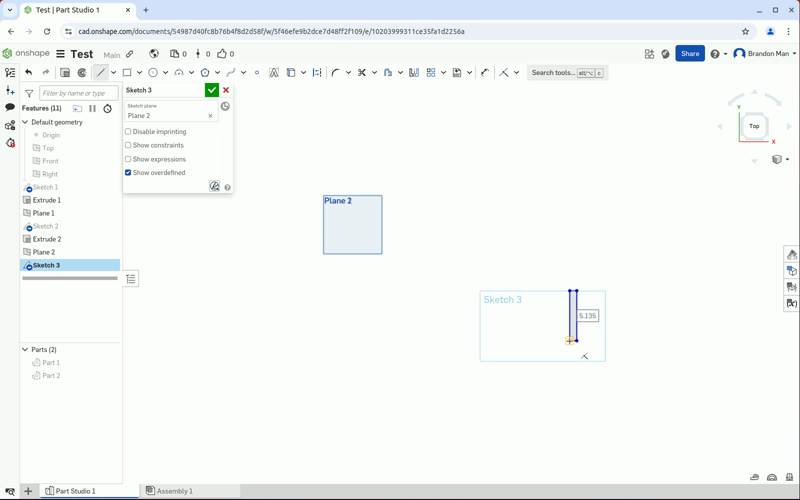
scroll(-6)
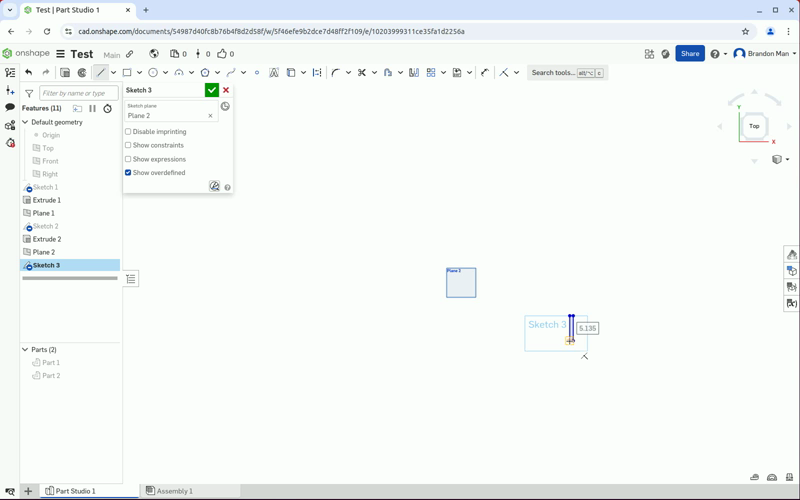
key(esc)
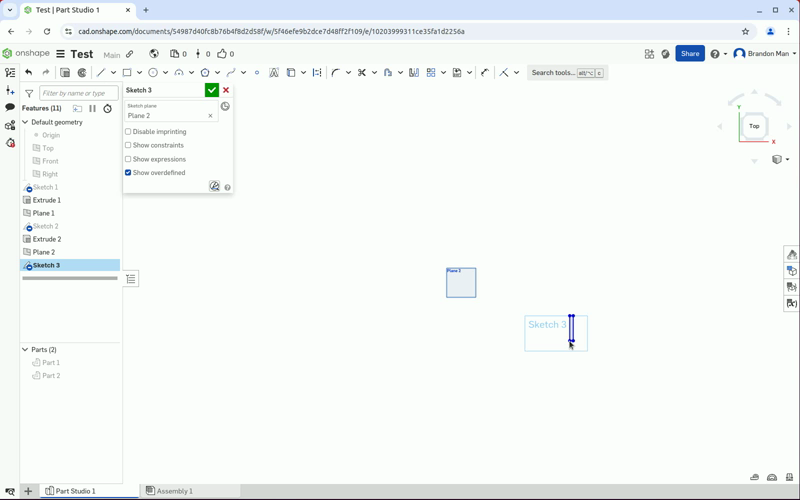
mouse_move(572, 321)
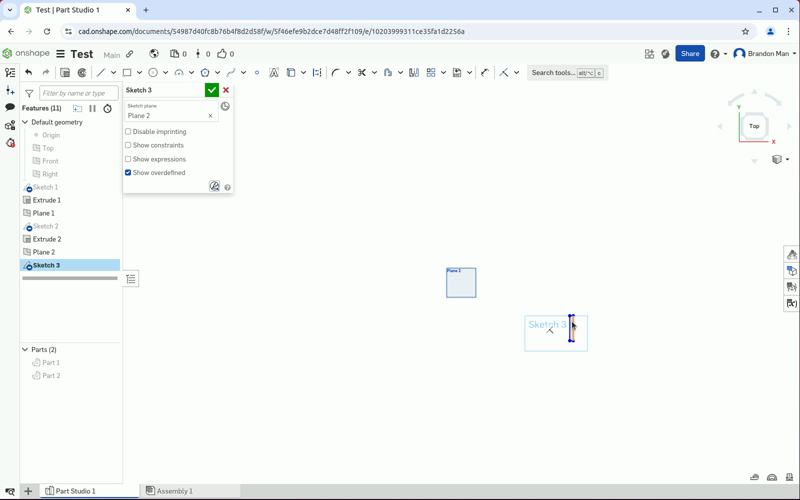
scroll(6)
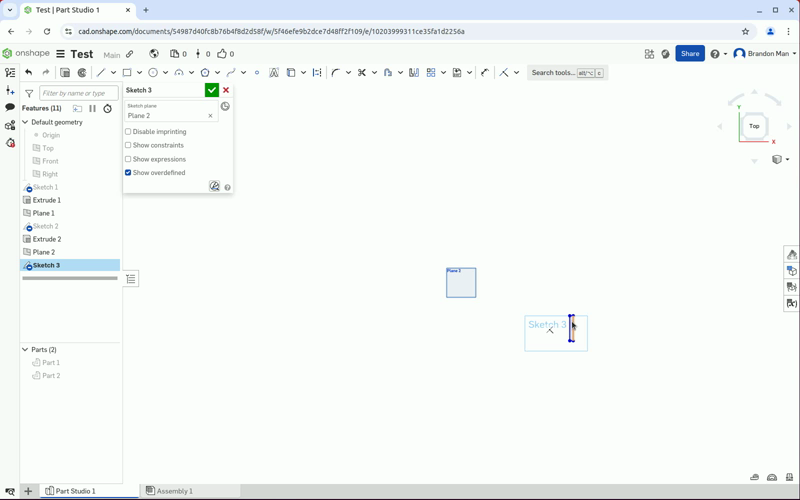
scroll(6)
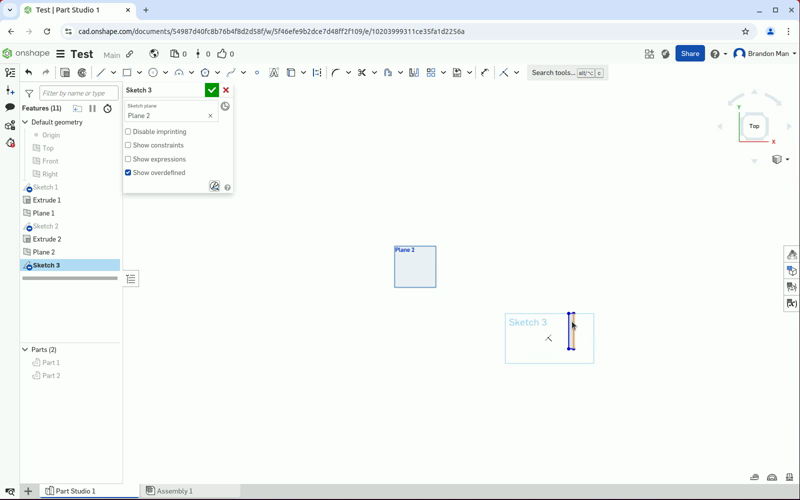
scroll(6)
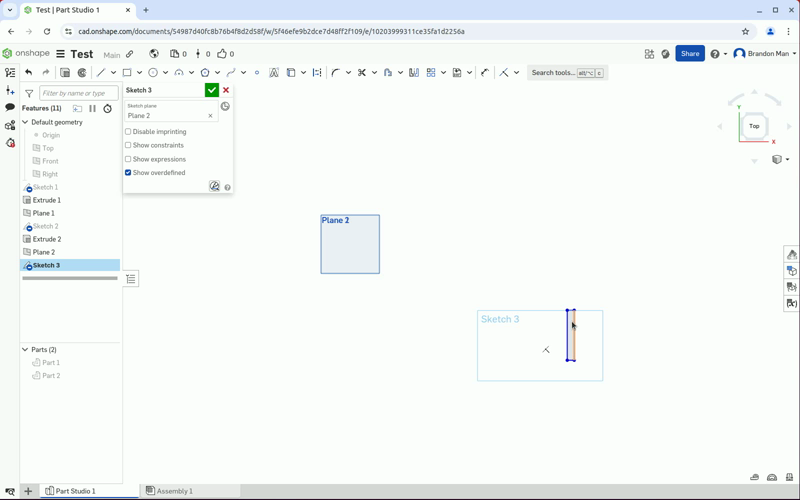
scroll(6)
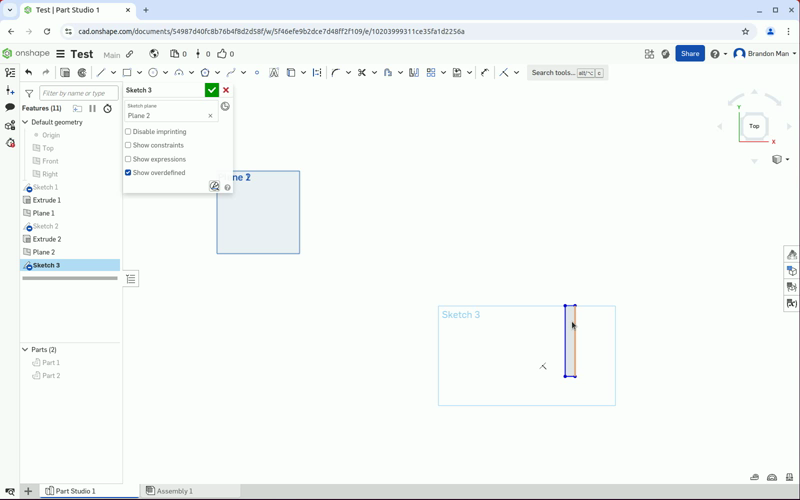
scroll(6)
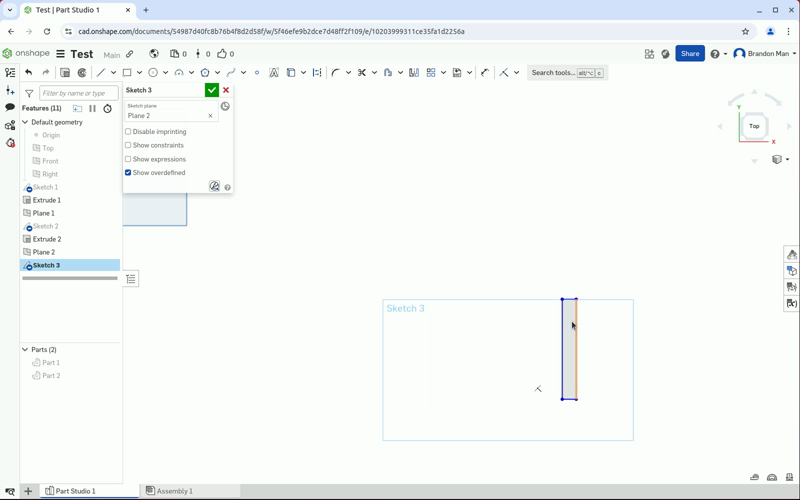
scroll(6)
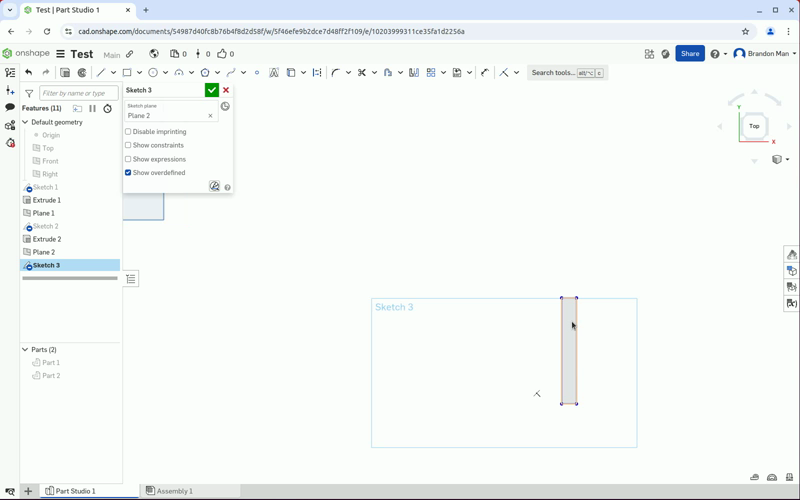
scroll(6)
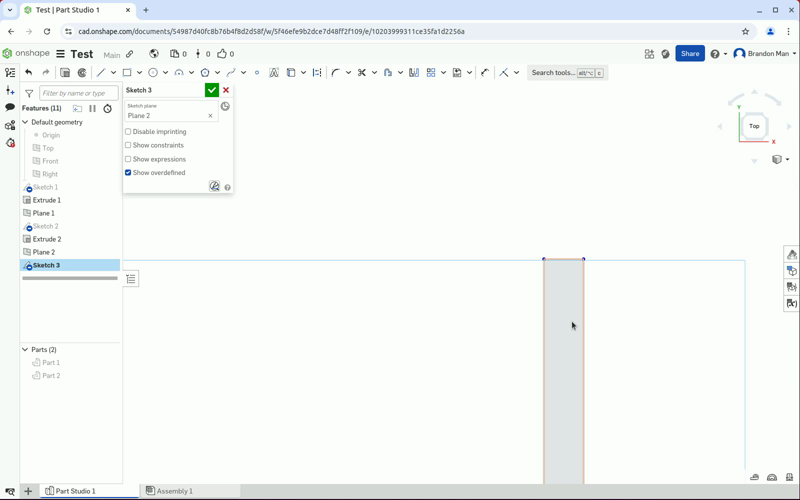
click(572, 321)
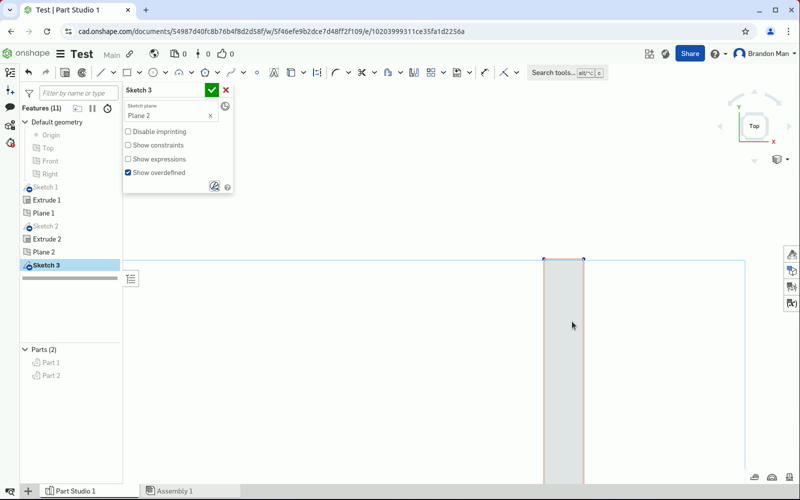
scroll(-6)
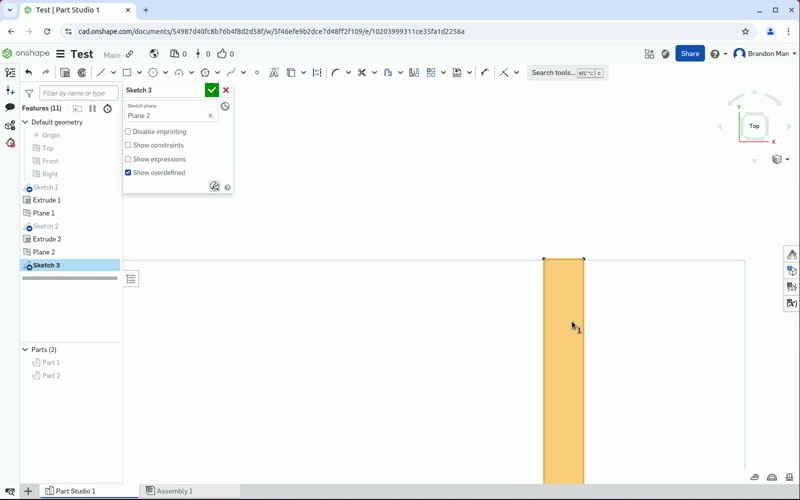
scroll(-6)
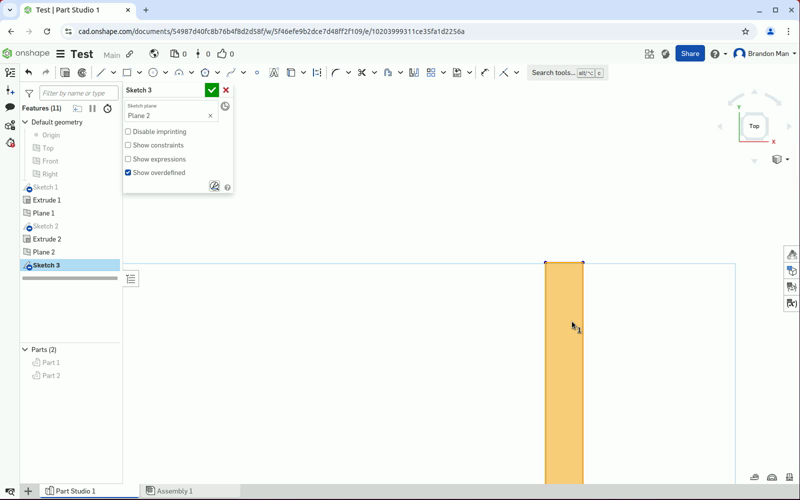
scroll(-6)
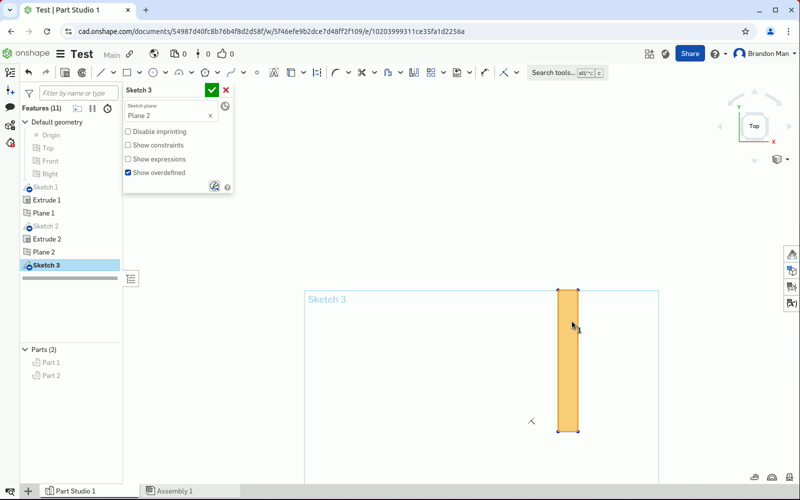
scroll(-6)
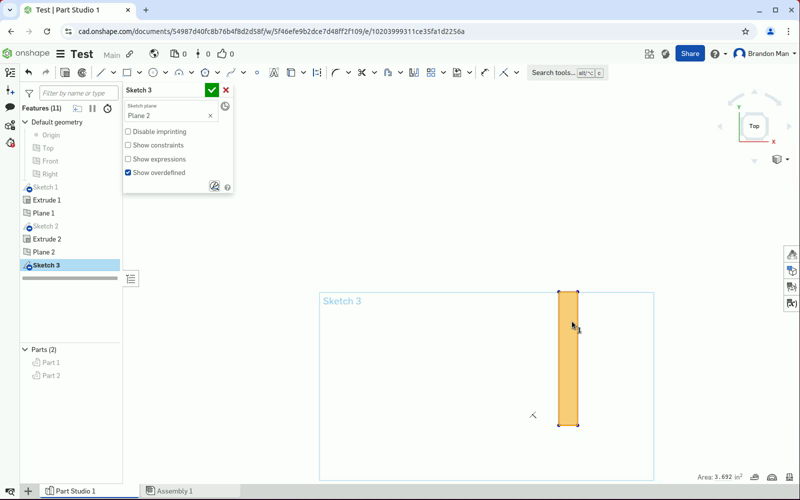
scroll(-6)
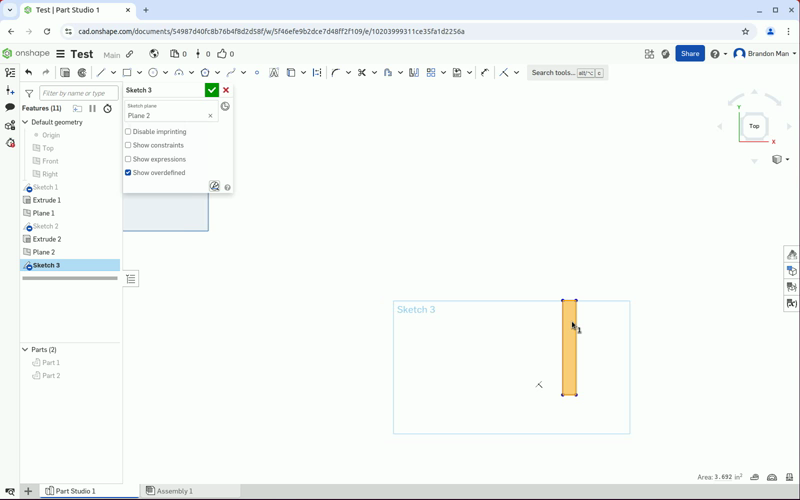
scroll(-6)
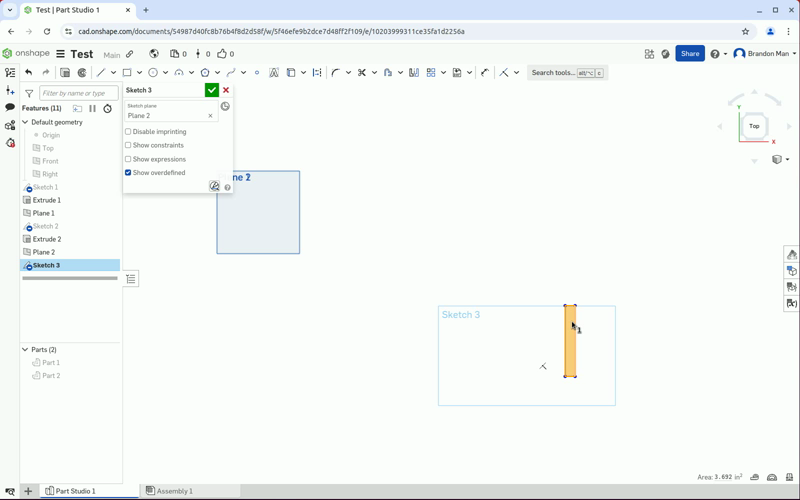
scroll(-6)
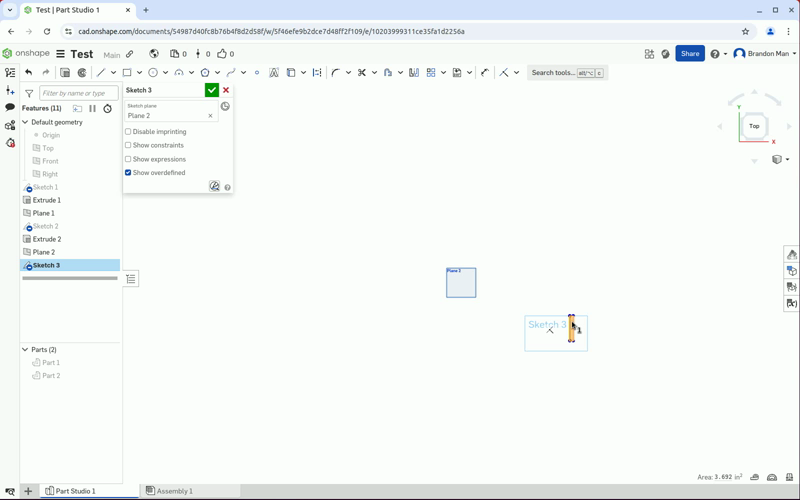
mouse_move(73, 352)
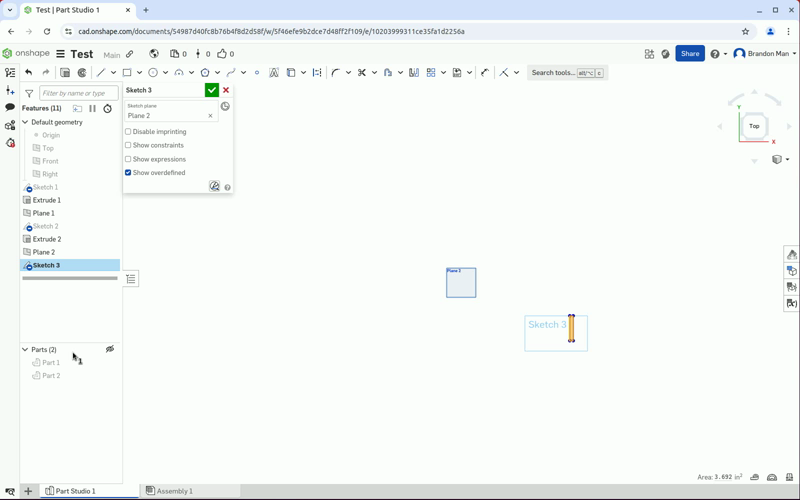
key(shift+y)
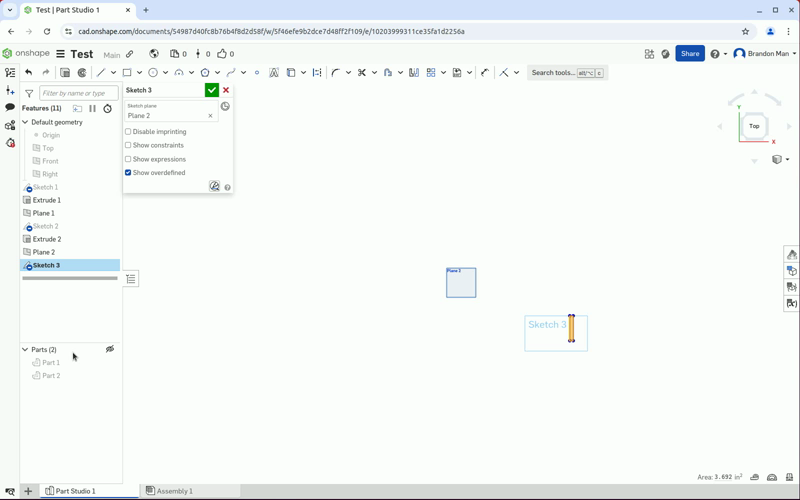
key(shift+e)
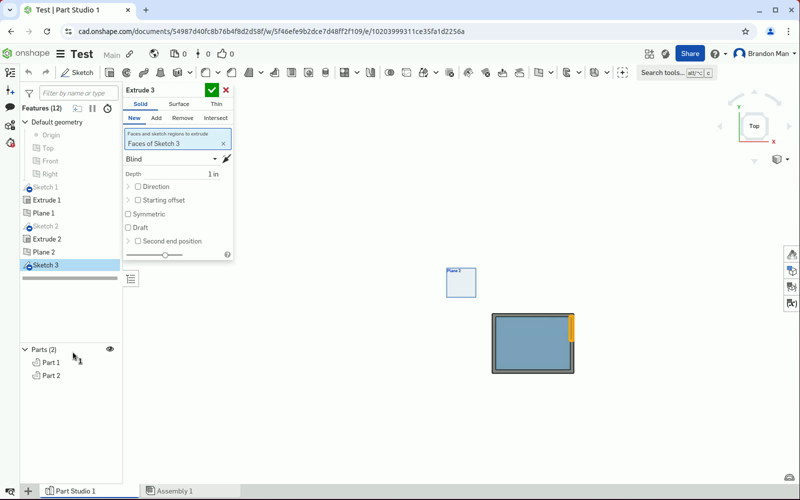
mouse_move(143, 106)
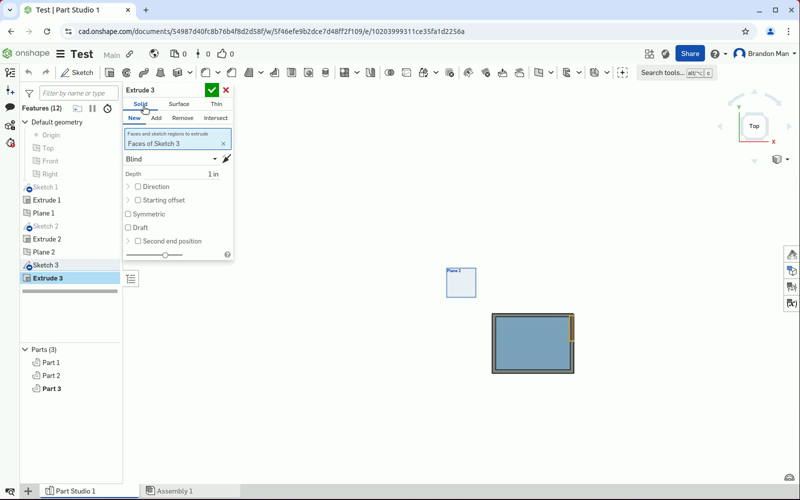
click(143, 106)
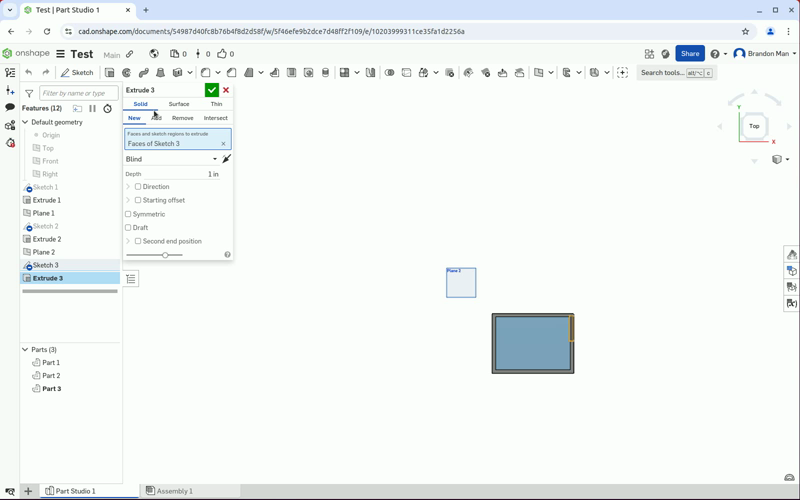
mouse_move(186, 120)
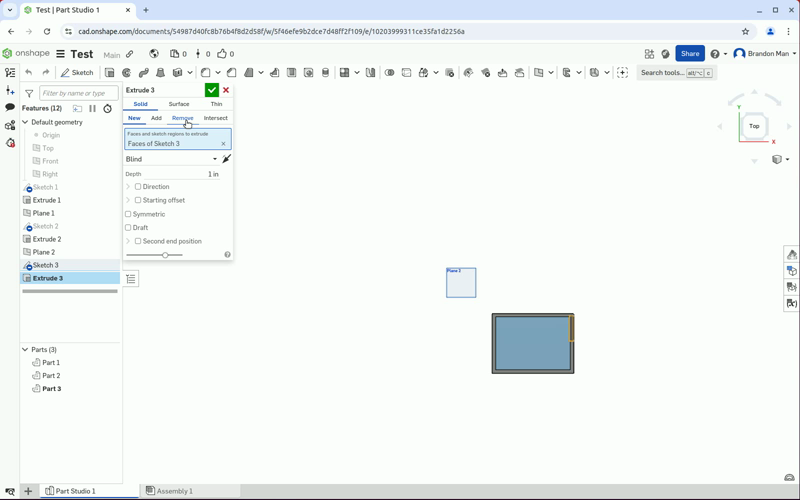
click(186, 120)
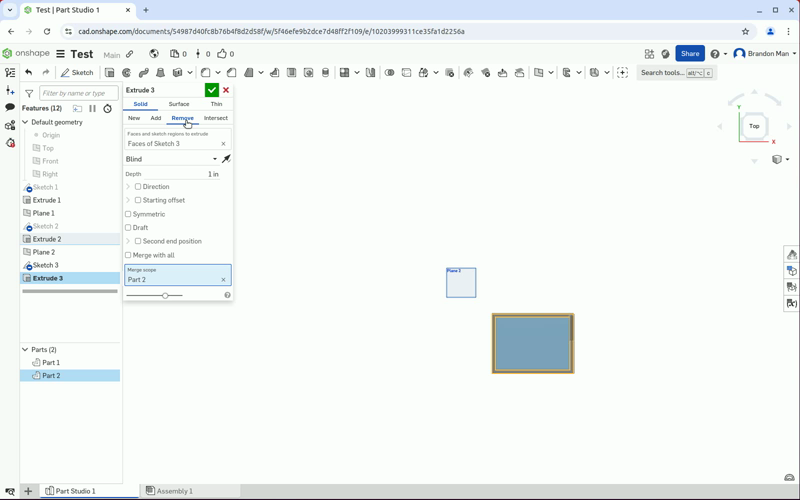
key(tab, 4)
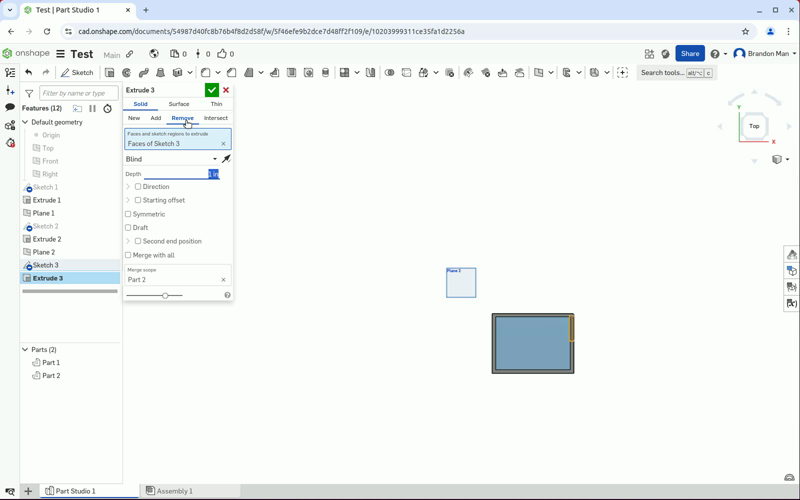
text(4.333)
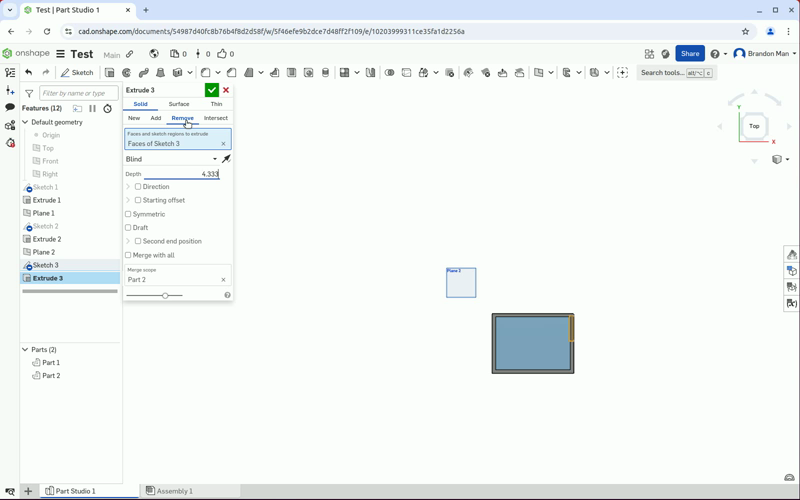
key(tab, 6)
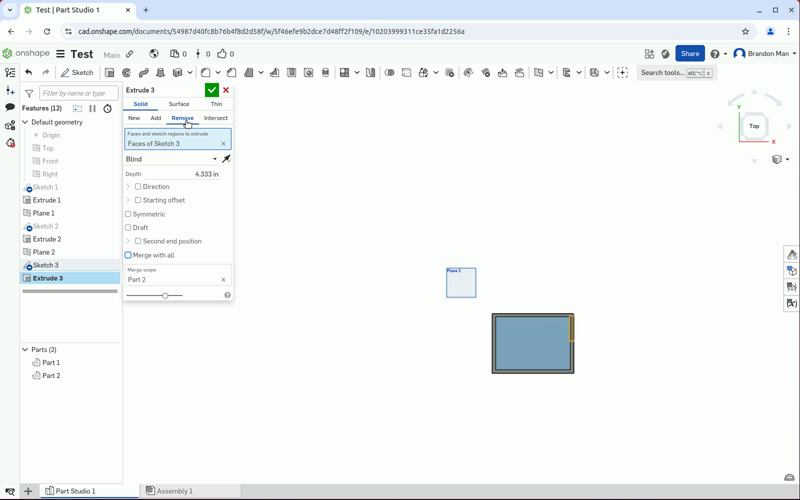
key(space)
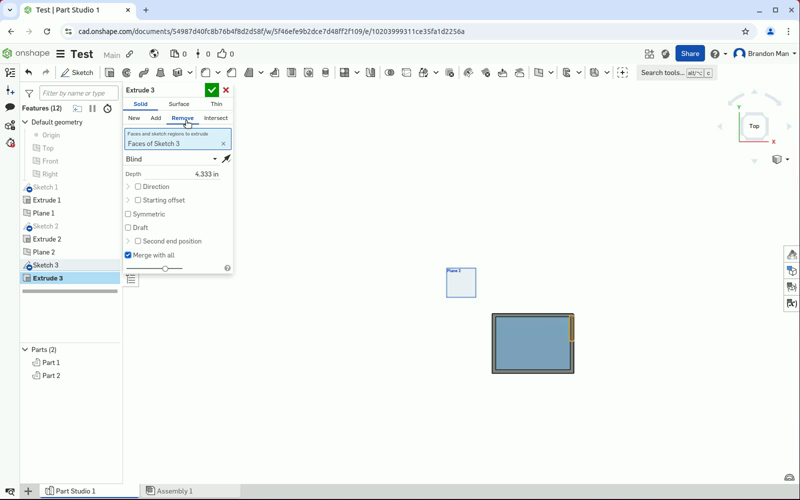
key(enter)
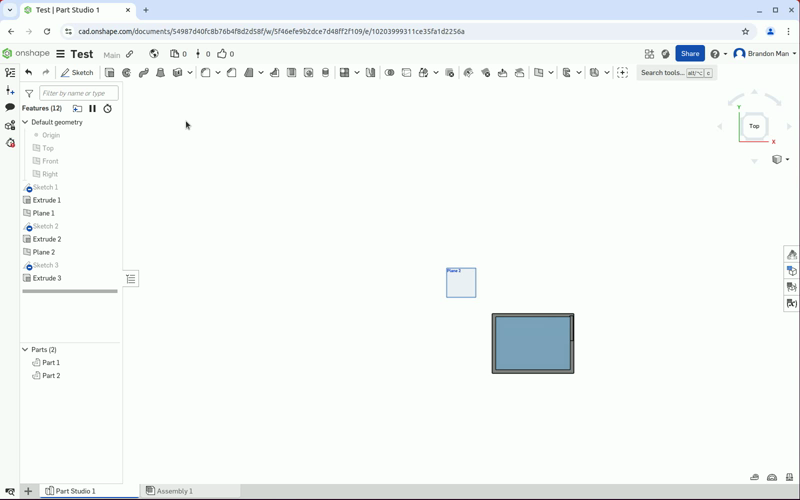
key(shift+h)
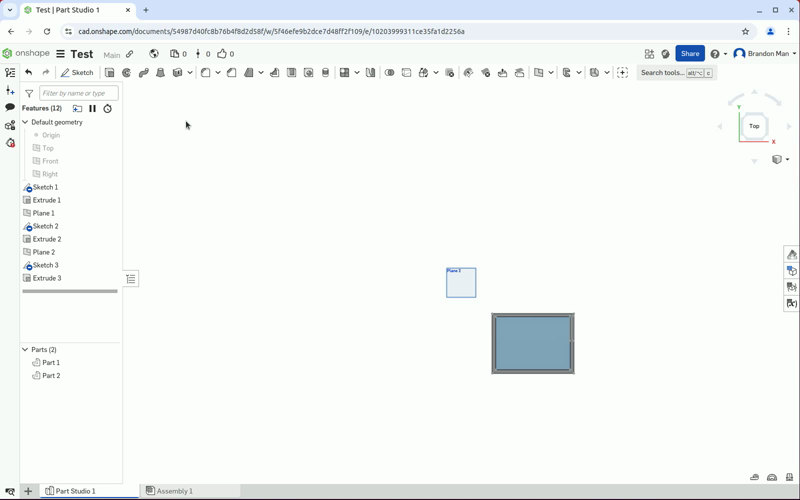
key(shift+h)
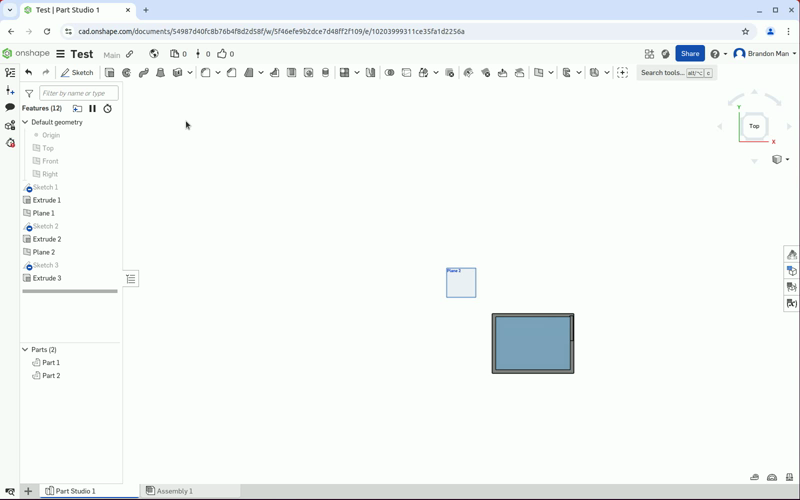
mouse_move(73, 189)
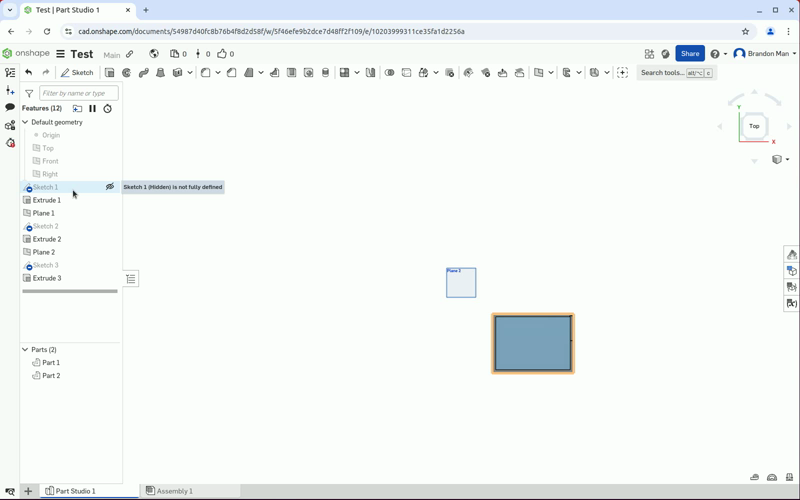
click(73, 189)
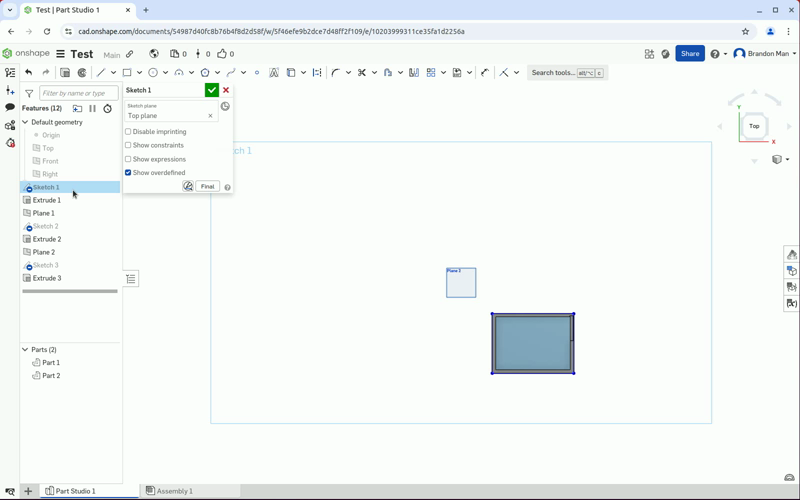
mouse_move(229, 92)
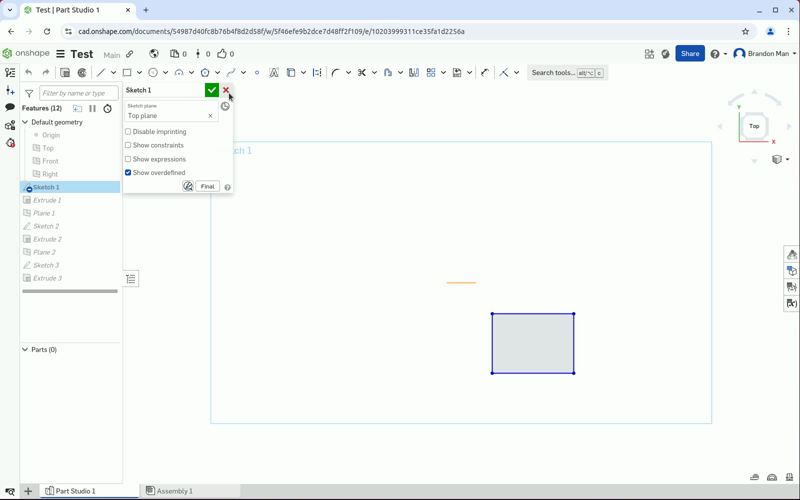
click(229, 92)
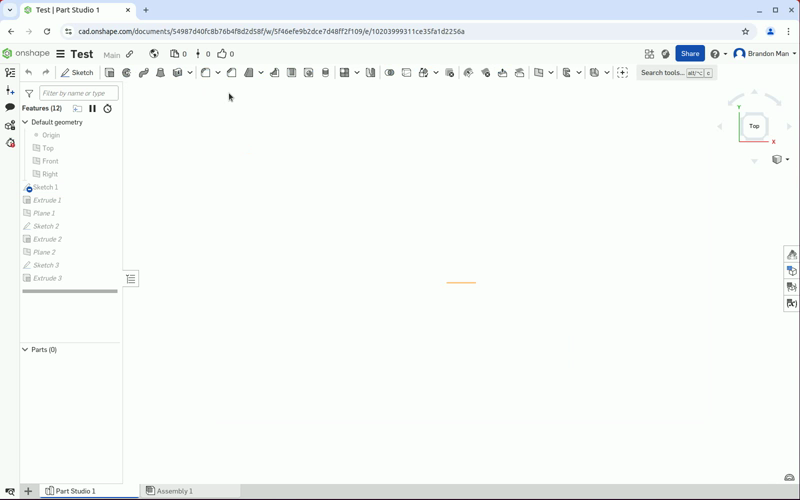
key(shift+s)
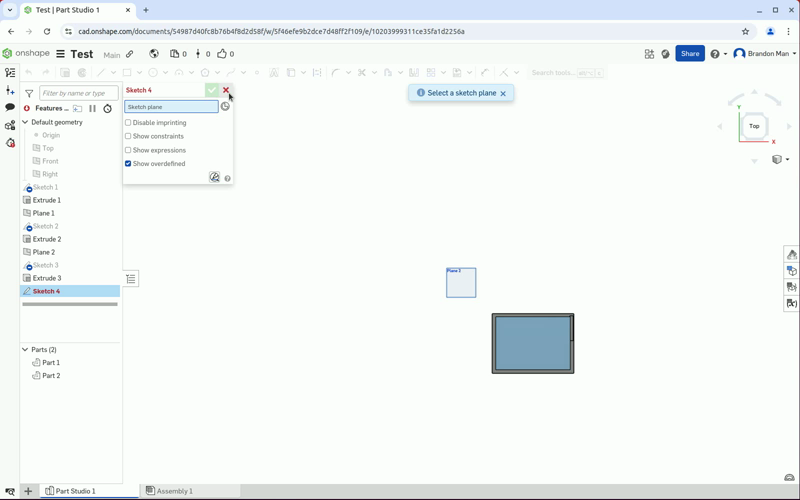
mouse_move(73, 254)
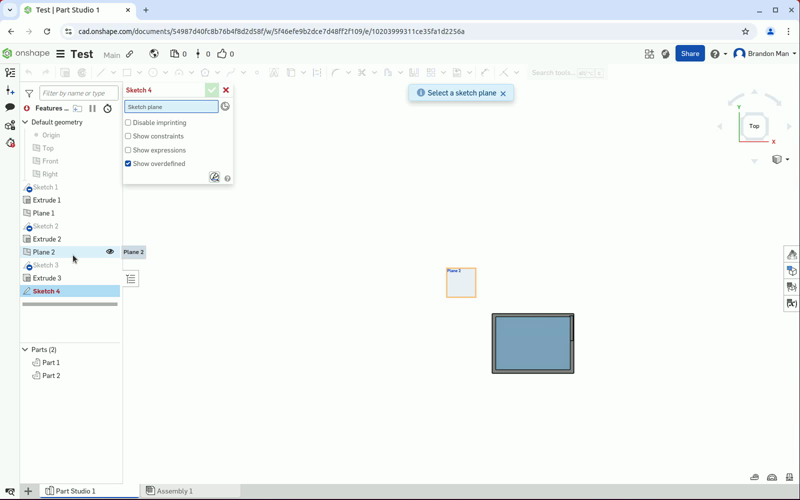
click(73, 254)
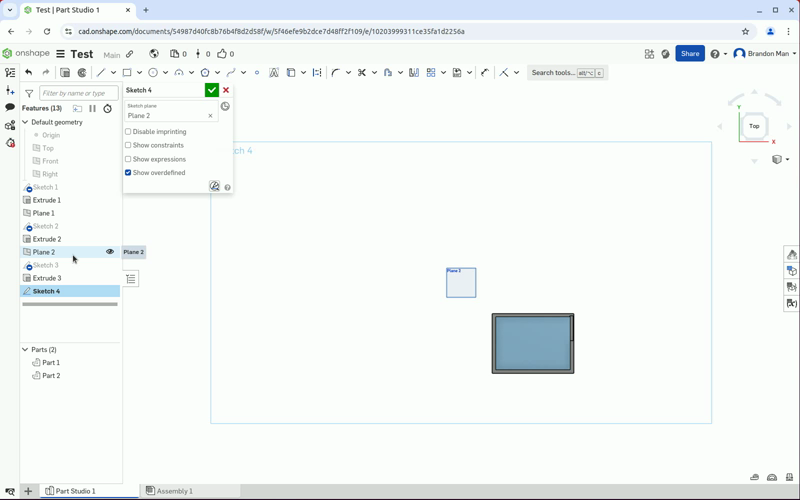
mouse_move(73, 352)
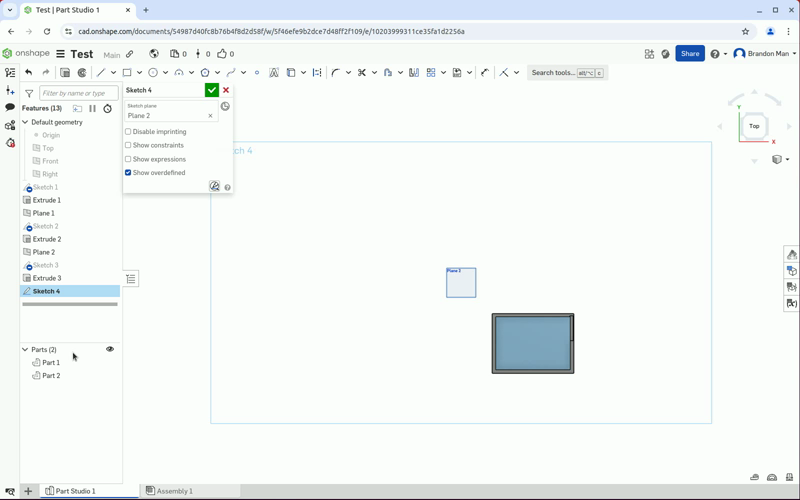
key(y)
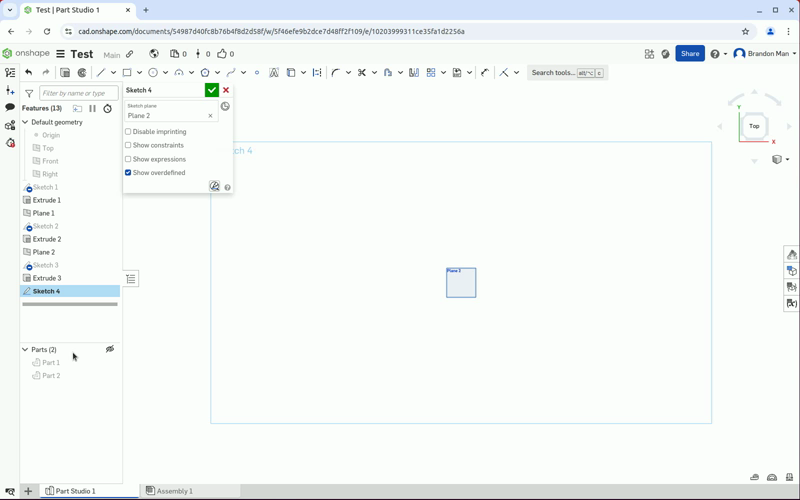
key(l)
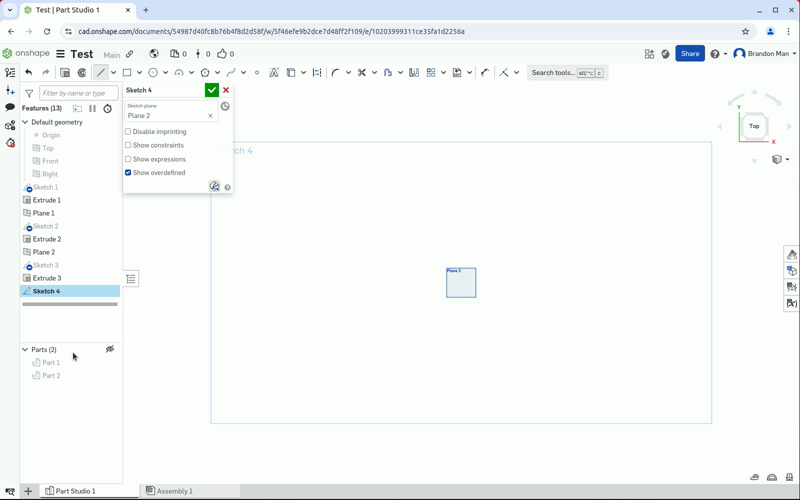
key_down(shift)
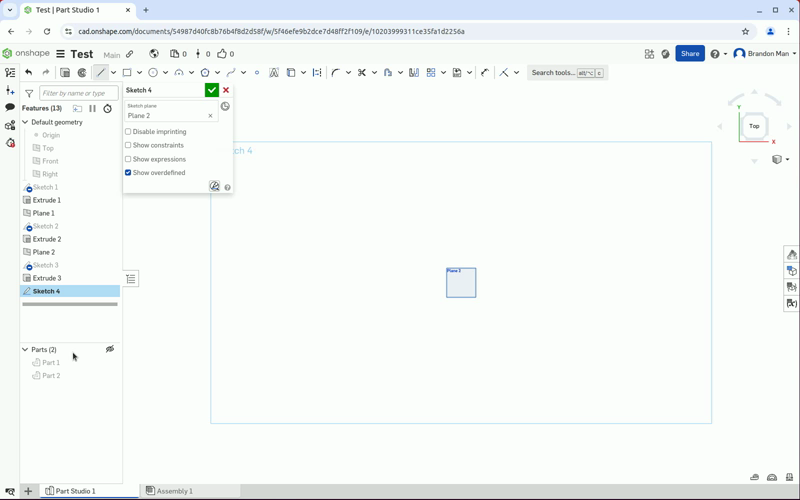
mouse_move(527, 316)
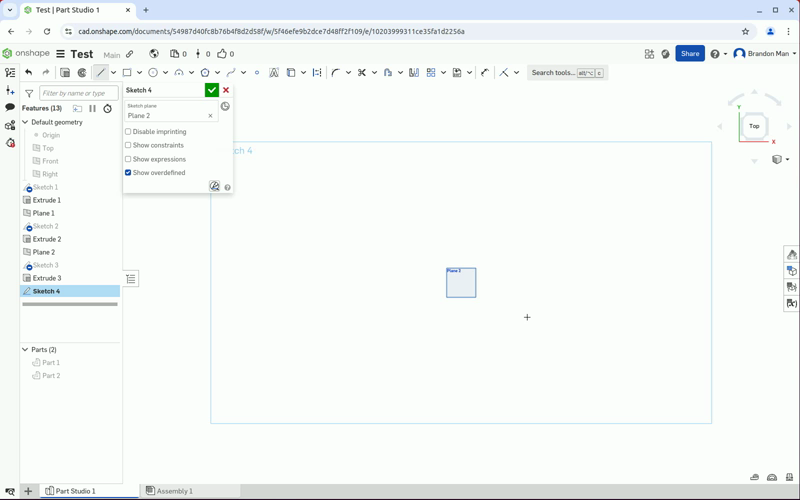
click(527, 316)
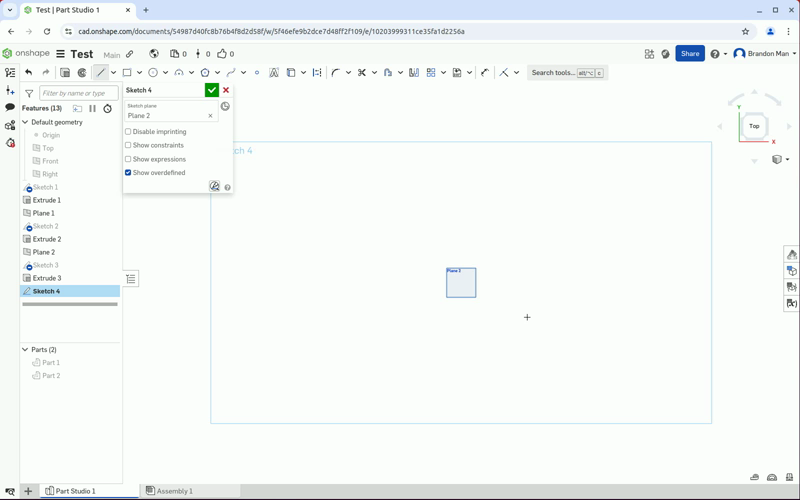
key_up(shift)
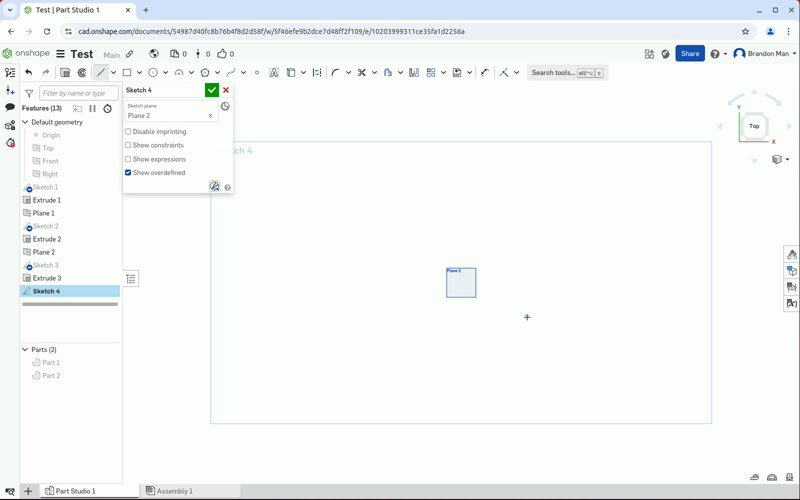
key_down(shift)
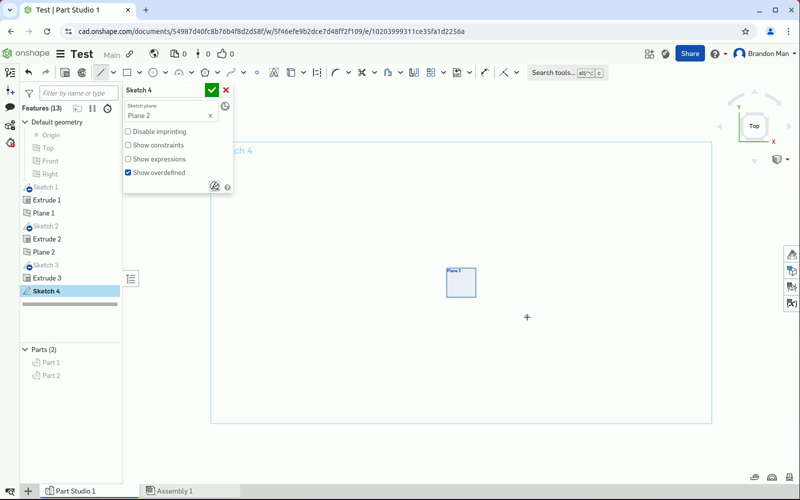
mouse_move(557, 316)
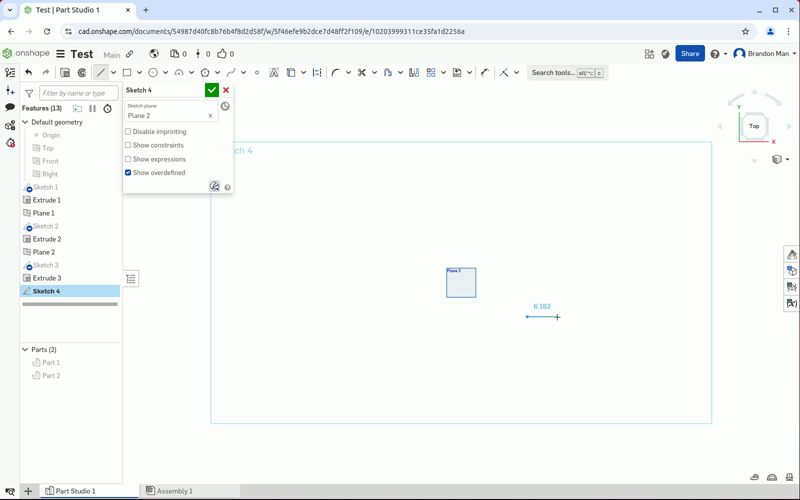
mouse_move(544, 316)
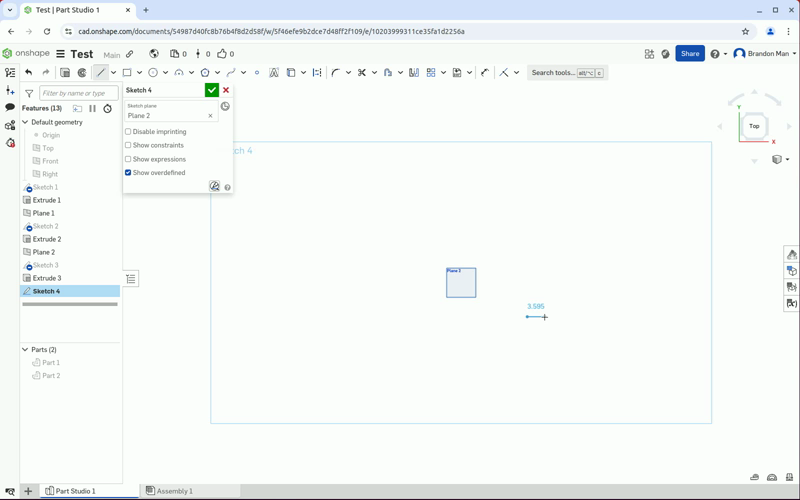
click(544, 316)
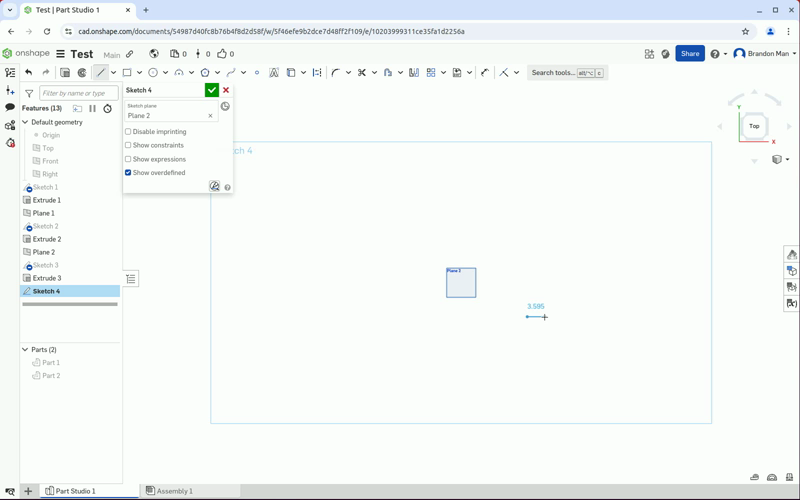
key_up(shift)
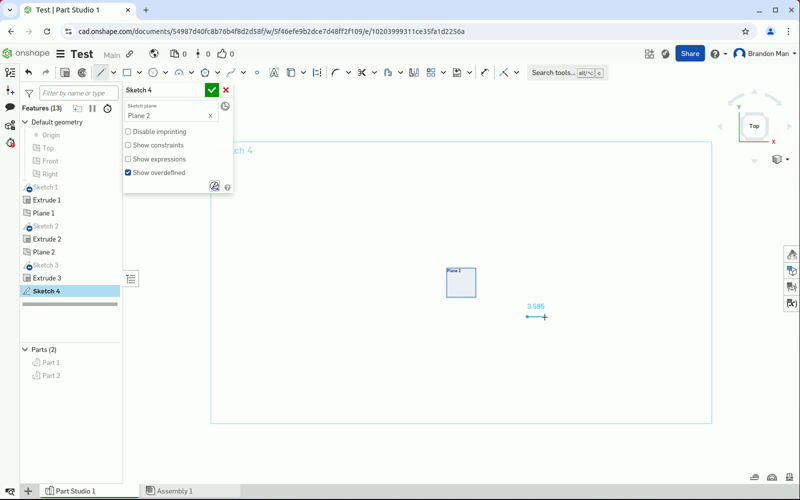
key_down(shift)
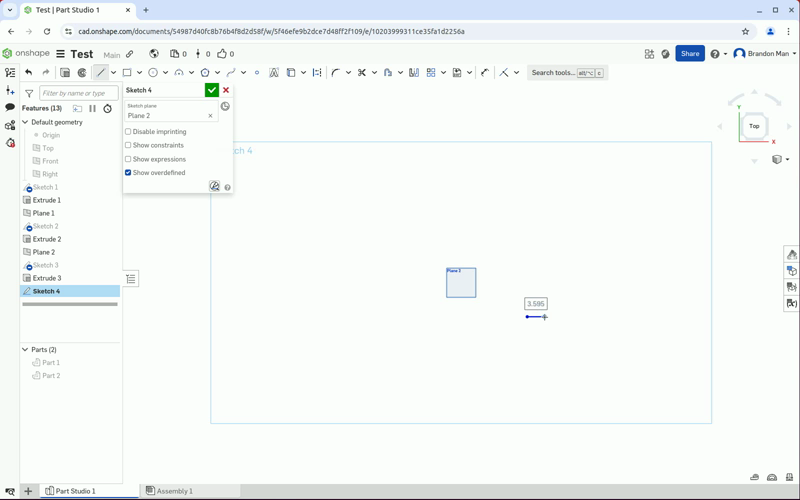
mouse_move(574, 316)
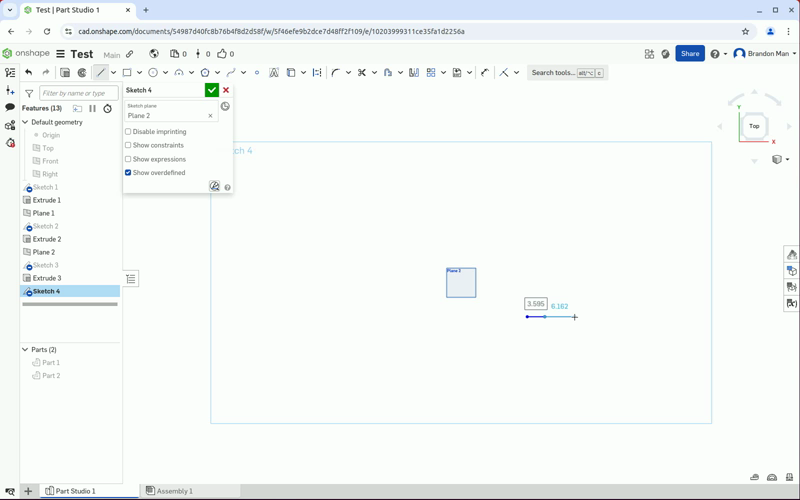
mouse_move(544, 313)
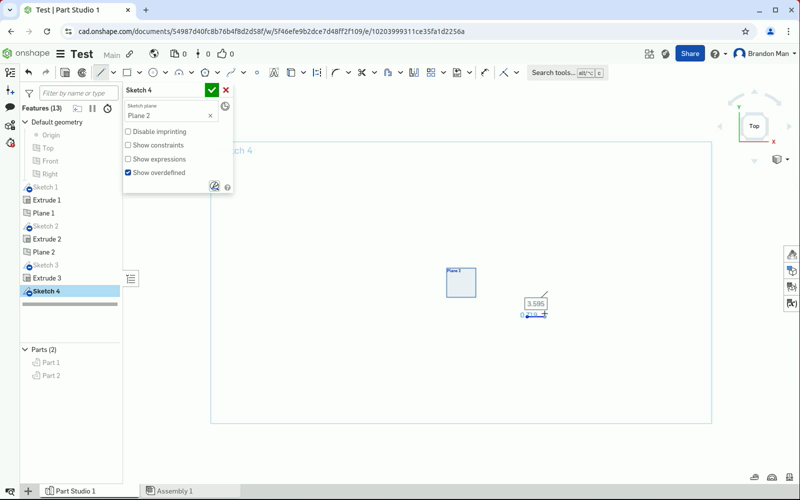
scroll(6)
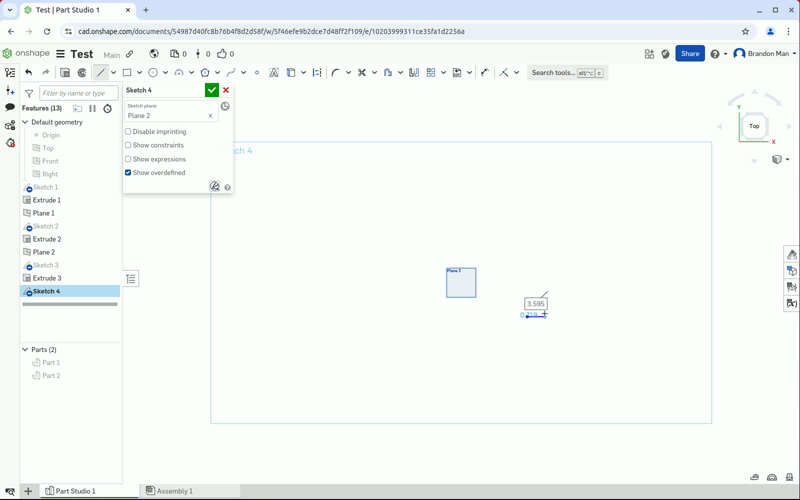
scroll(6)
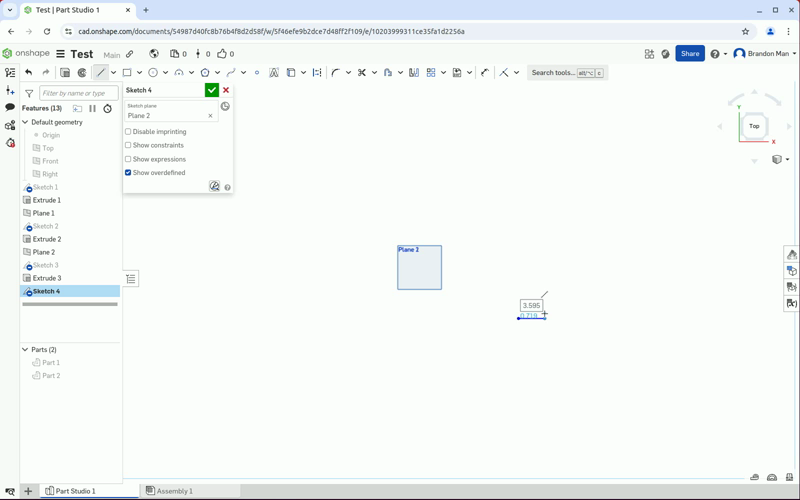
scroll(6)
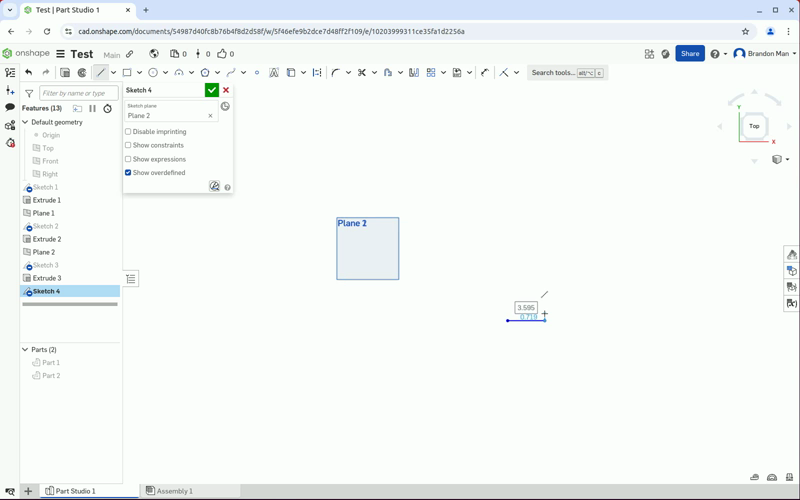
scroll(6)
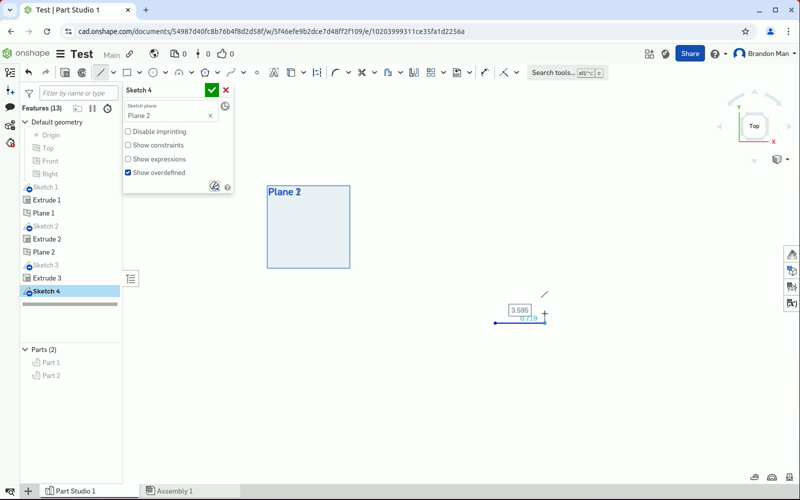
scroll(6)
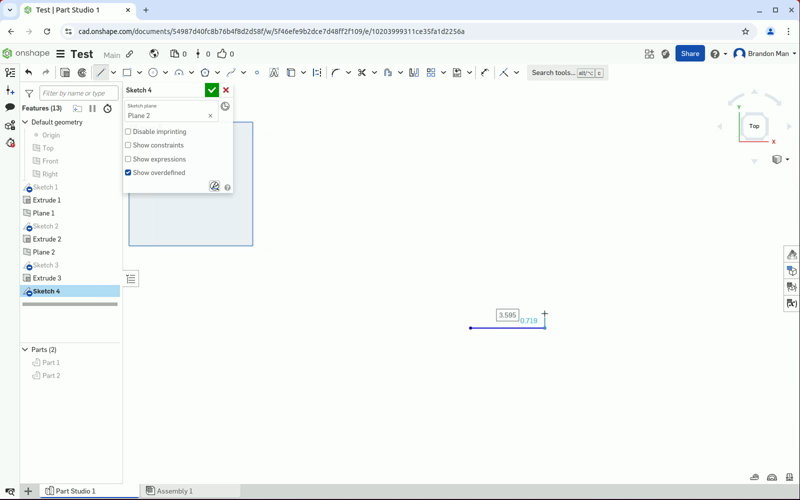
scroll(6)
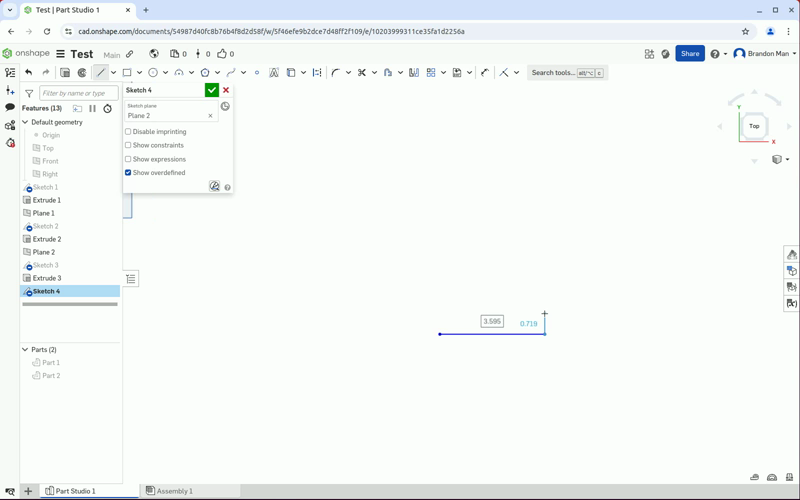
scroll(6)
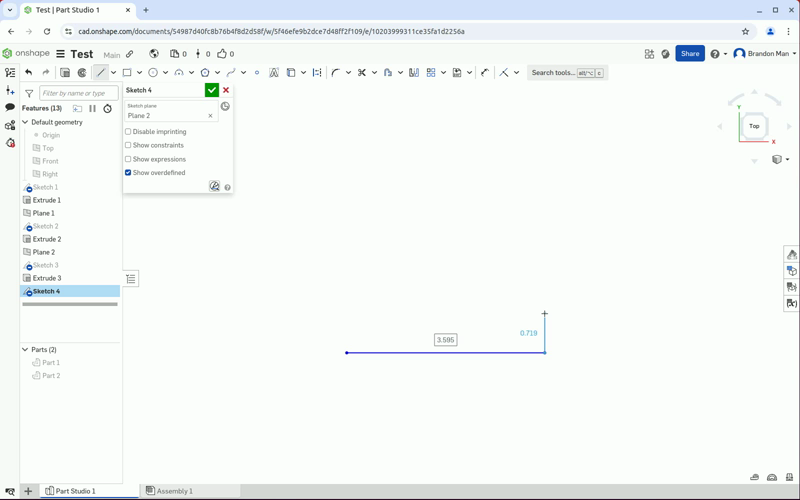
click(544, 313)
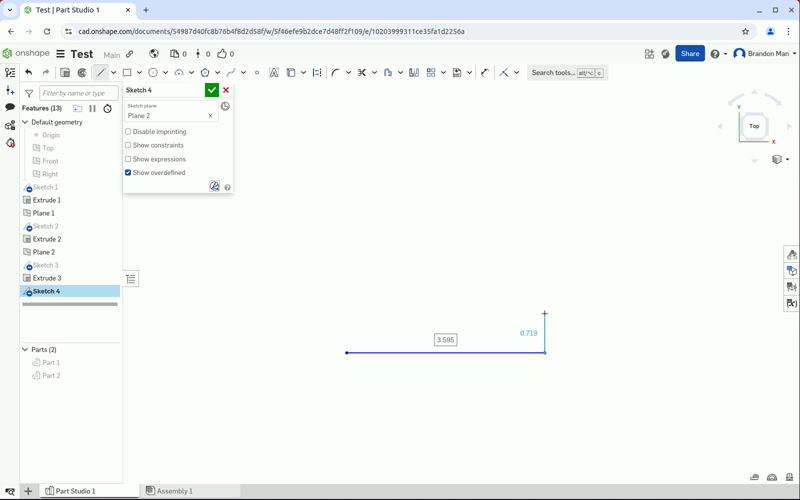
scroll(-6)
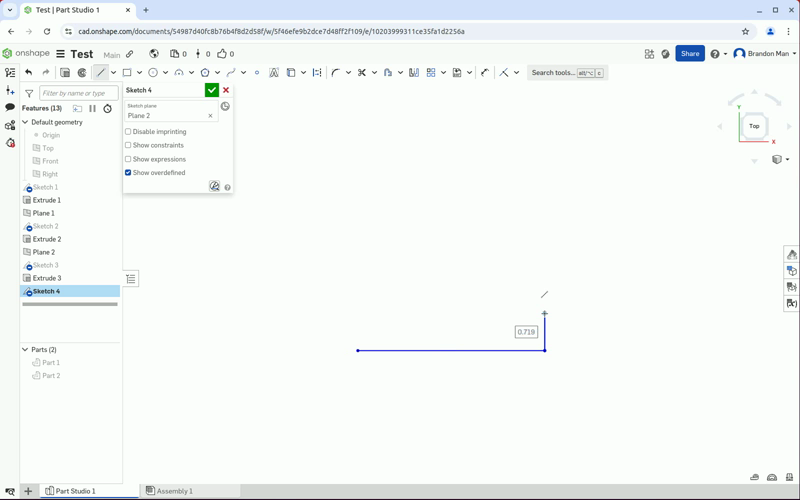
scroll(-6)
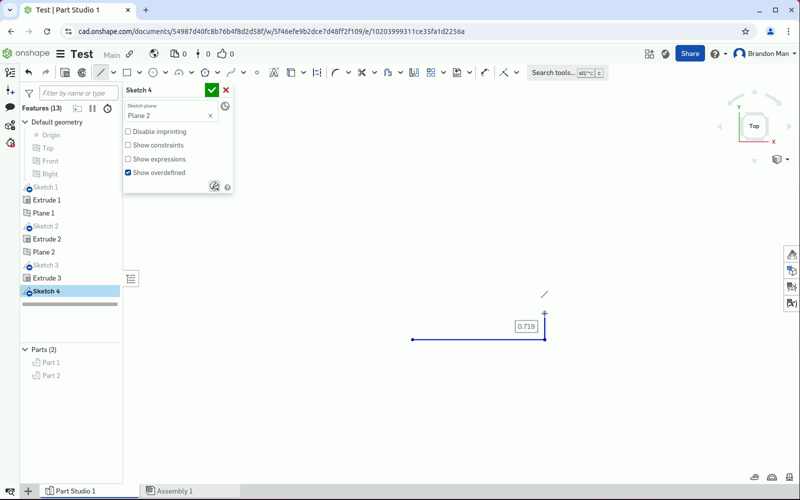
scroll(-6)
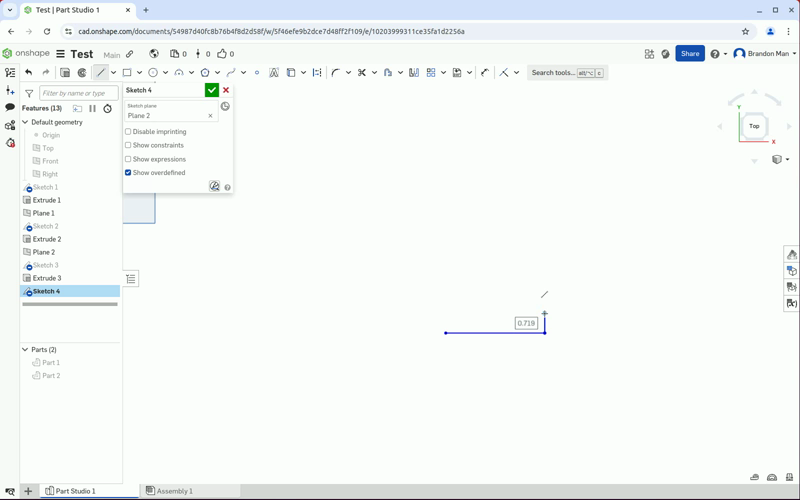
scroll(-6)
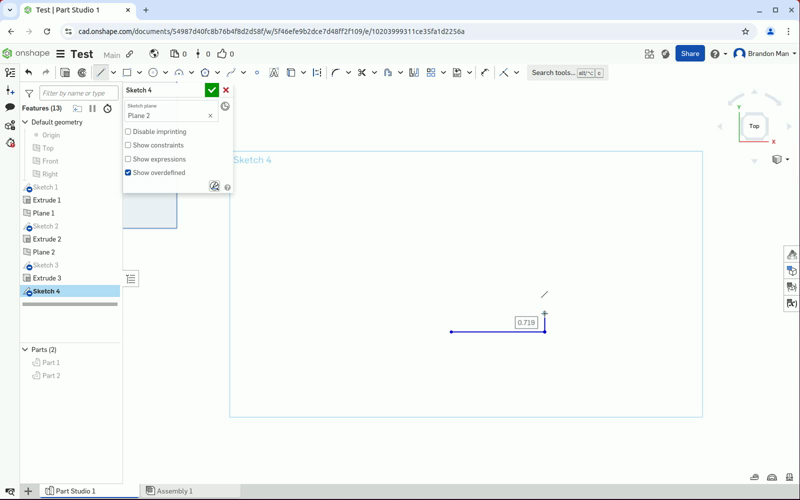
scroll(-6)
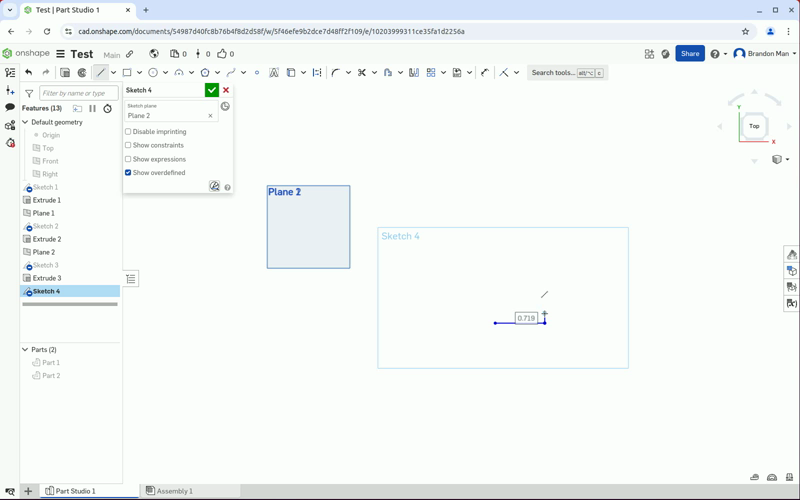
scroll(-6)
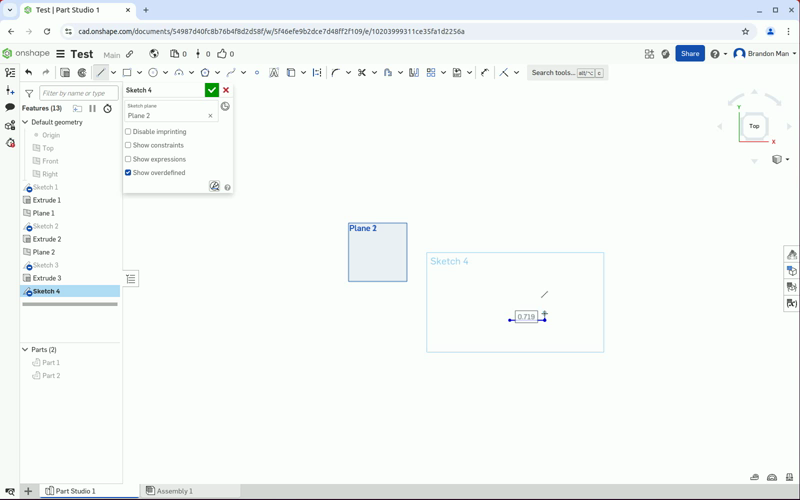
scroll(-6)
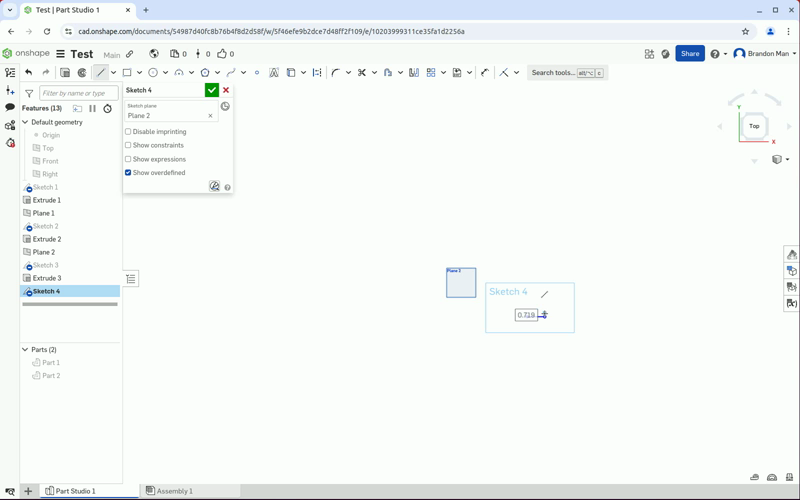
key_up(shift)
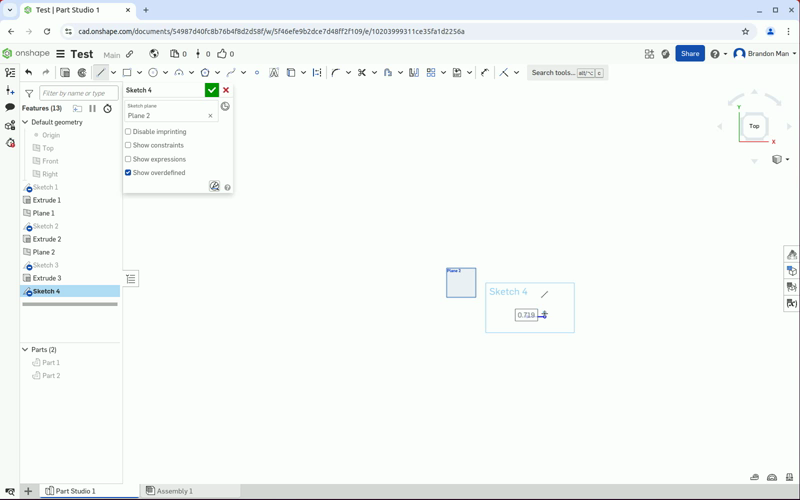
key_down(shift)
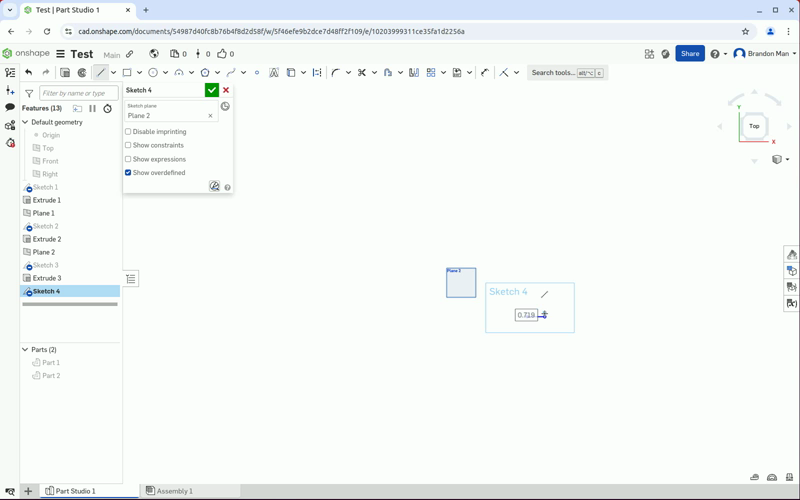
mouse_move(574, 313)
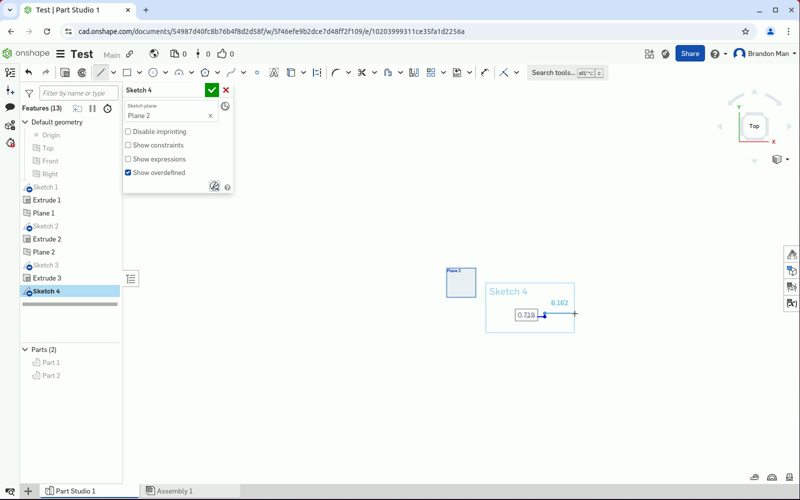
mouse_move(527, 313)
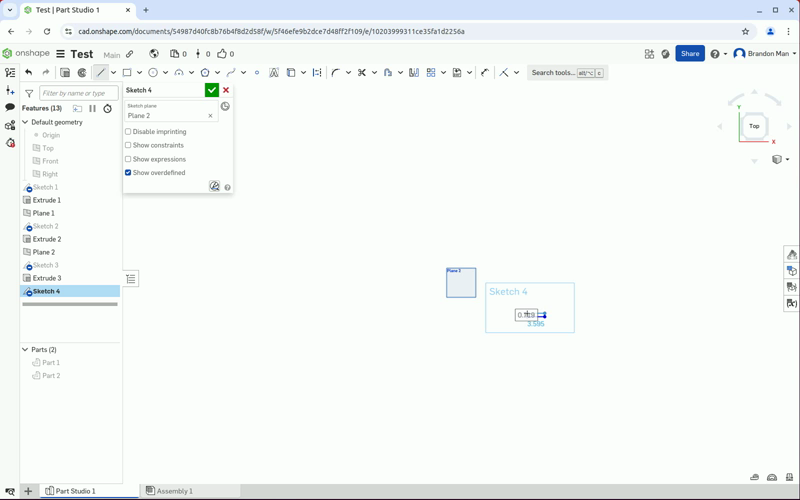
scroll(6)
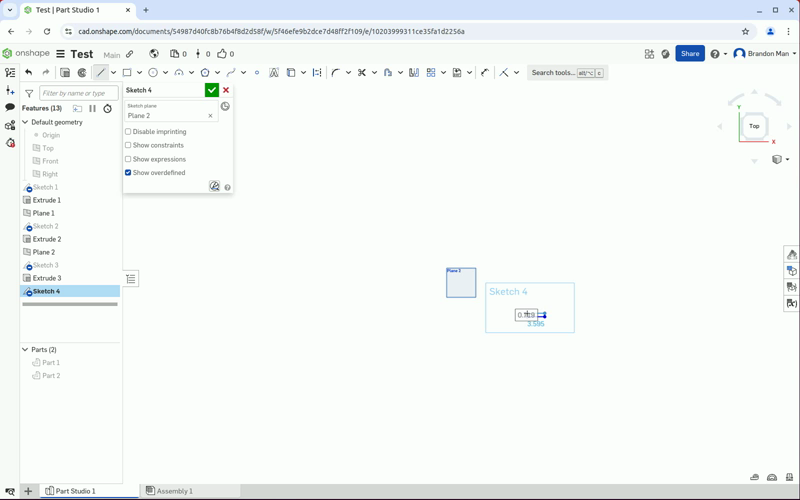
scroll(6)
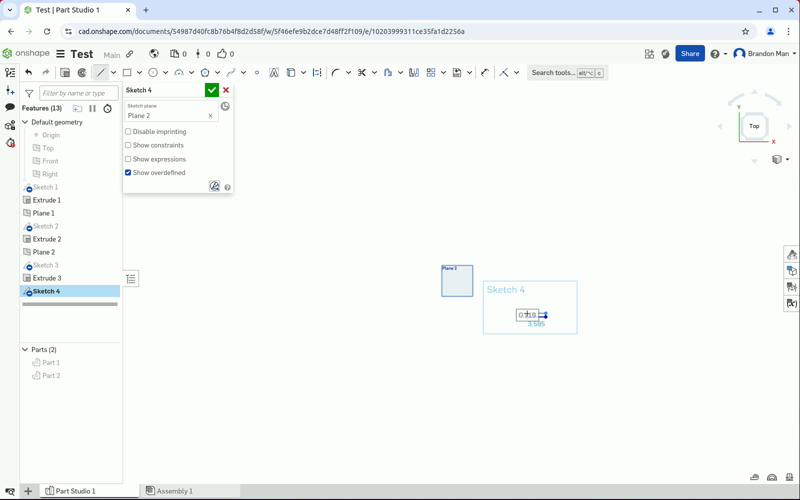
scroll(6)
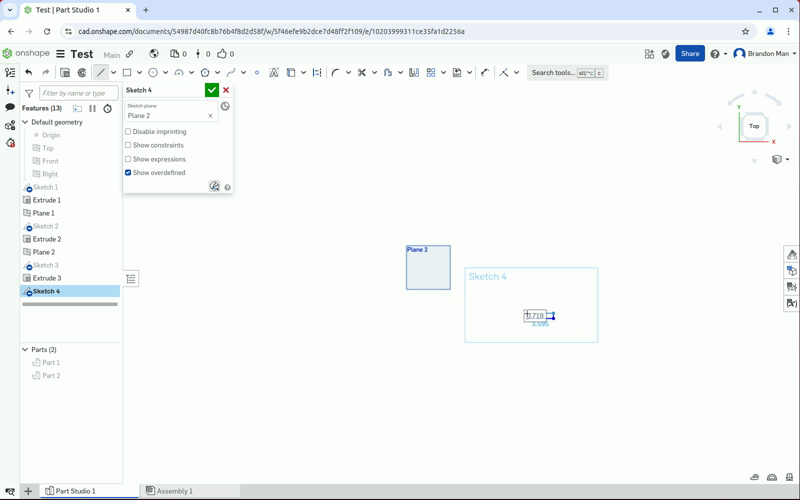
scroll(6)
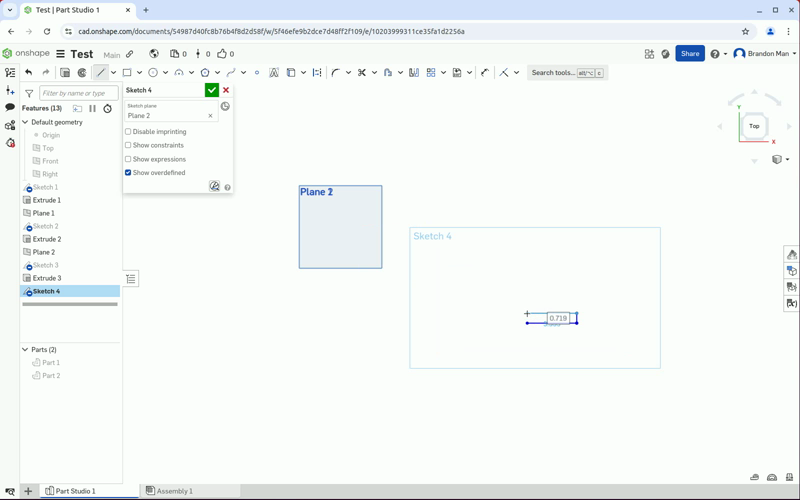
scroll(6)
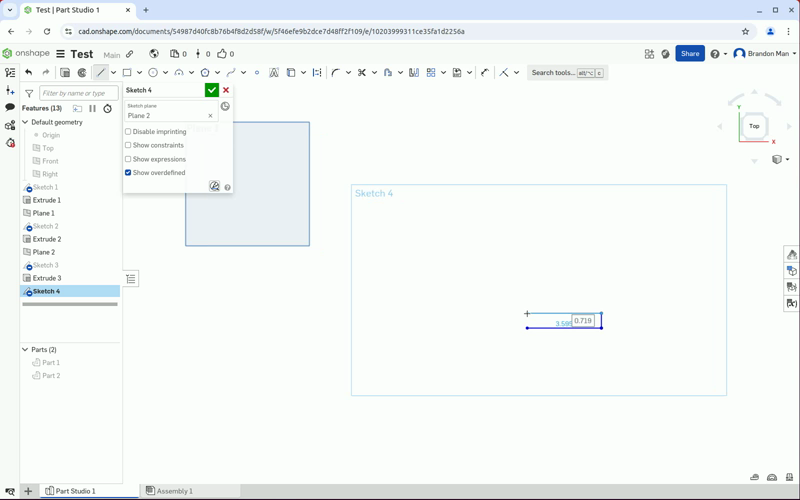
scroll(6)
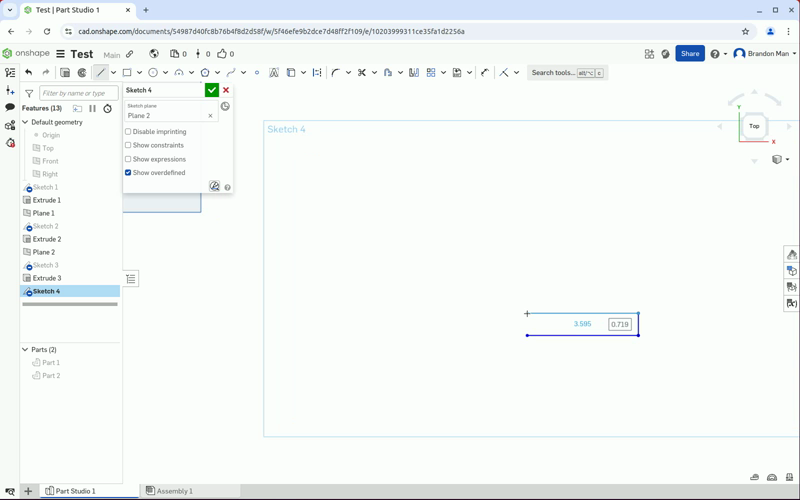
scroll(6)
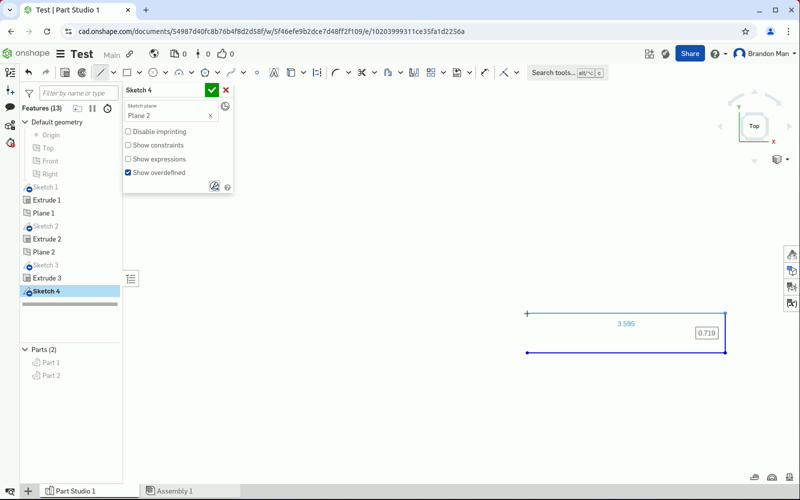
click(527, 313)
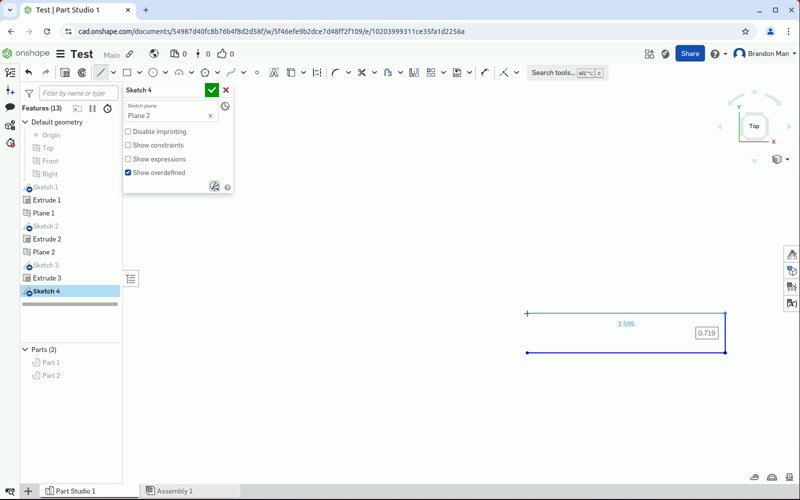
scroll(-6)
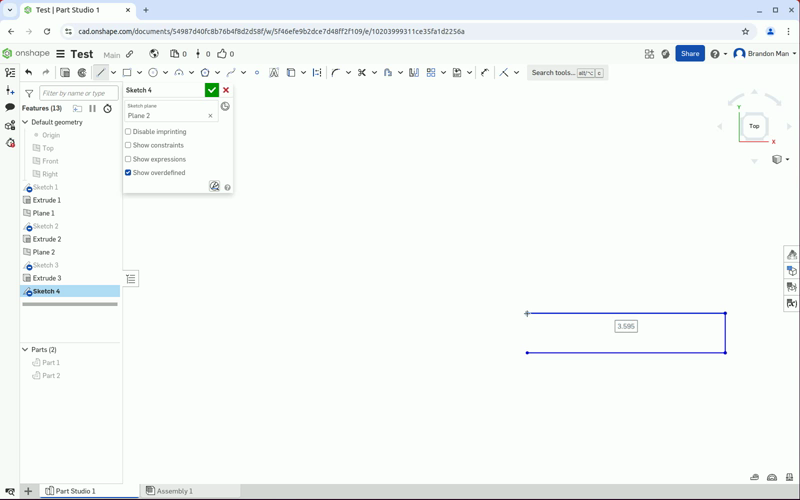
scroll(-6)
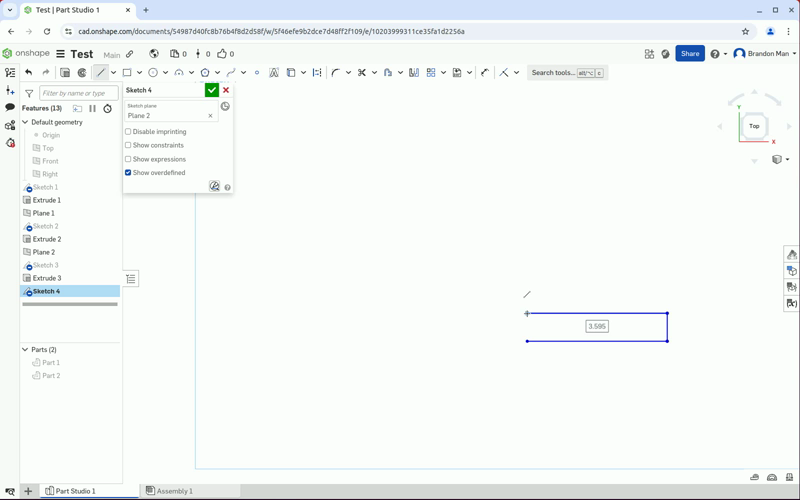
scroll(-6)
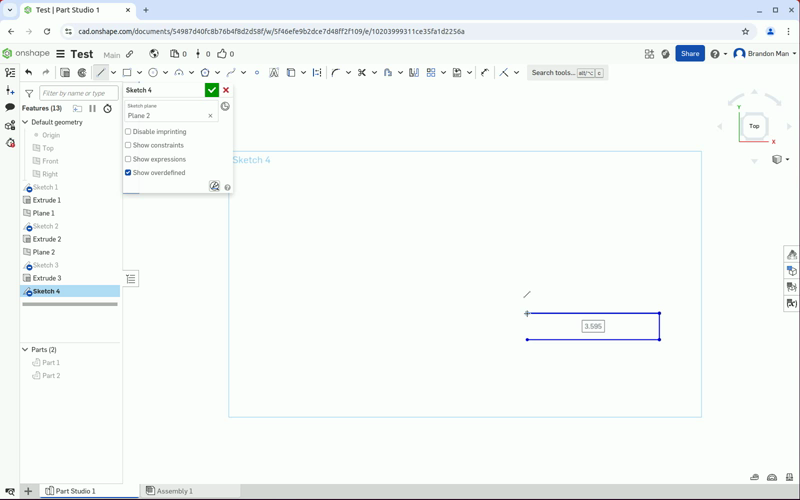
scroll(-6)
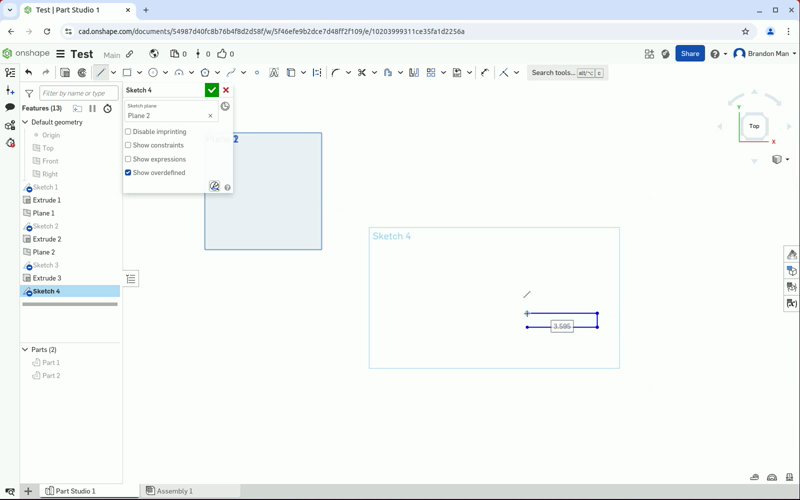
scroll(-6)
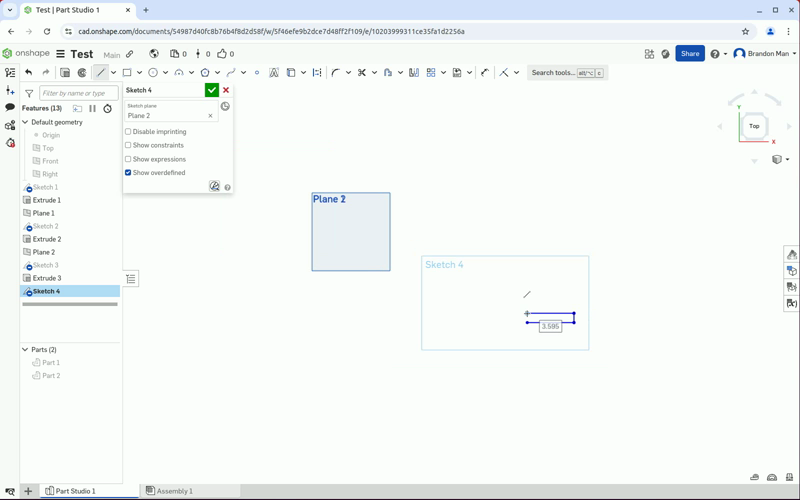
scroll(-6)
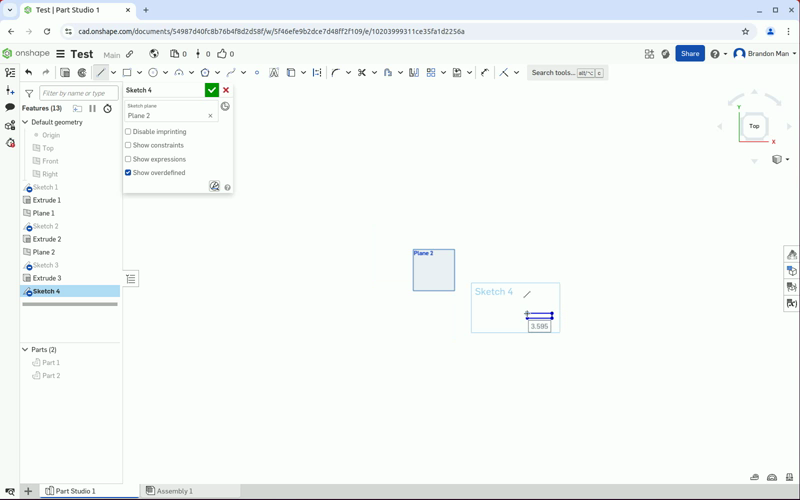
scroll(-6)
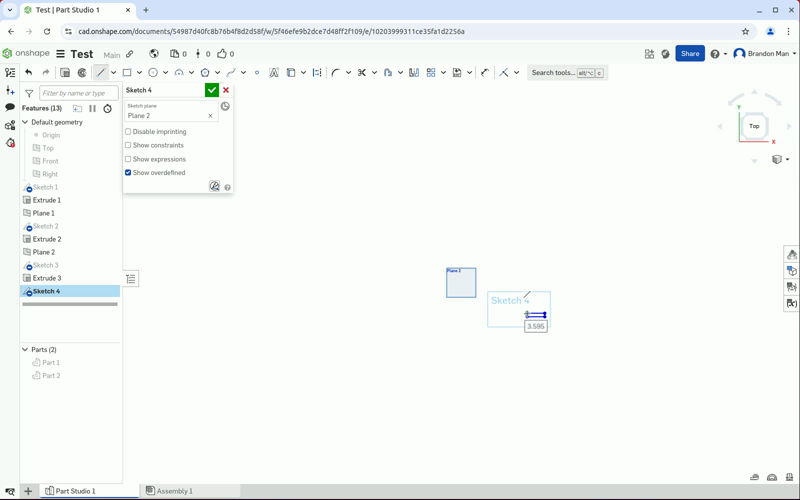
key_up(shift)
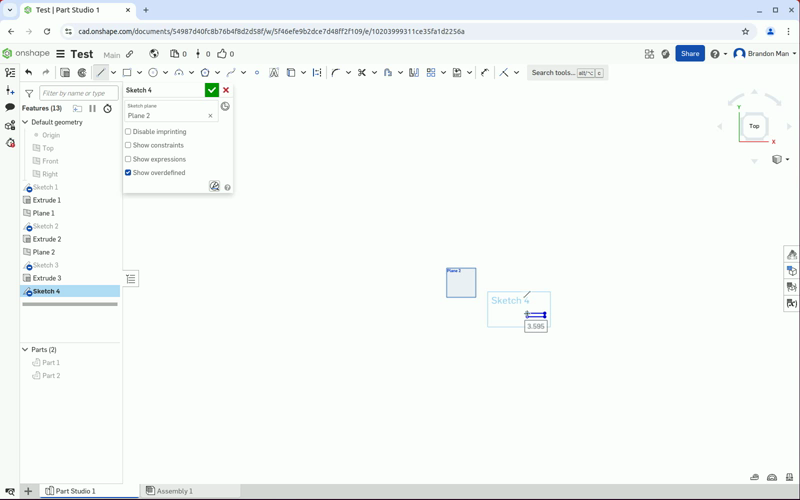
mouse_move(557, 313)
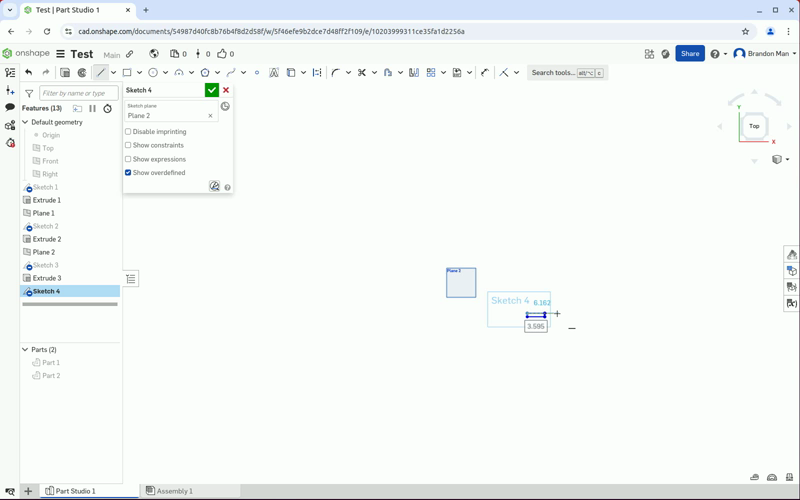
key_down(shift)
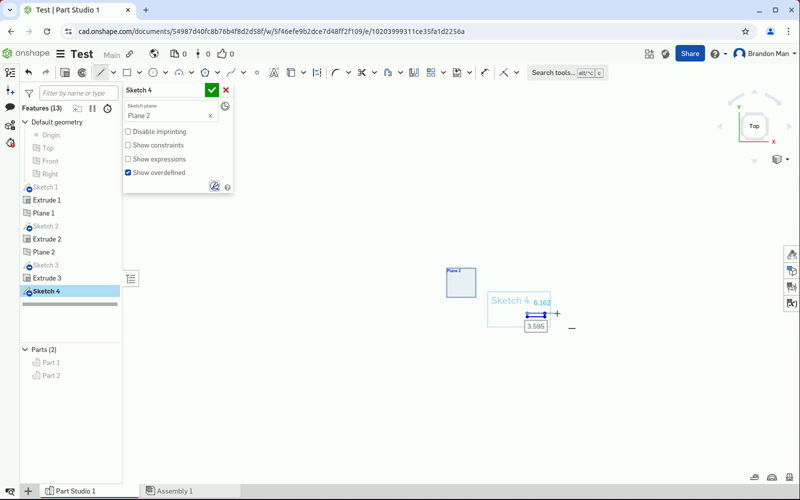
mouse_move(527, 316)
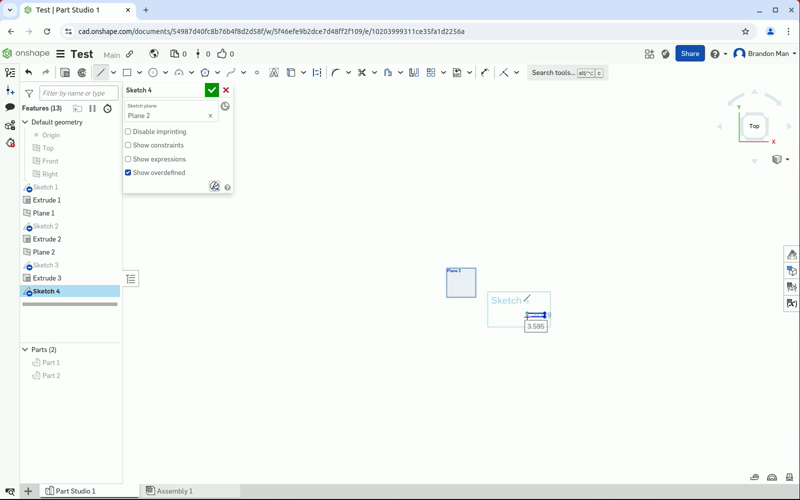
scroll(6)
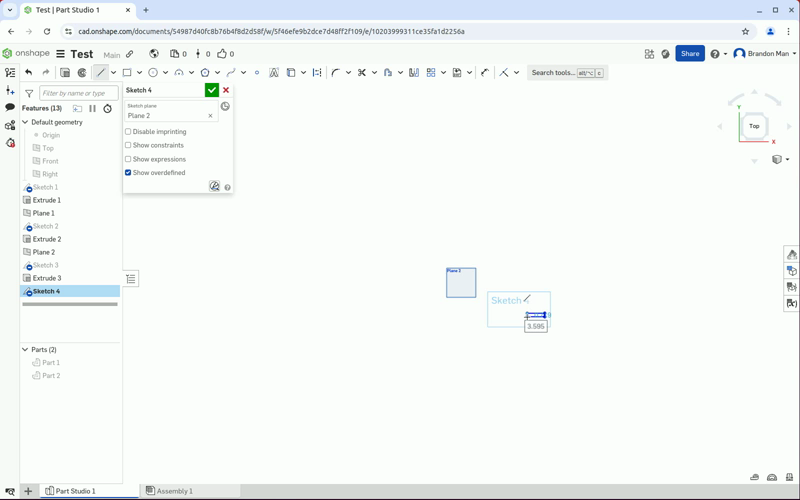
scroll(6)
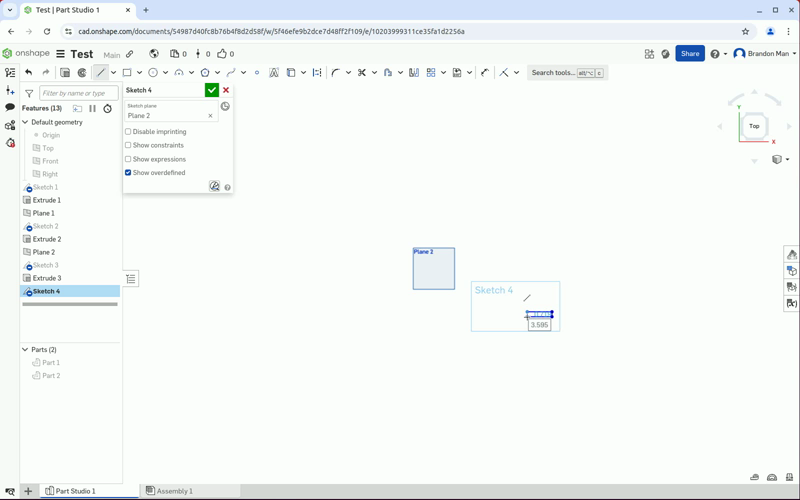
scroll(6)
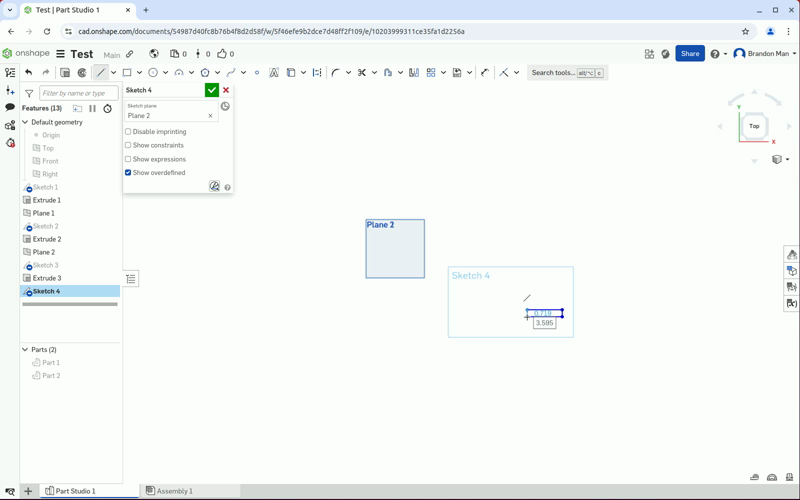
scroll(6)
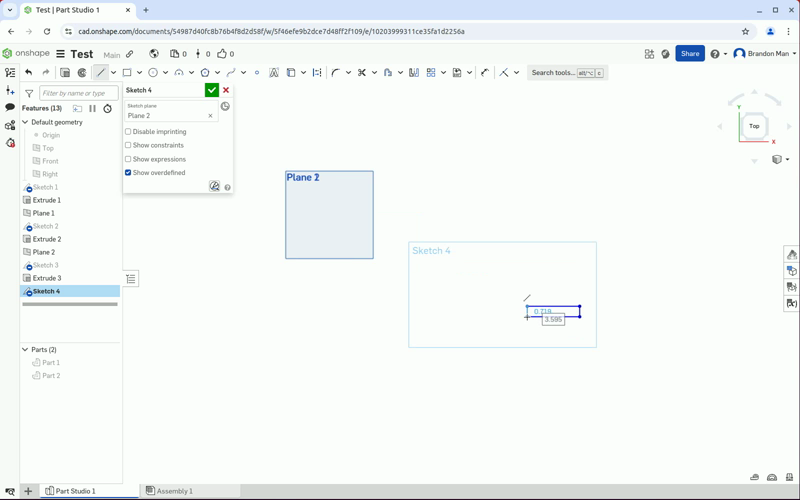
scroll(6)
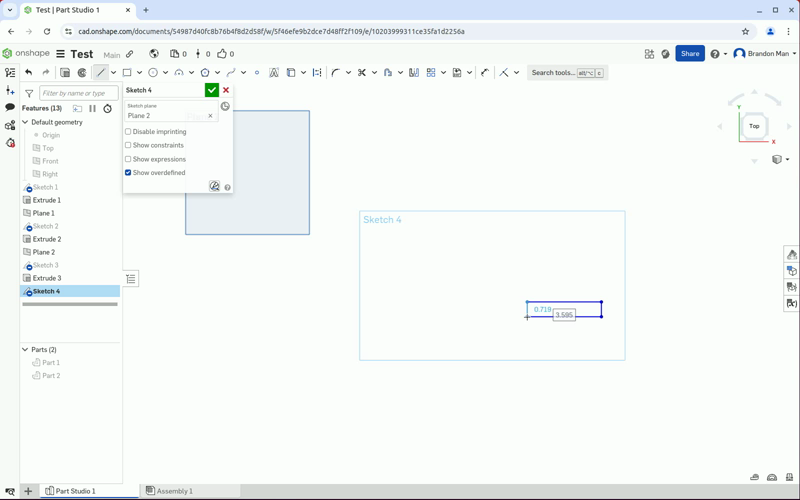
scroll(6)
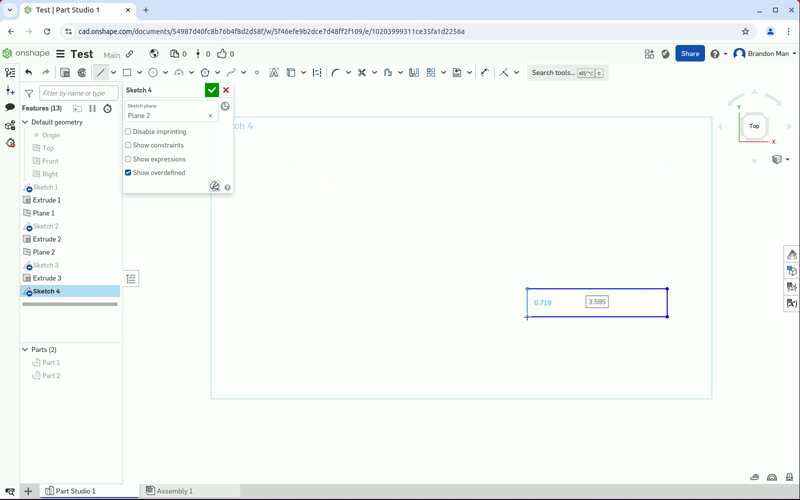
scroll(6)
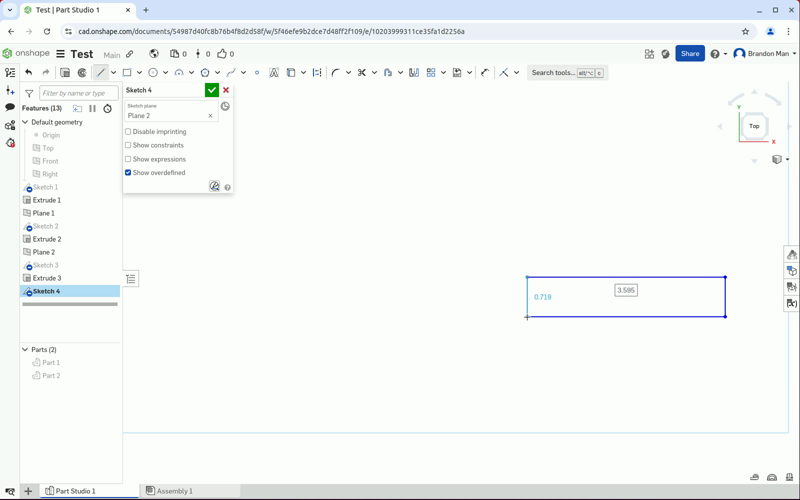
key_up(shift)
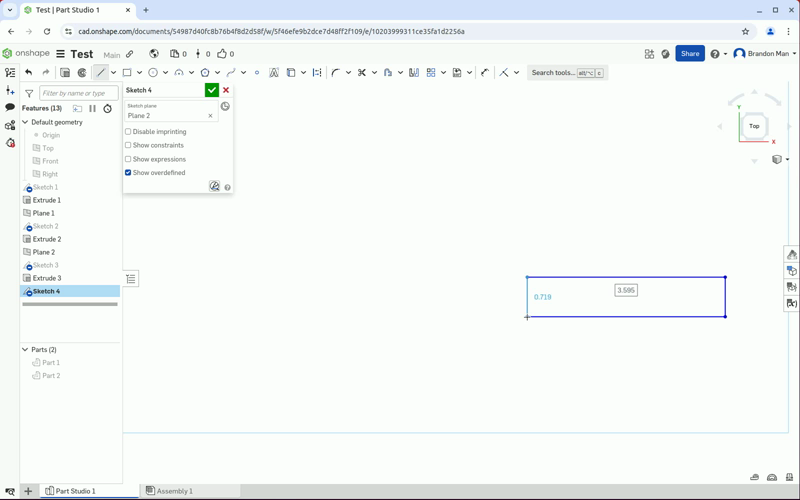
click(527, 316)
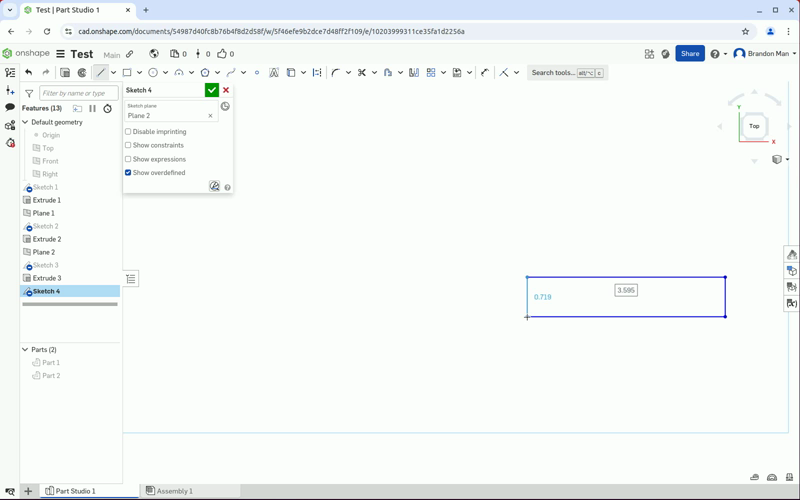
scroll(-6)
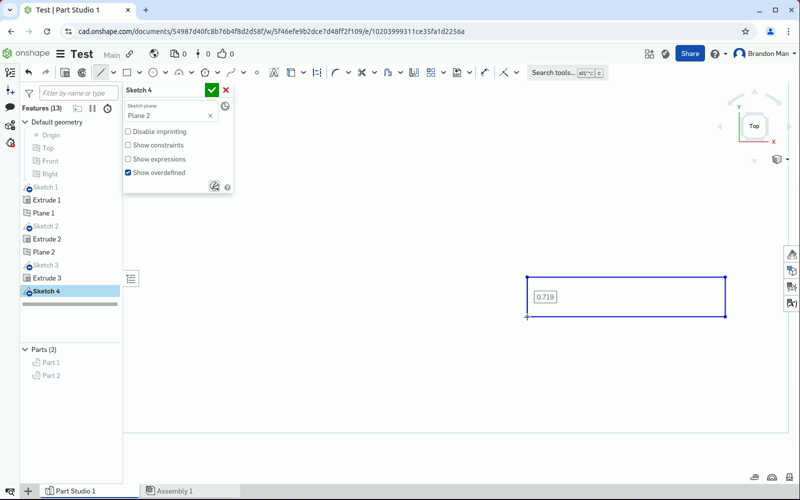
scroll(-6)
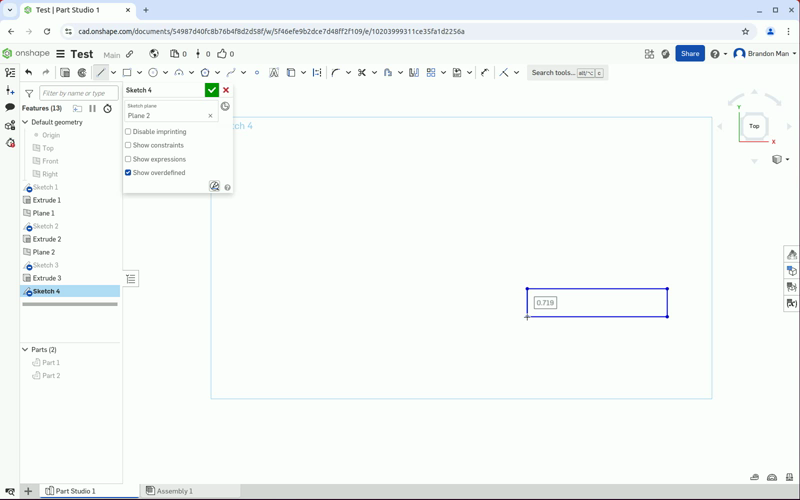
scroll(-6)
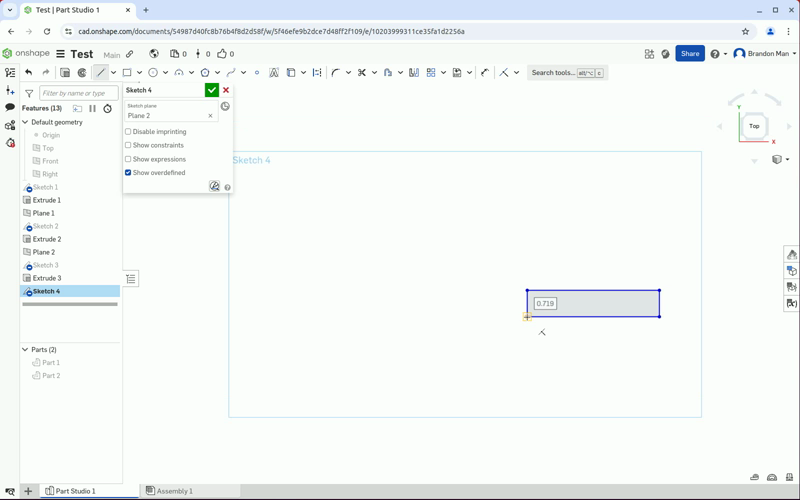
scroll(-6)
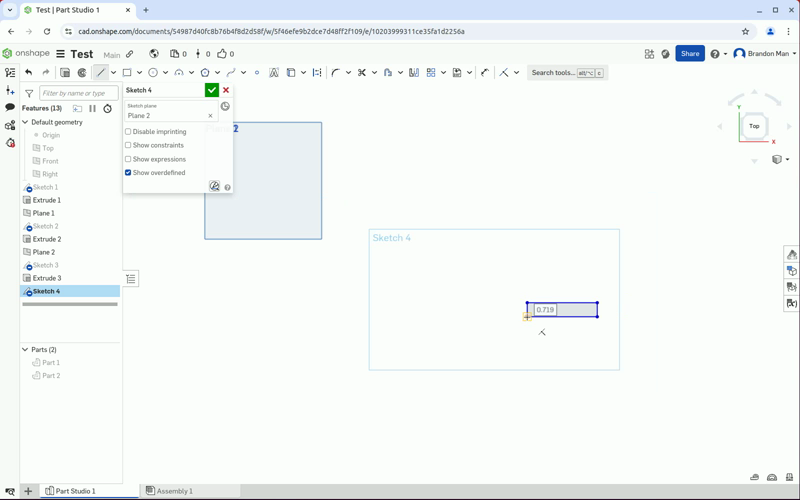
scroll(-6)
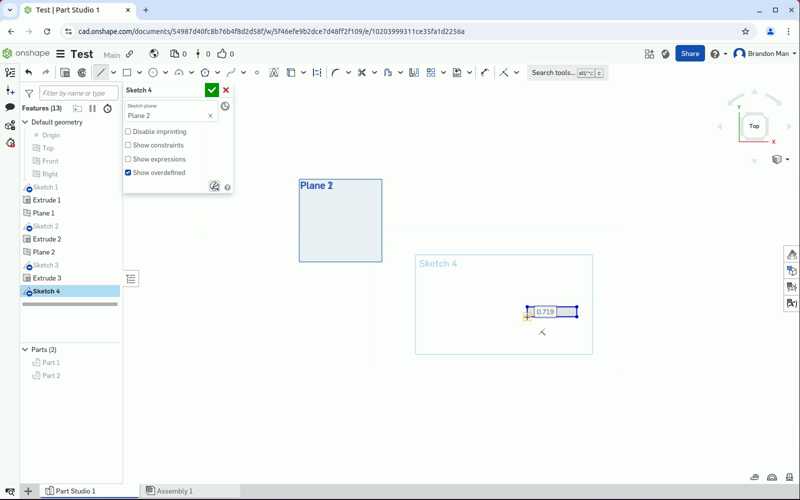
scroll(-6)
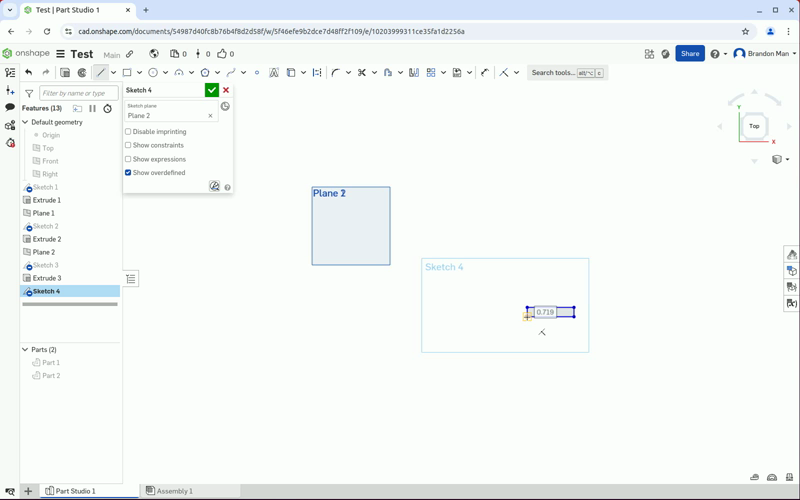
scroll(-6)
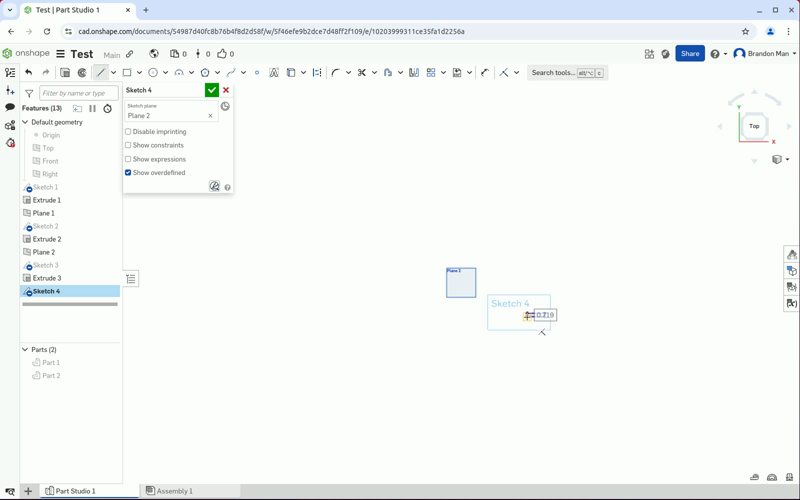
key(esc)
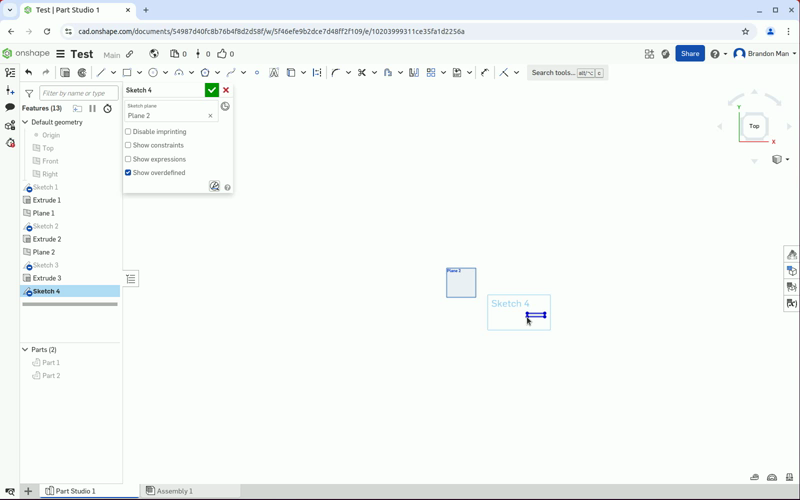
mouse_move(540, 314)
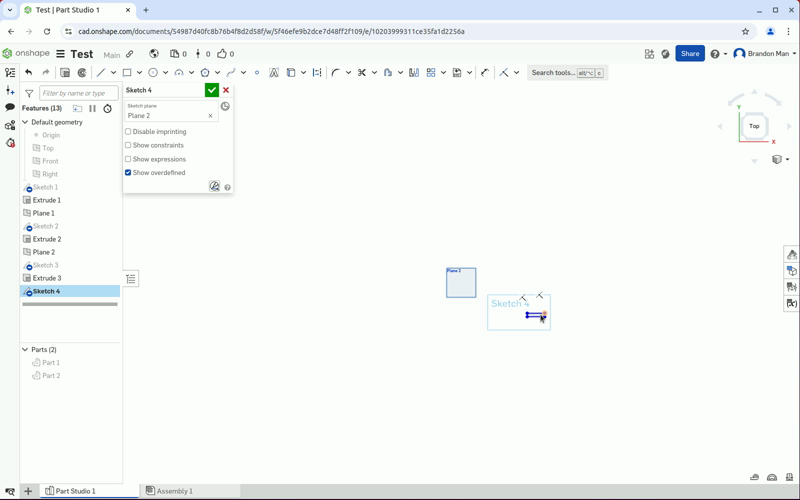
scroll(6)
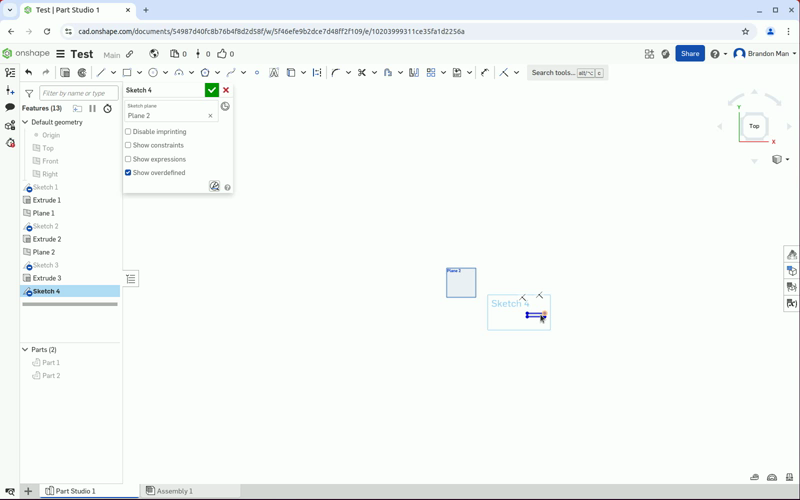
scroll(6)
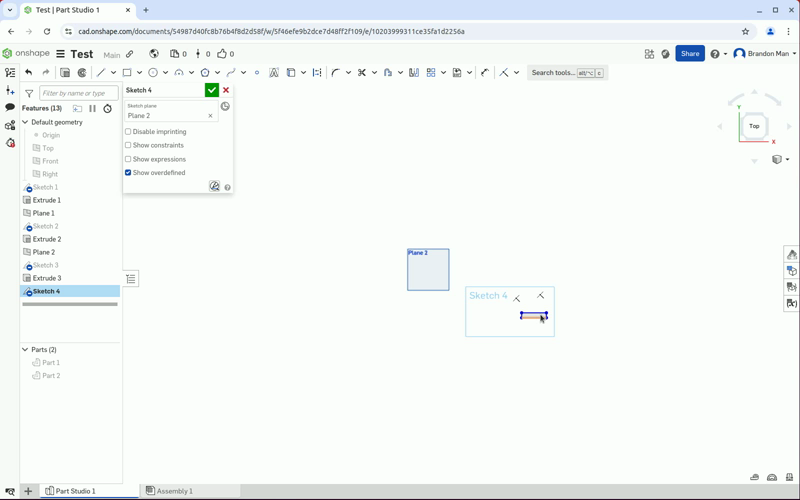
scroll(6)
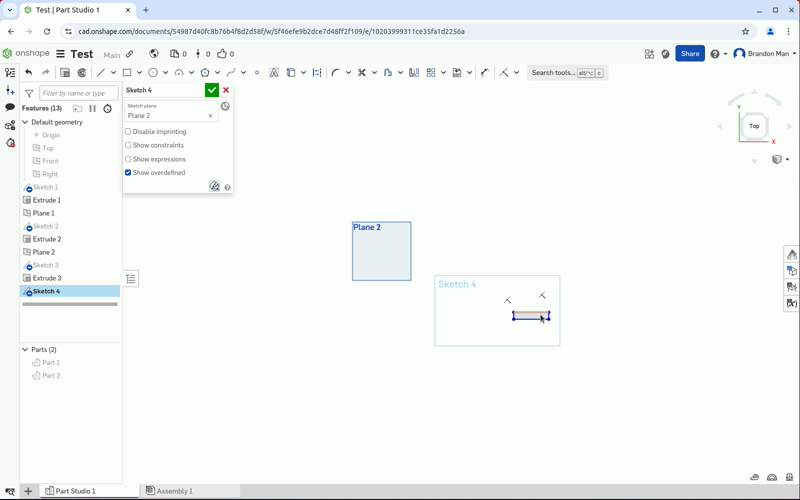
scroll(6)
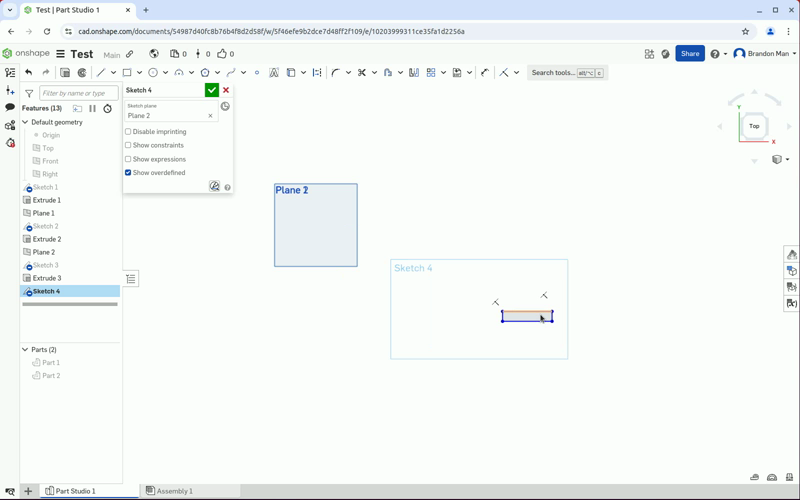
scroll(6)
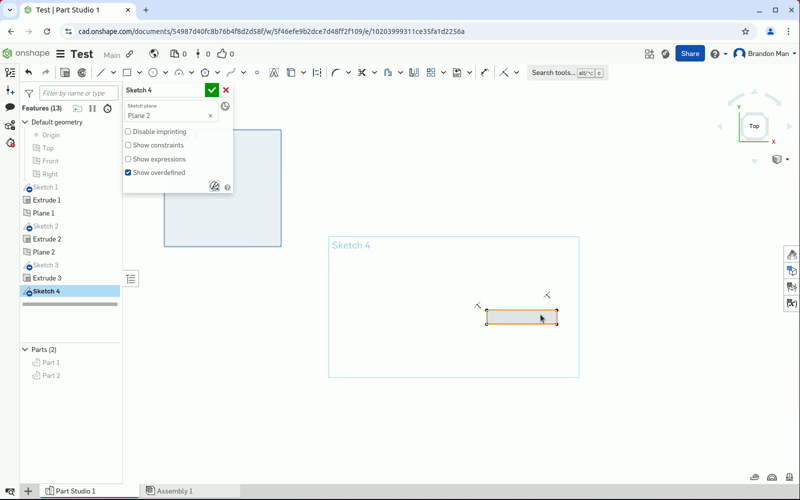
scroll(6)
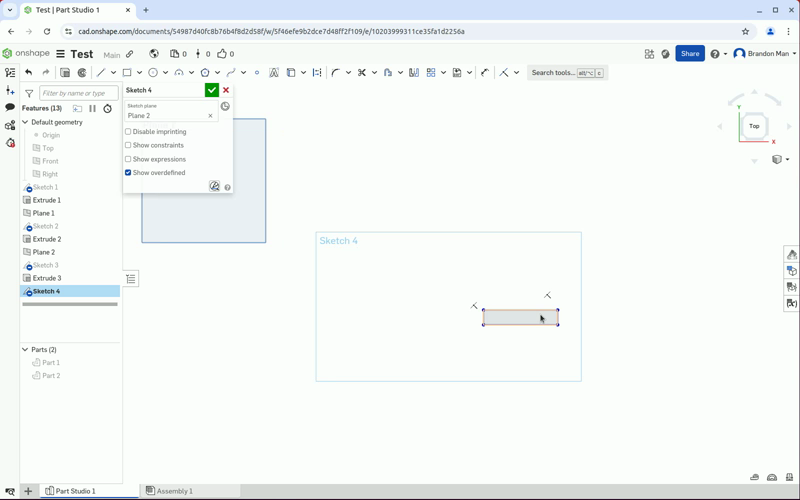
scroll(6)
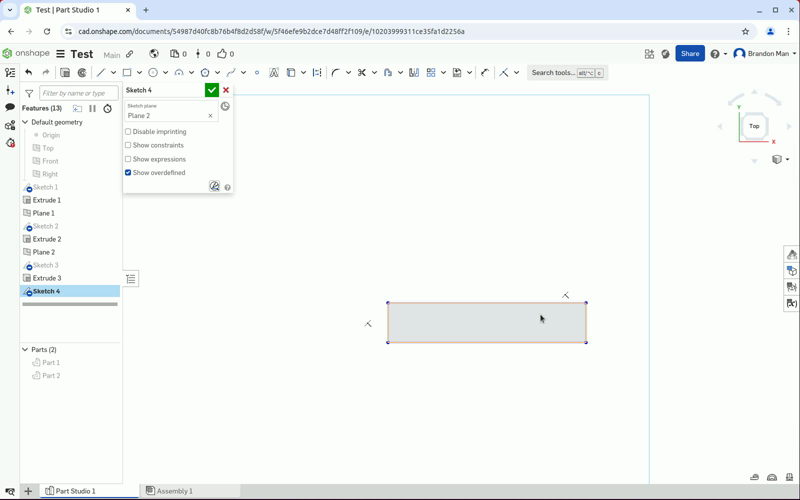
click(540, 314)
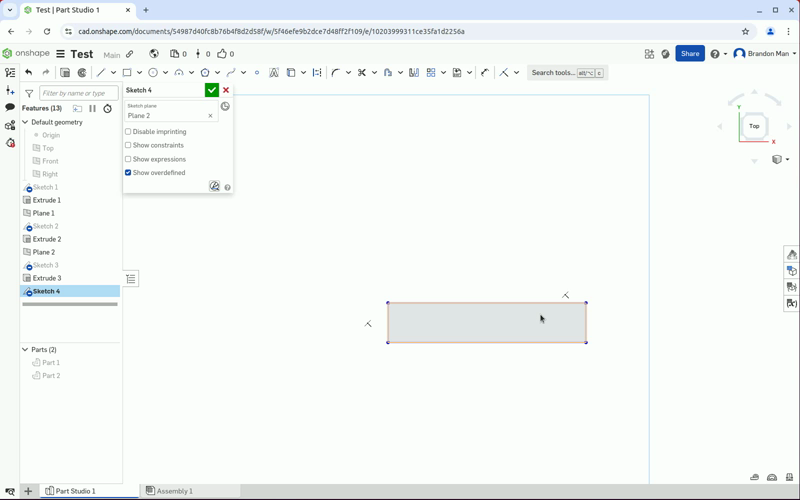
scroll(-6)
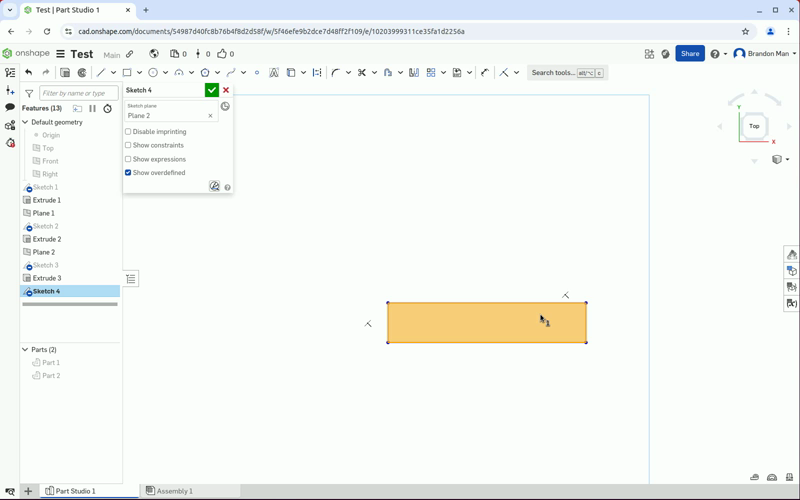
scroll(-6)
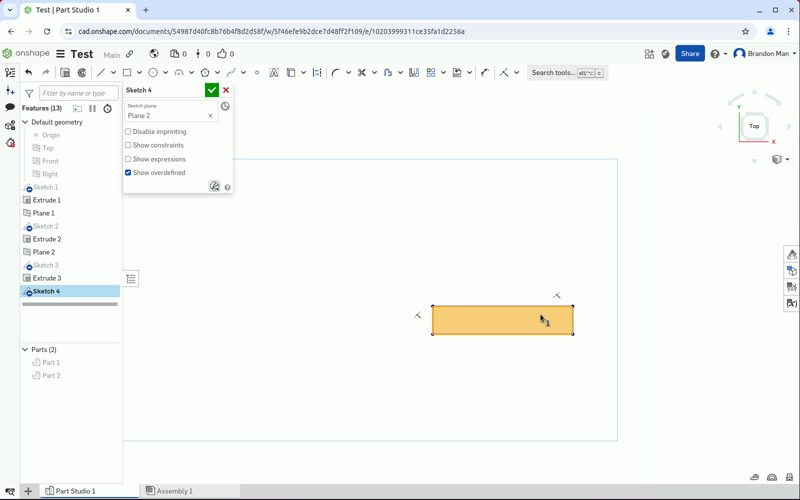
scroll(-6)
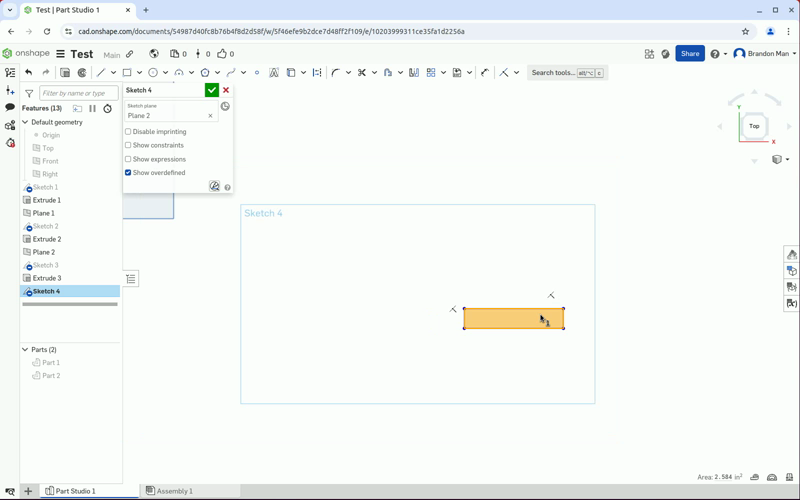
scroll(-6)
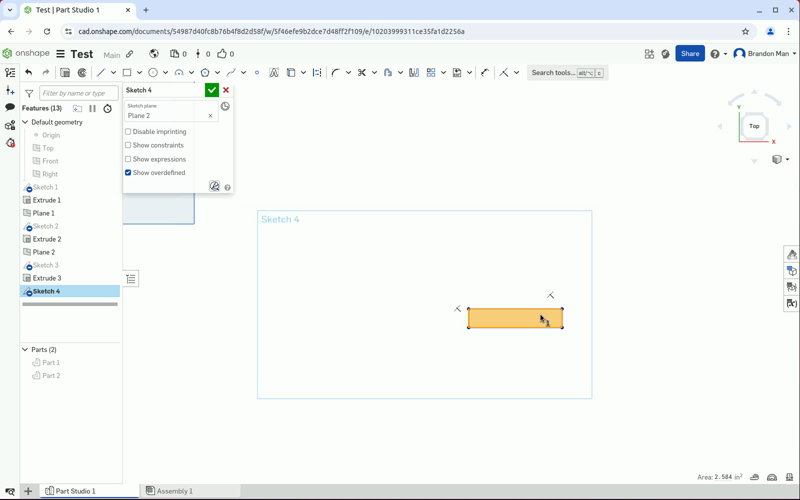
scroll(-6)
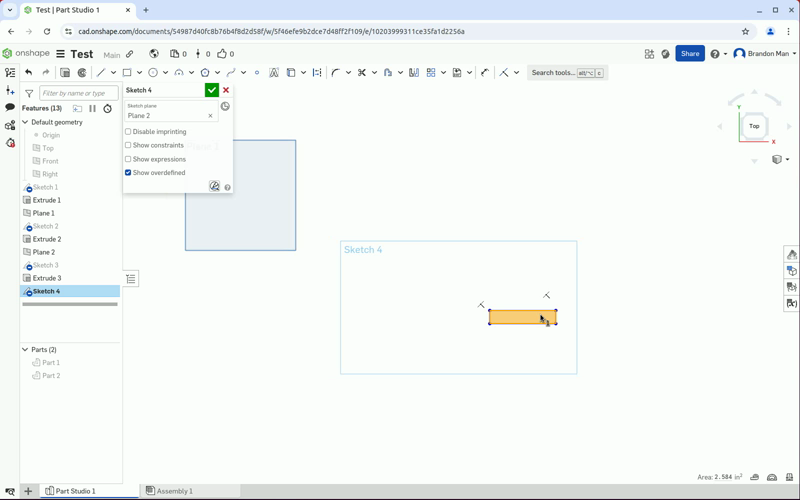
scroll(-6)
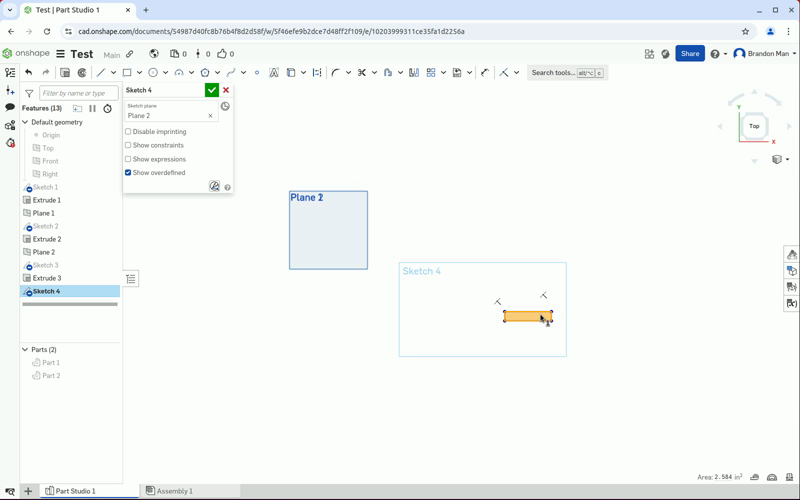
scroll(-6)
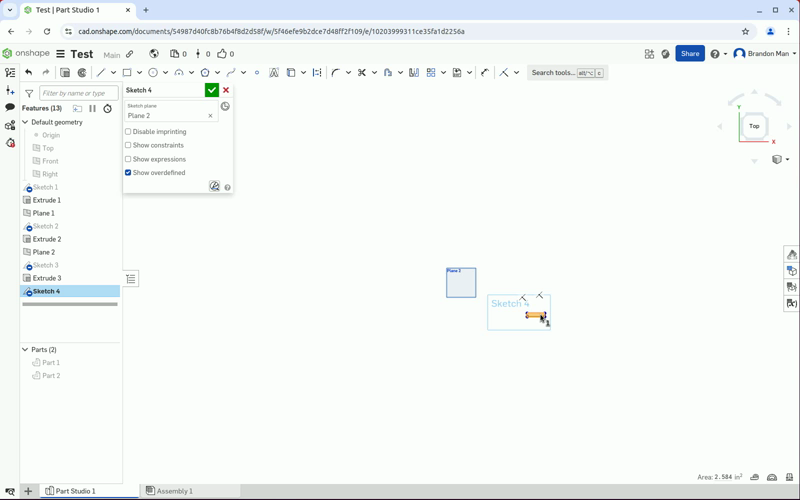
mouse_move(73, 352)
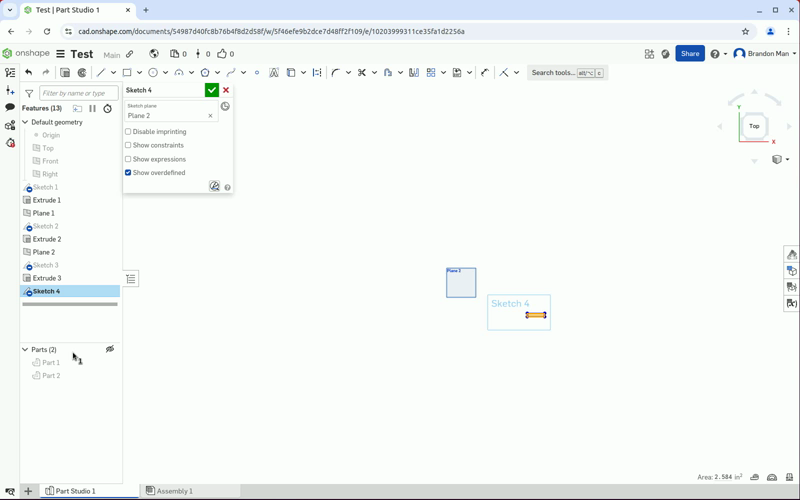
key(shift+y)
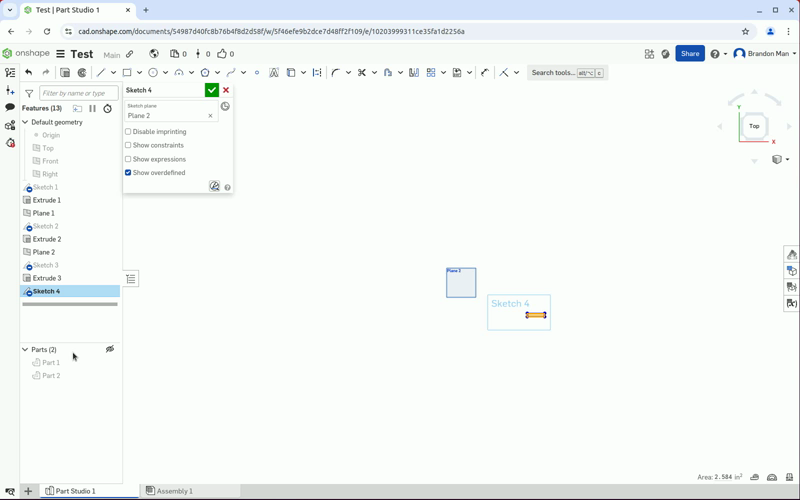
key(shift+e)
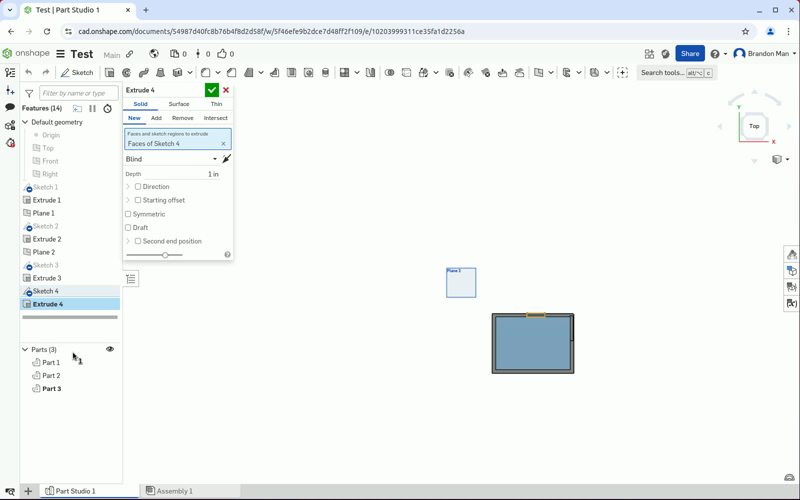
mouse_move(143, 106)
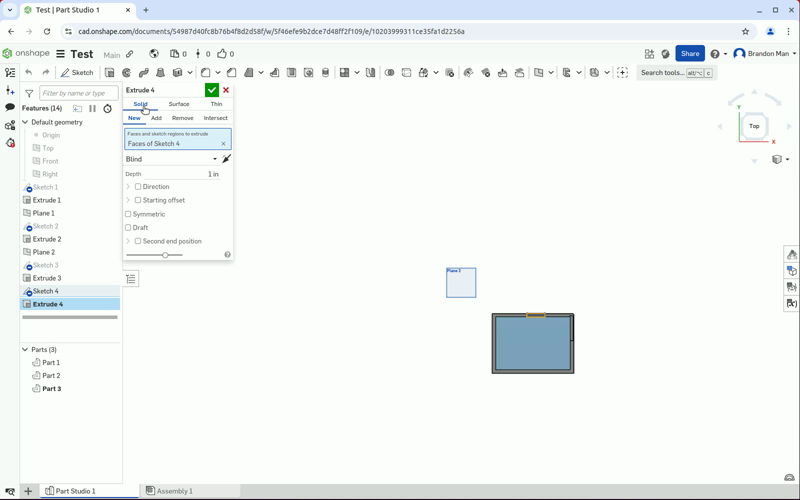
click(143, 106)
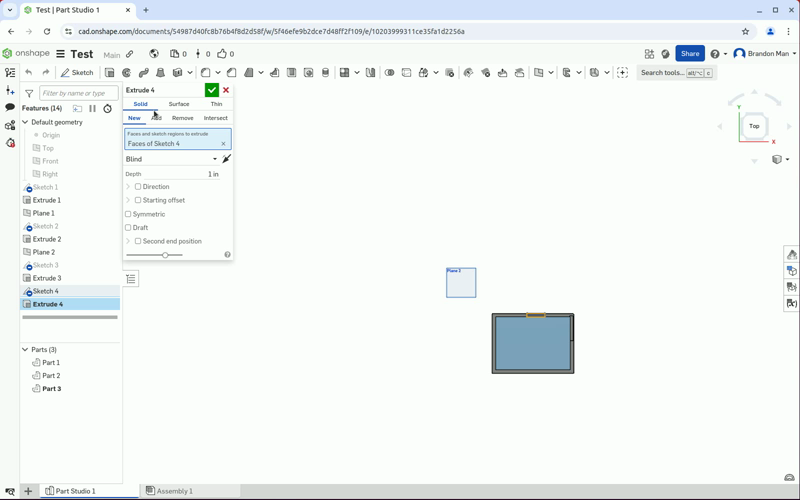
mouse_move(186, 120)
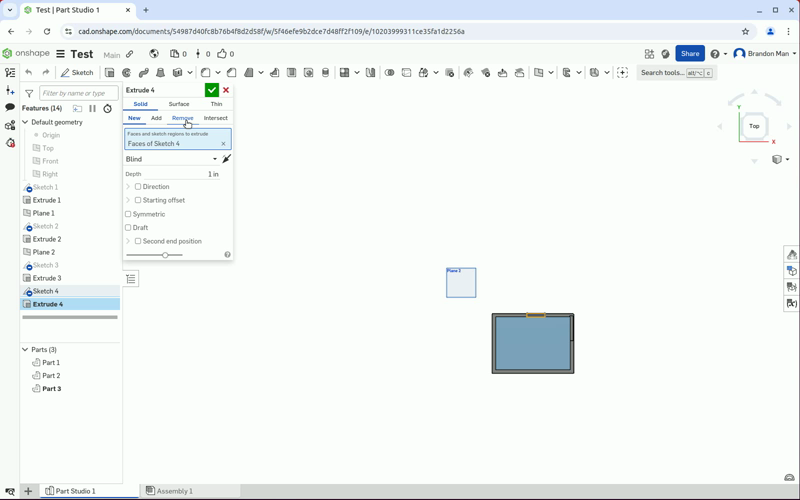
click(186, 120)
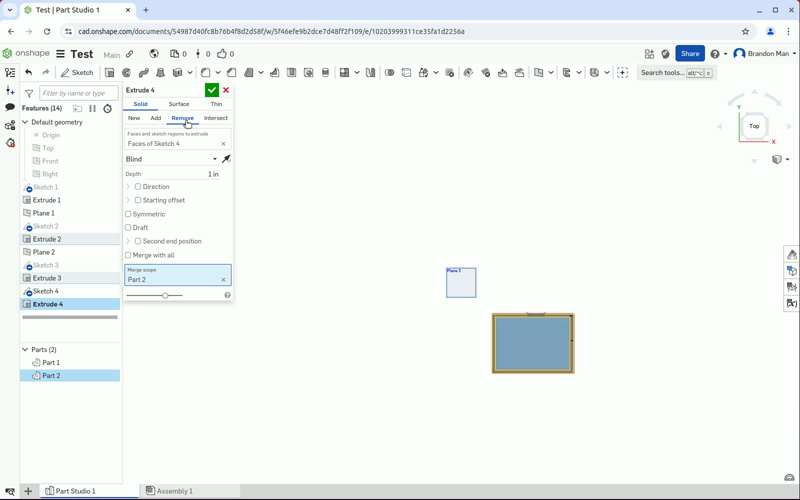
key(tab, 4)
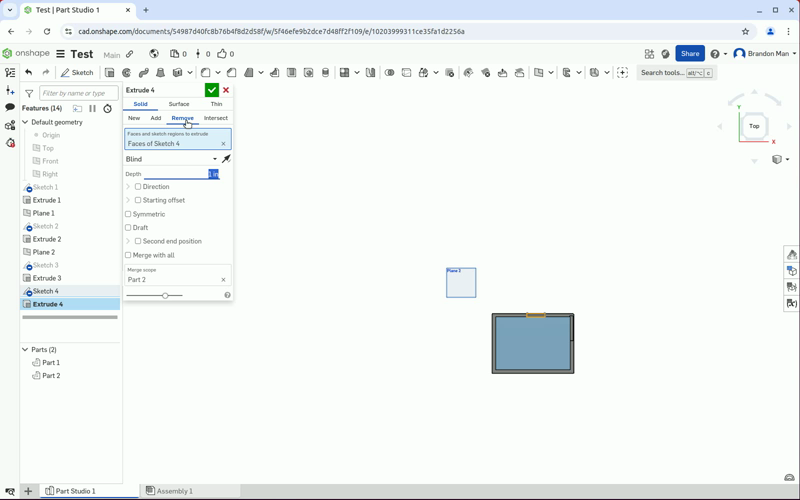
text(4.333)
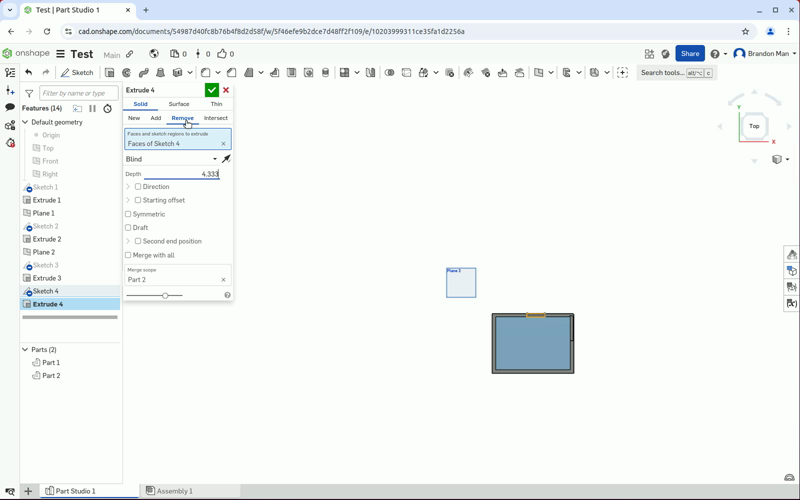
key(tab, 6)
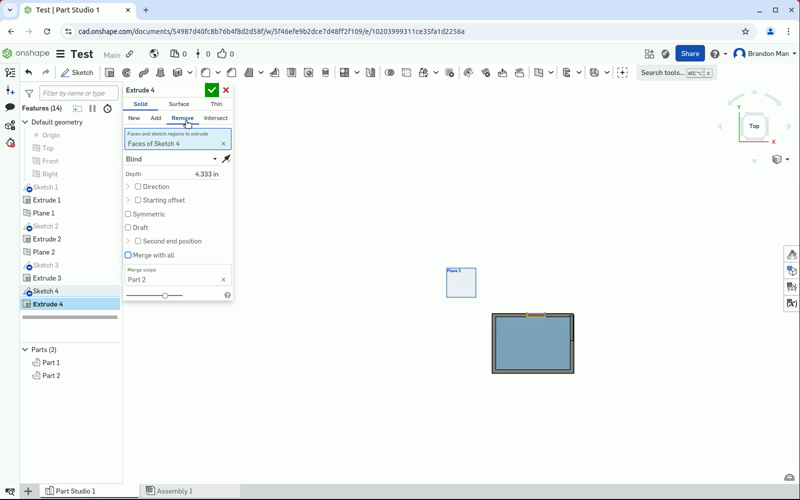
key(space)
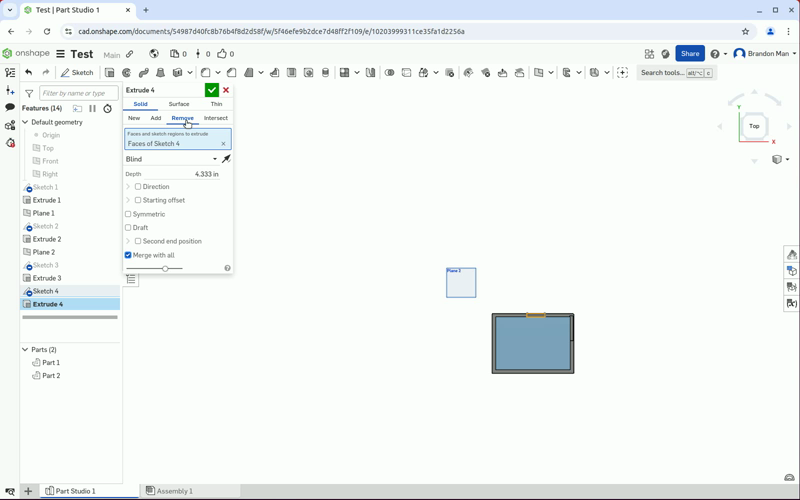
key(enter)
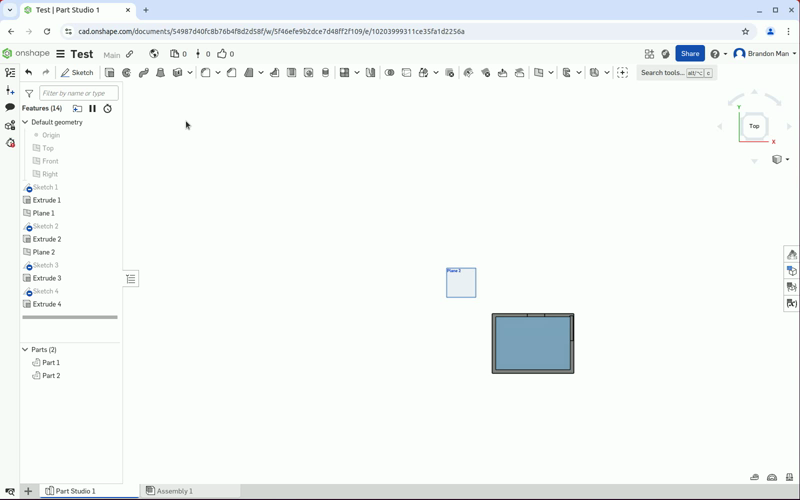
key(shift+h)
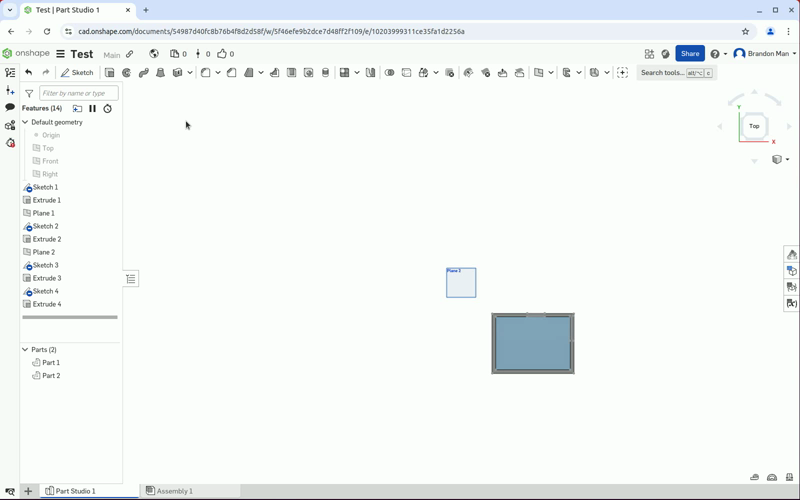
key(shift+h)
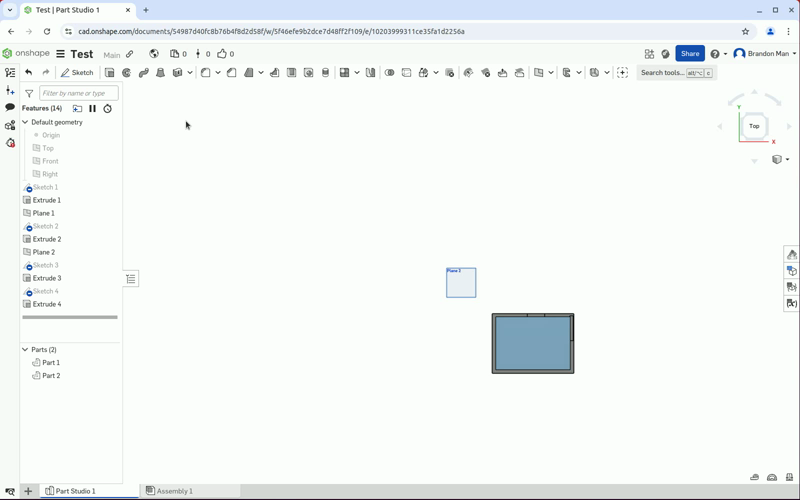
mouse_move(73, 189)
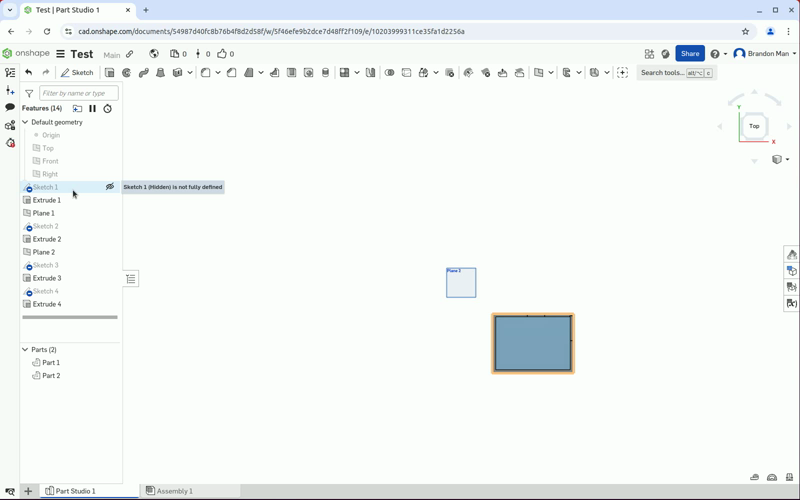
click(73, 189)
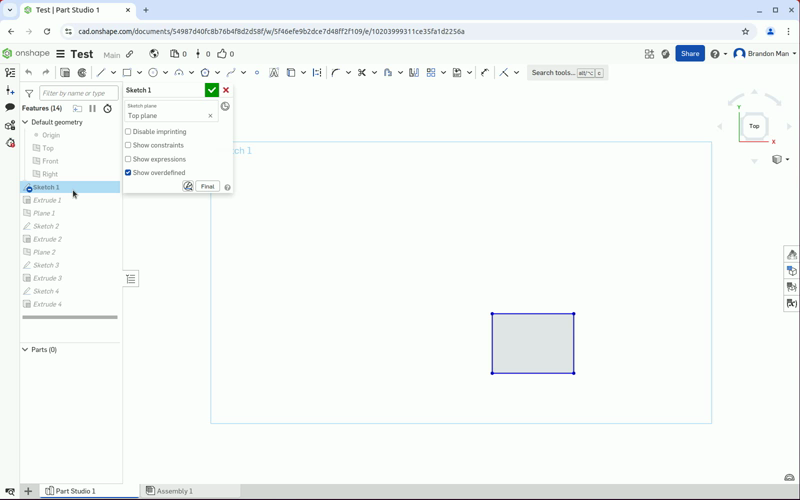
mouse_move(229, 92)
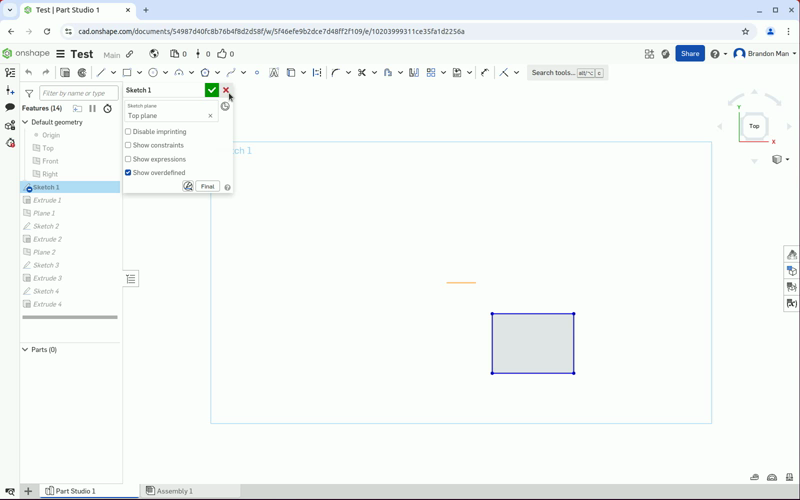
click(229, 92)
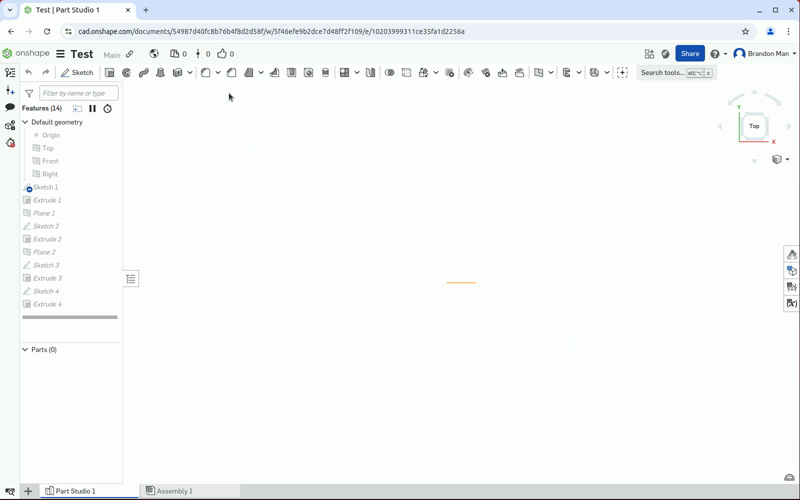
key(shift+s)
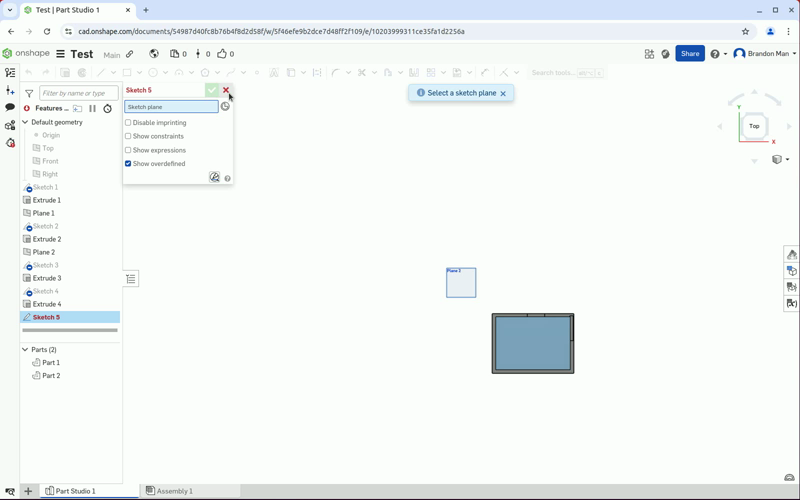
mouse_move(73, 254)
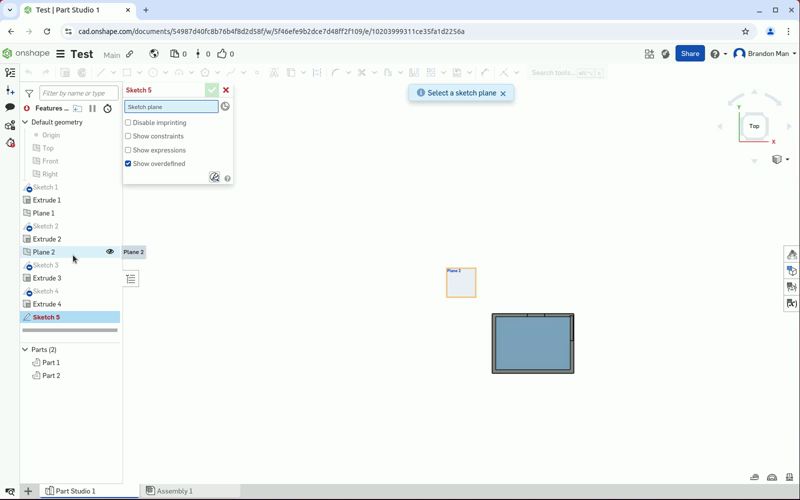
click(73, 254)
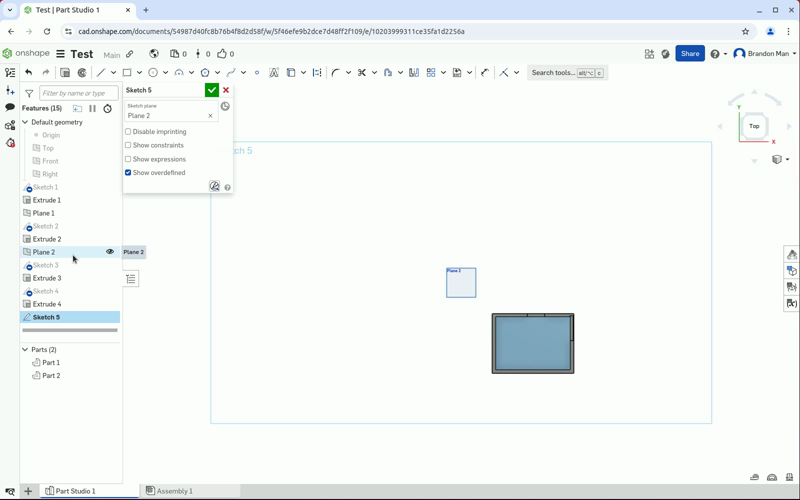
mouse_move(73, 352)
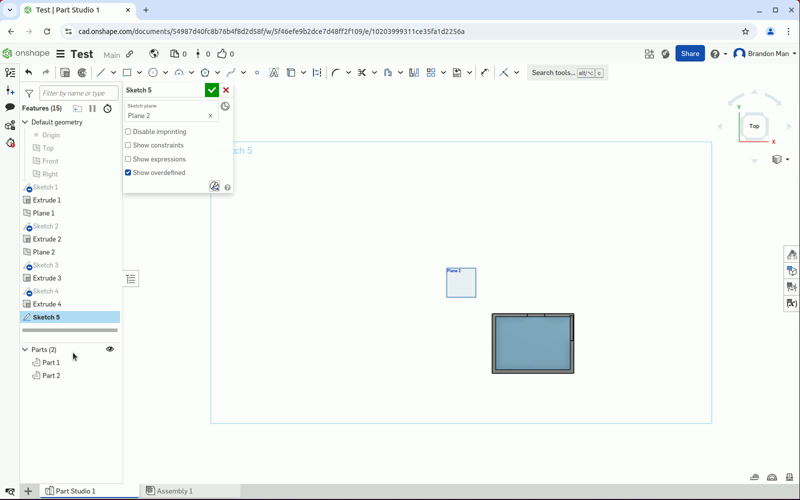
key(y)
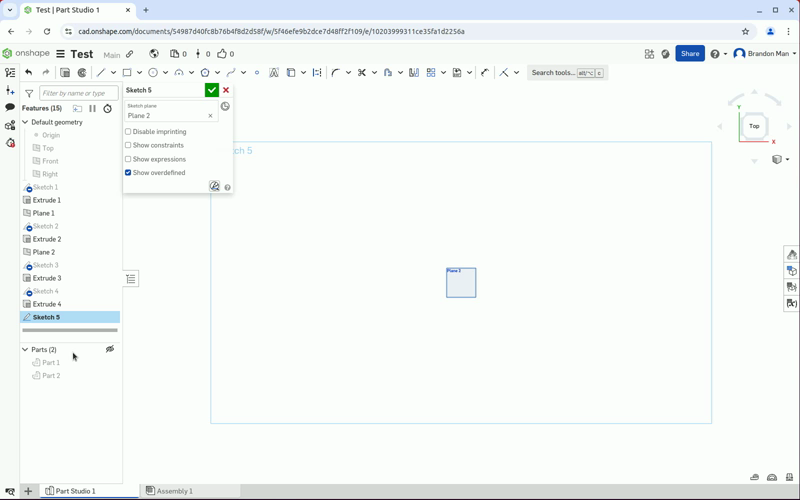
key(l)
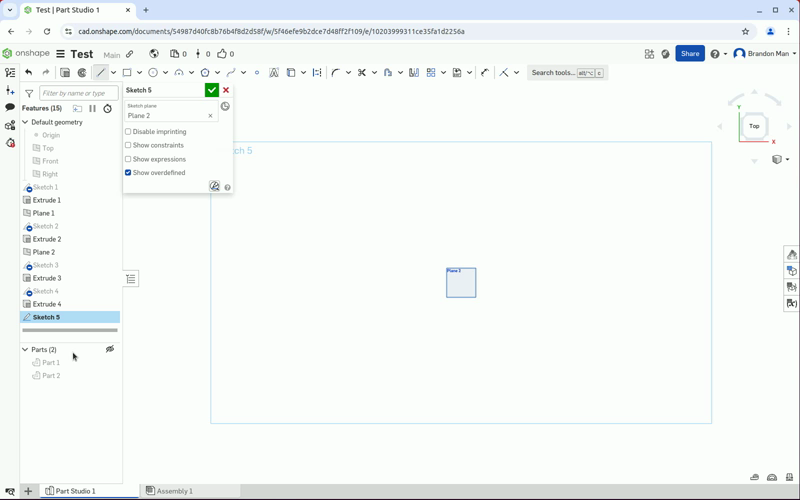
key_down(shift)
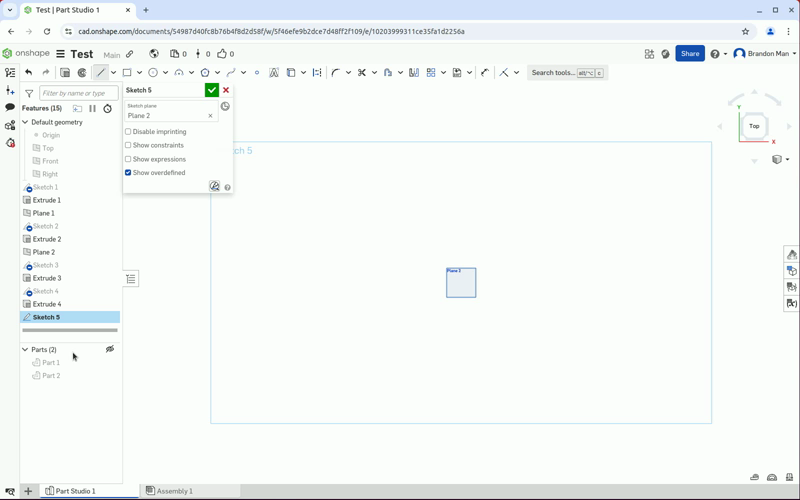
mouse_move(495, 373)
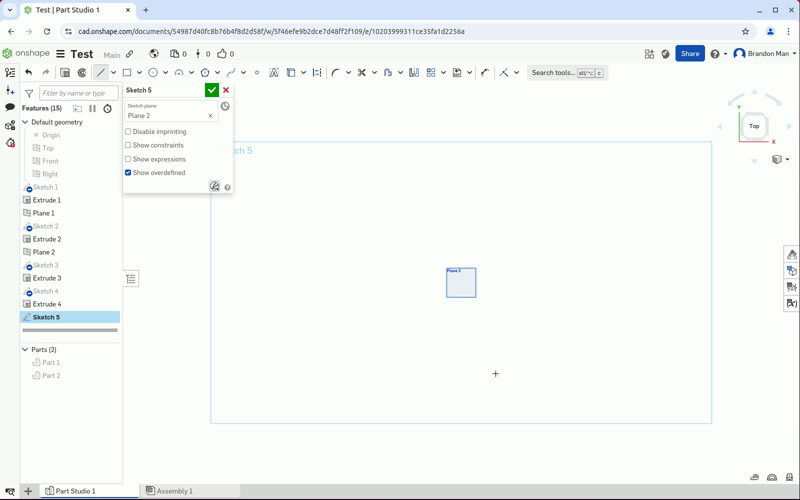
click(495, 373)
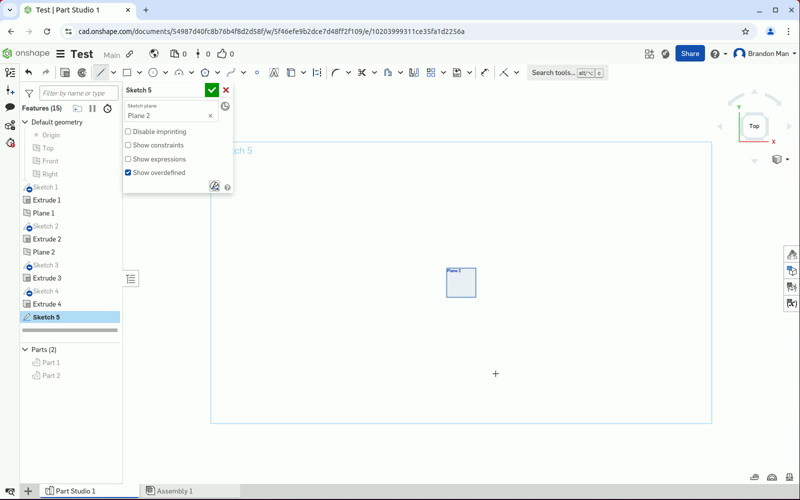
key_up(shift)
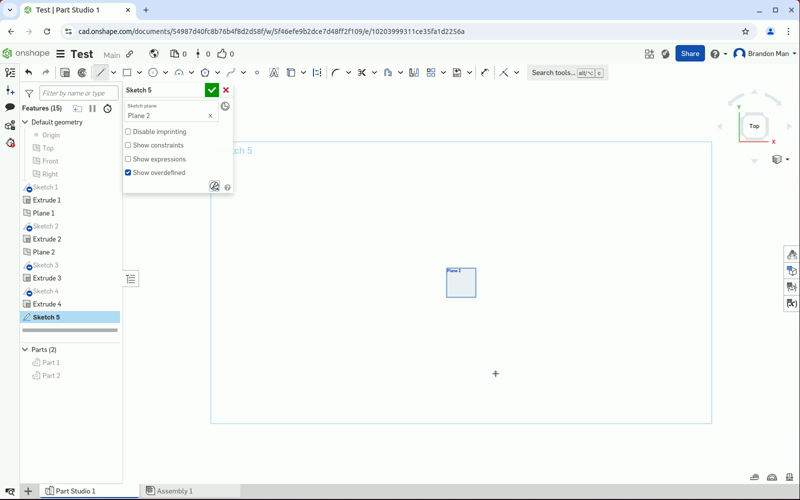
key_down(shift)
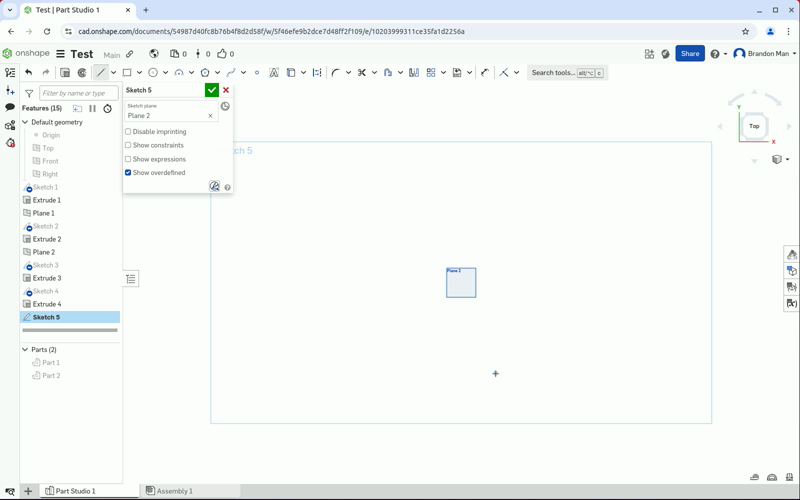
mouse_move(525, 373)
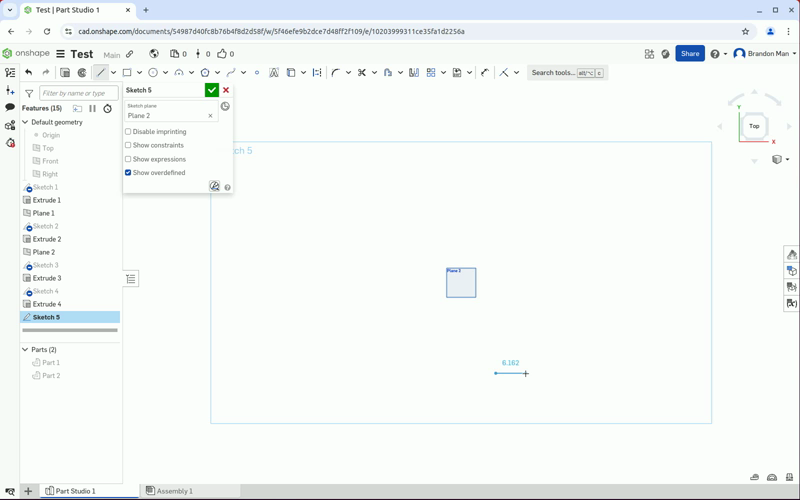
mouse_move(531, 373)
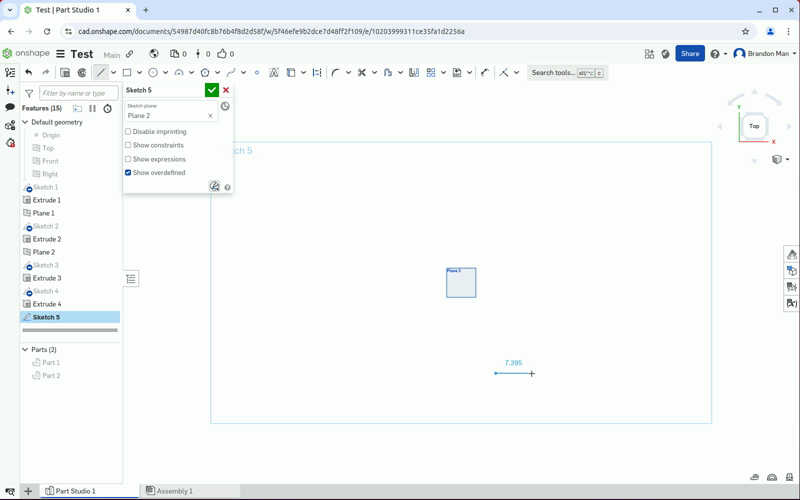
click(531, 373)
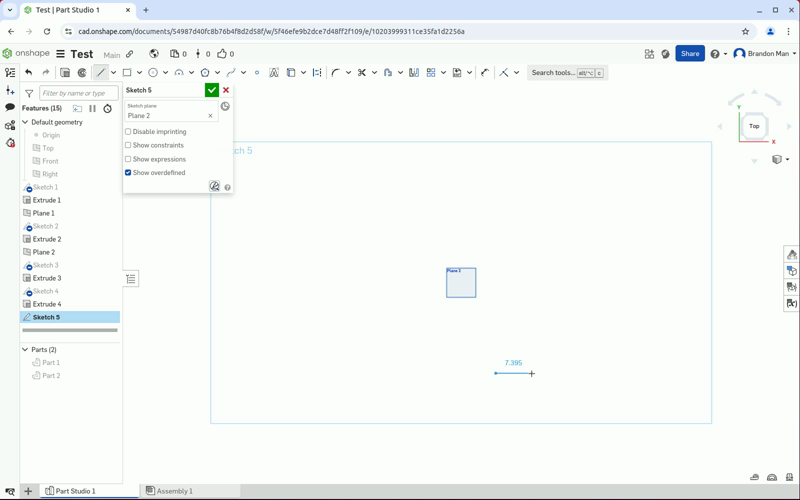
key_up(shift)
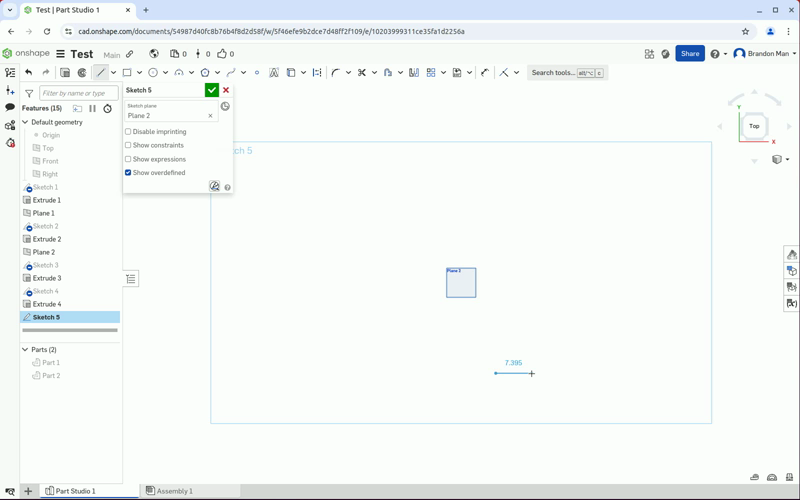
key_down(shift)
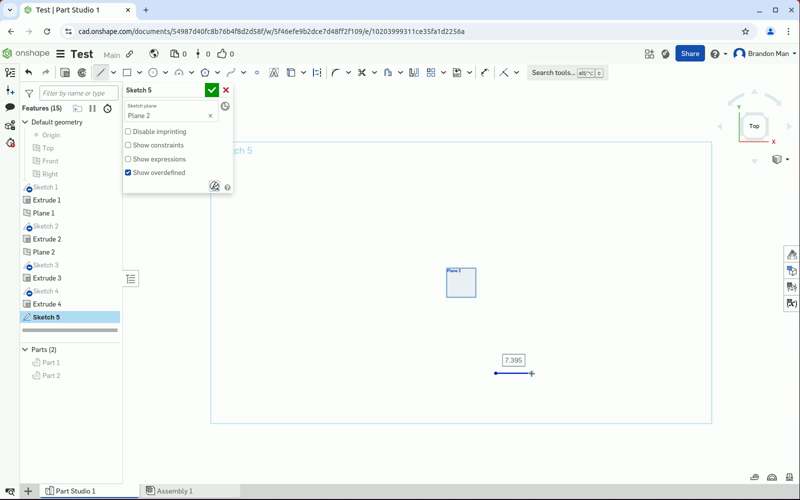
mouse_move(561, 373)
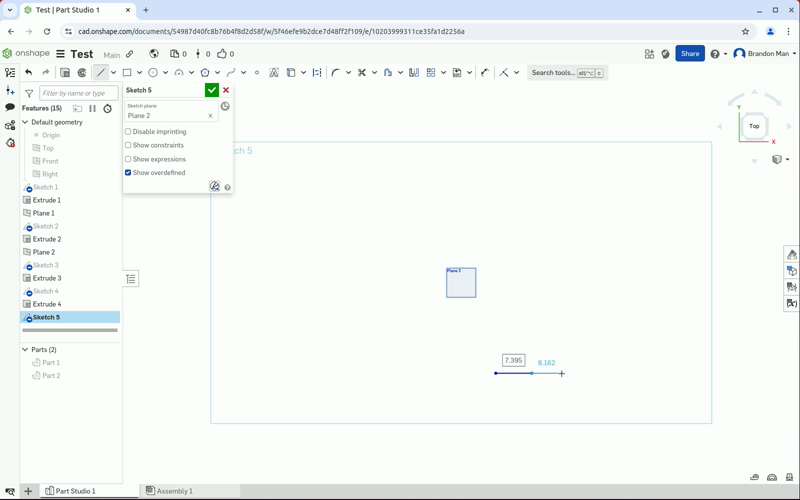
mouse_move(531, 369)
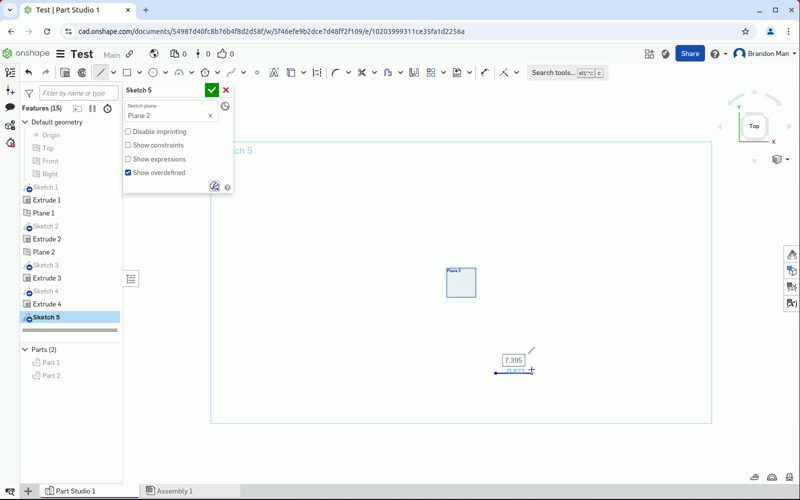
scroll(6)
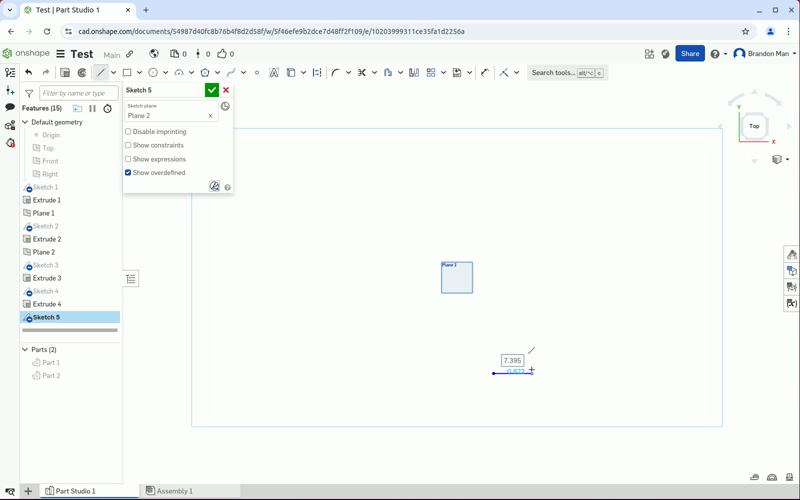
scroll(6)
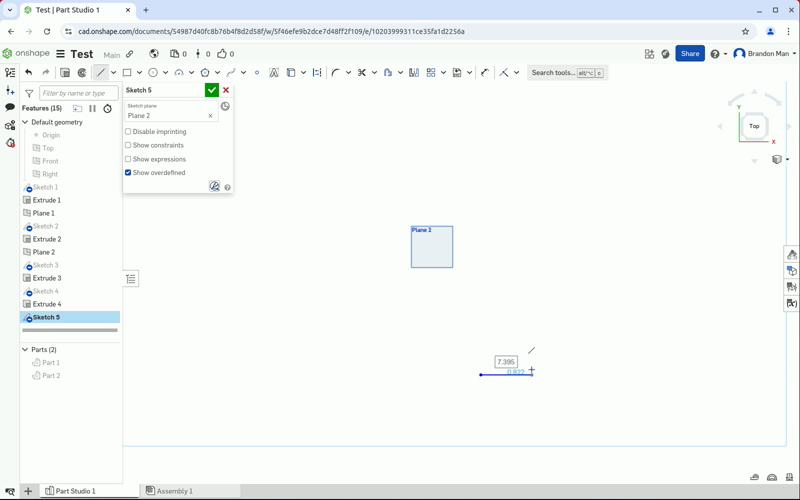
scroll(6)
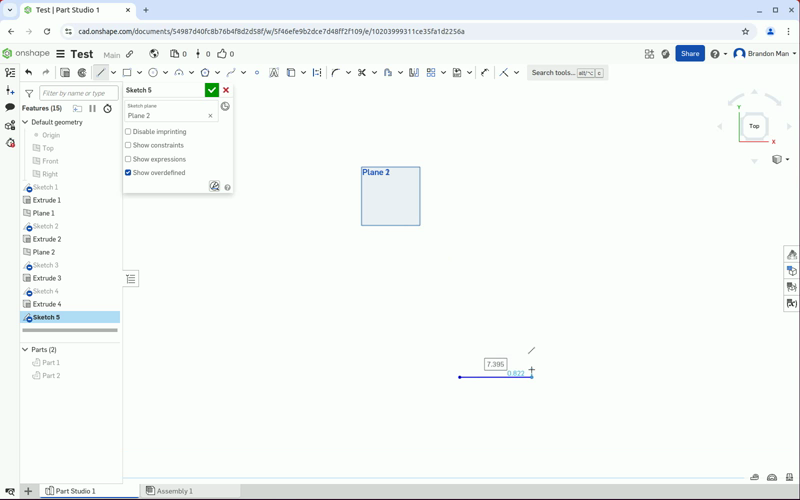
scroll(6)
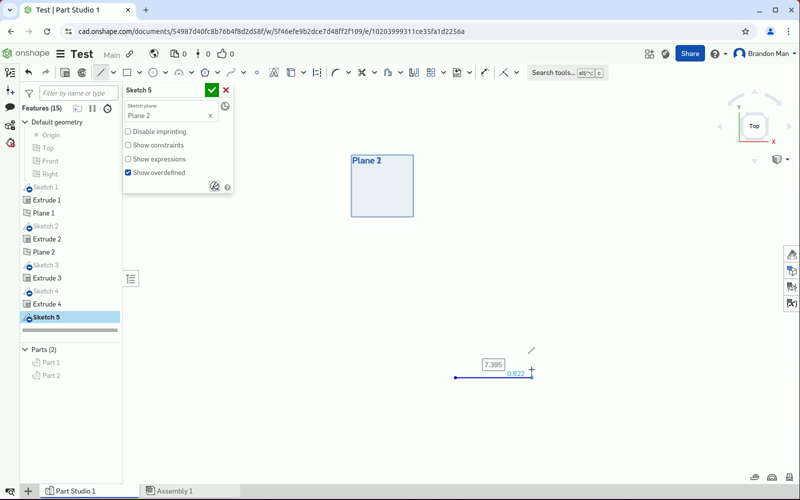
scroll(6)
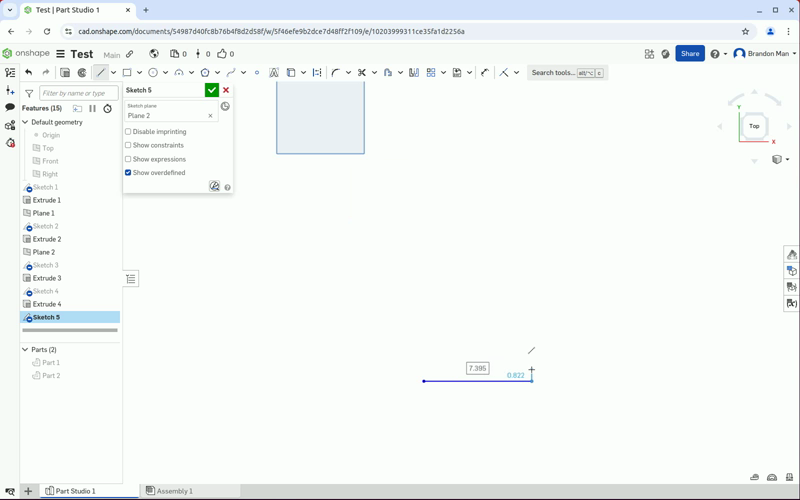
scroll(6)
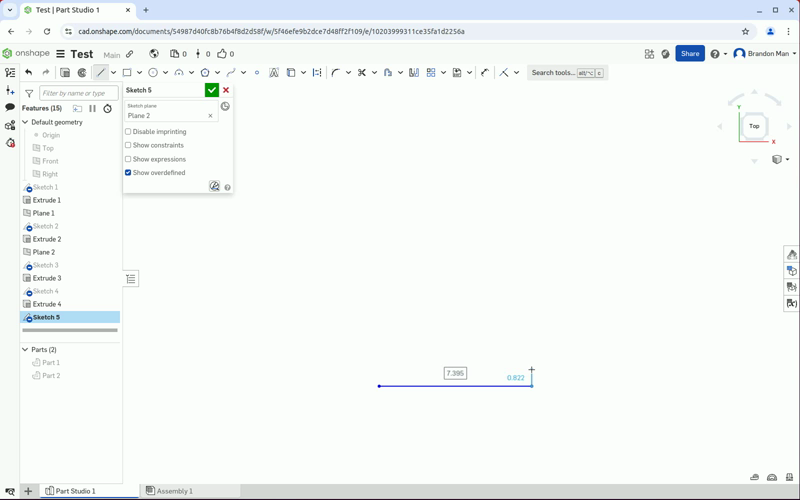
scroll(6)
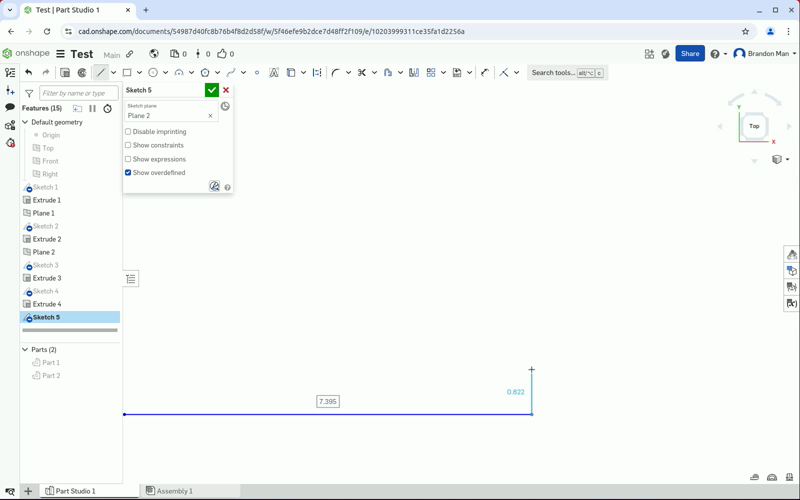
click(531, 369)
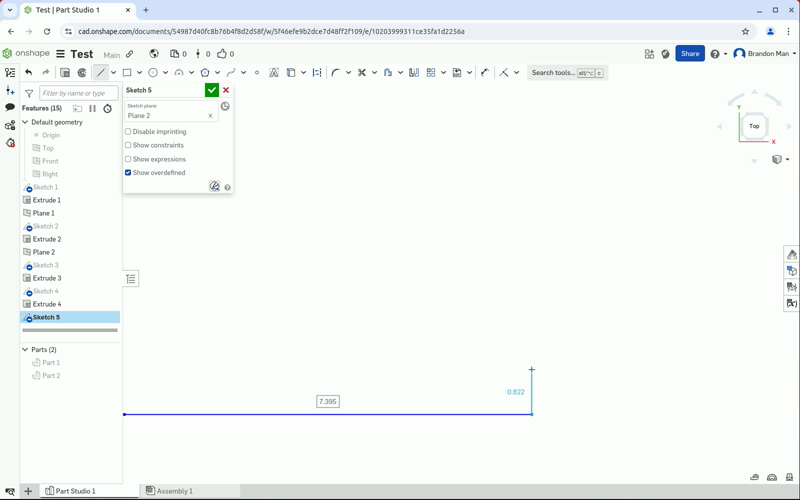
scroll(-6)
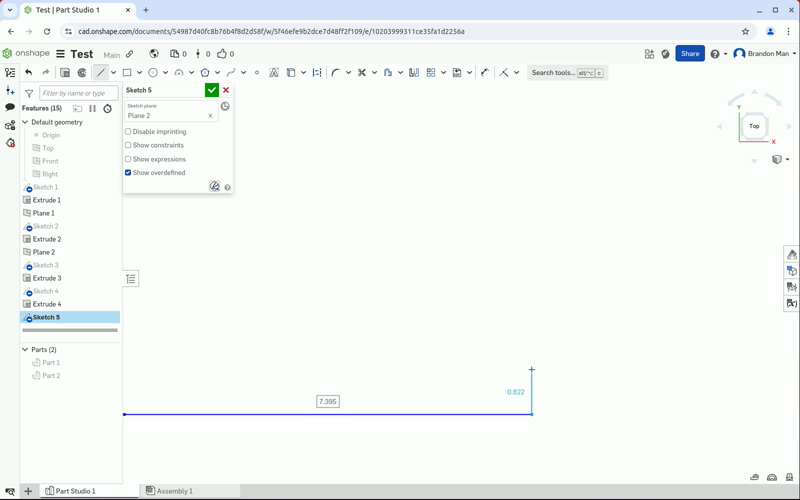
scroll(-6)
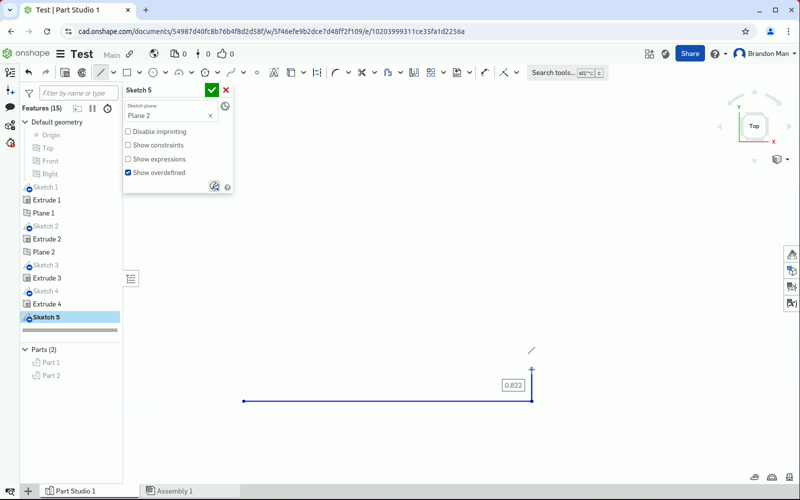
scroll(-6)
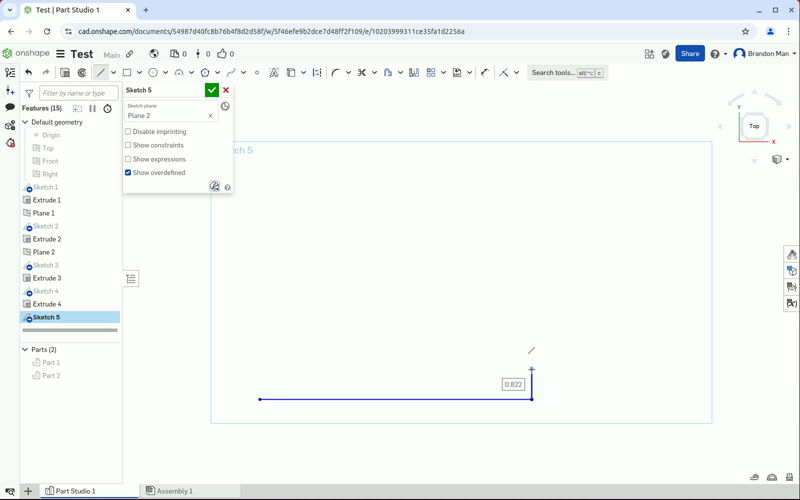
scroll(-6)
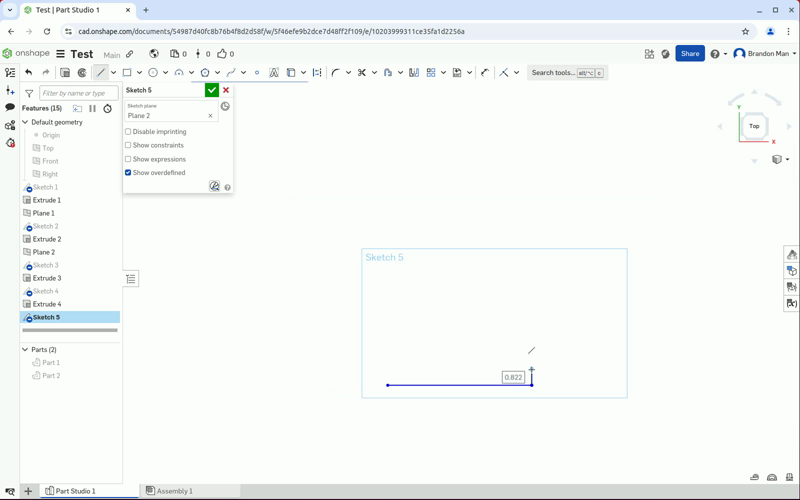
scroll(-6)
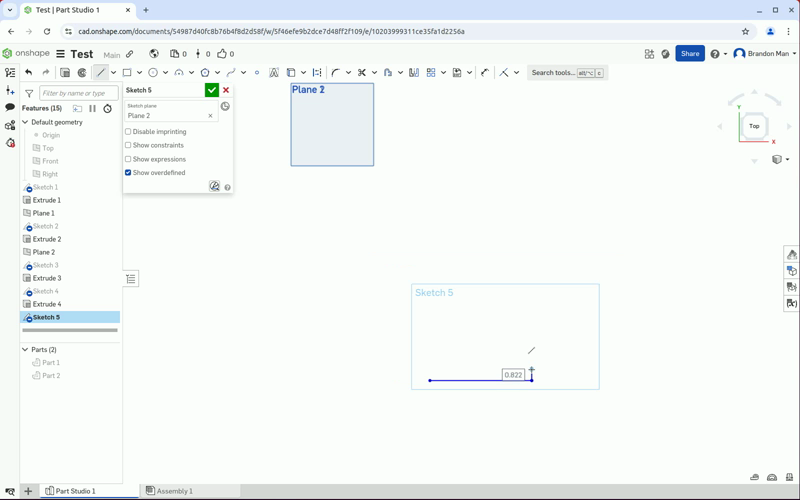
scroll(-6)
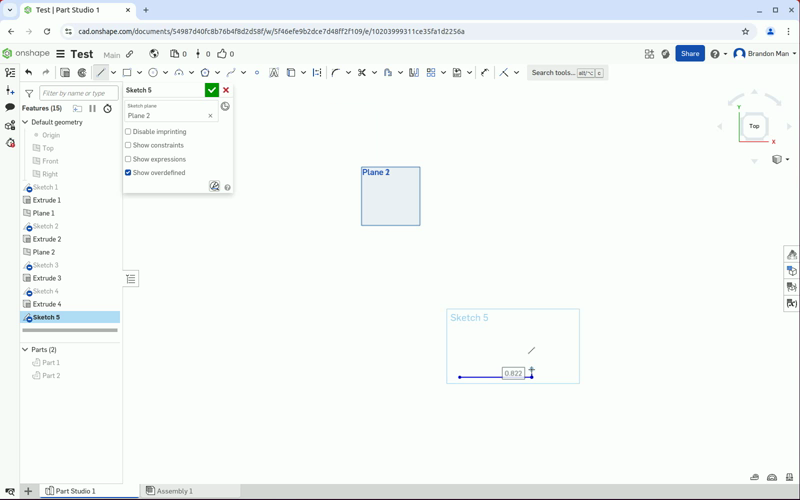
scroll(-6)
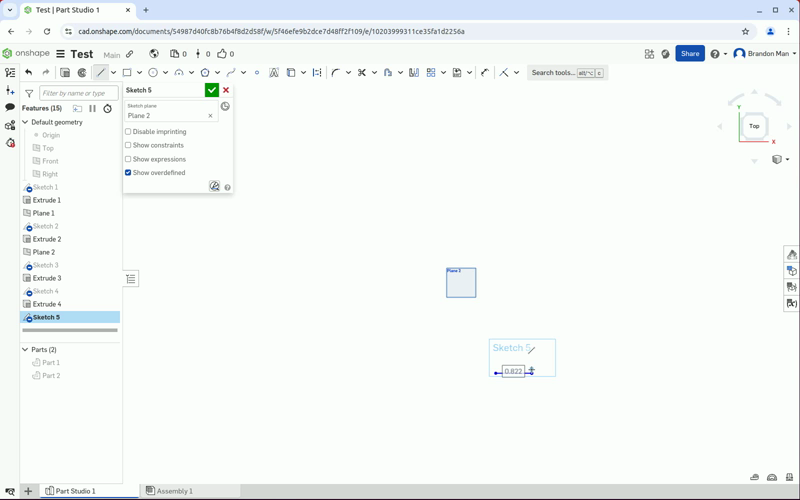
key_up(shift)
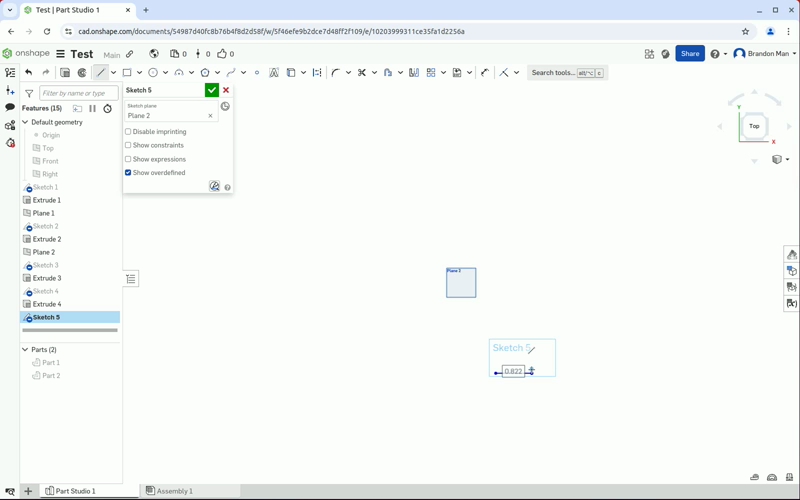
key_down(shift)
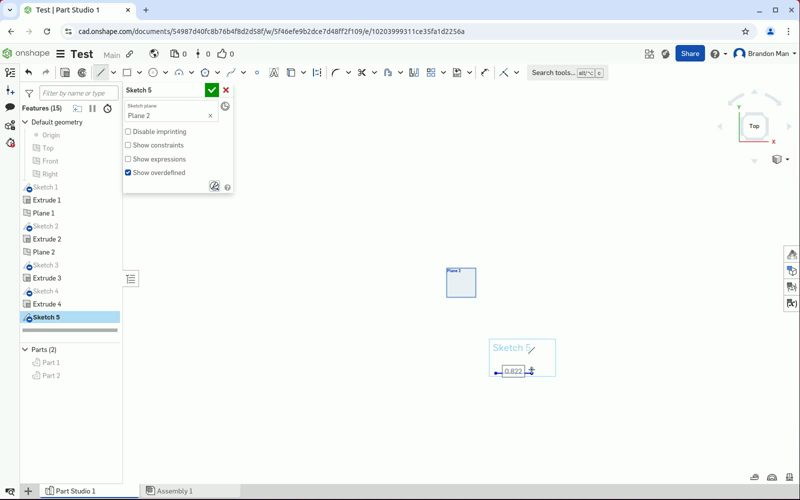
mouse_move(561, 369)
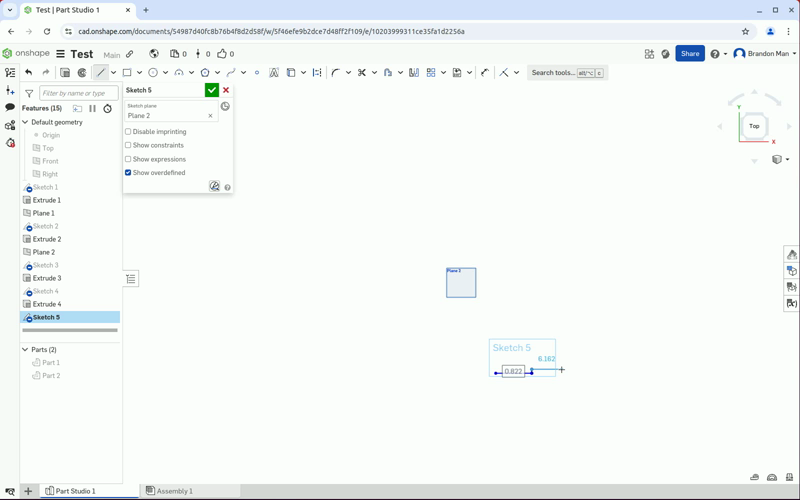
mouse_move(495, 369)
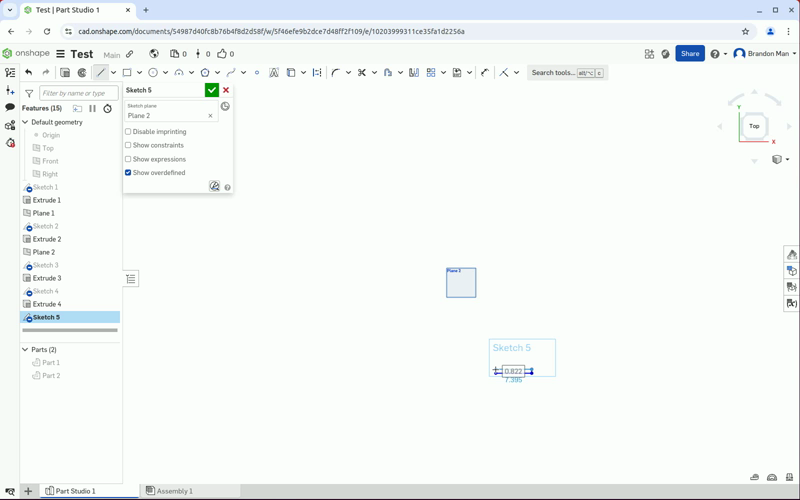
scroll(6)
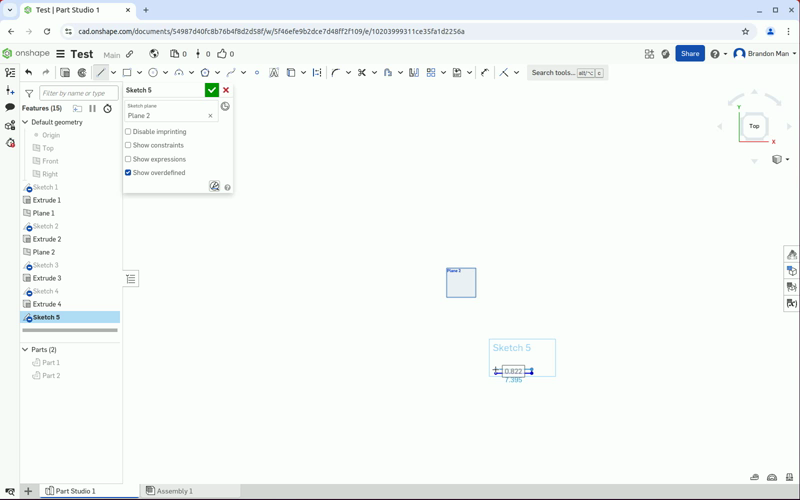
scroll(6)
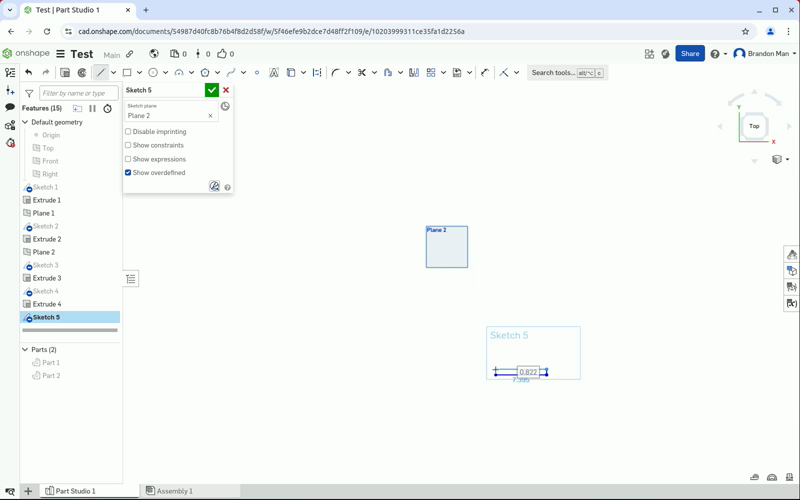
scroll(6)
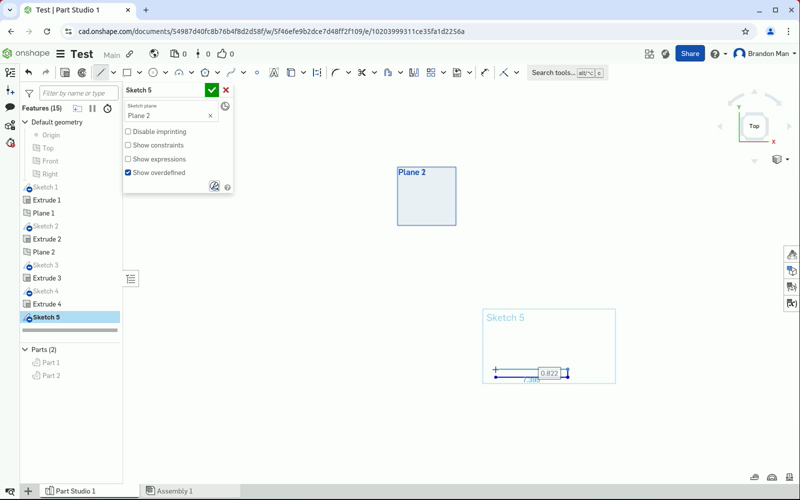
scroll(6)
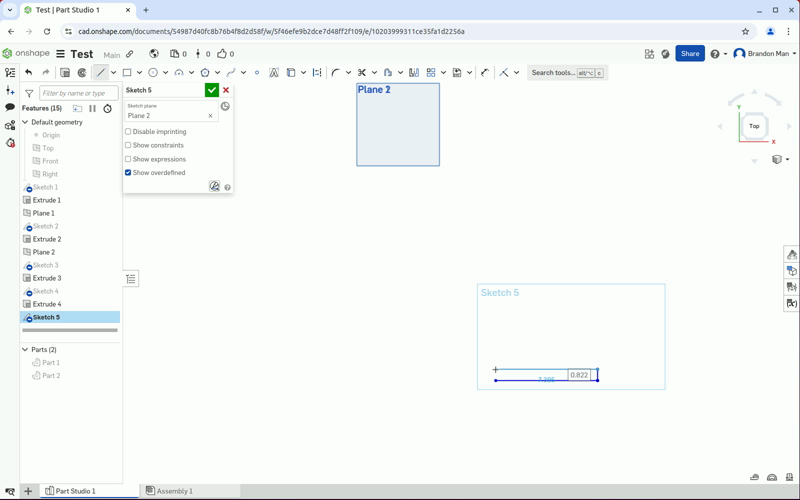
scroll(6)
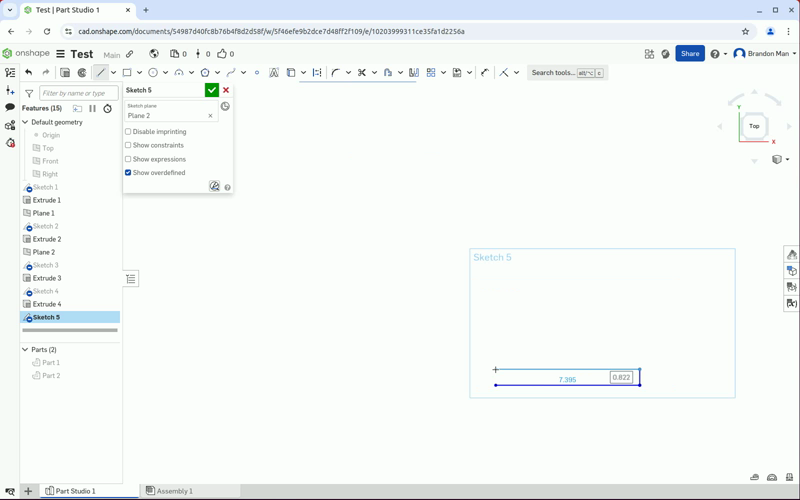
scroll(6)
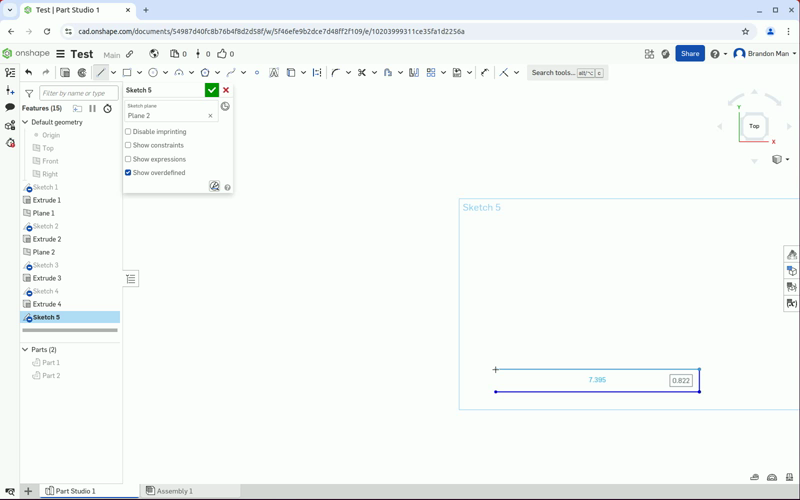
scroll(6)
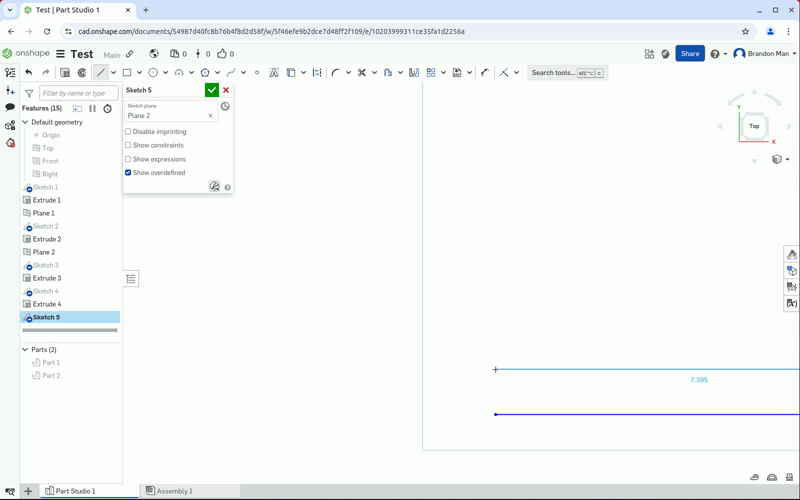
click(495, 369)
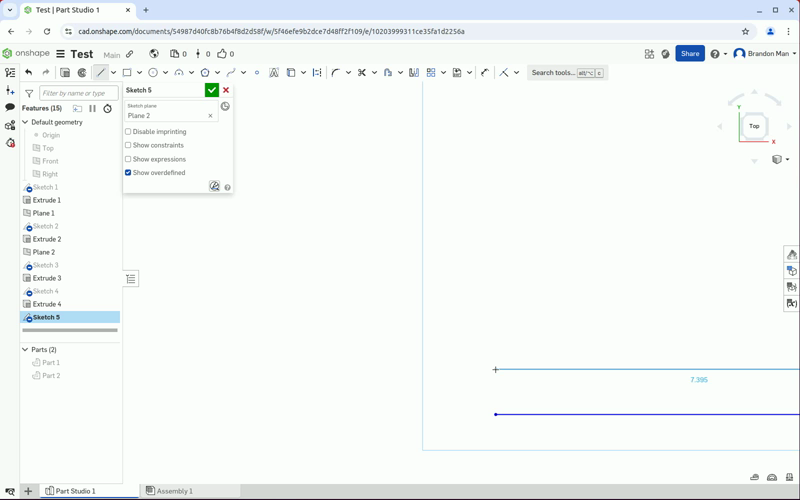
scroll(-6)
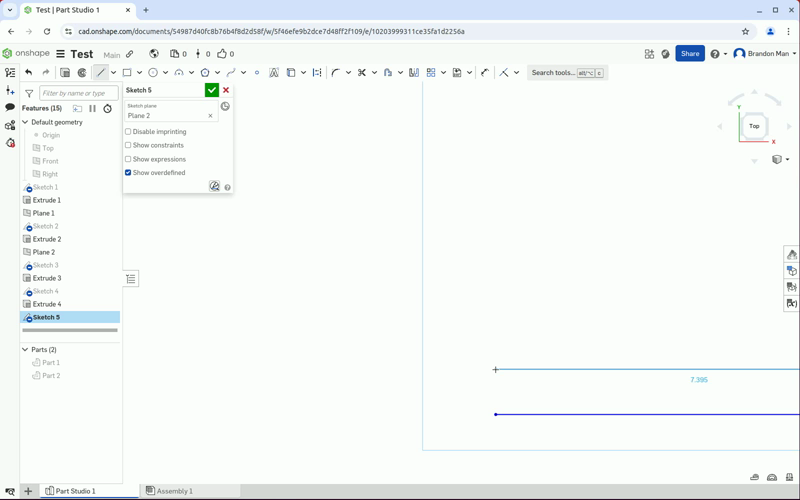
scroll(-6)
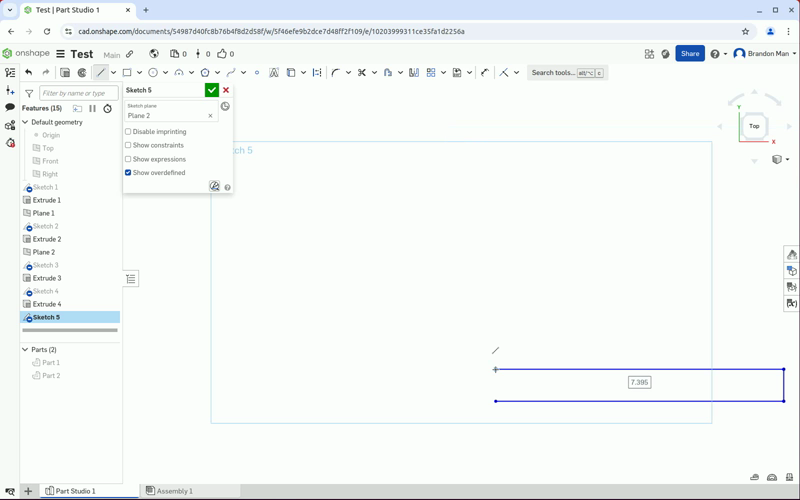
scroll(-6)
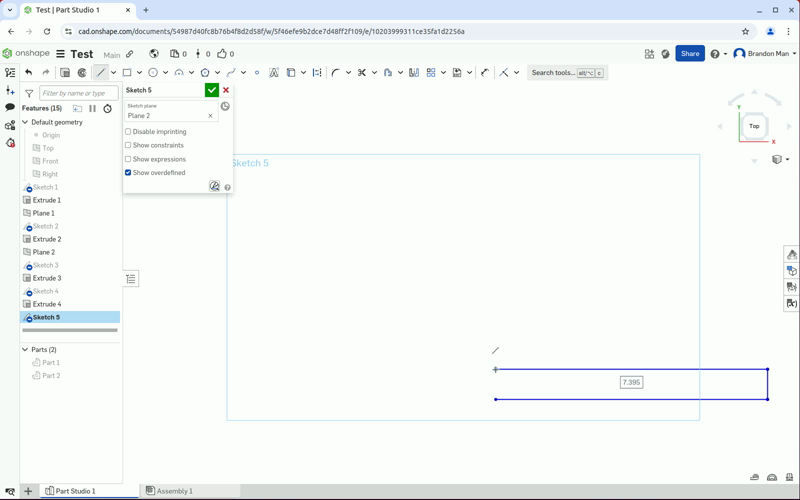
scroll(-6)
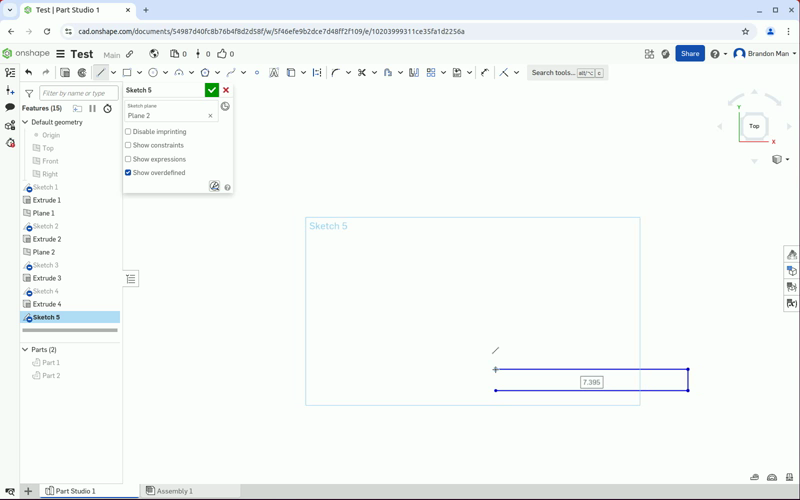
scroll(-6)
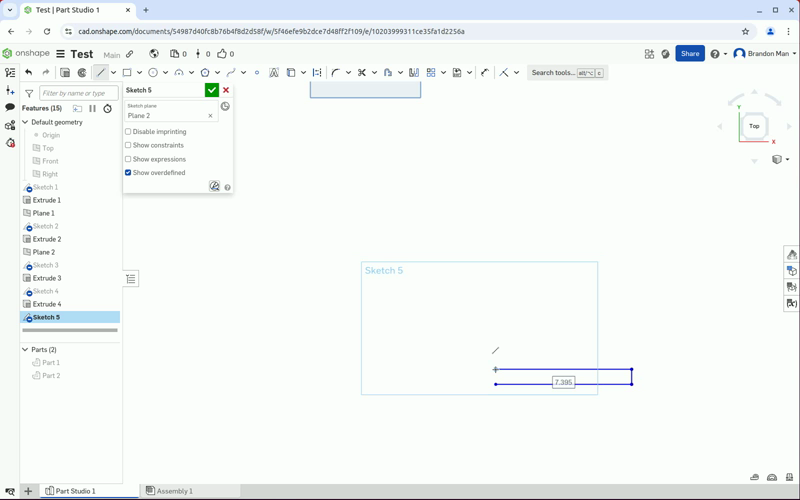
scroll(-6)
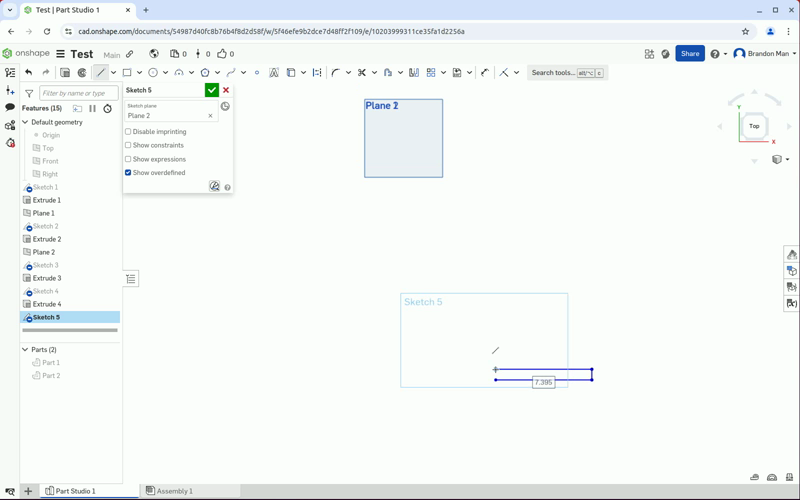
scroll(-6)
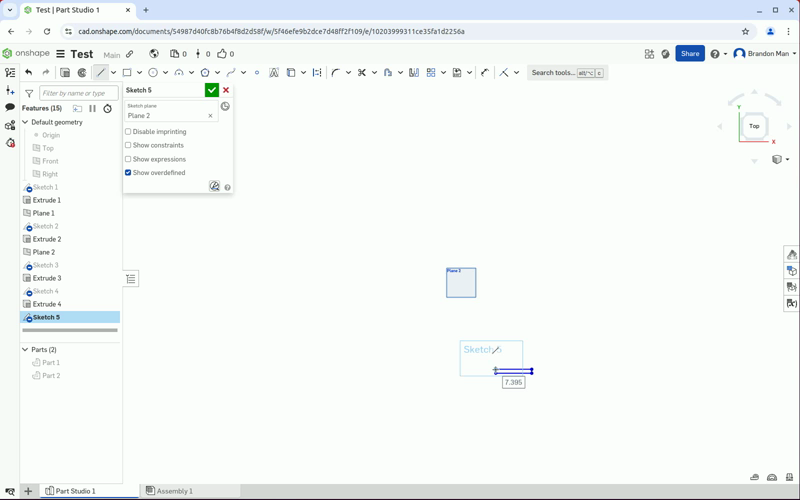
key_up(shift)
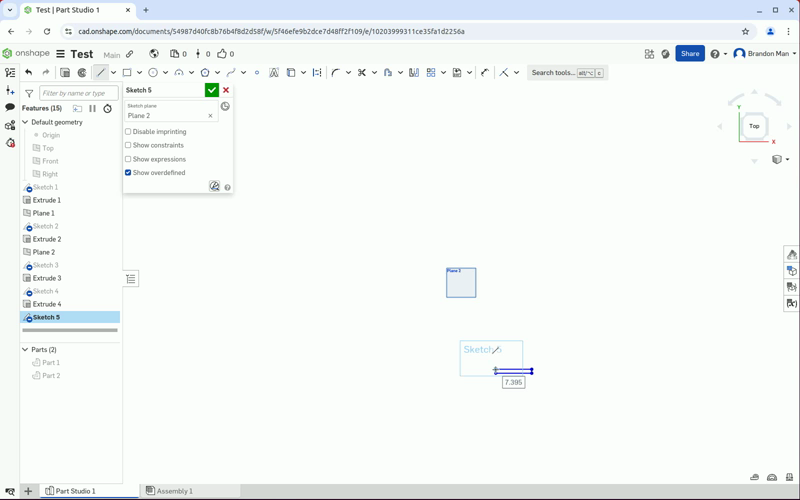
mouse_move(525, 369)
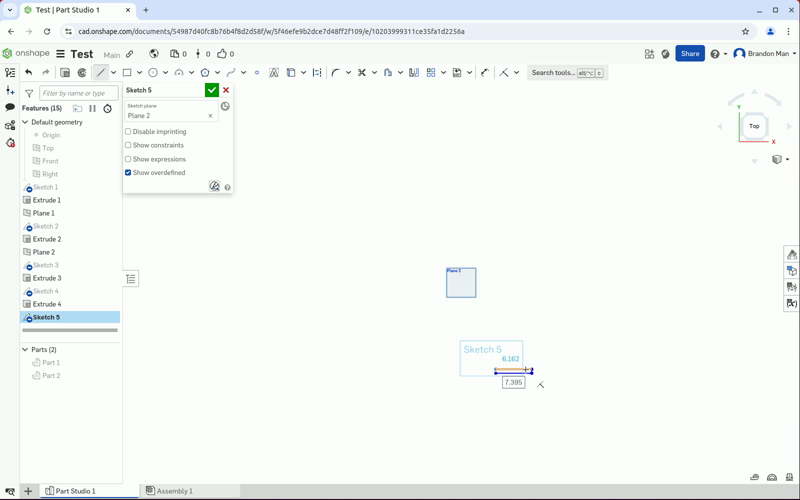
key_down(shift)
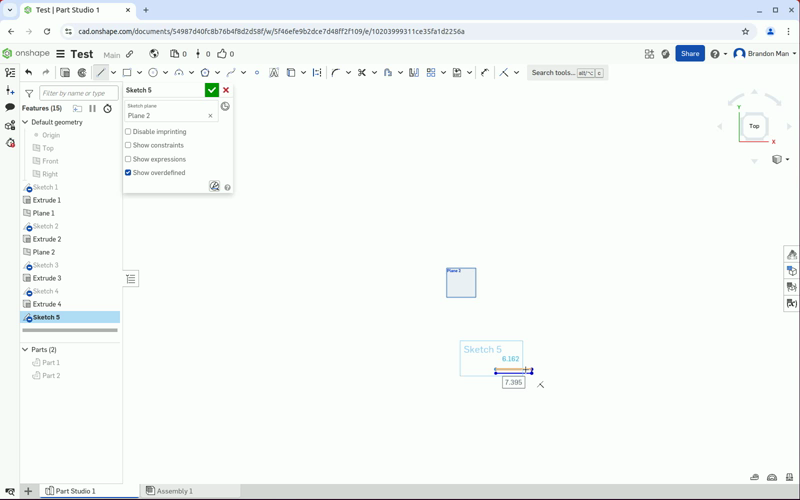
mouse_move(495, 373)
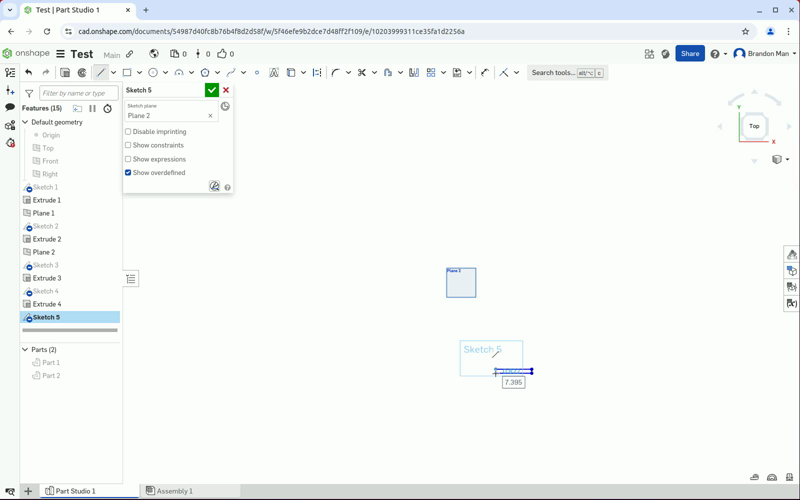
scroll(6)
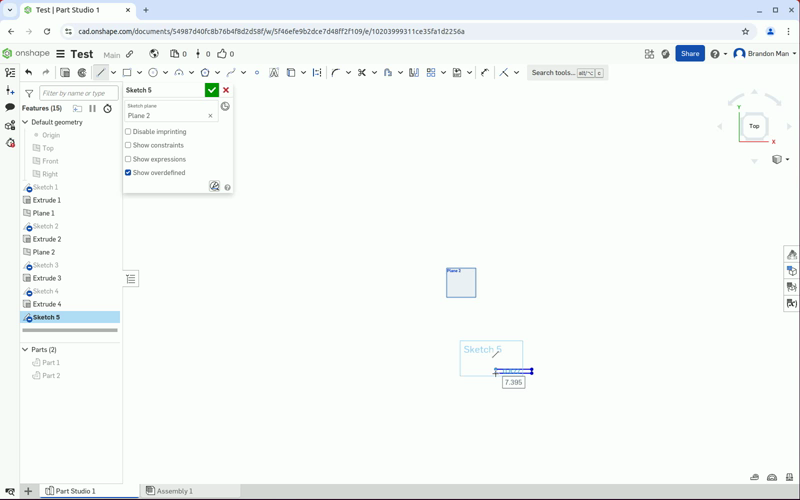
scroll(6)
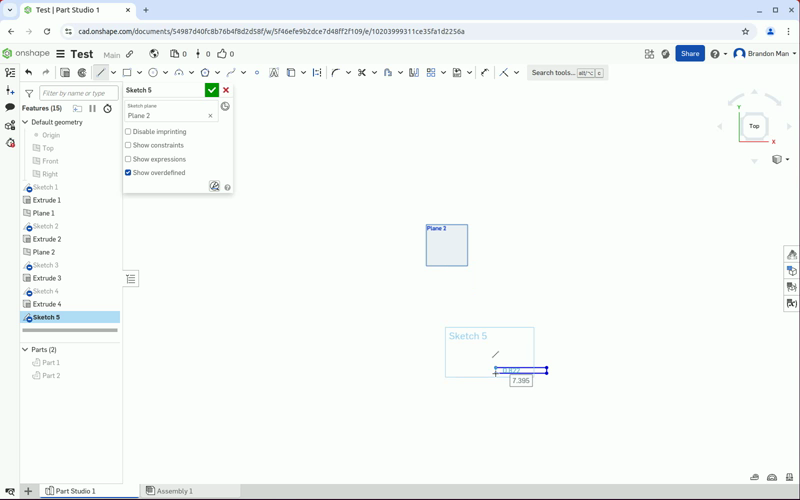
scroll(6)
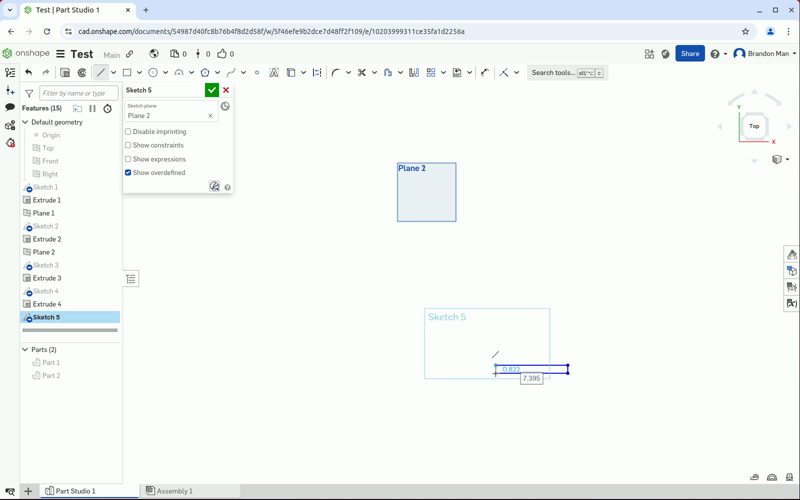
scroll(6)
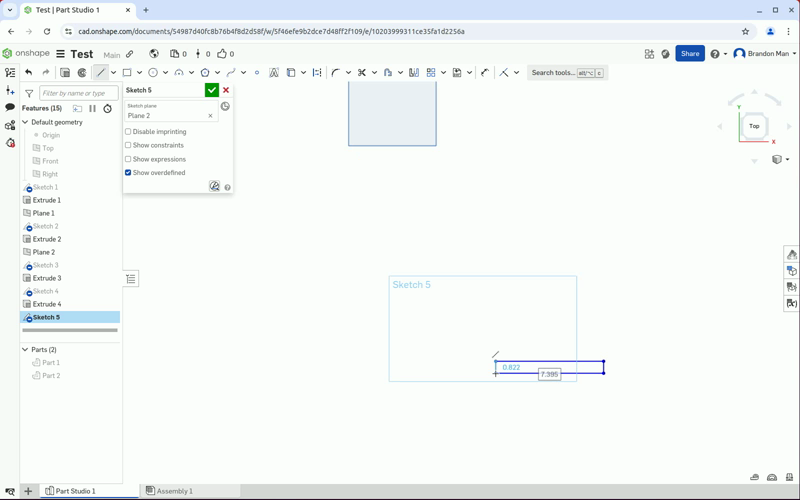
scroll(6)
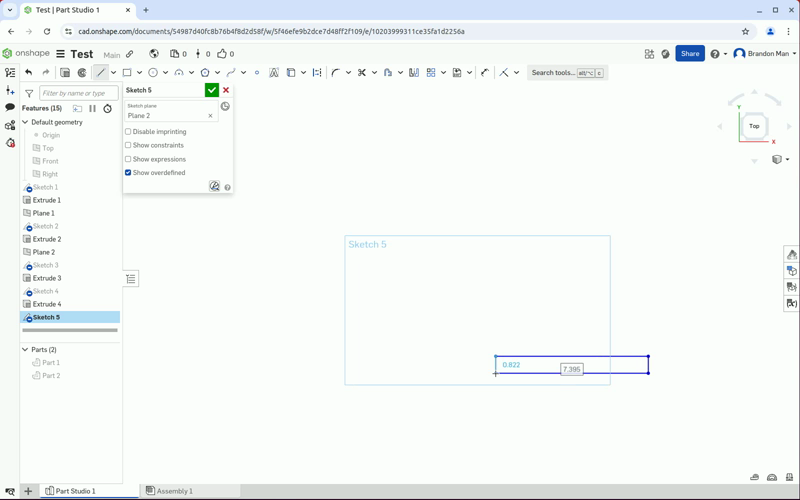
scroll(6)
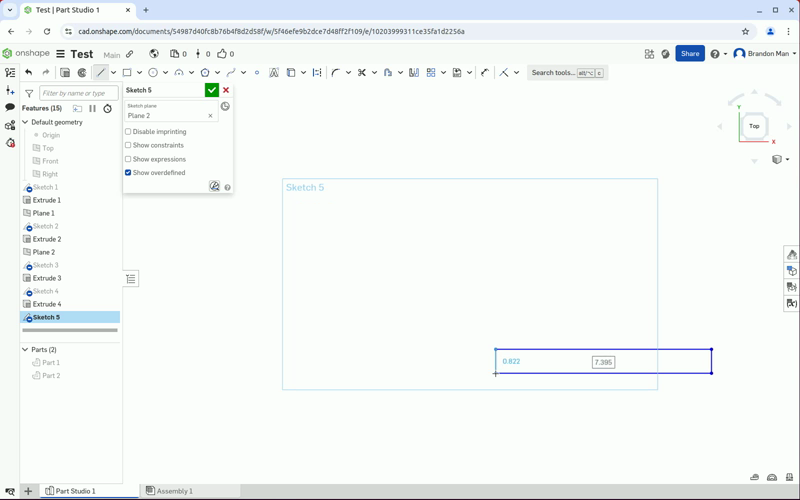
scroll(6)
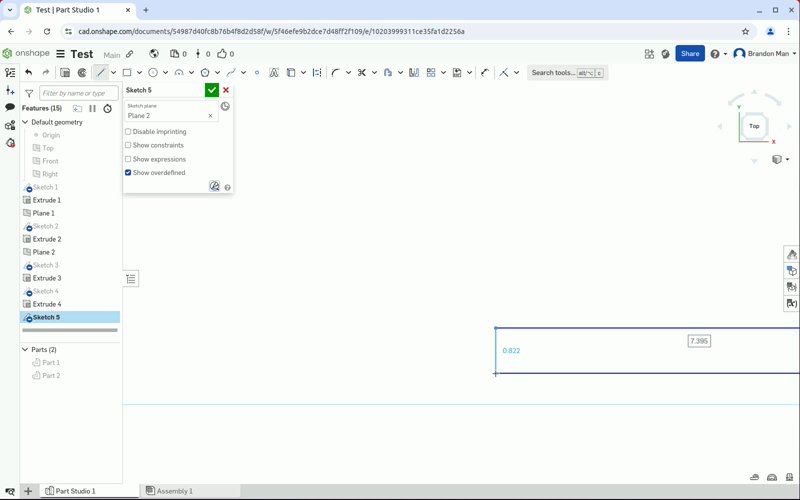
key_up(shift)
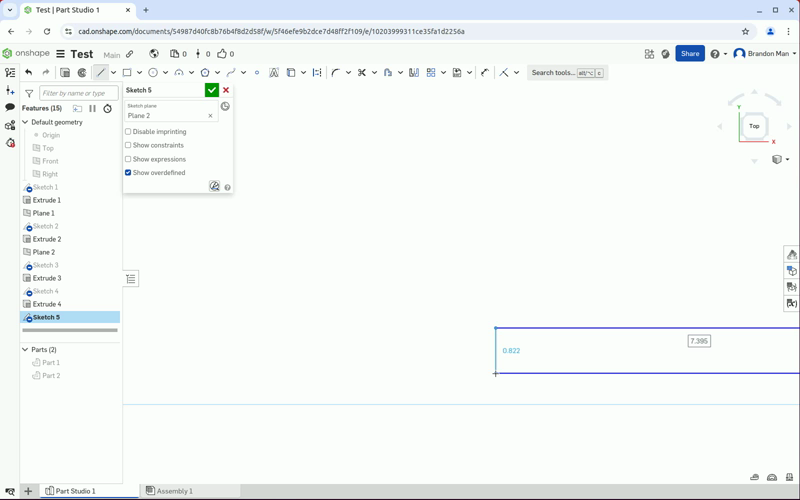
click(495, 373)
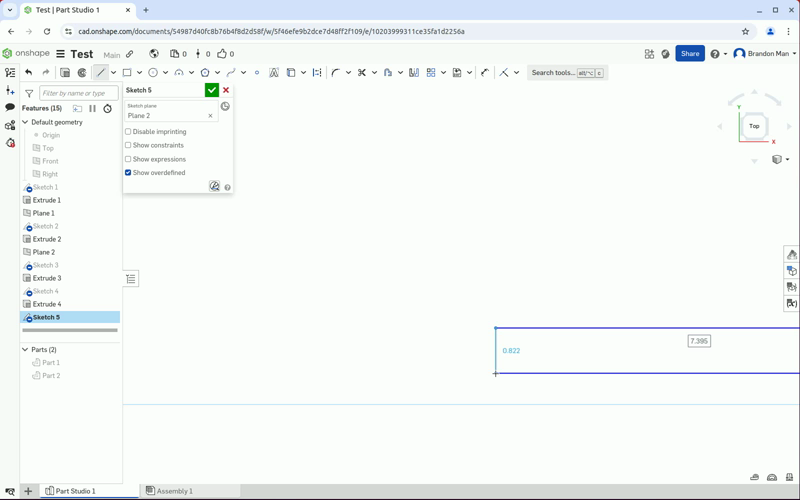
scroll(-6)
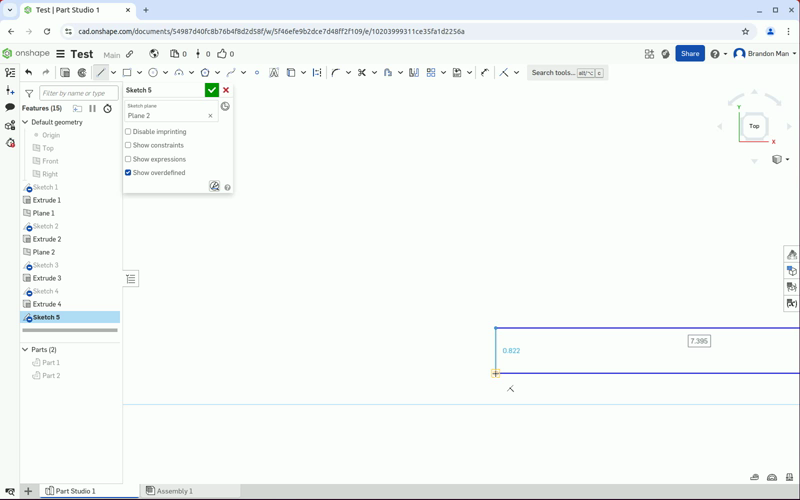
scroll(-6)
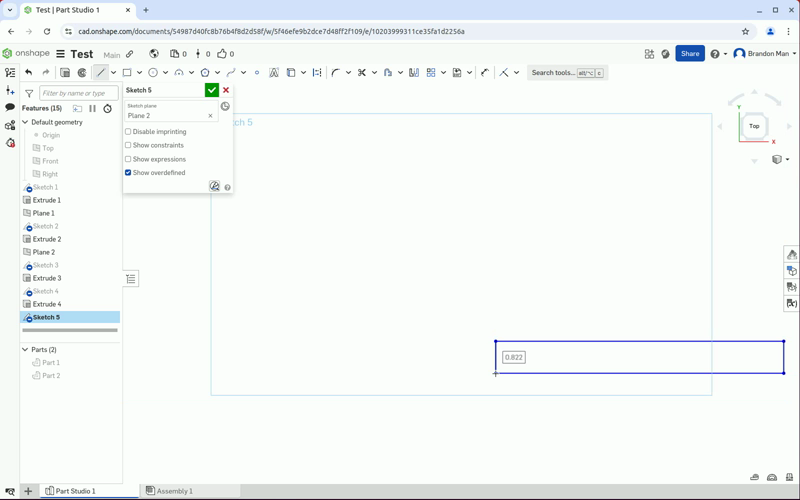
scroll(-6)
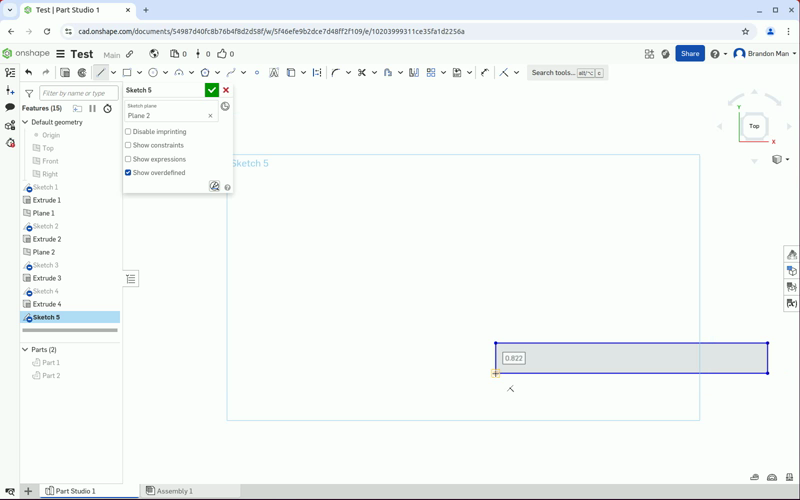
scroll(-6)
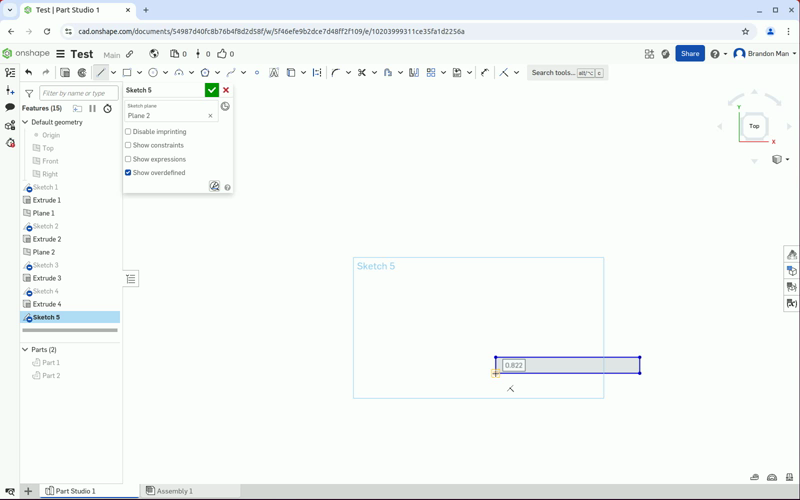
scroll(-6)
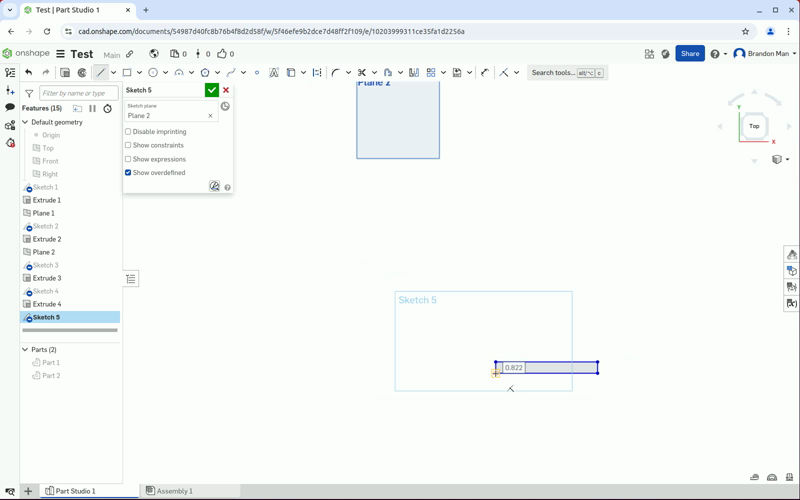
scroll(-6)
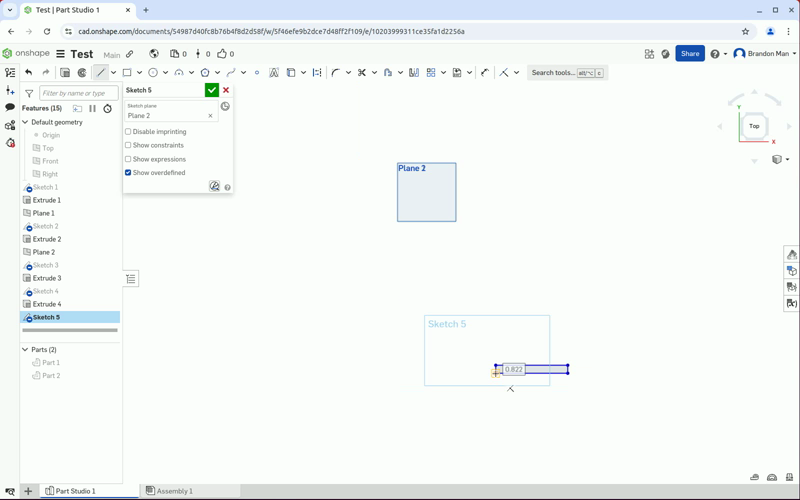
scroll(-6)
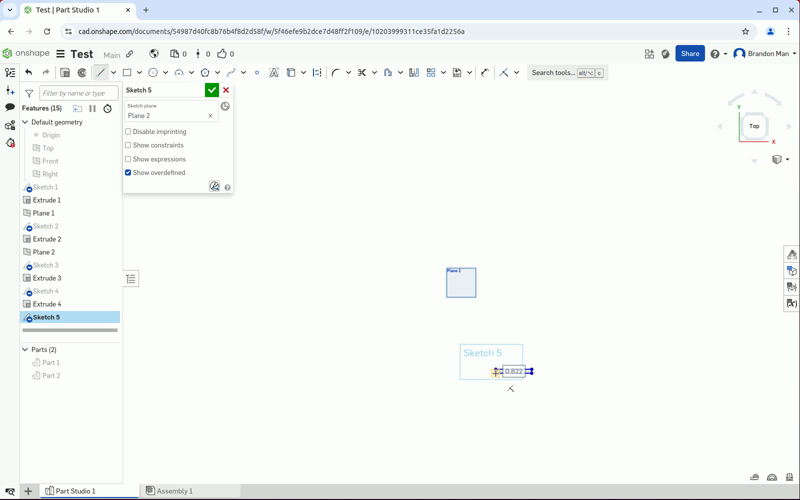
key(esc)
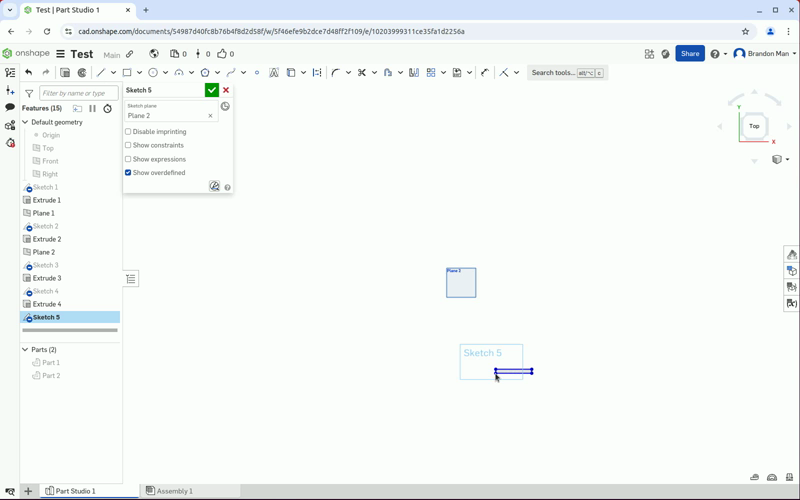
mouse_move(521, 371)
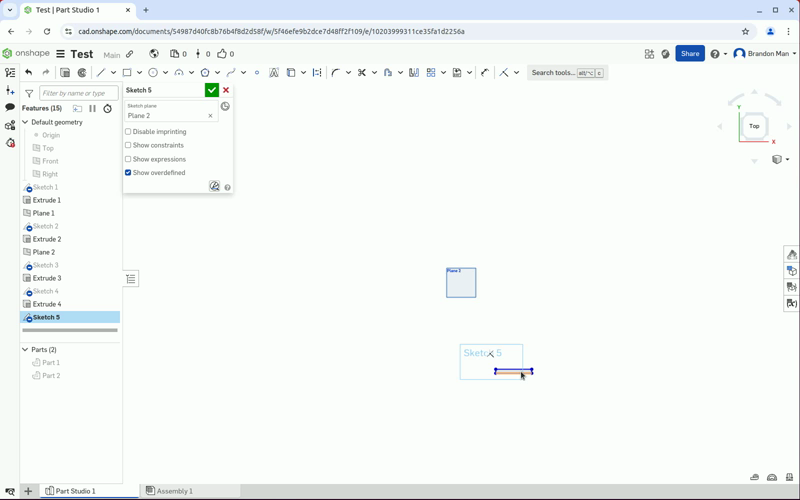
scroll(6)
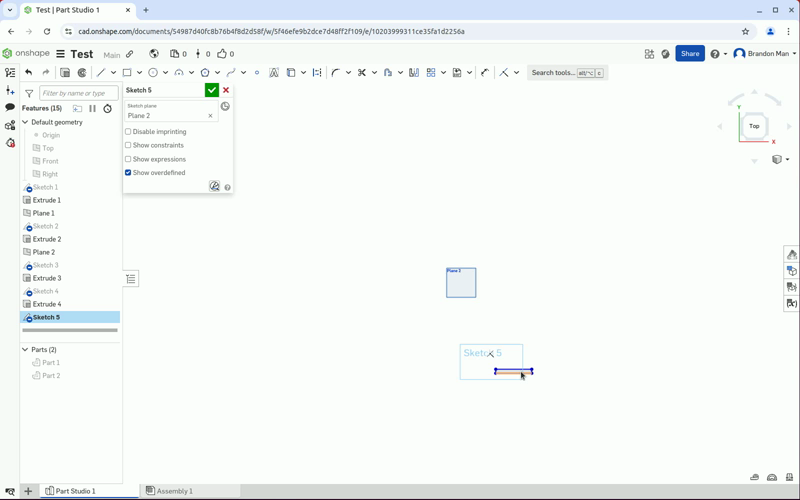
scroll(6)
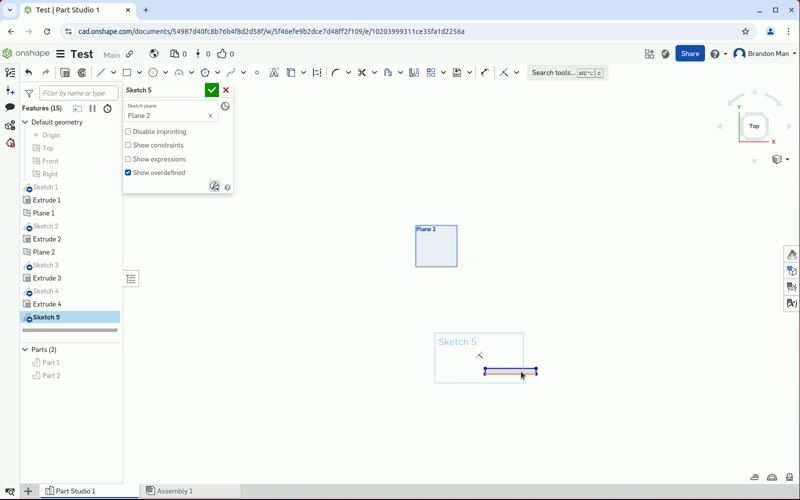
scroll(6)
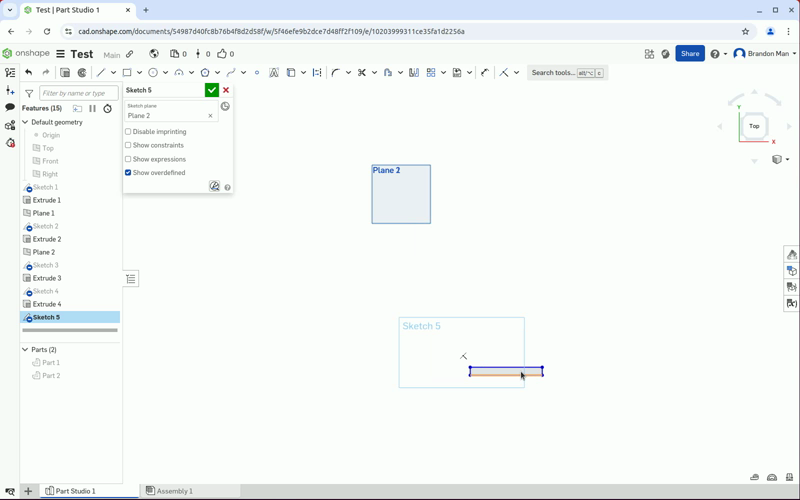
scroll(6)
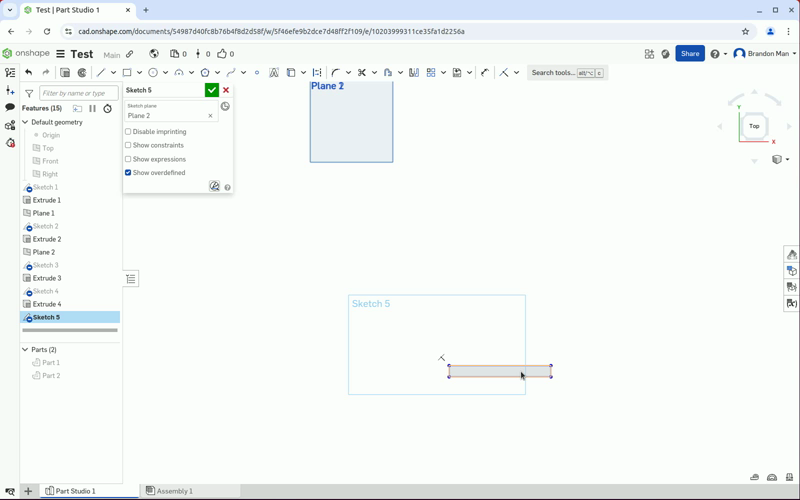
scroll(6)
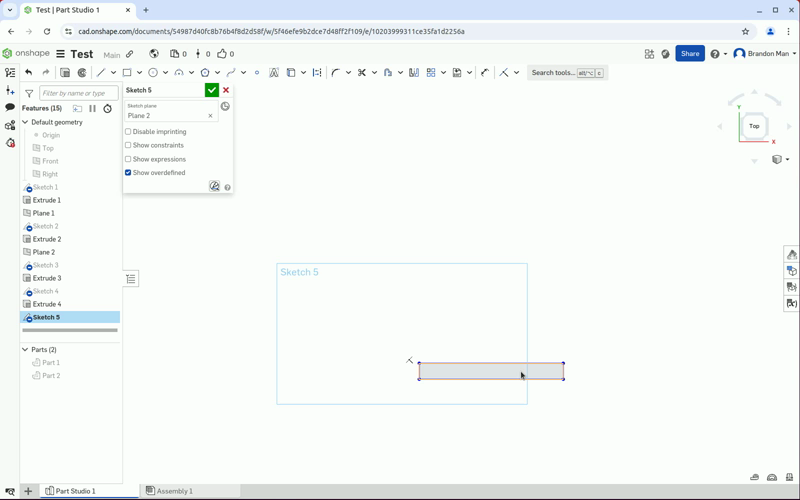
scroll(6)
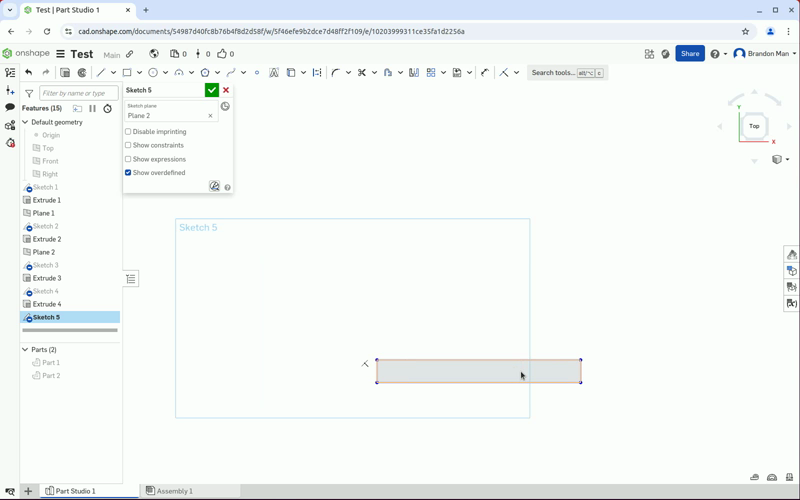
scroll(6)
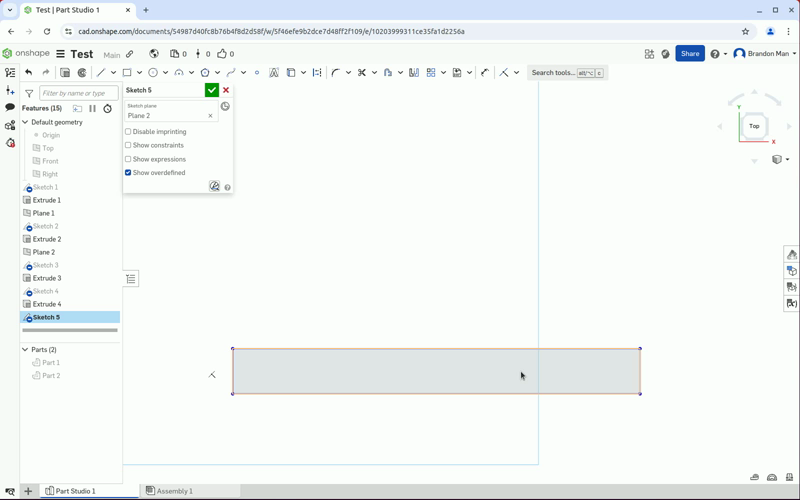
click(521, 371)
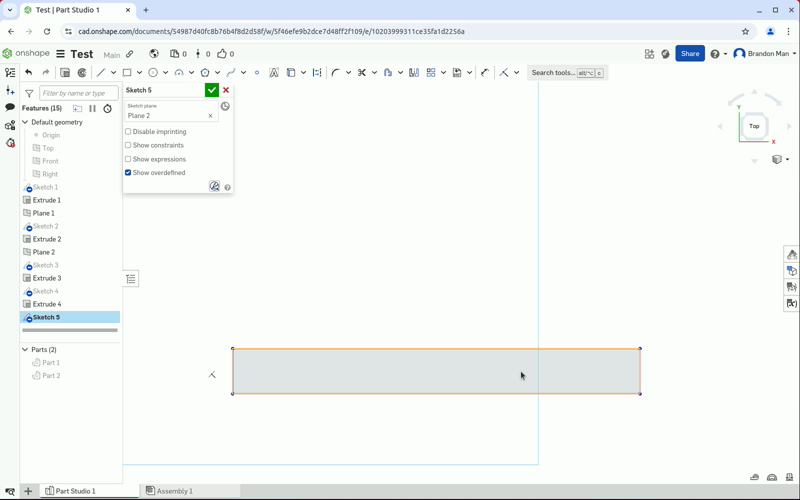
scroll(-6)
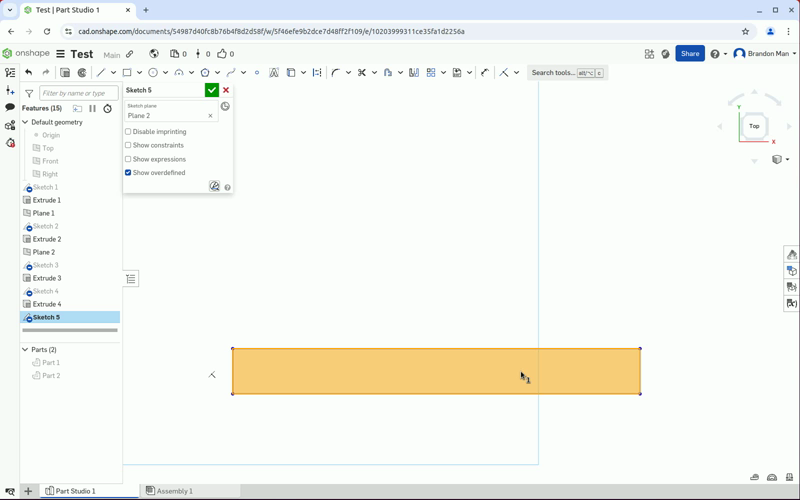
scroll(-6)
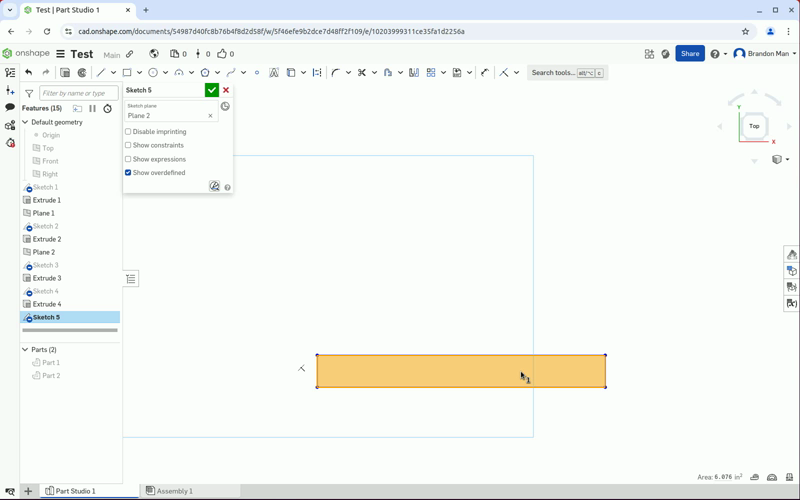
scroll(-6)
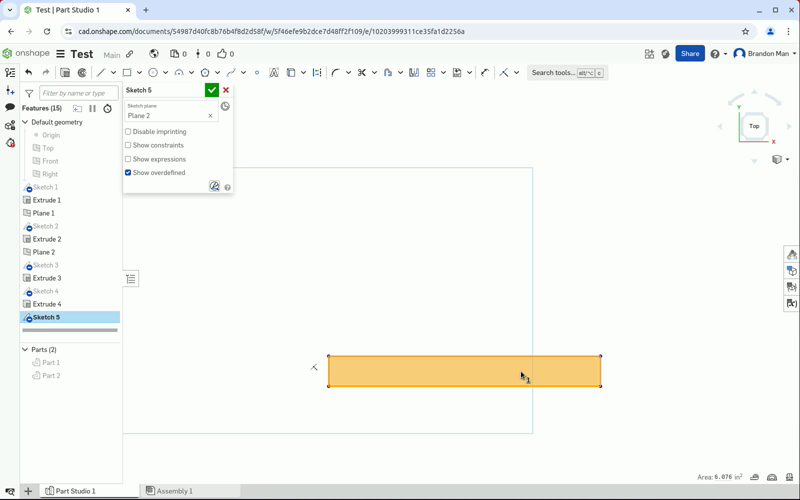
scroll(-6)
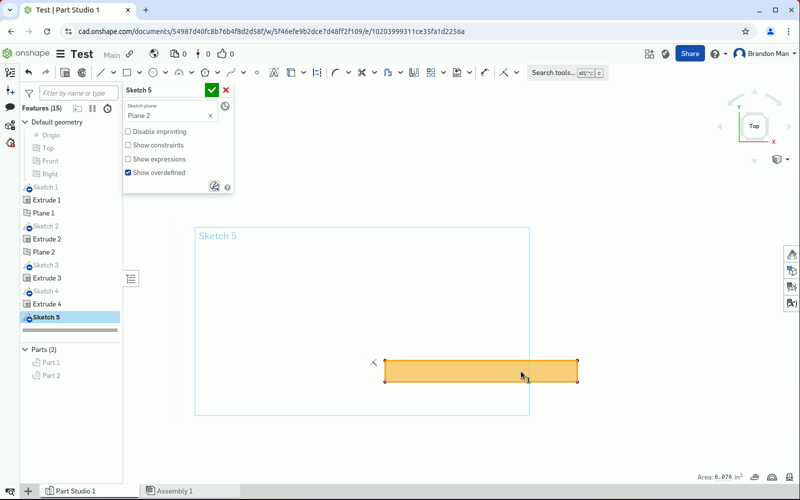
scroll(-6)
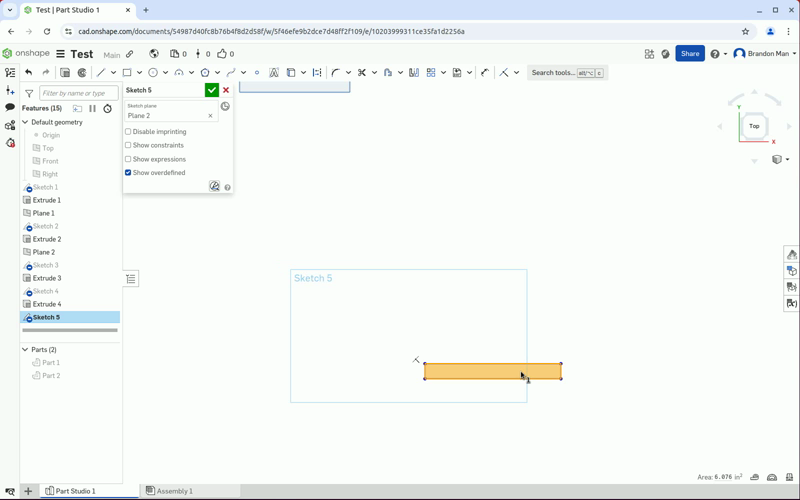
scroll(-6)
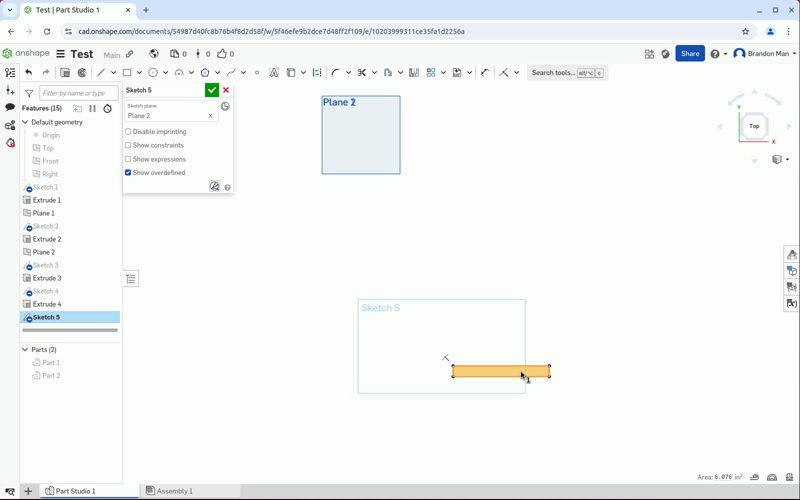
scroll(-6)
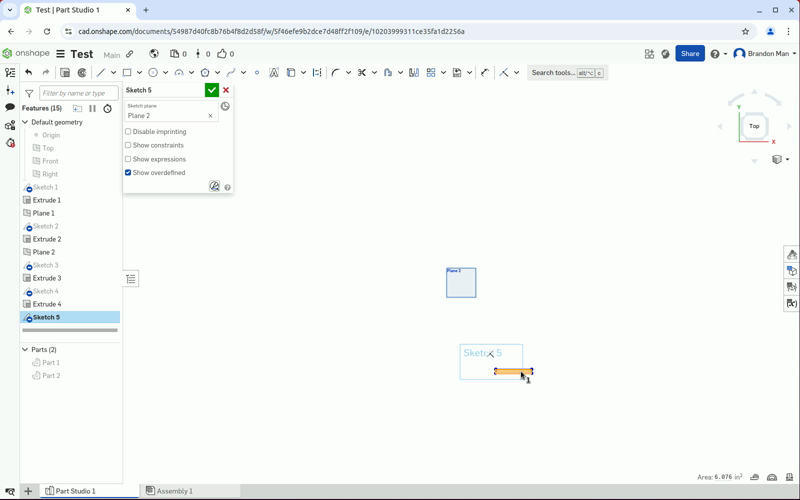
mouse_move(73, 352)
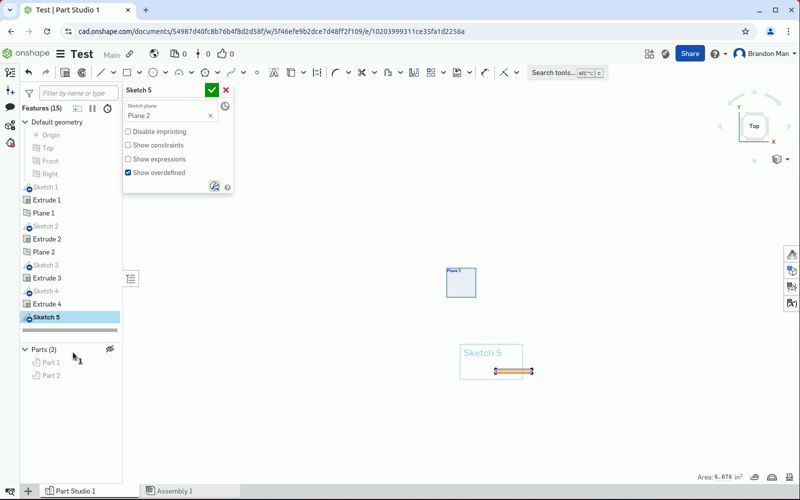
key(shift+y)
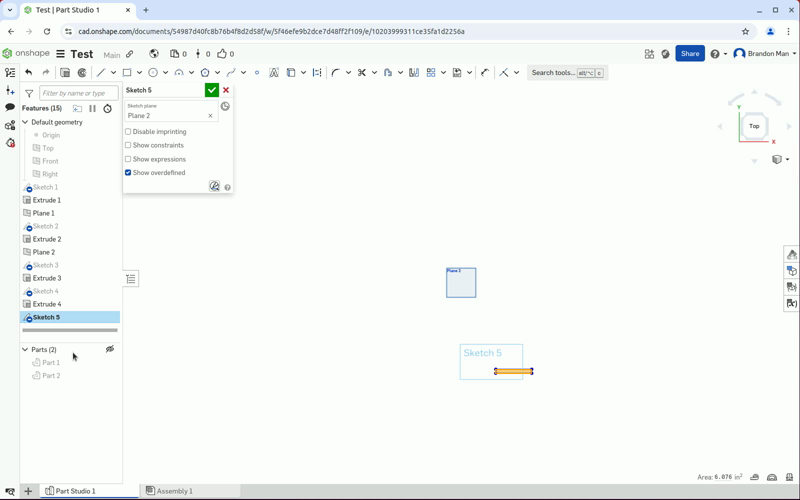
key(shift+e)
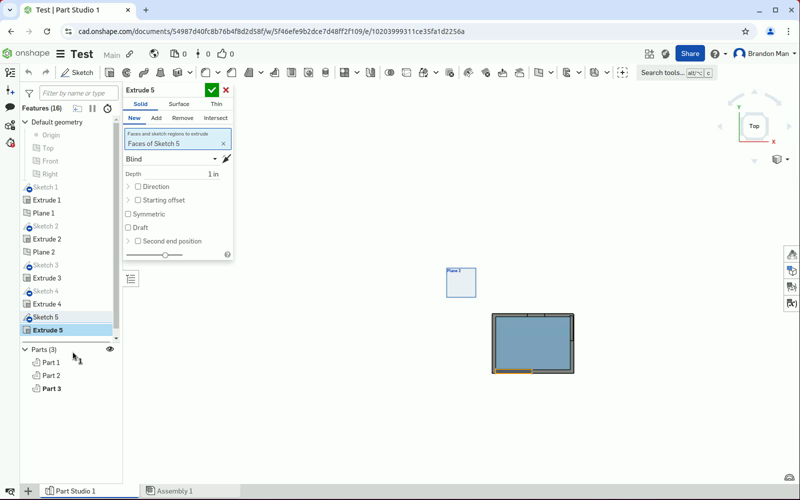
mouse_move(143, 106)
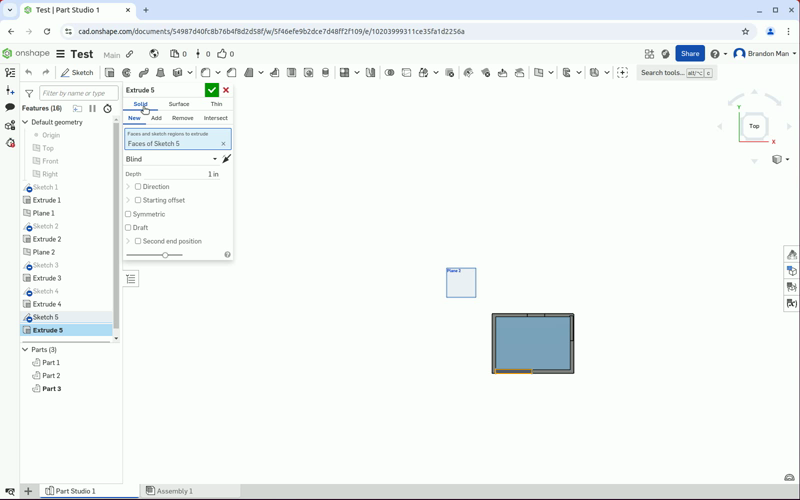
click(143, 106)
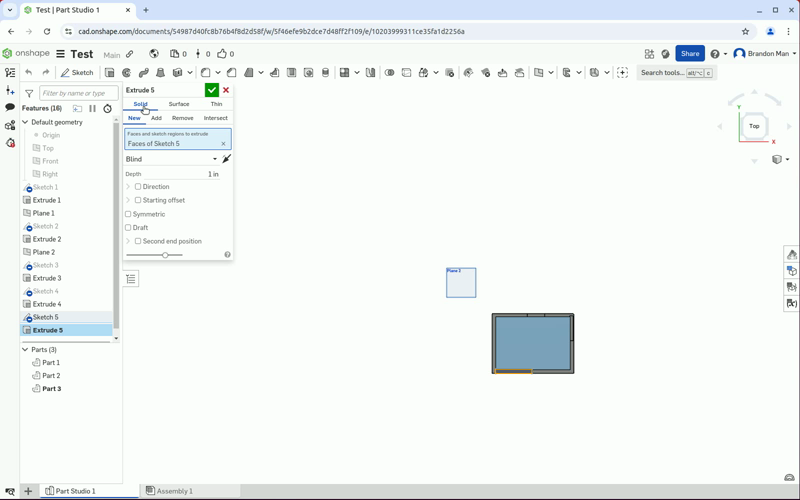
mouse_move(186, 120)
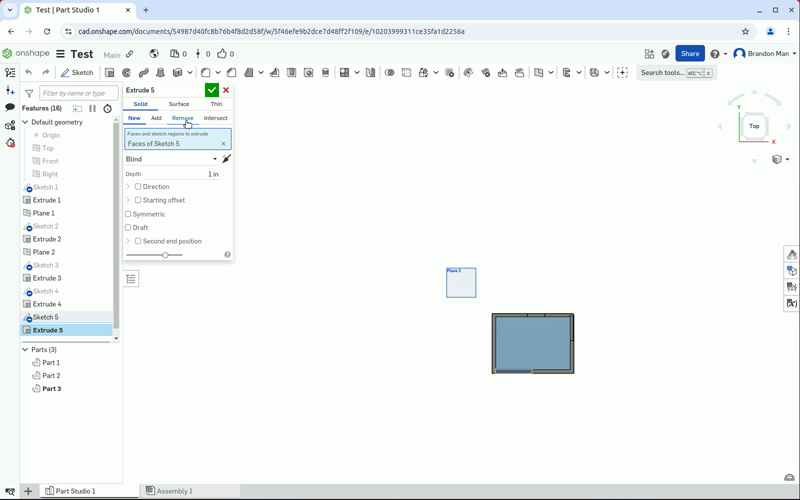
click(186, 120)
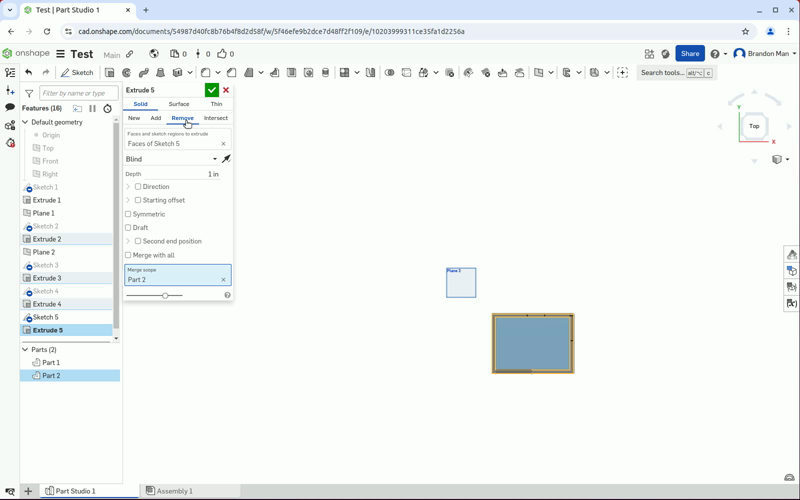
key(tab, 4)
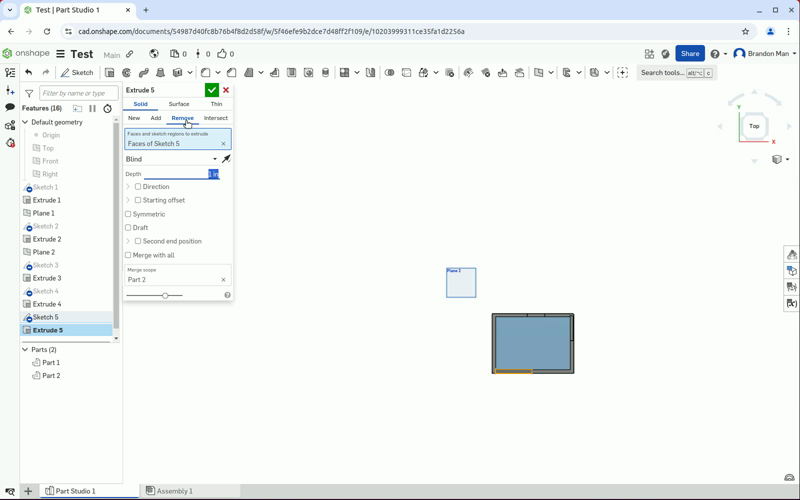
text(4.333)
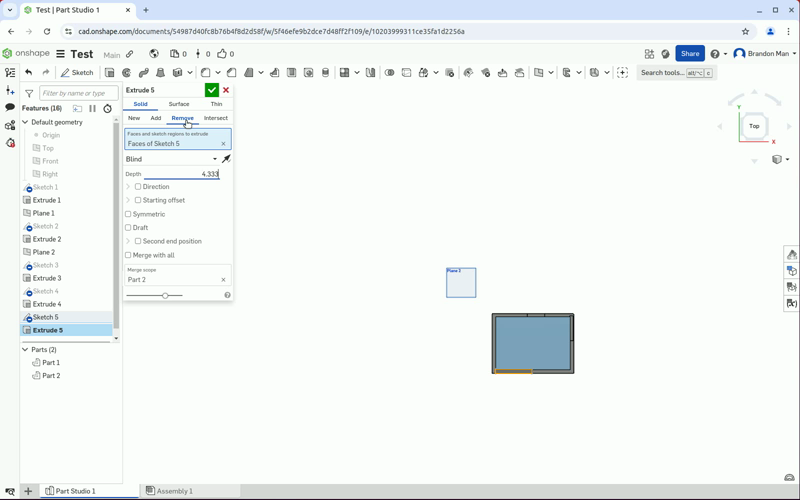
key(tab, 6)
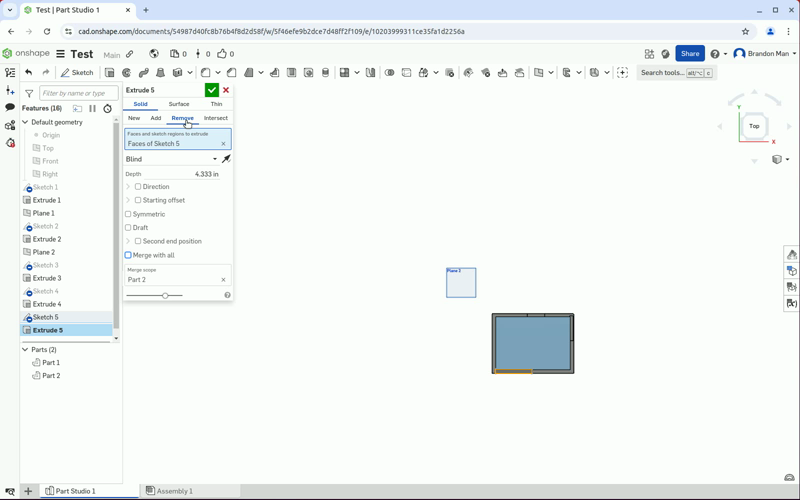
key(space)
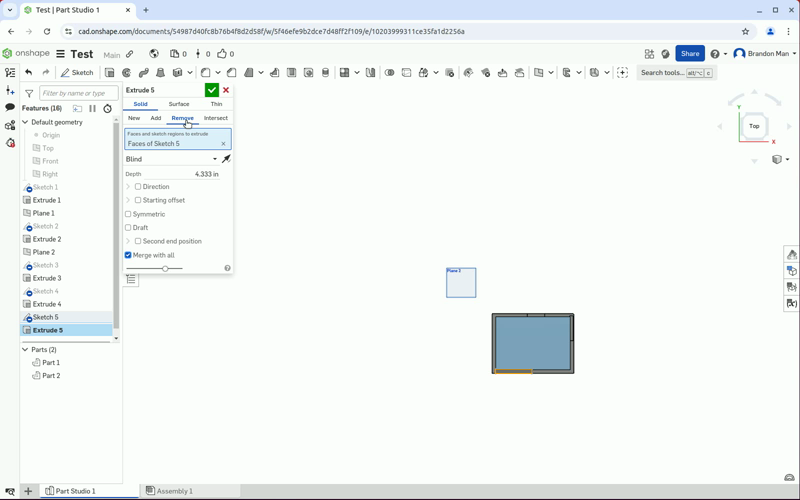
key(enter)
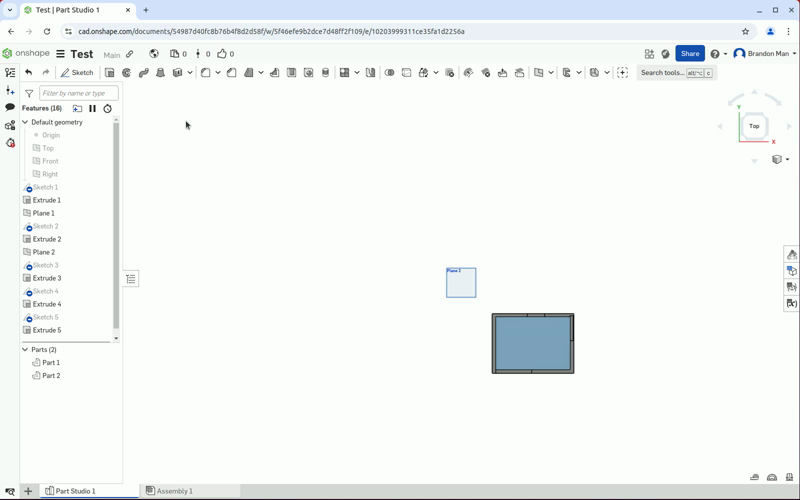
key(shift+h)
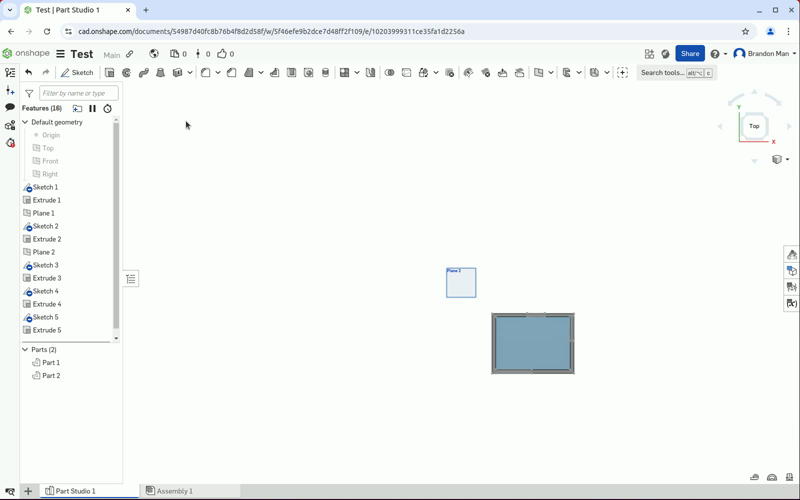
key(shift+h)
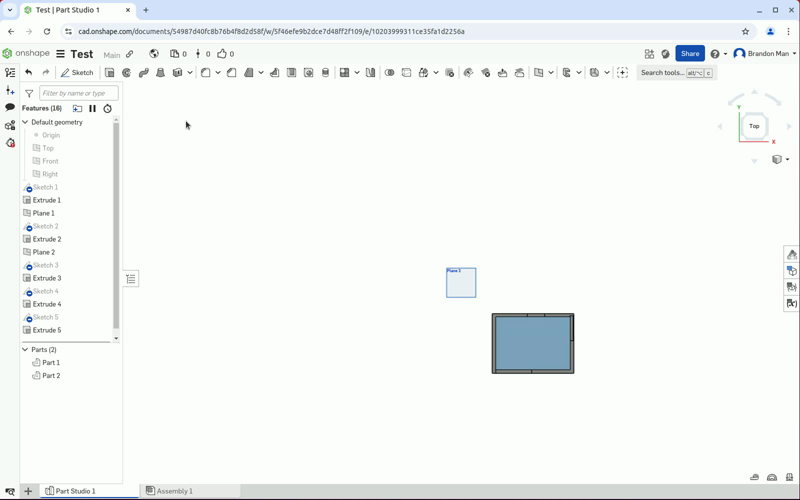
mouse_move(69, 189)
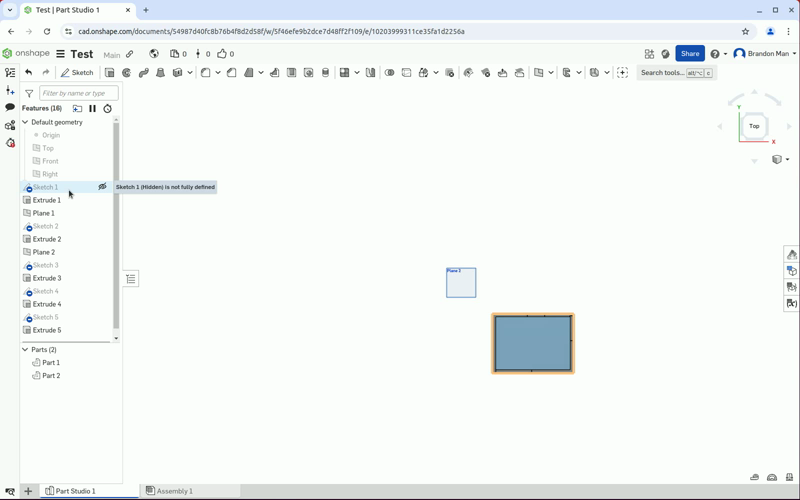
click(69, 189)
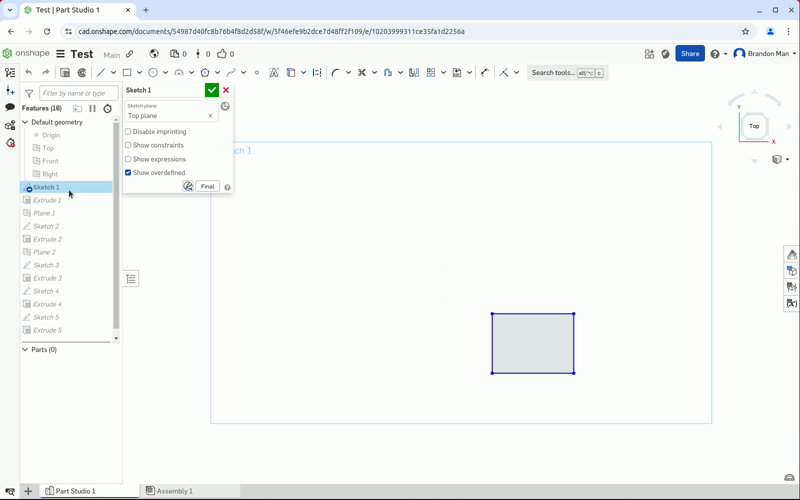
mouse_move(229, 92)
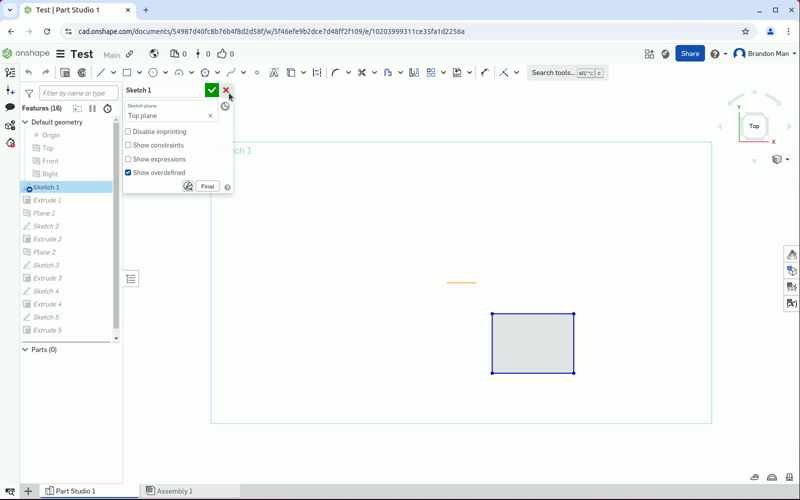
click(229, 92)
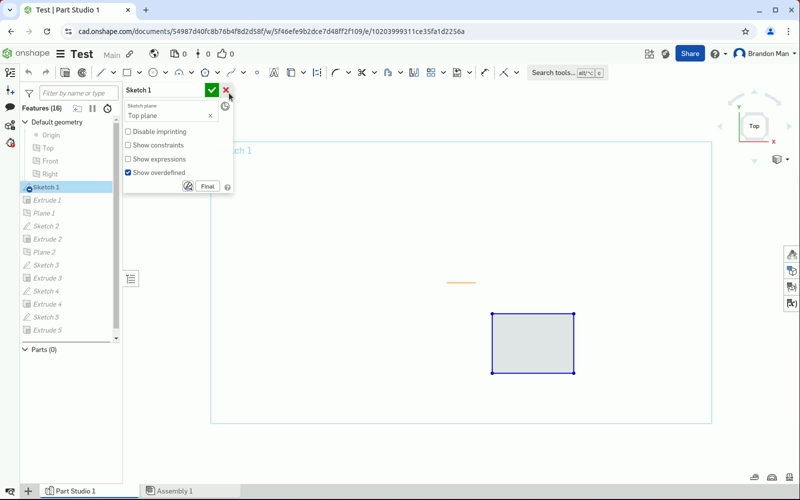
key(shift+s)
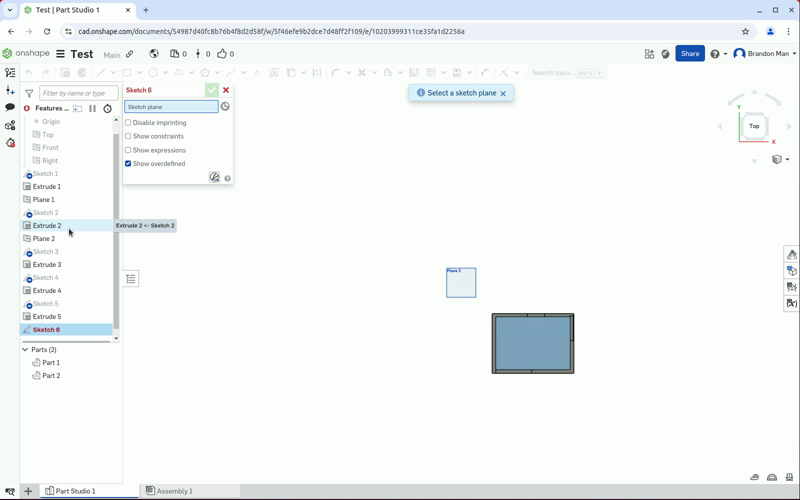
scroll(3)
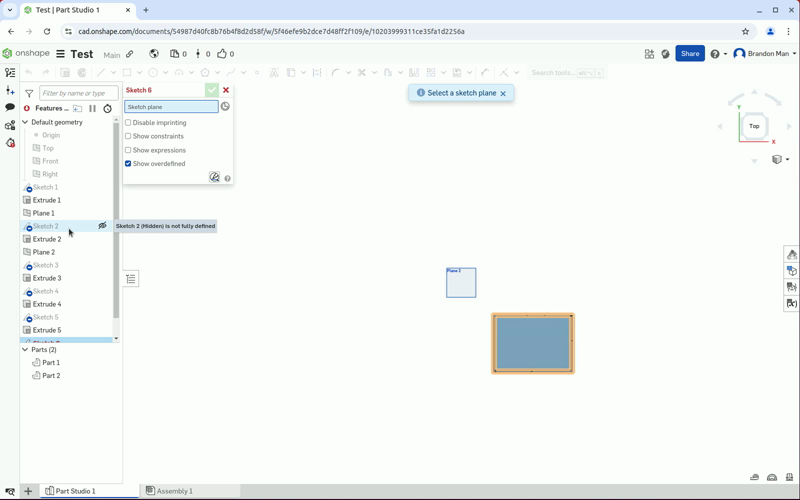
mouse_move(69, 150)
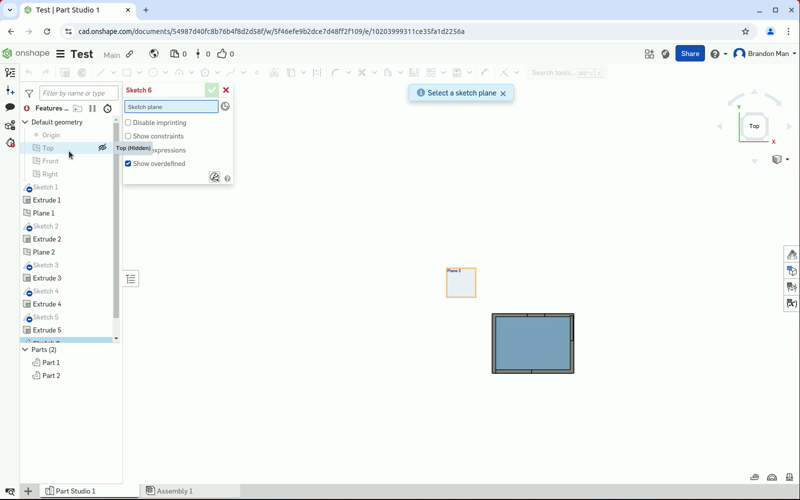
click(69, 150)
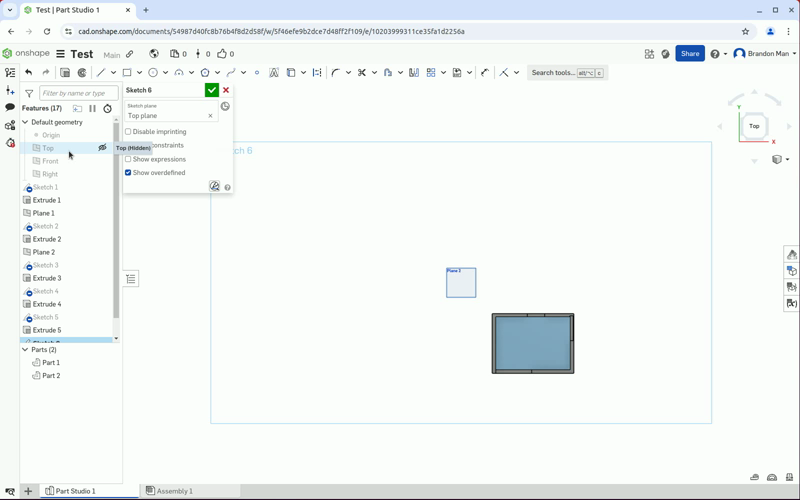
mouse_move(73, 352)
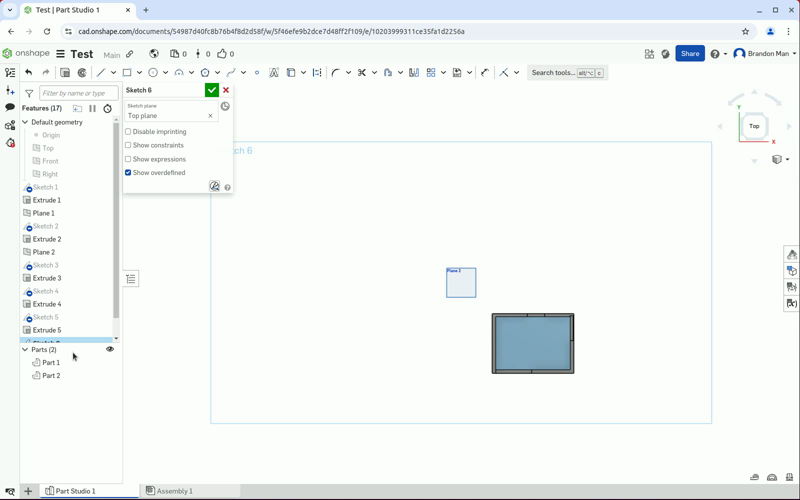
key(y)
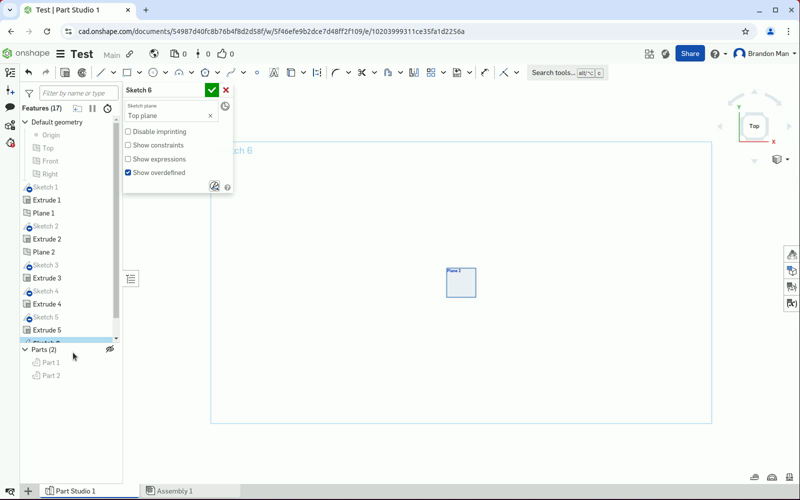
key(a)
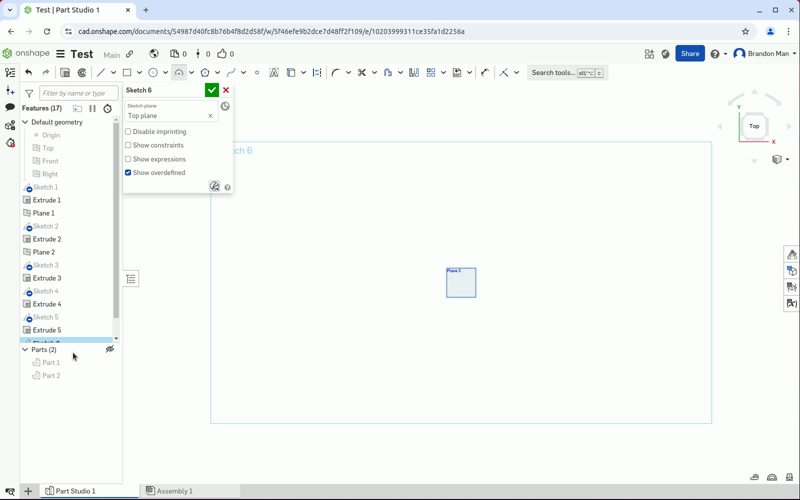
key_down(shift)
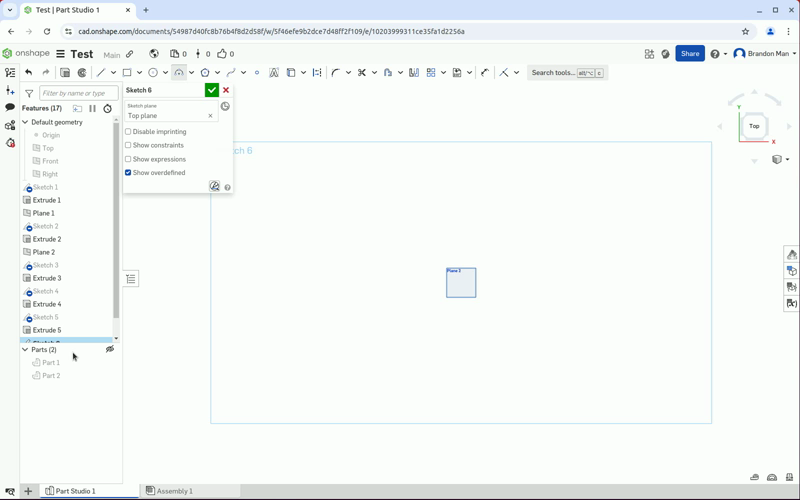
mouse_move(540, 381)
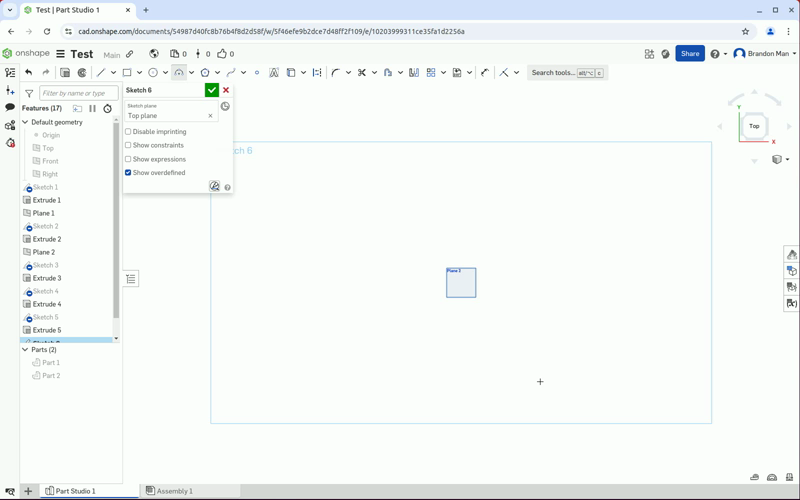
click(540, 381)
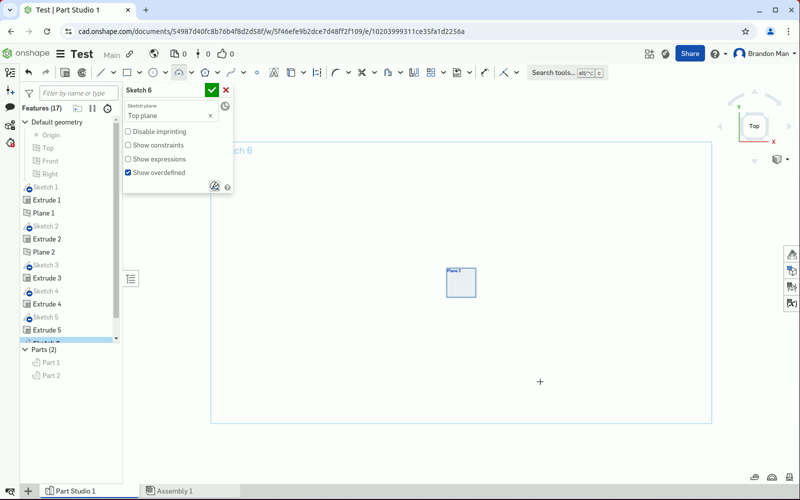
key_up(shift)
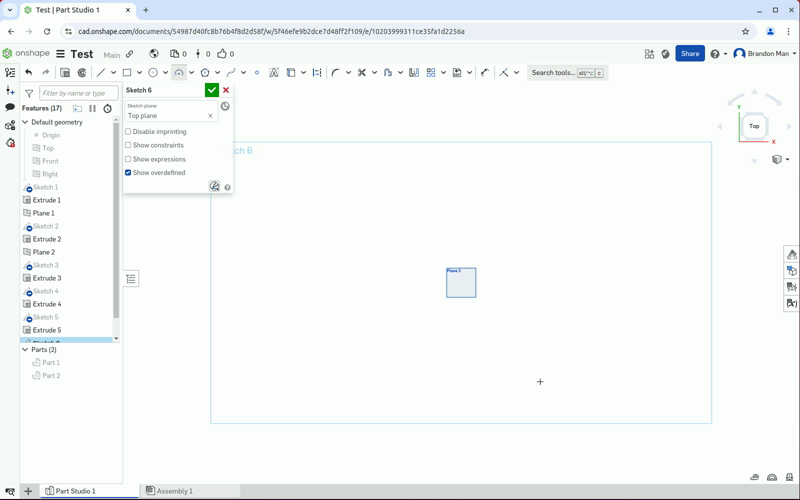
key_down(shift)
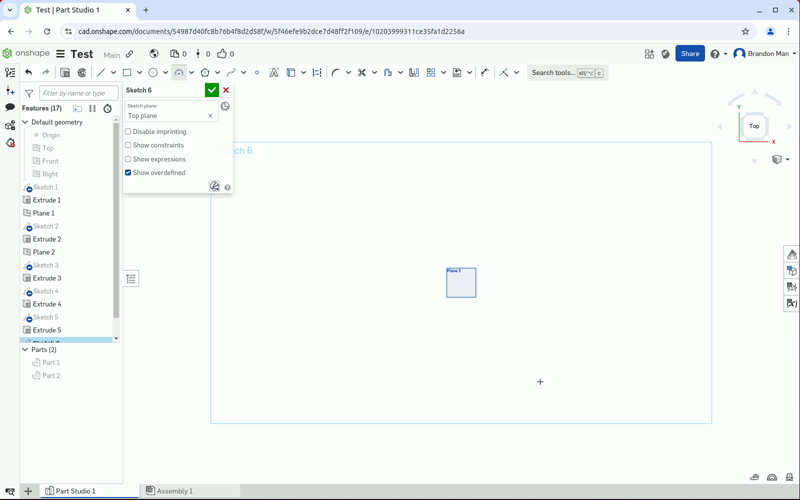
mouse_move(564, 381)
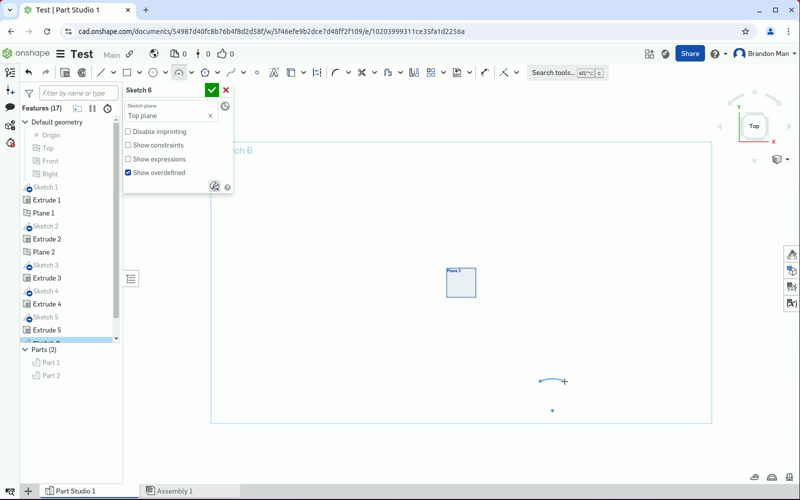
click(564, 381)
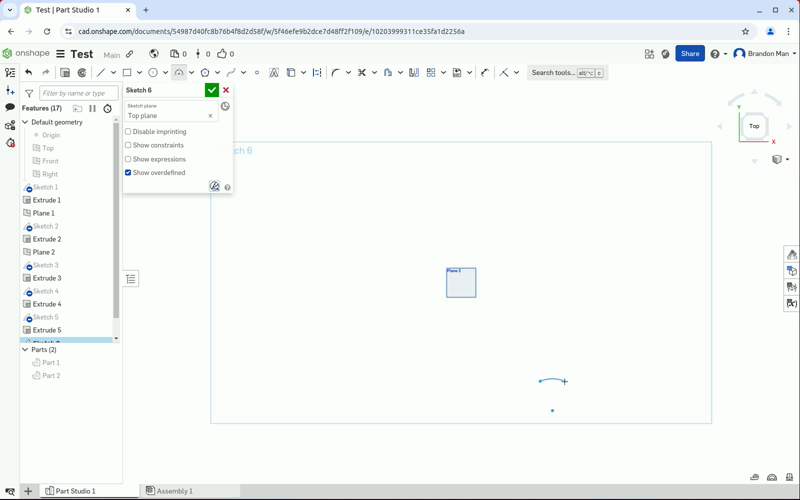
mouse_move(552, 393)
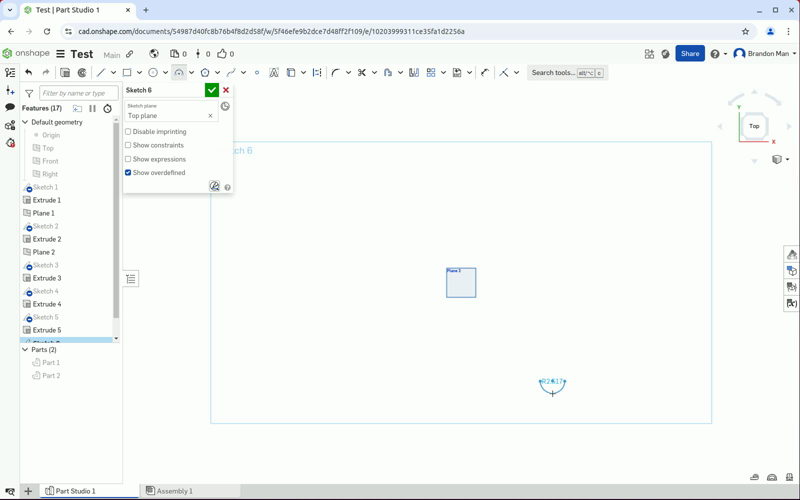
click(552, 393)
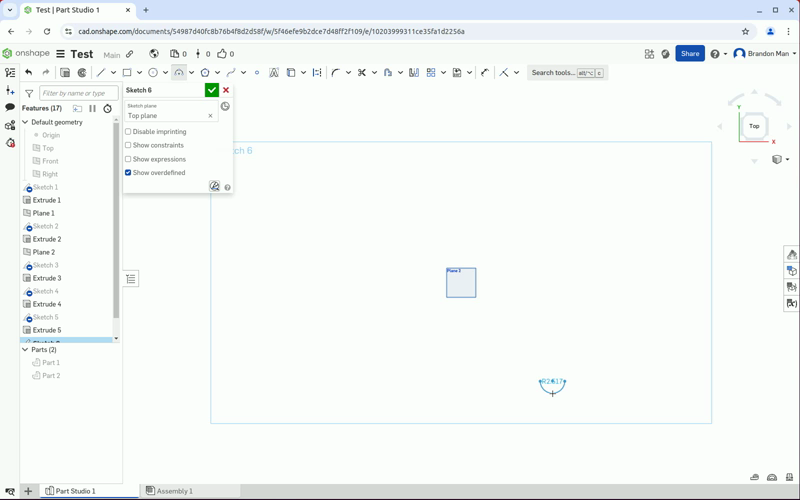
key_up(shift)
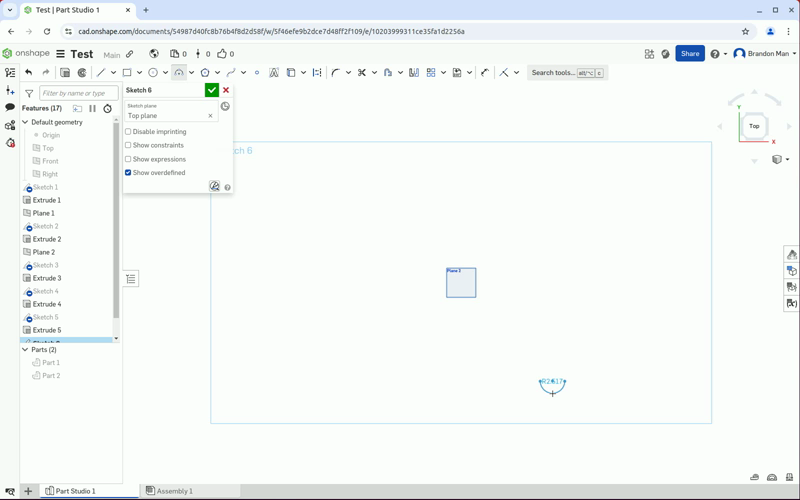
key(esc)
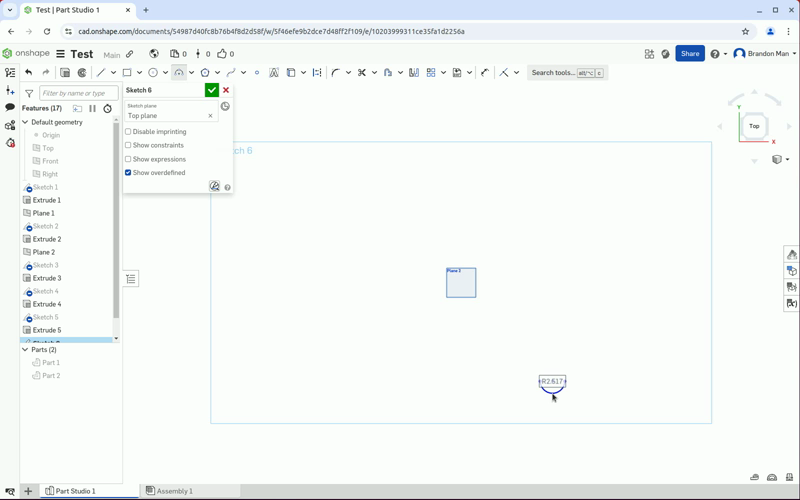
key(l)
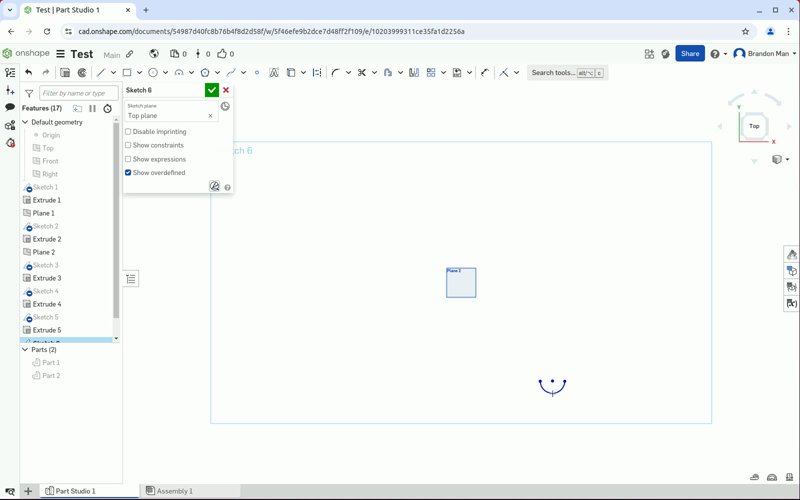
mouse_move(564, 381)
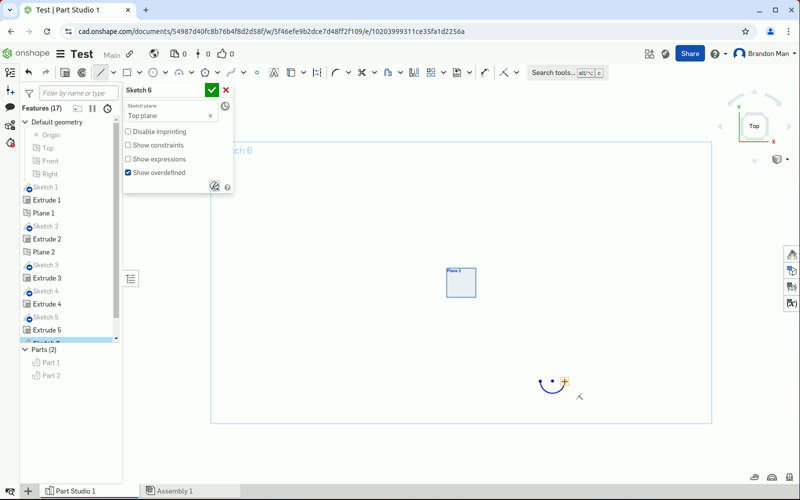
click(564, 381)
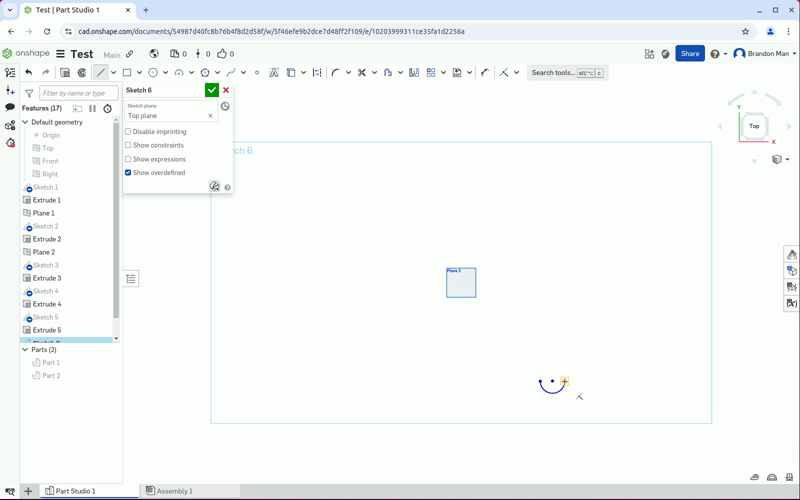
key_down(shift)
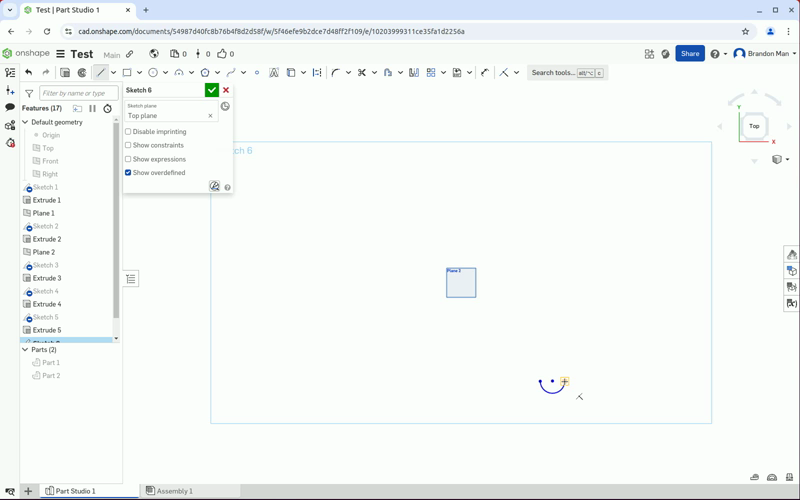
mouse_move(564, 304)
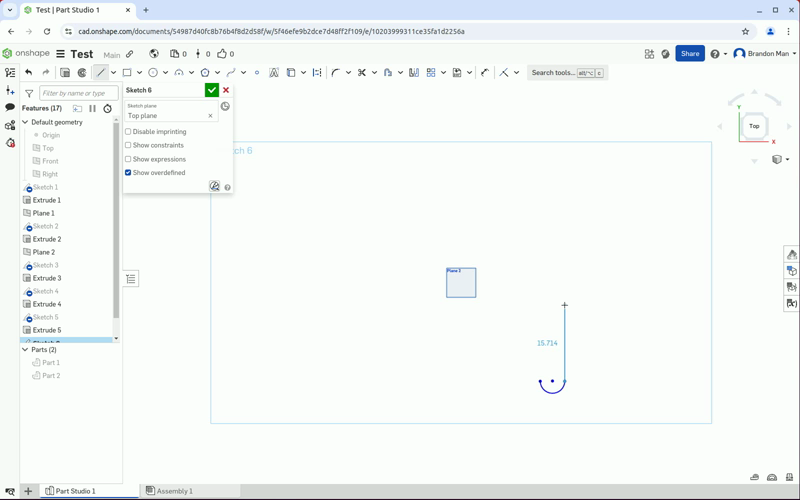
click(564, 304)
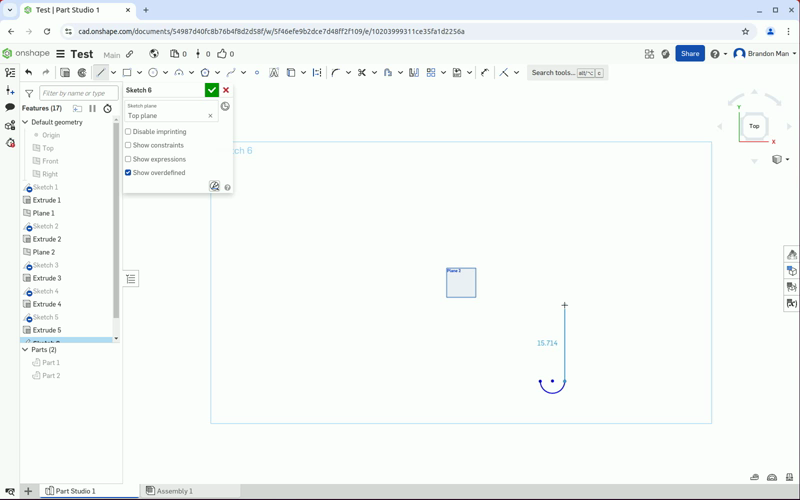
key_up(shift)
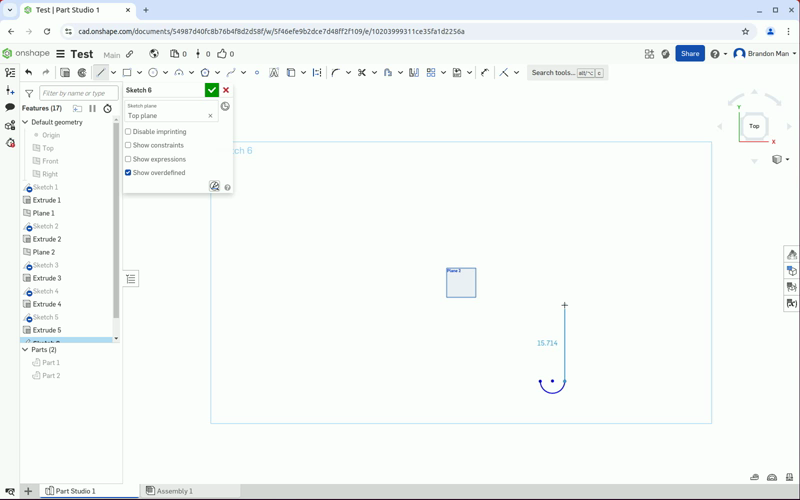
key(esc)
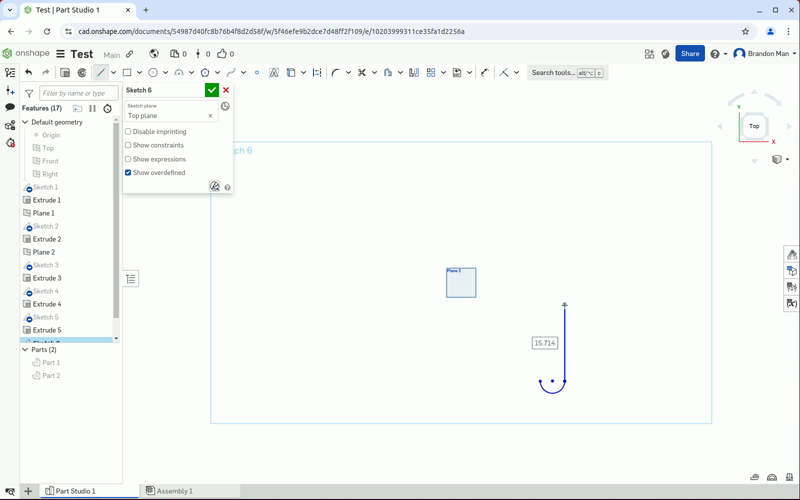
key(a)
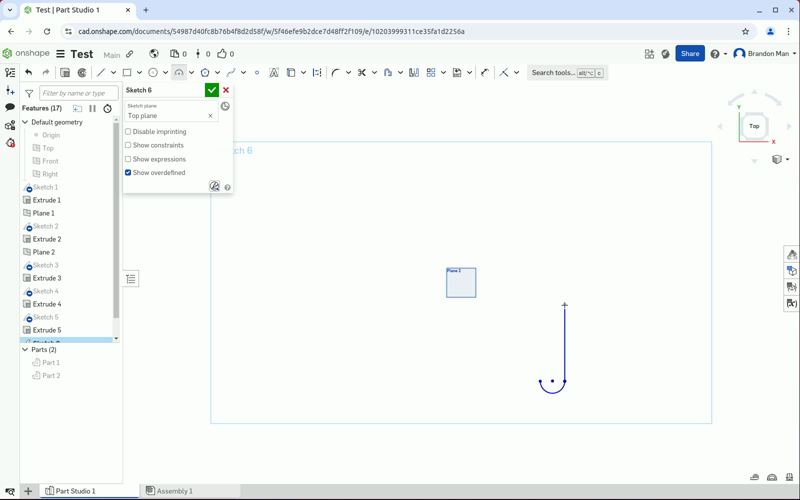
mouse_move(564, 304)
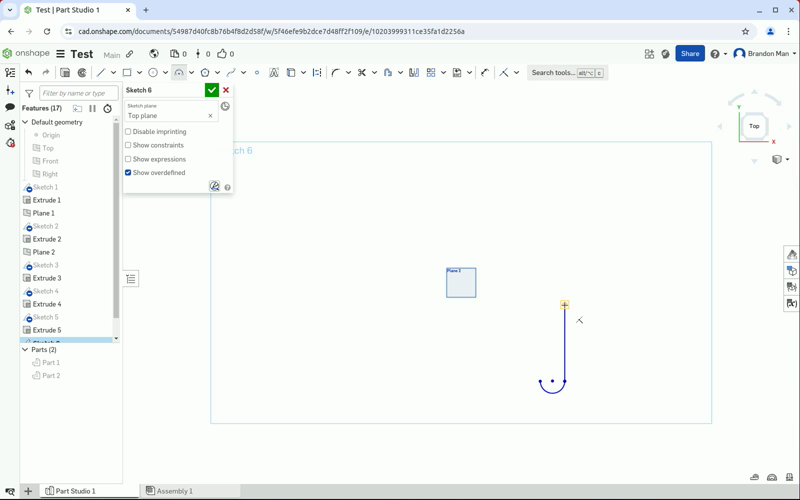
click(564, 304)
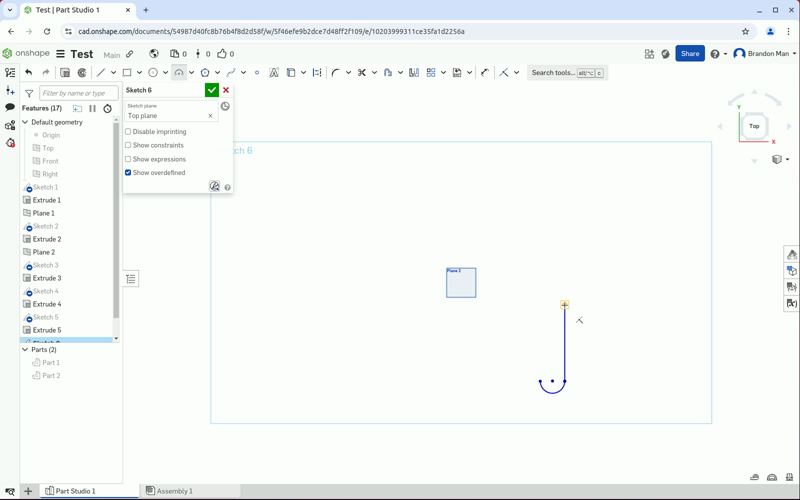
key_down(shift)
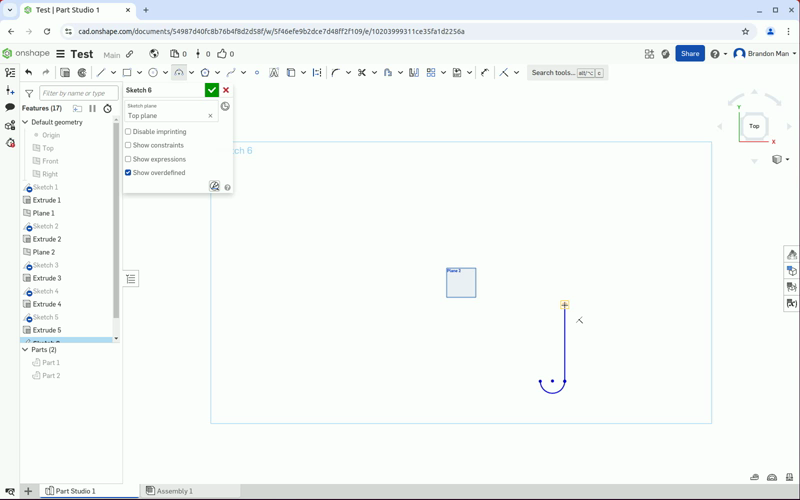
mouse_move(540, 304)
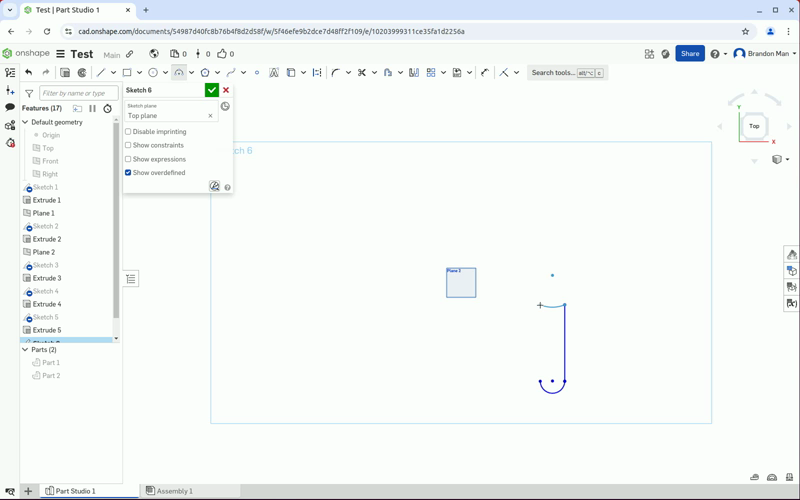
click(540, 304)
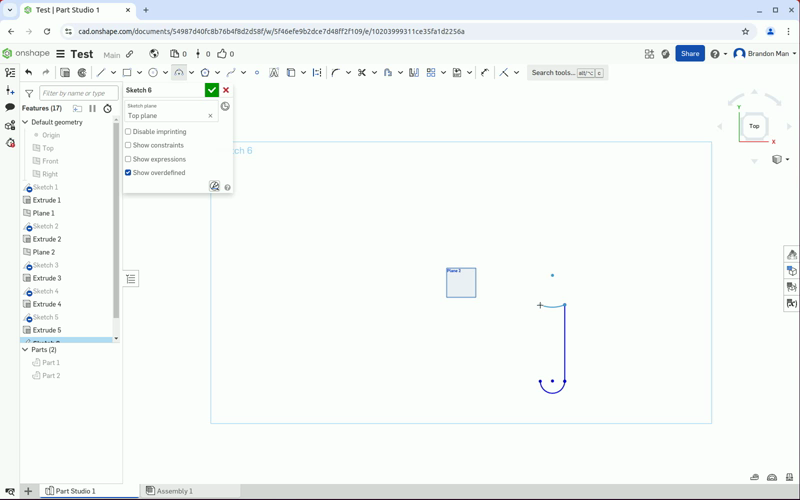
mouse_move(552, 316)
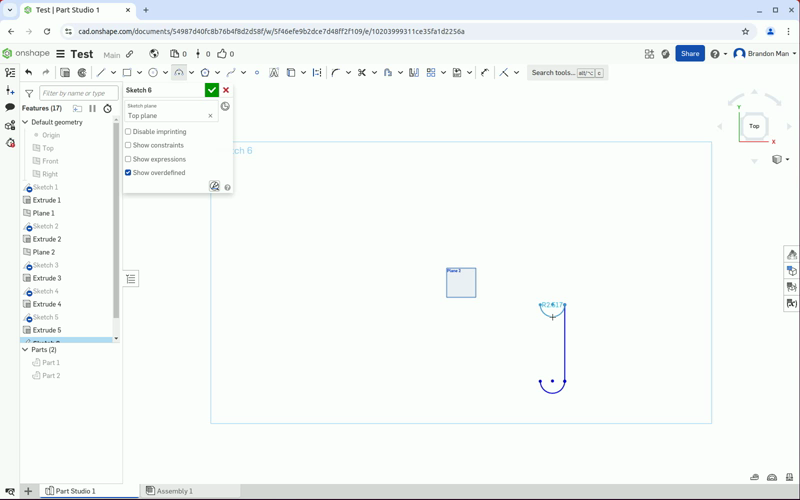
click(552, 316)
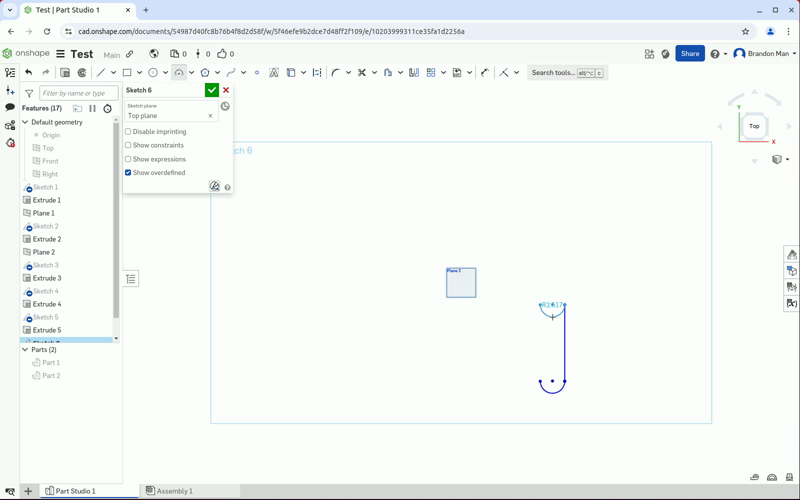
key_up(shift)
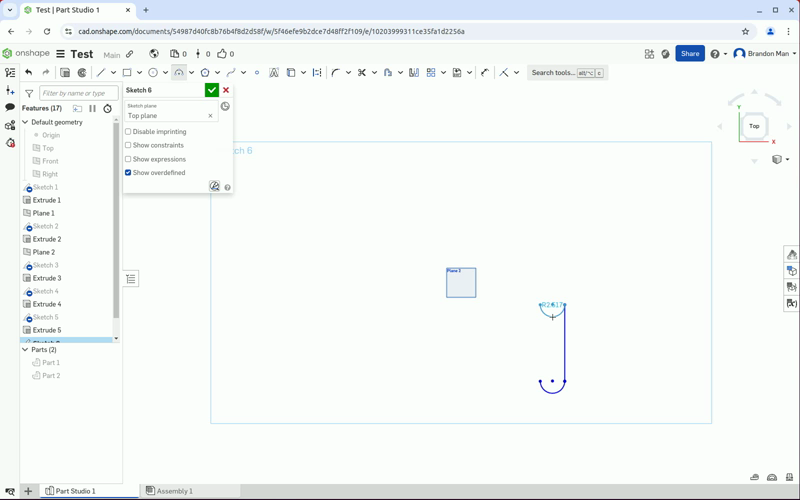
key(esc)
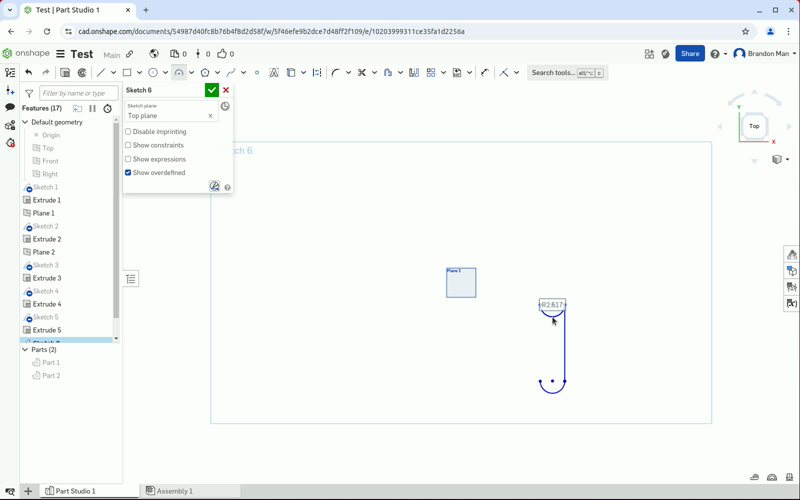
key(l)
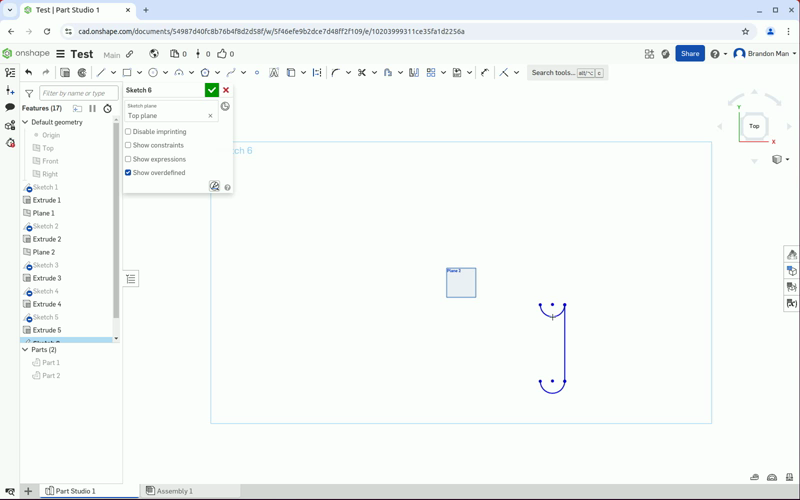
mouse_move(540, 304)
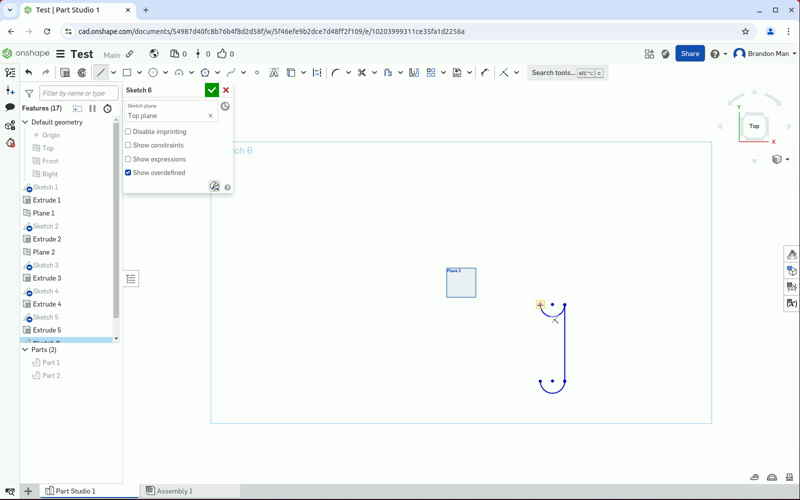
click(540, 304)
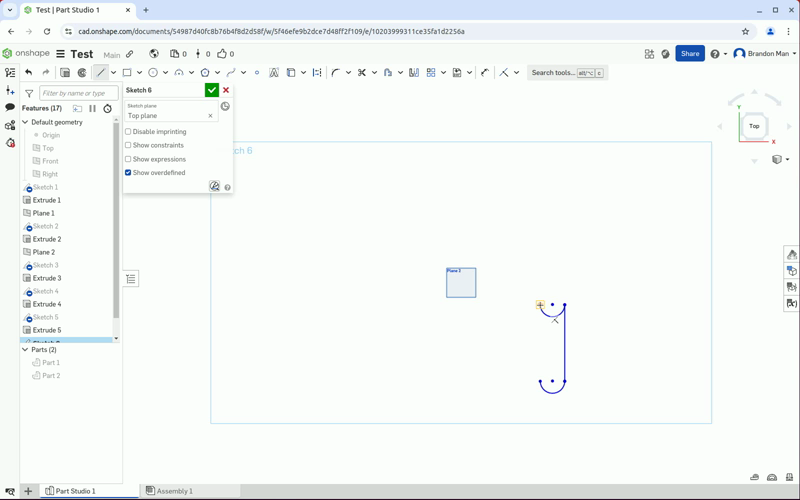
key_down(shift)
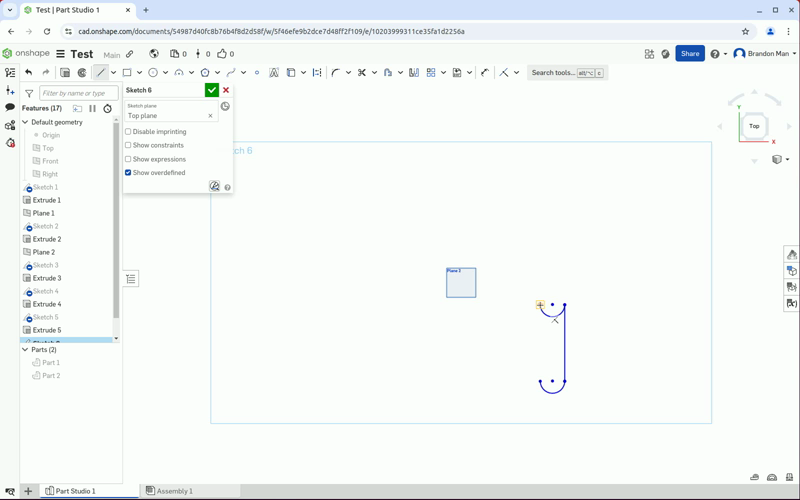
mouse_move(540, 381)
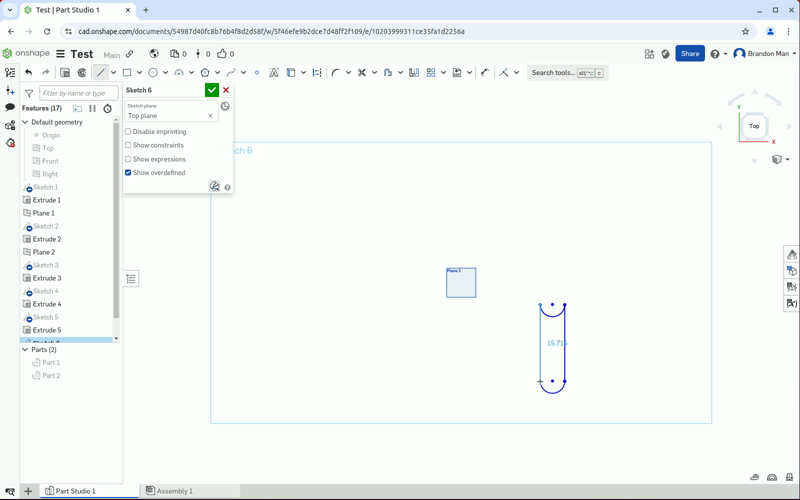
key_up(shift)
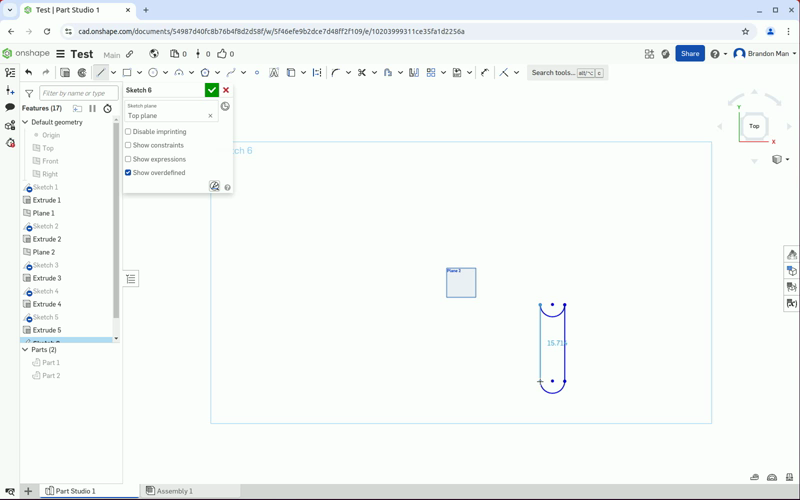
click(540, 381)
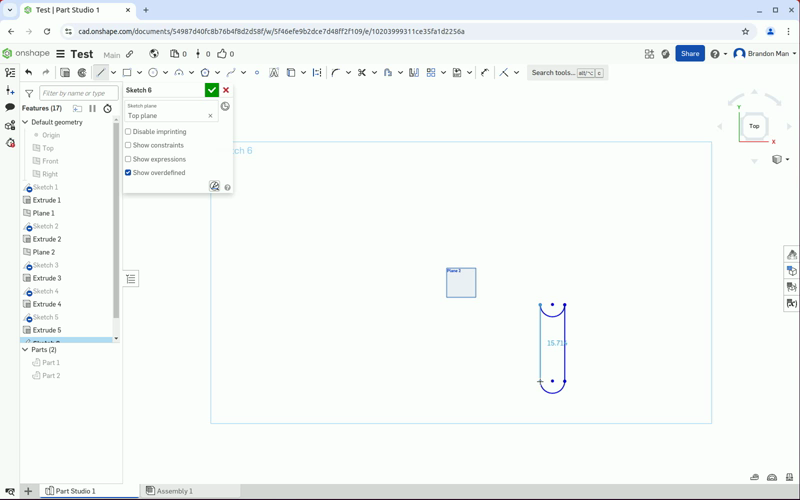
key(esc)
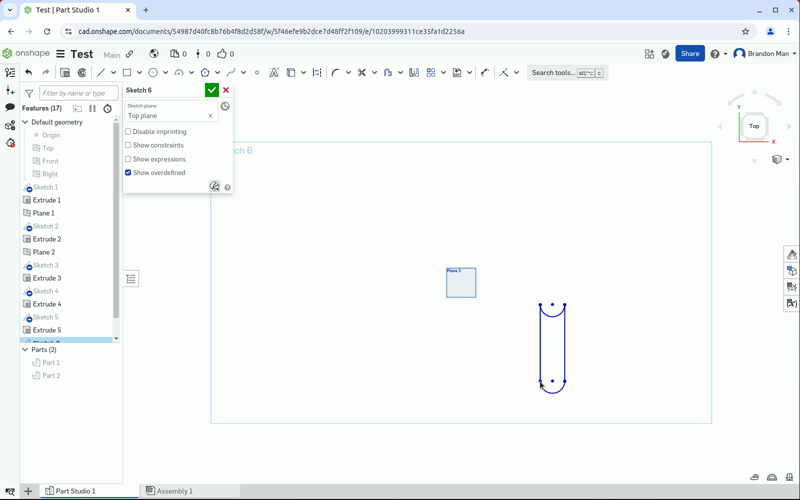
mouse_move(546, 349)
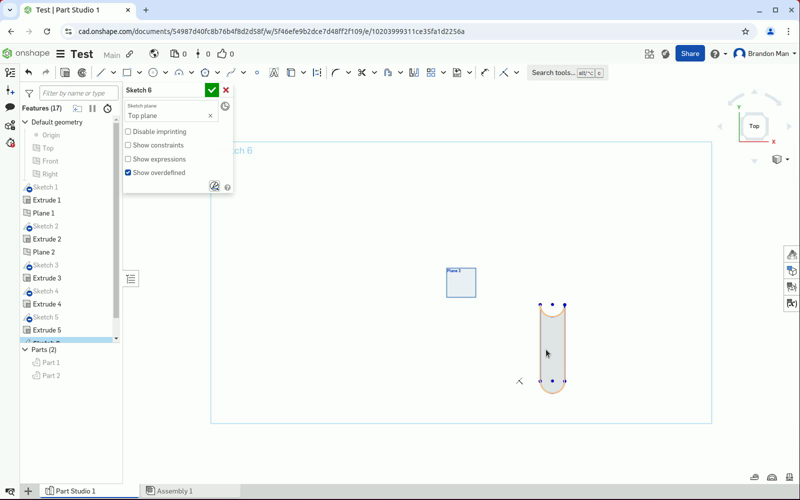
scroll(6)
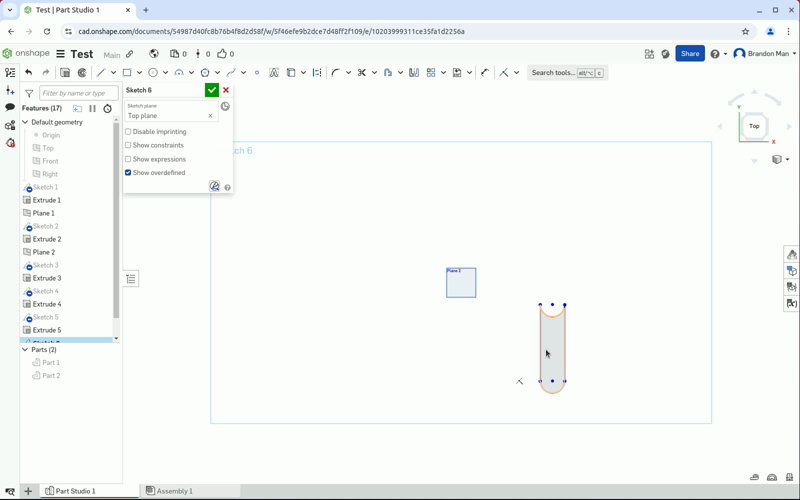
scroll(6)
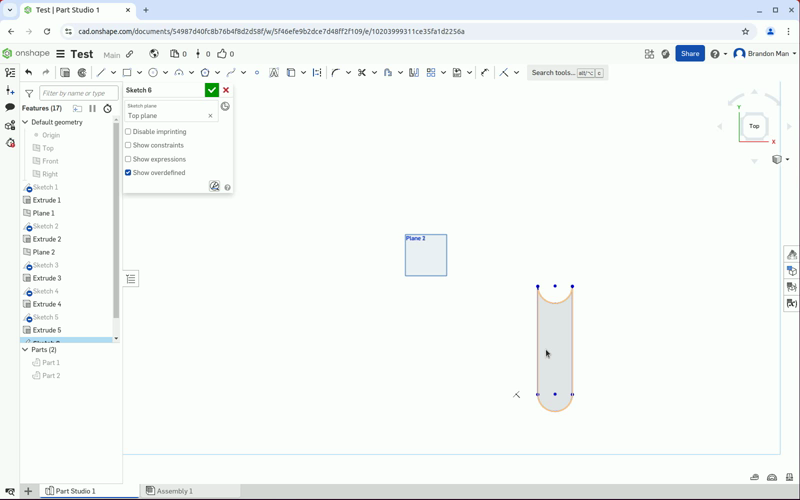
scroll(6)
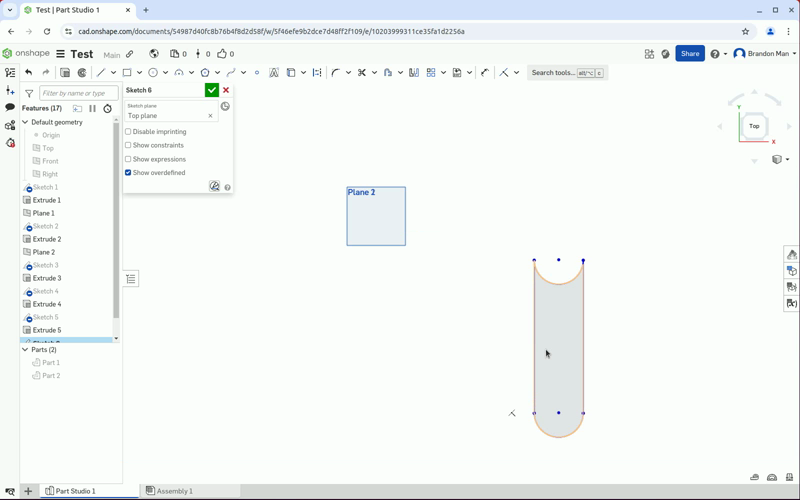
scroll(6)
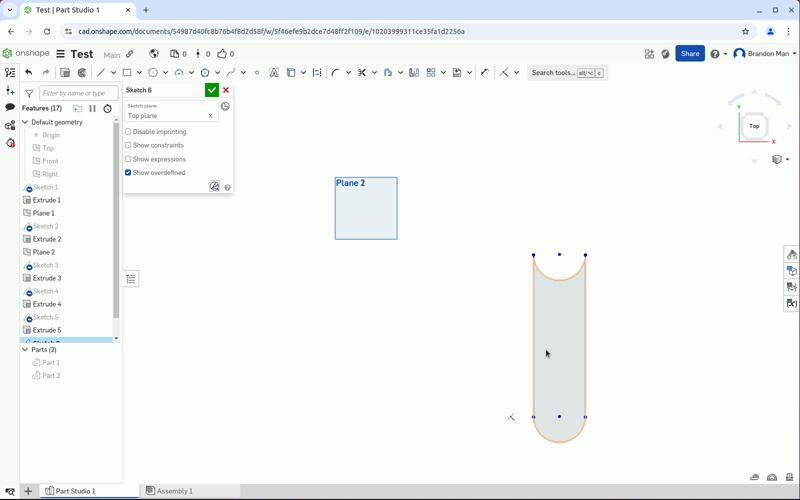
scroll(6)
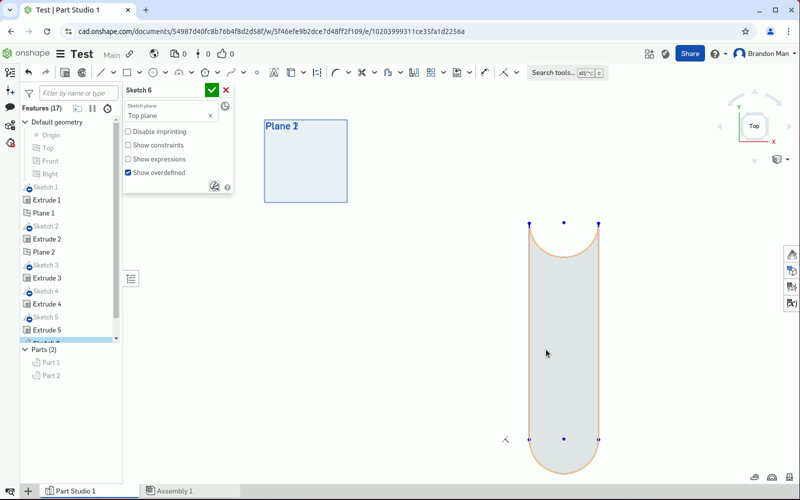
scroll(6)
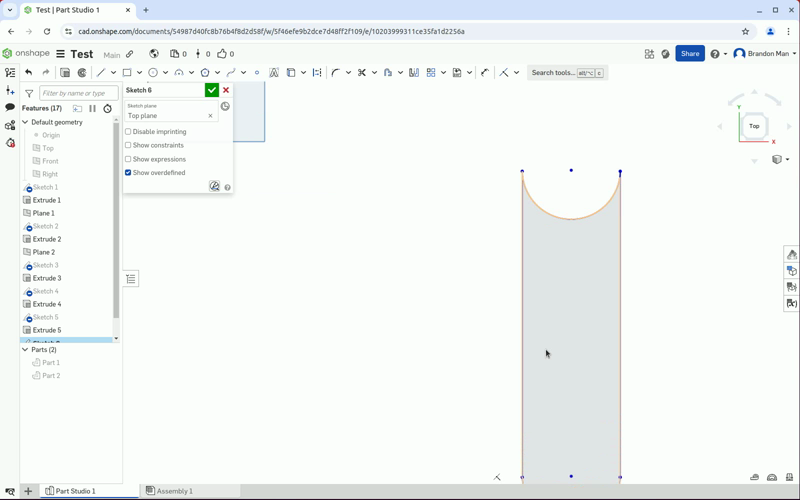
scroll(6)
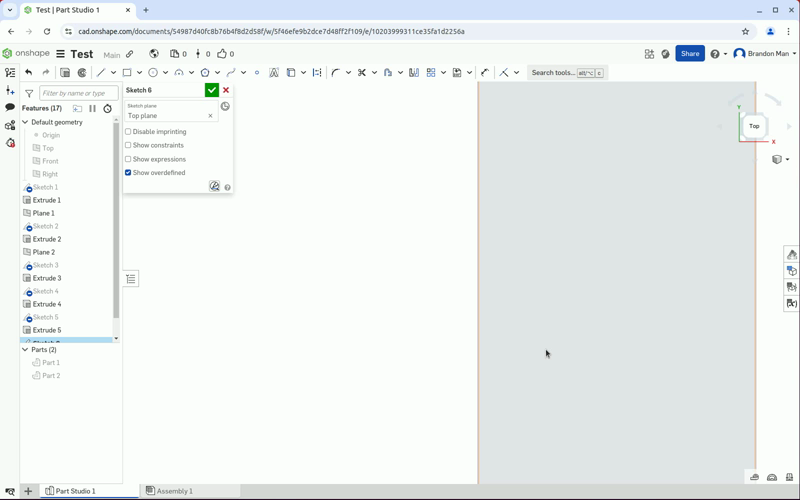
click(546, 349)
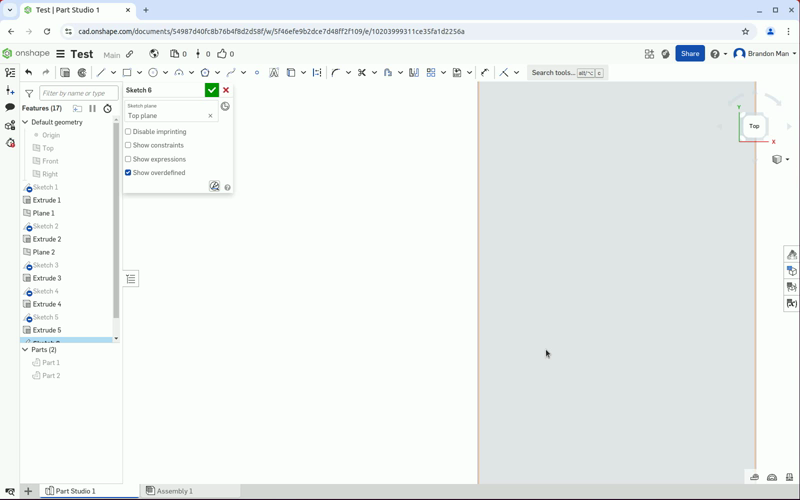
scroll(-6)
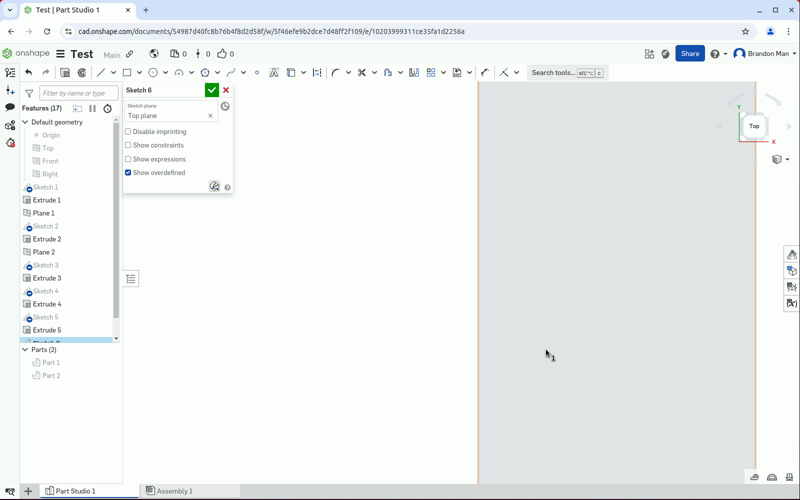
scroll(-6)
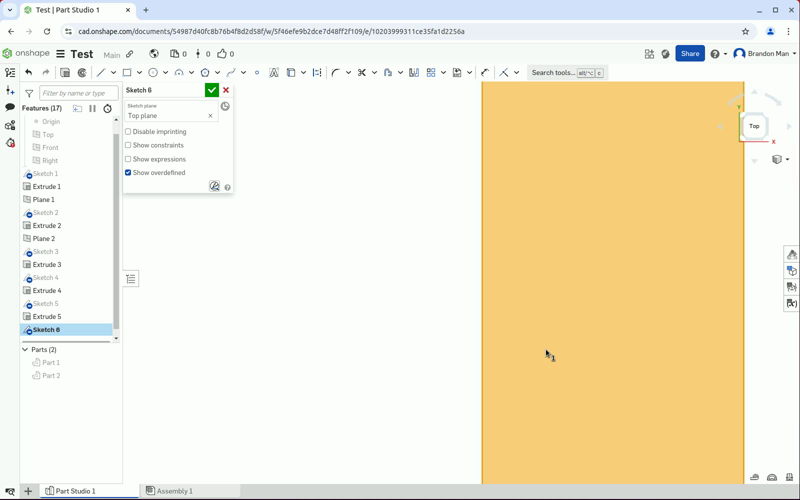
scroll(-6)
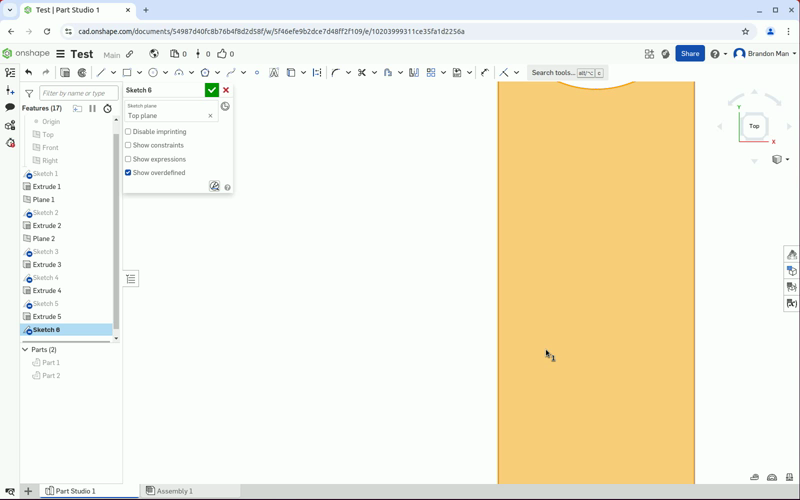
scroll(-6)
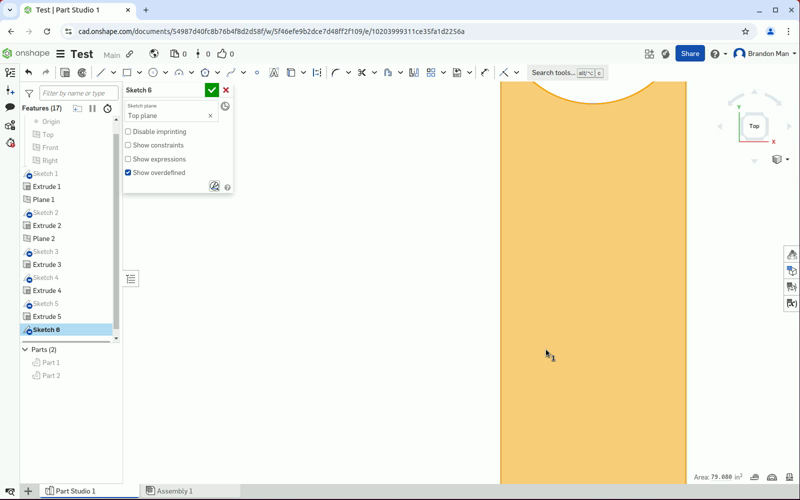
scroll(-6)
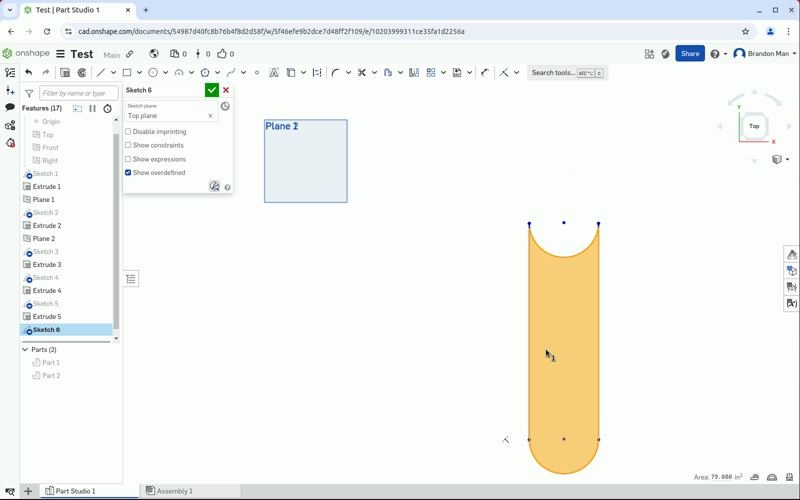
scroll(-6)
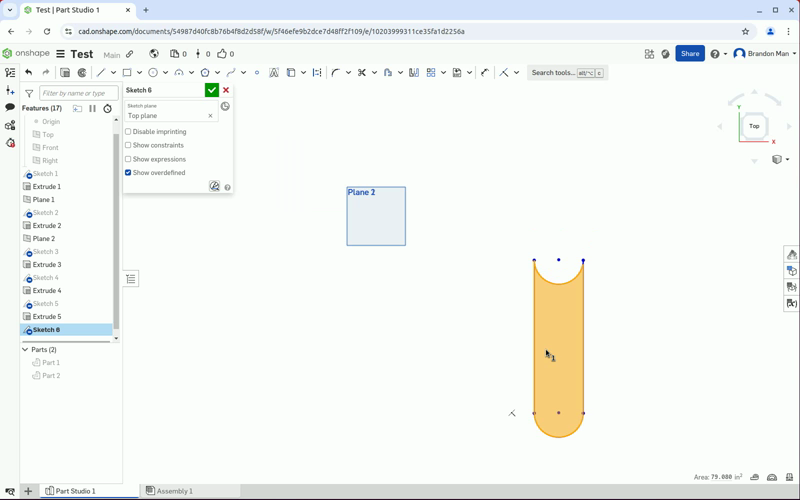
scroll(-6)
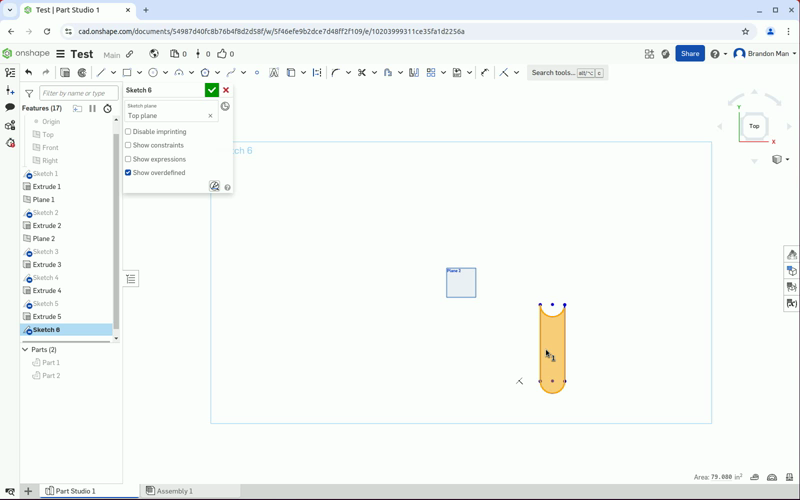
mouse_move(73, 352)
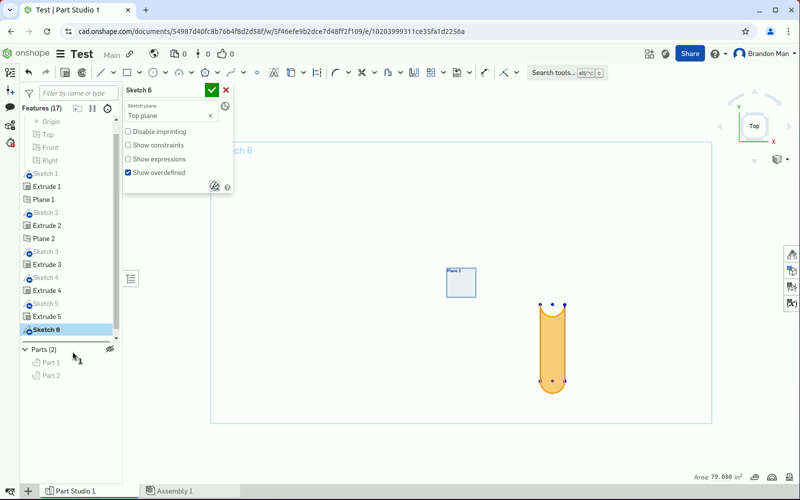
key(shift+y)
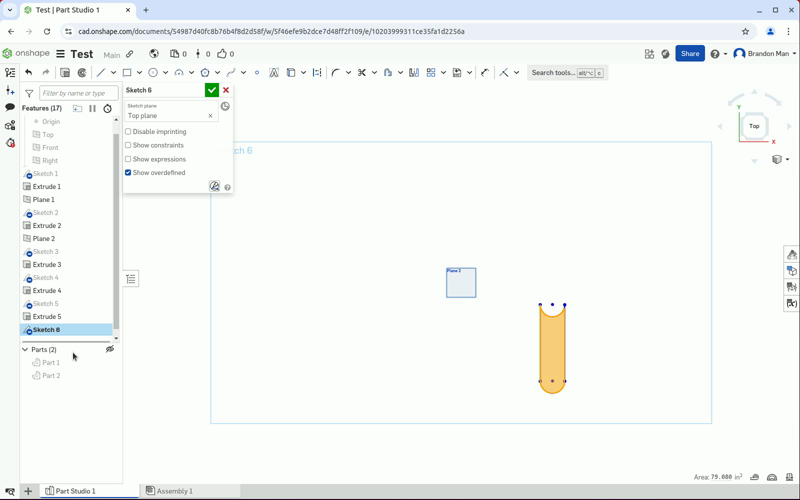
key(shift+e)
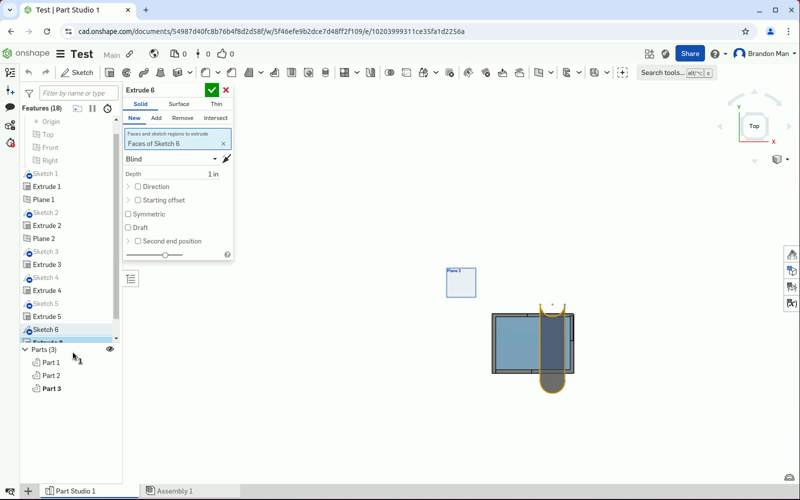
mouse_move(143, 106)
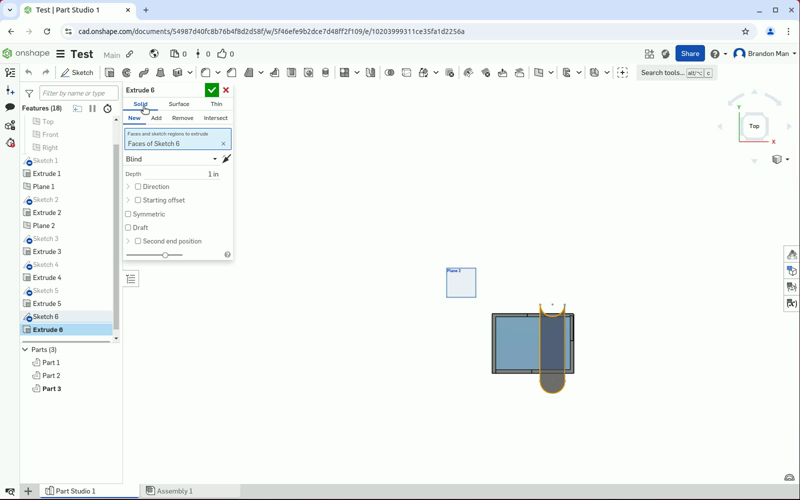
click(143, 106)
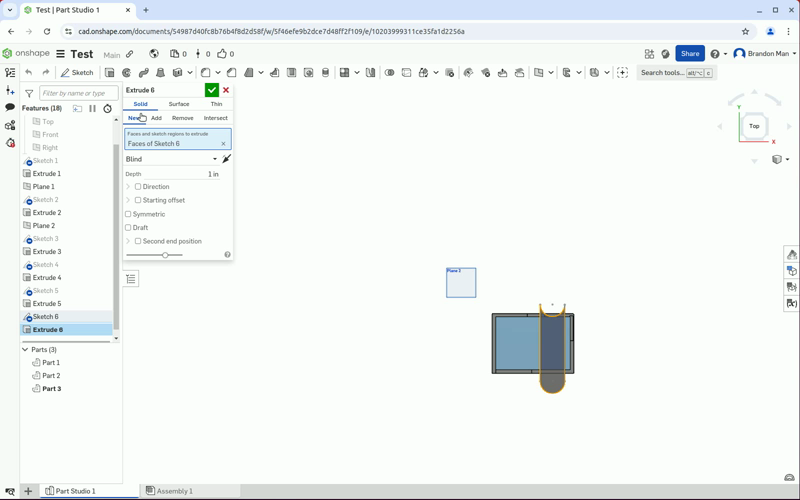
mouse_move(137, 120)
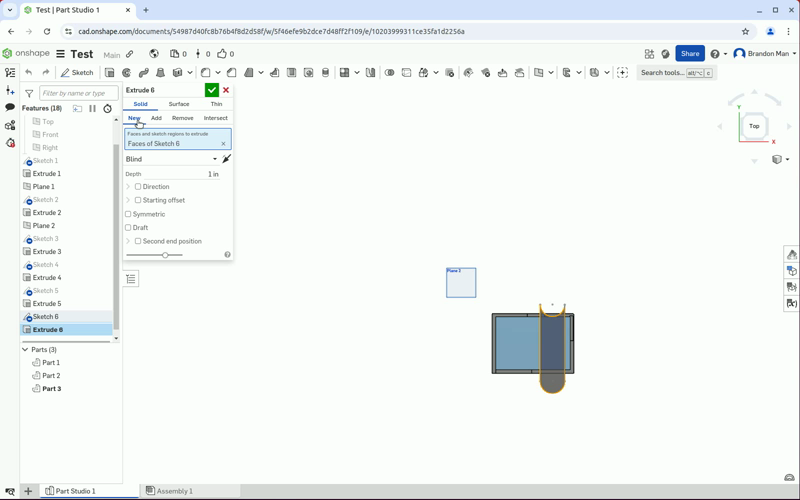
click(137, 120)
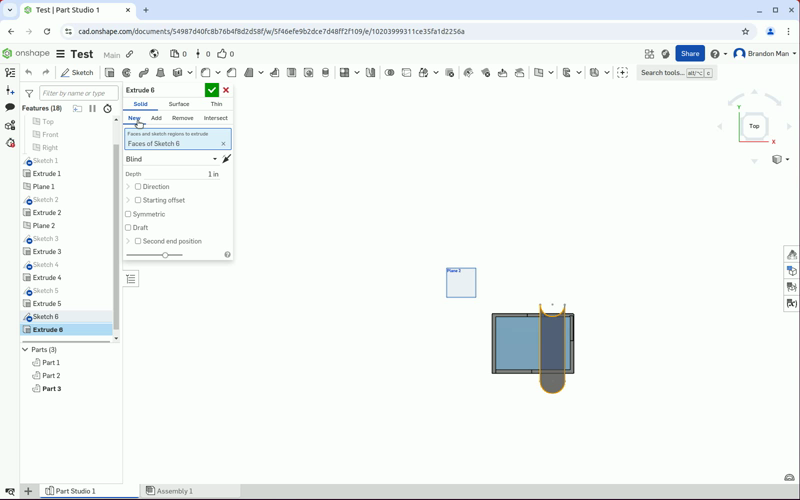
key(tab, 4)
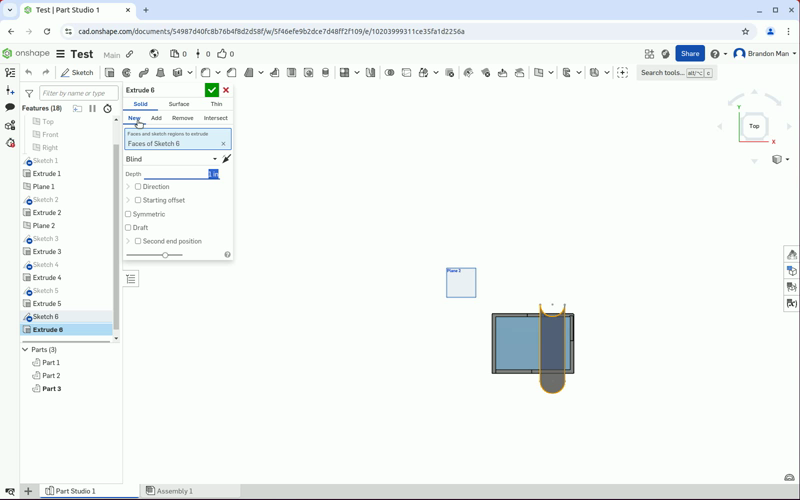
text(0.963)
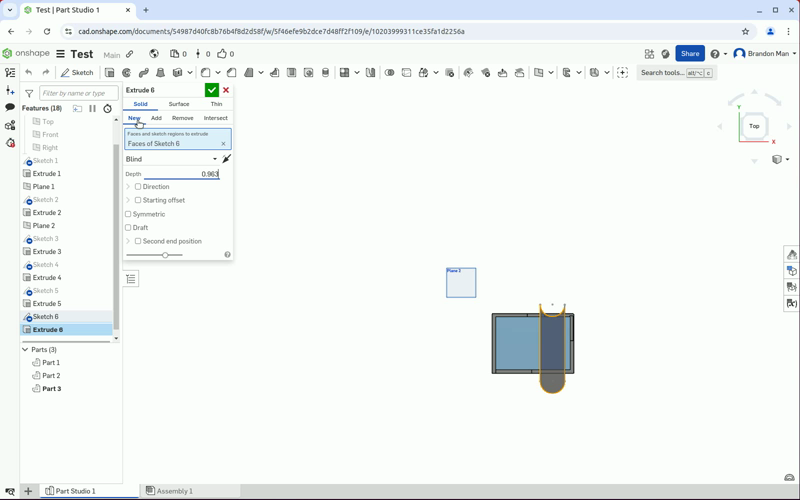
key(enter)
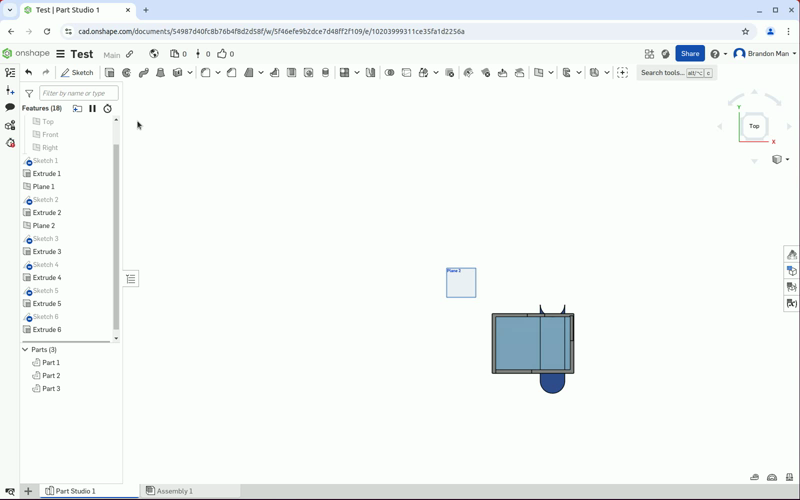
key(shift+h)
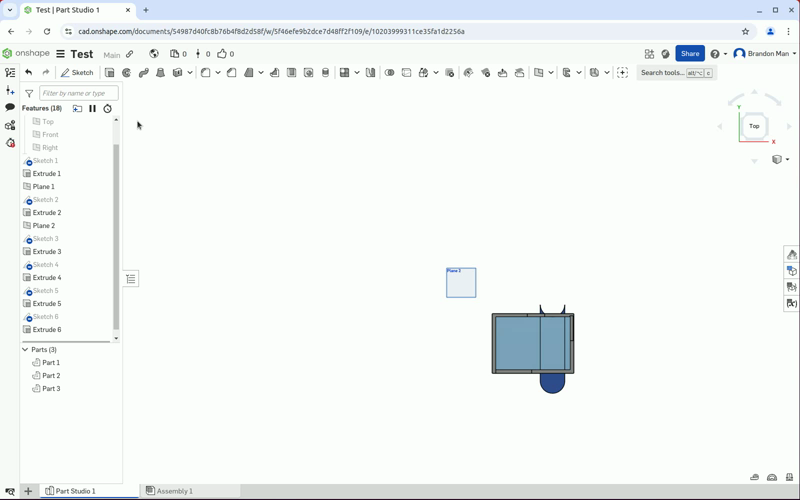
key(shift+h)
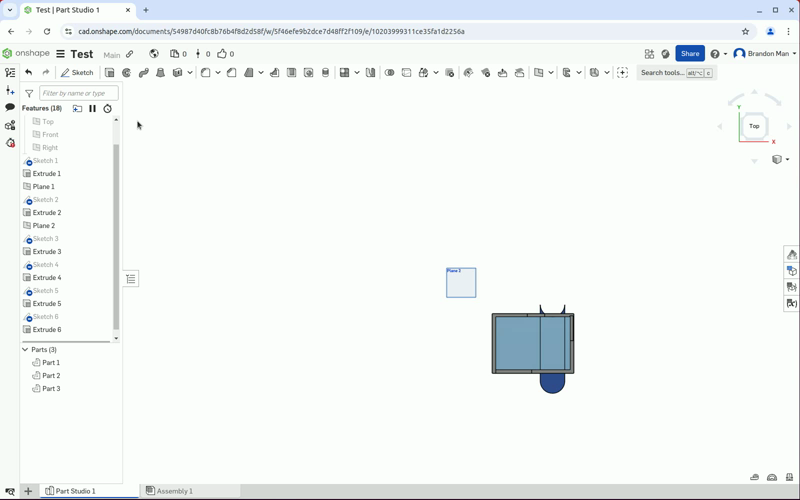
mouse_move(69, 163)
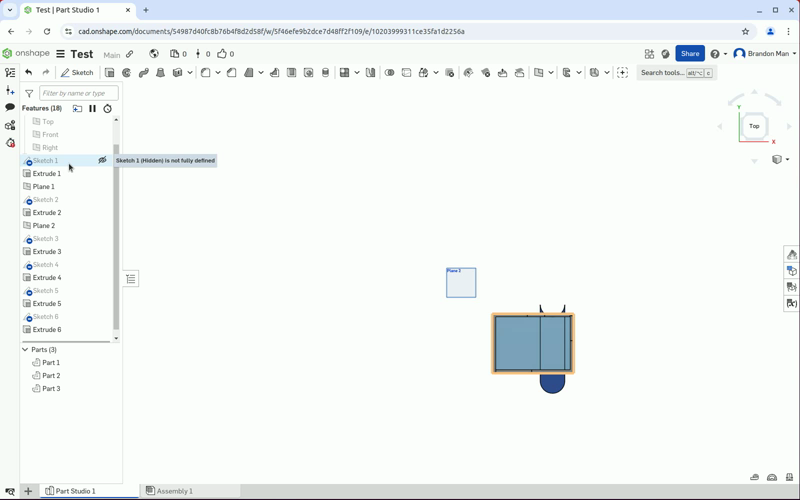
click(69, 163)
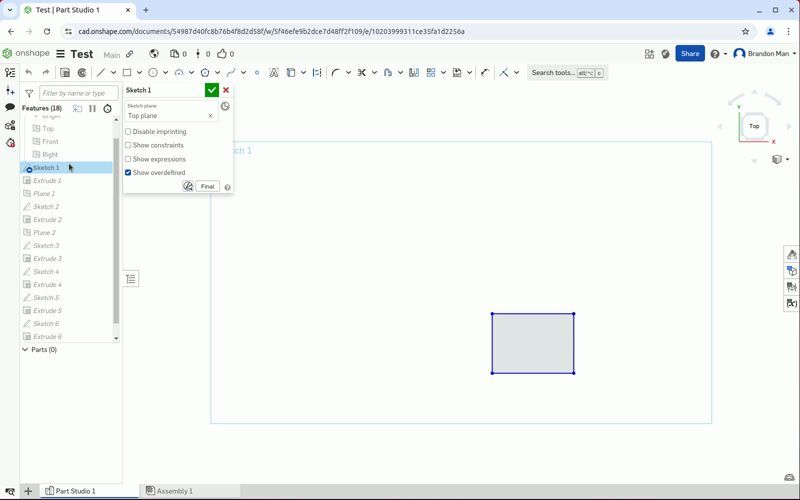
mouse_move(229, 92)
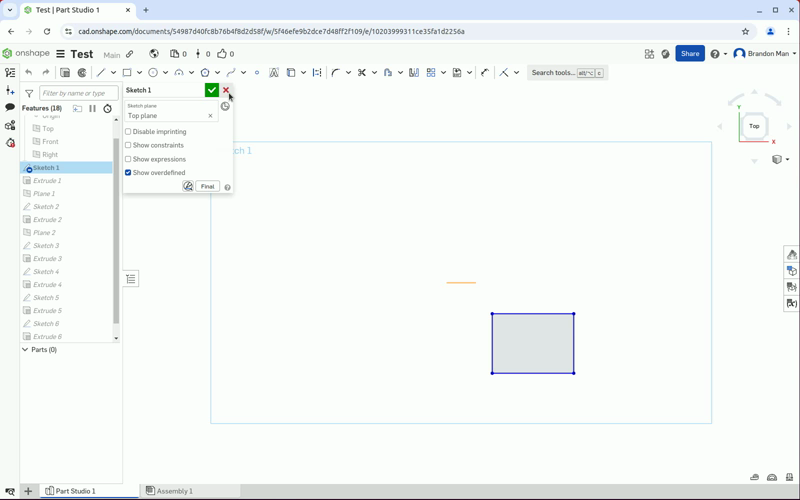
click(229, 92)
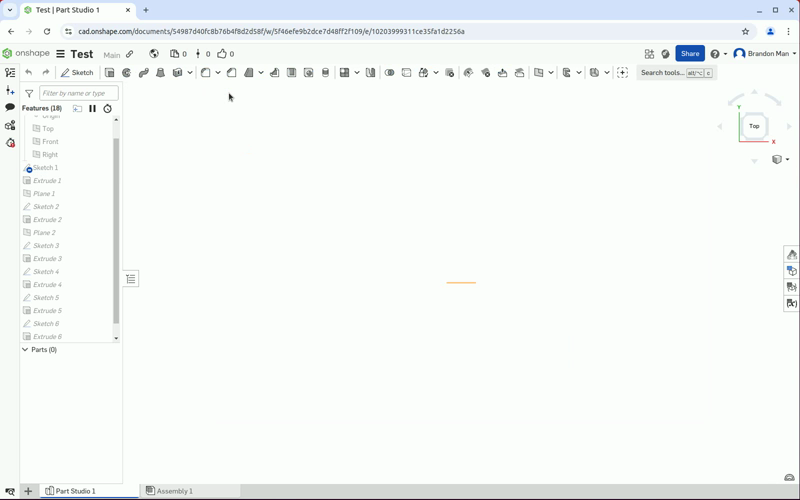
key(shift+s)
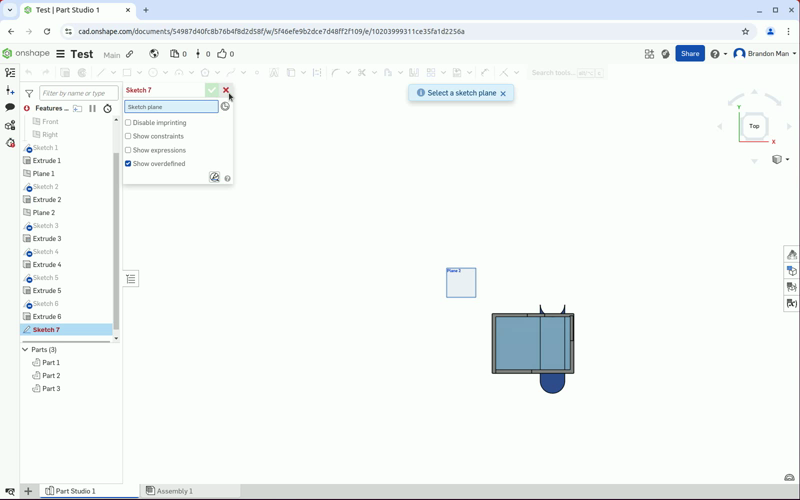
mouse_move(69, 176)
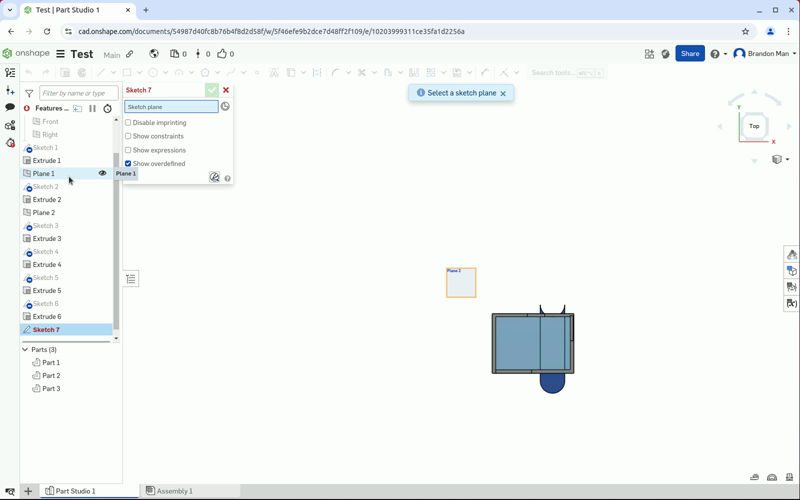
click(69, 176)
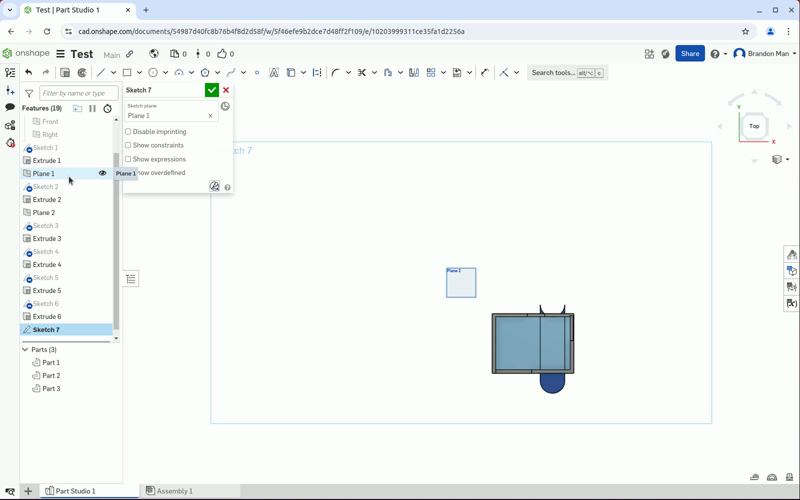
mouse_move(73, 352)
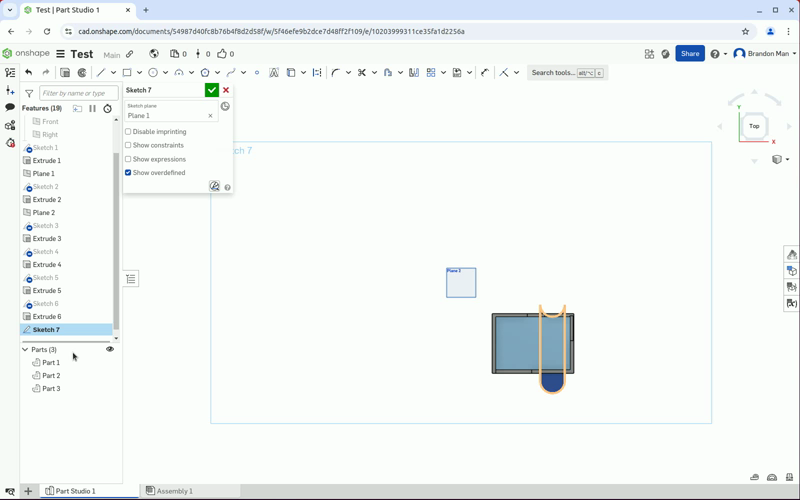
key(y)
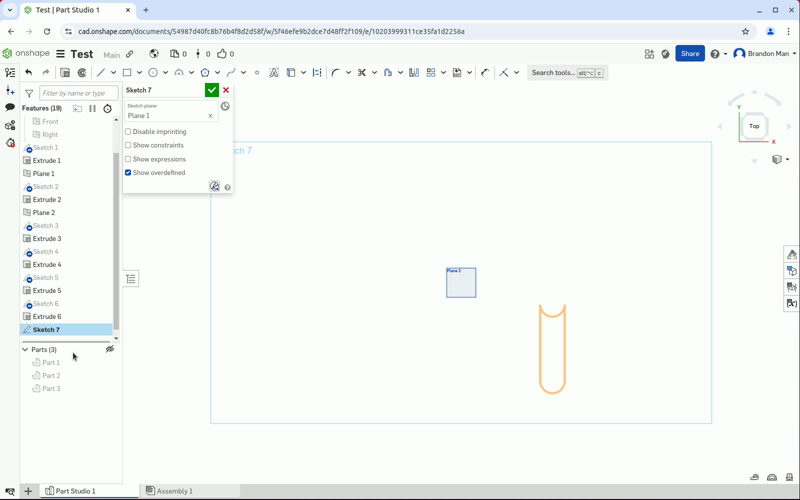
key(c)
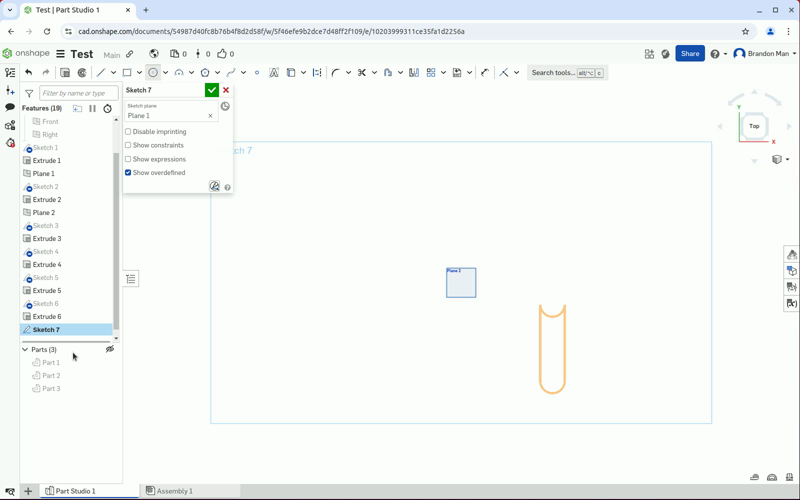
key_down(shift)
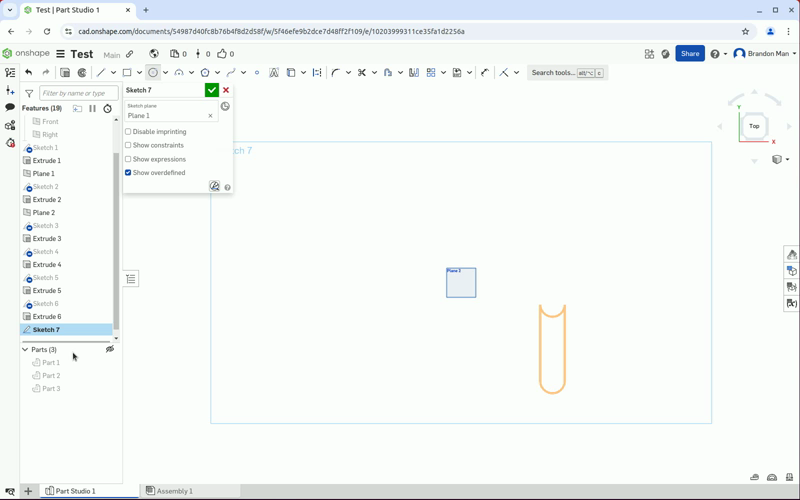
mouse_move(552, 381)
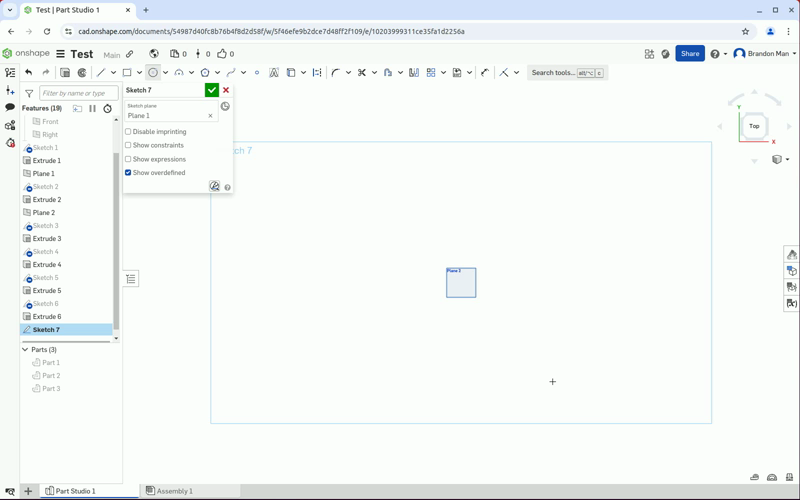
click(552, 381)
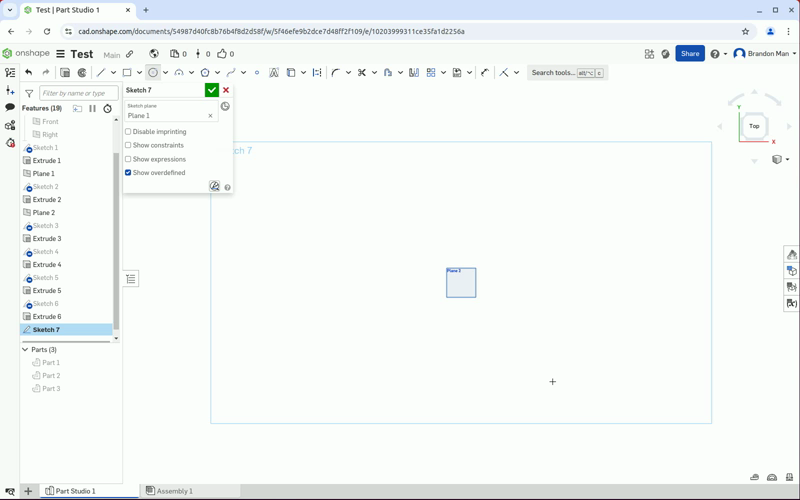
key_up(shift)
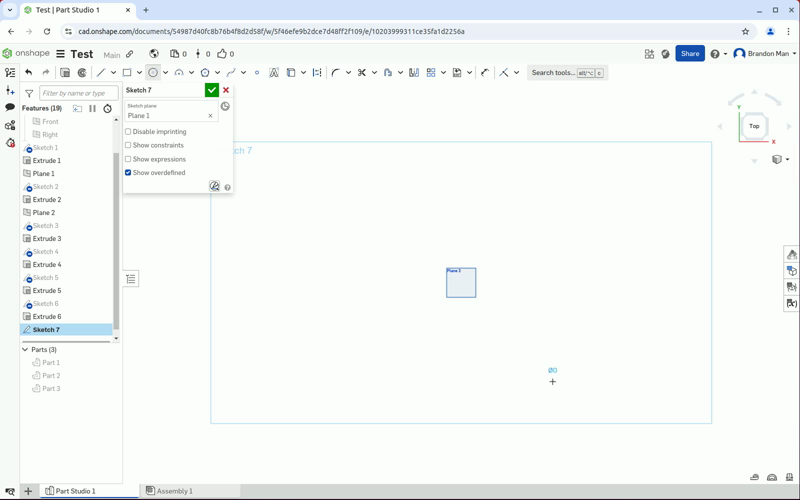
mouse_move(557, 381)
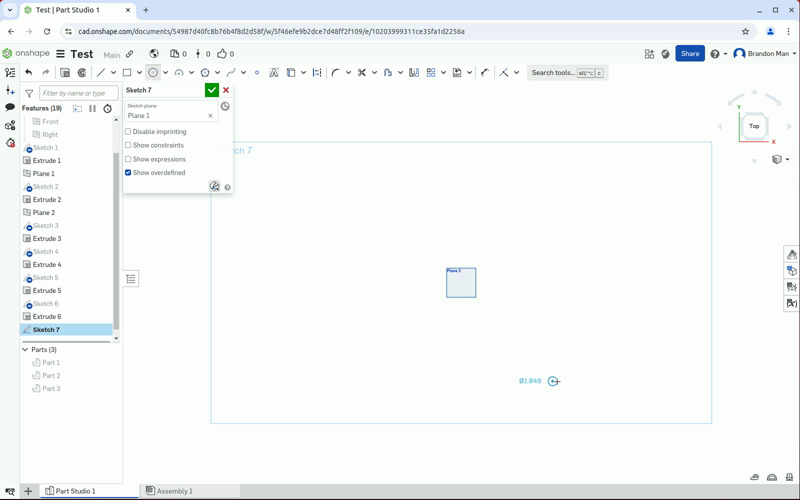
click(557, 381)
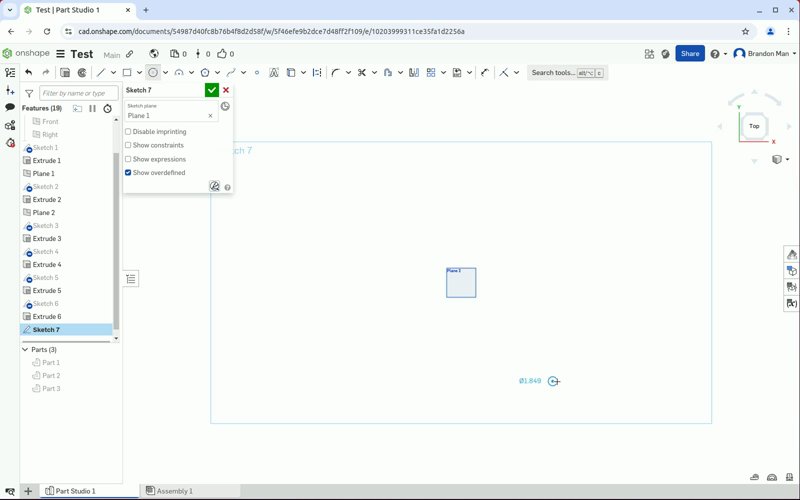
key(esc)
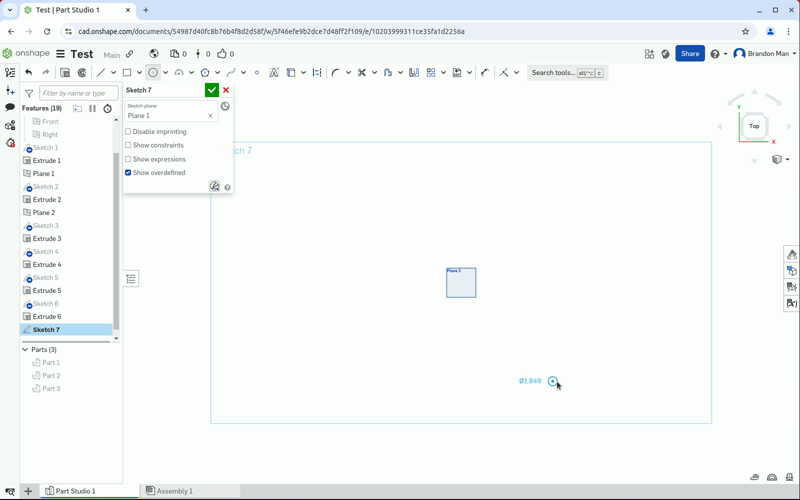
mouse_move(553, 377)
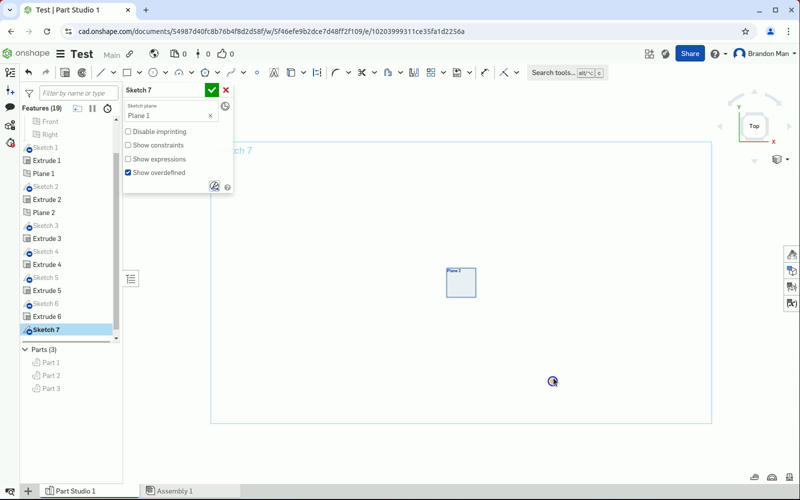
scroll(6)
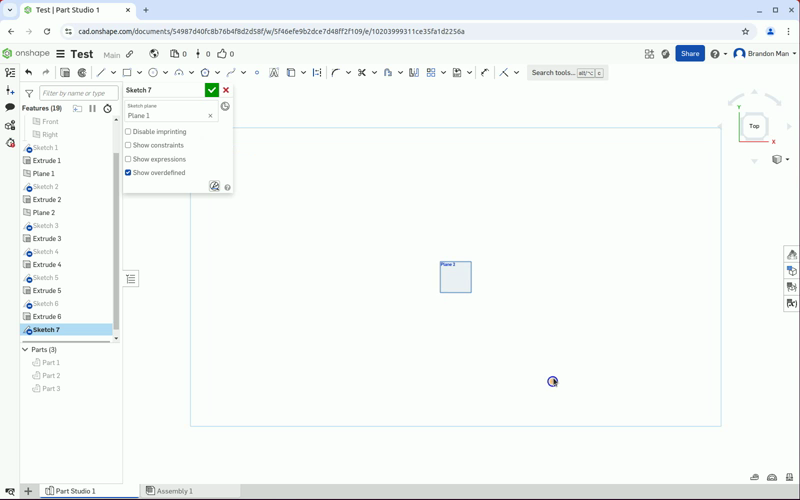
scroll(6)
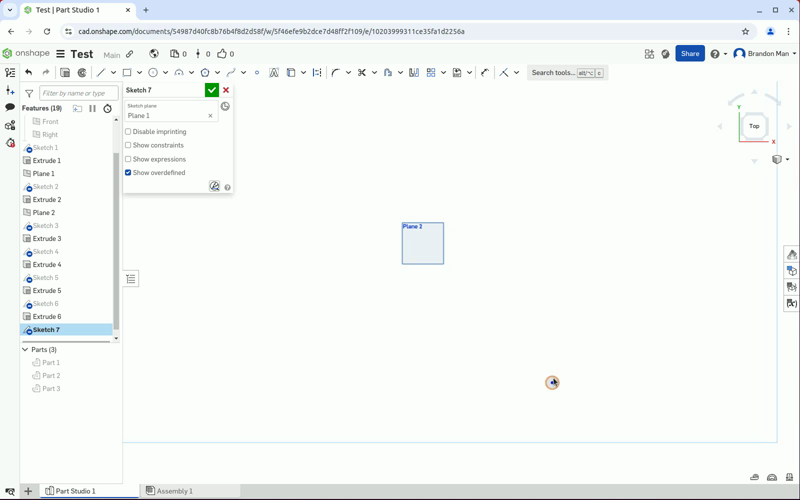
scroll(6)
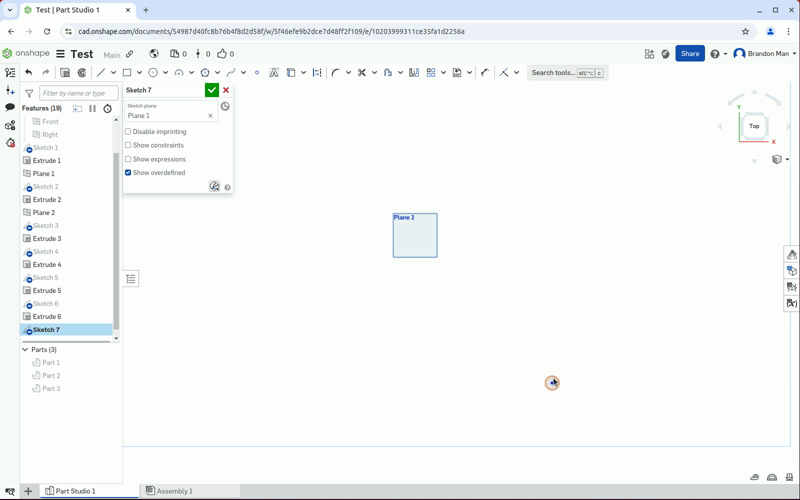
scroll(6)
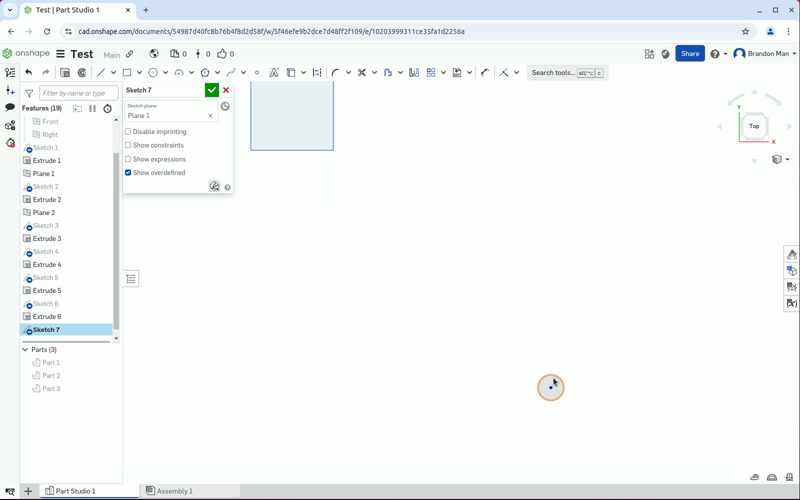
scroll(6)
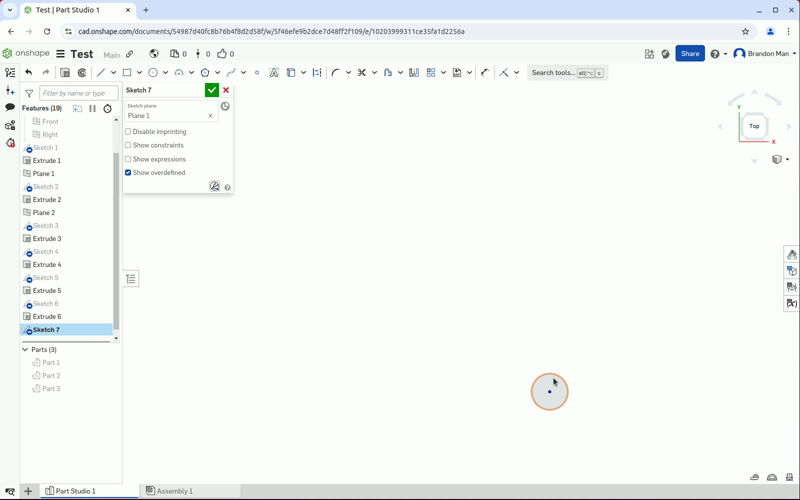
scroll(6)
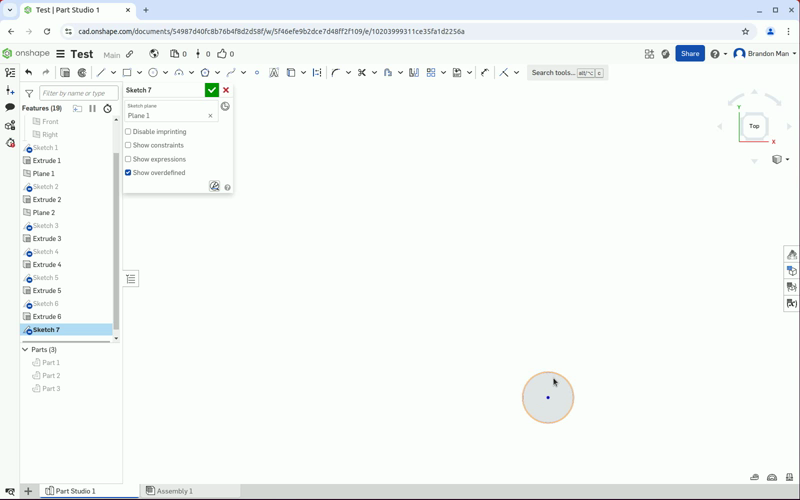
scroll(6)
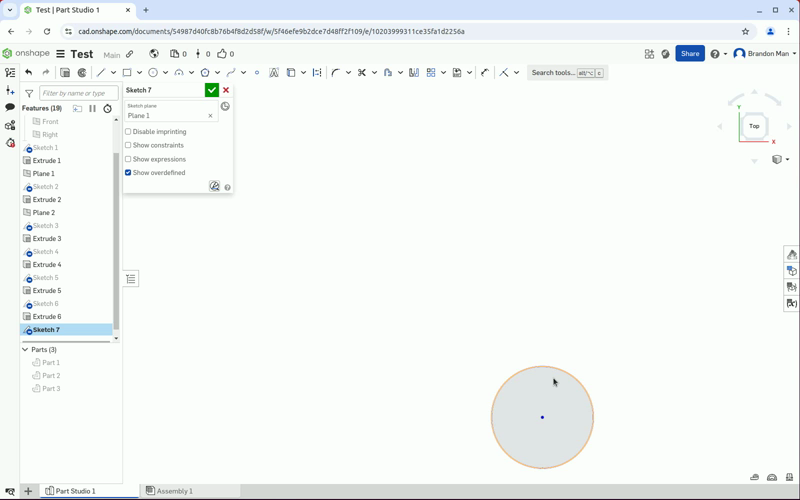
click(553, 377)
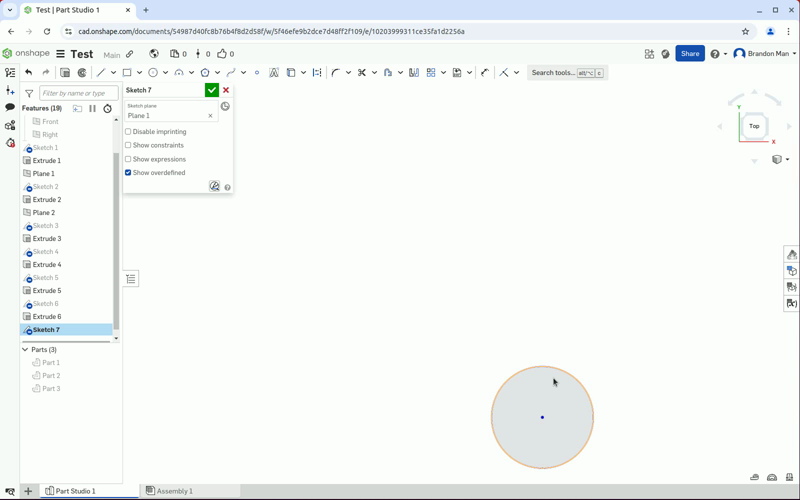
scroll(-6)
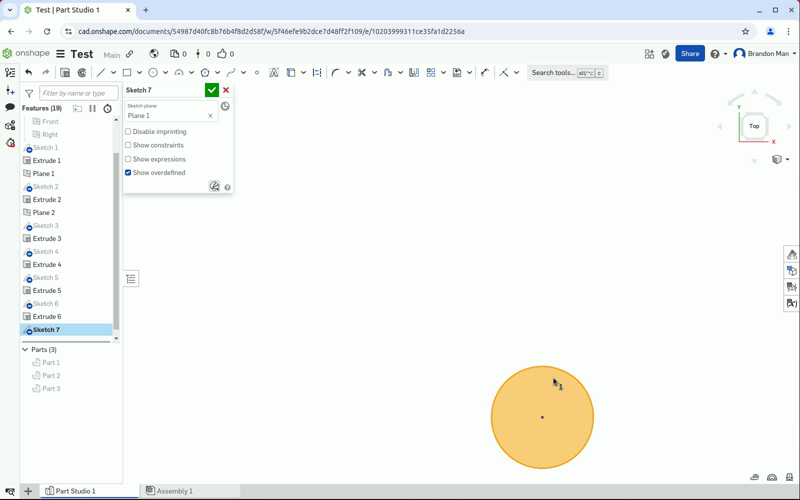
scroll(-6)
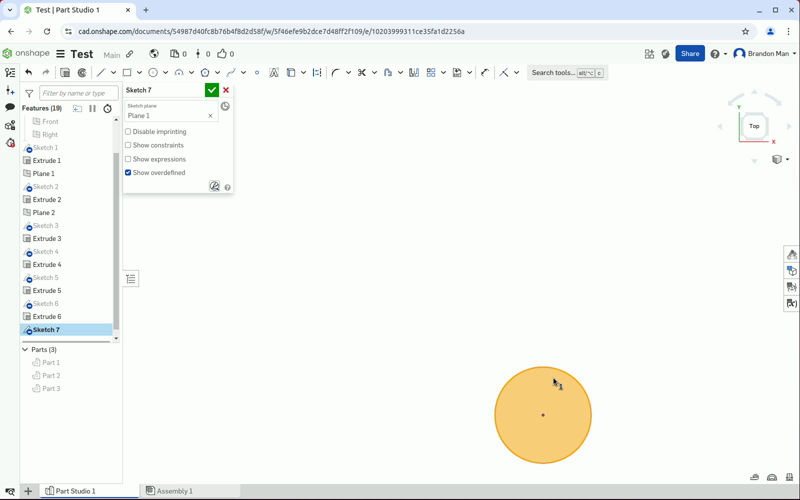
scroll(-6)
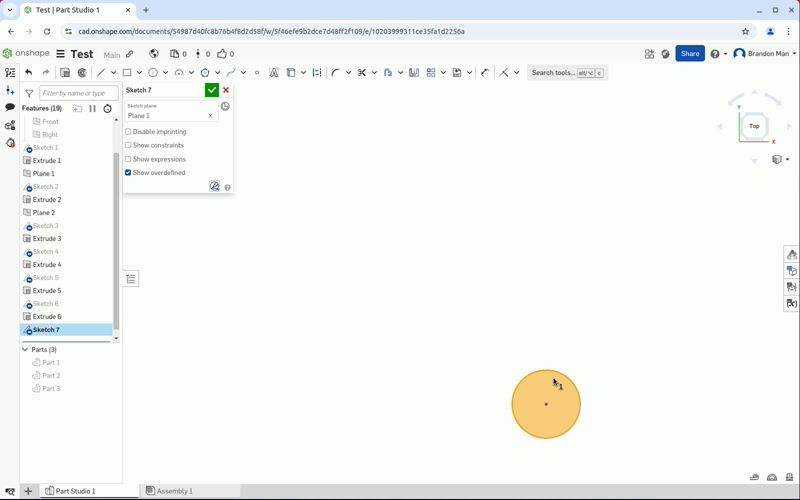
scroll(-6)
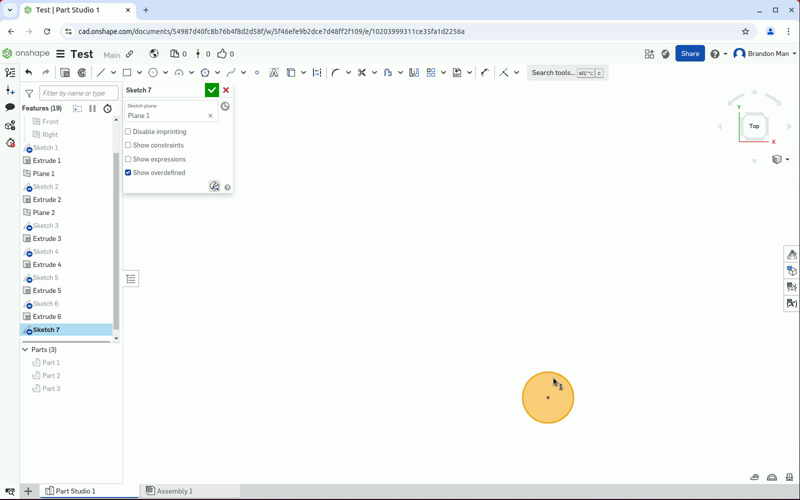
scroll(-6)
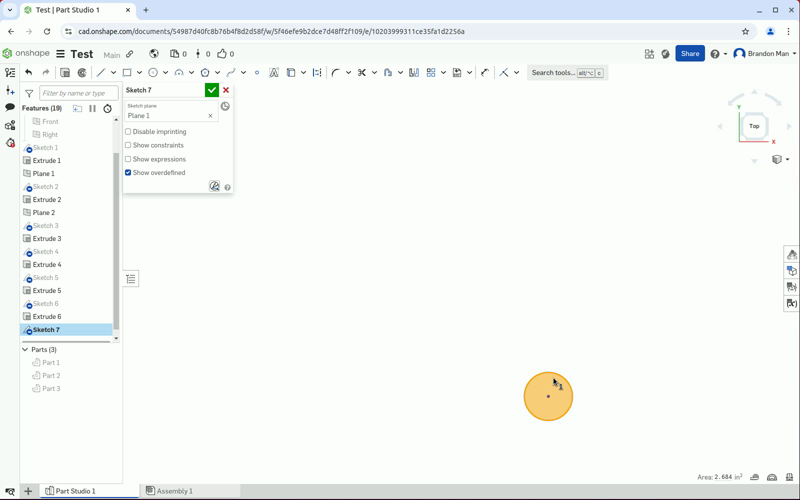
scroll(-6)
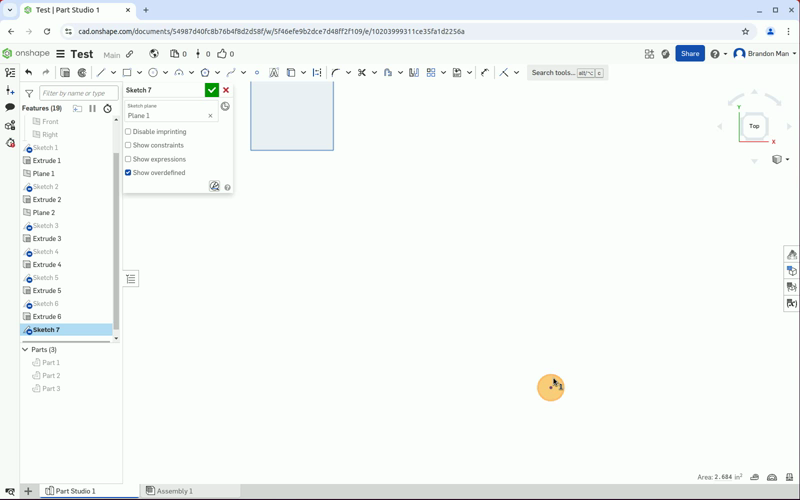
scroll(-6)
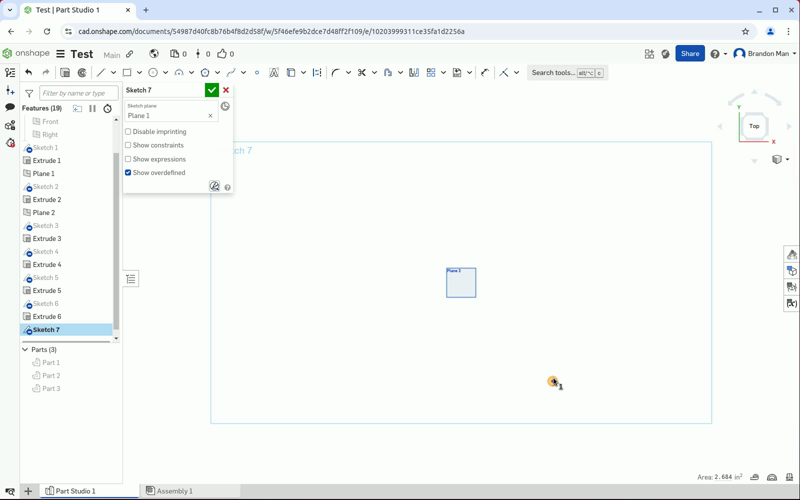
mouse_move(73, 352)
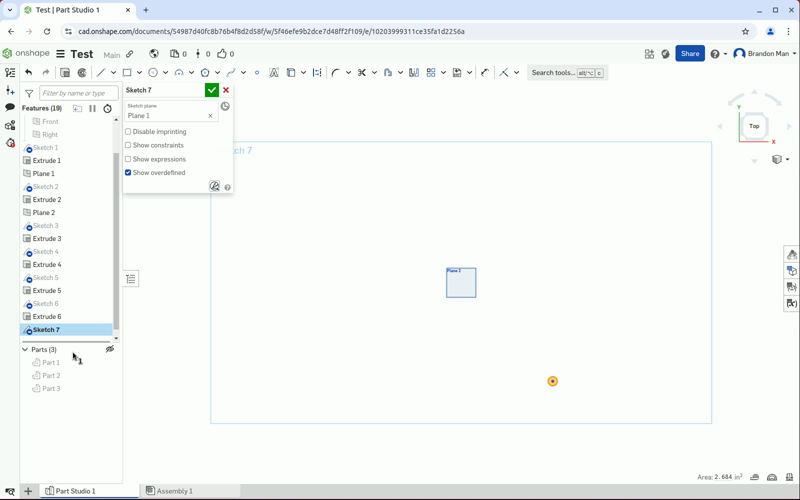
key(shift+y)
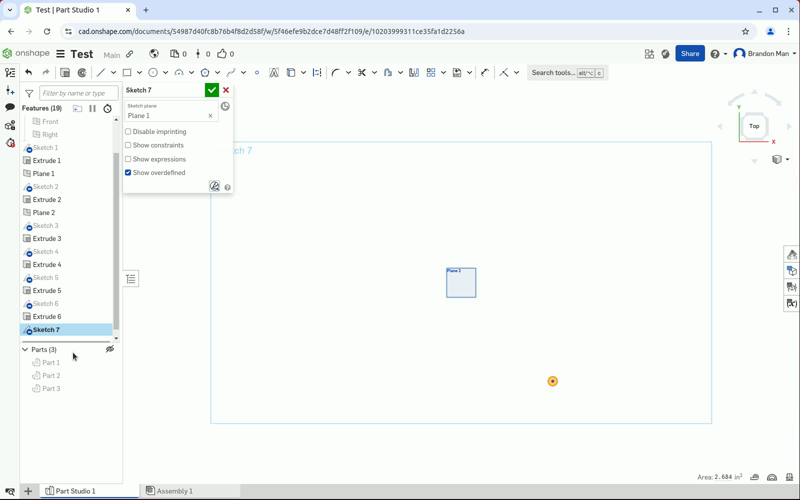
key(shift+e)
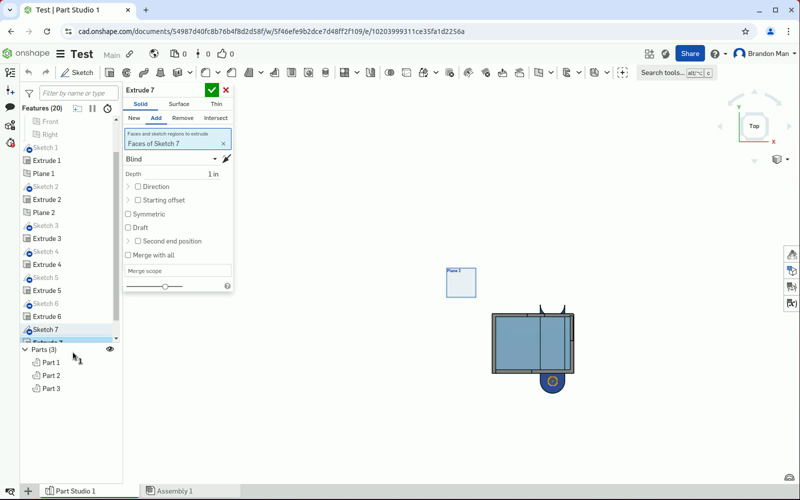
mouse_move(143, 106)
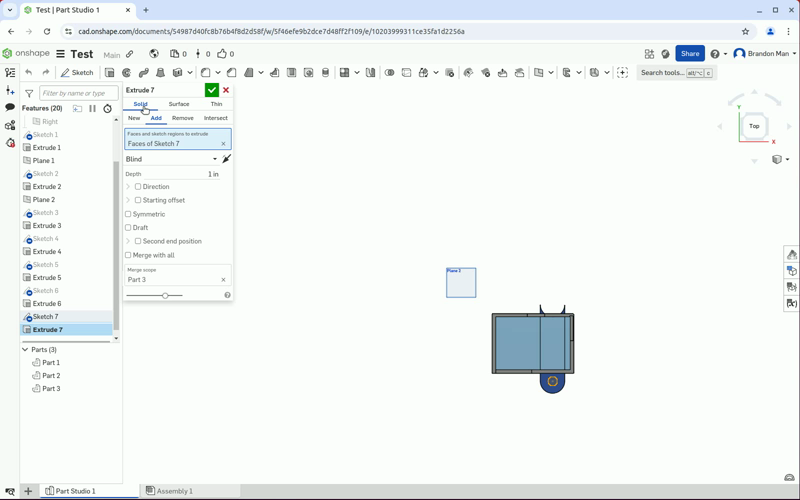
click(143, 106)
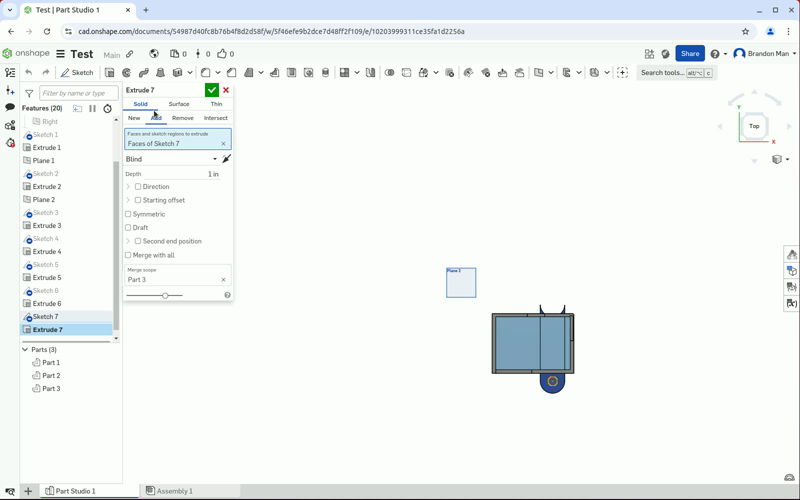
mouse_move(186, 120)
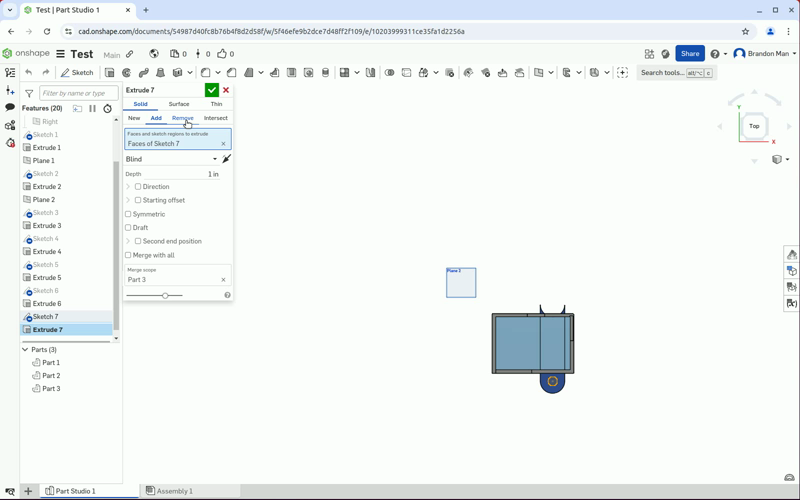
click(186, 120)
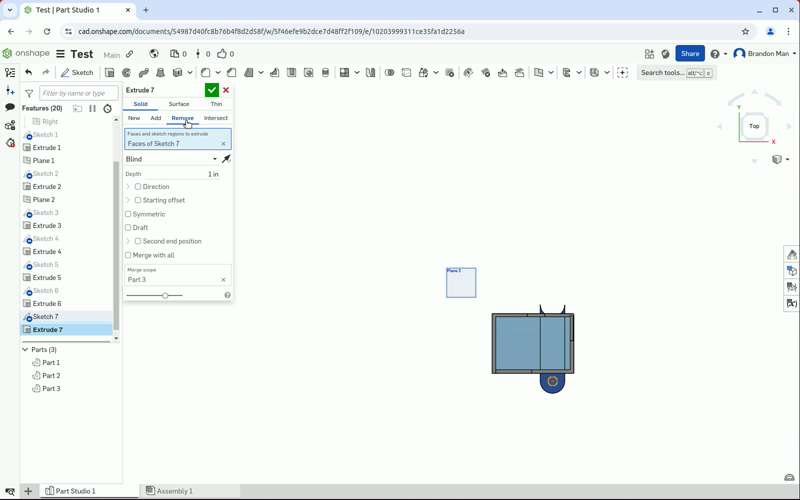
key(tab, 4)
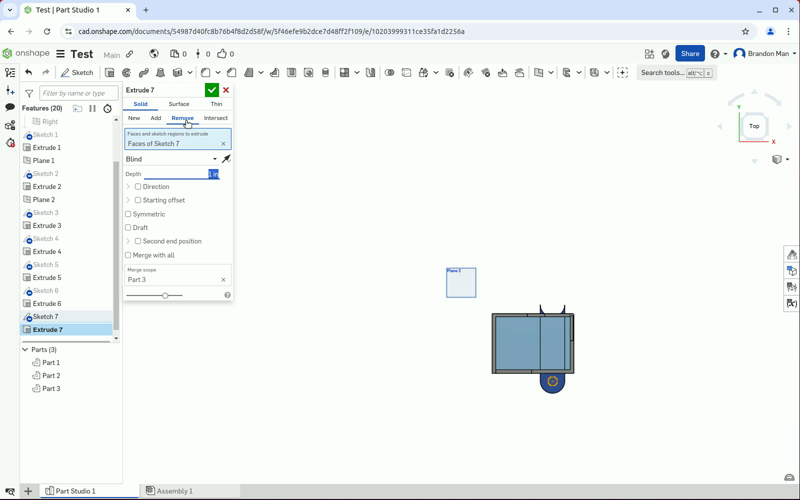
text(12.276)
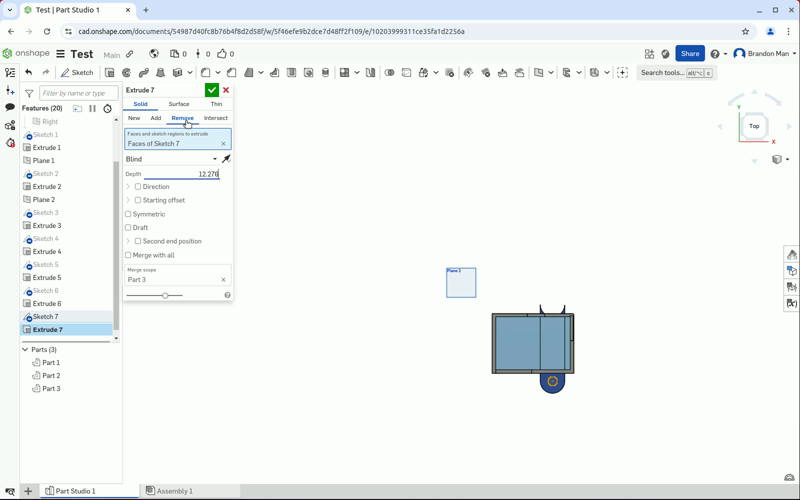
key(tab, 6)
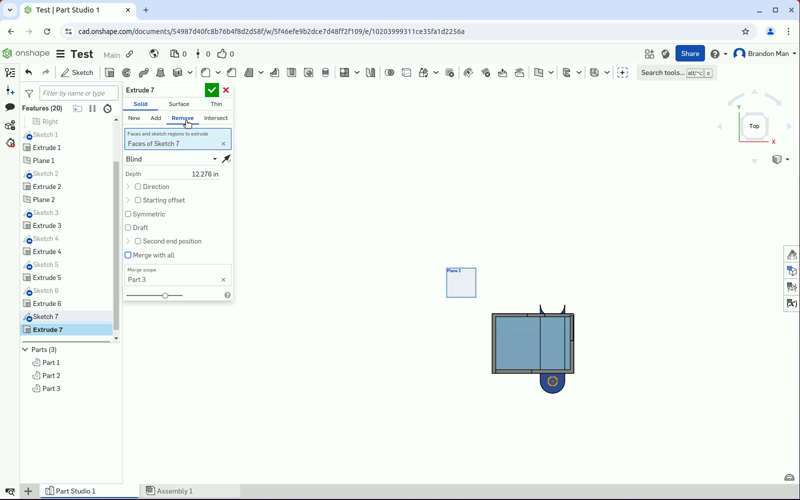
key(space)
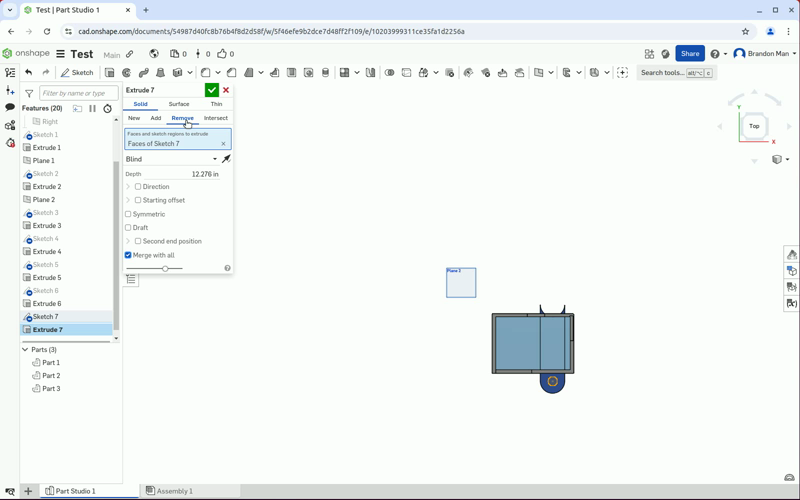
key(enter)
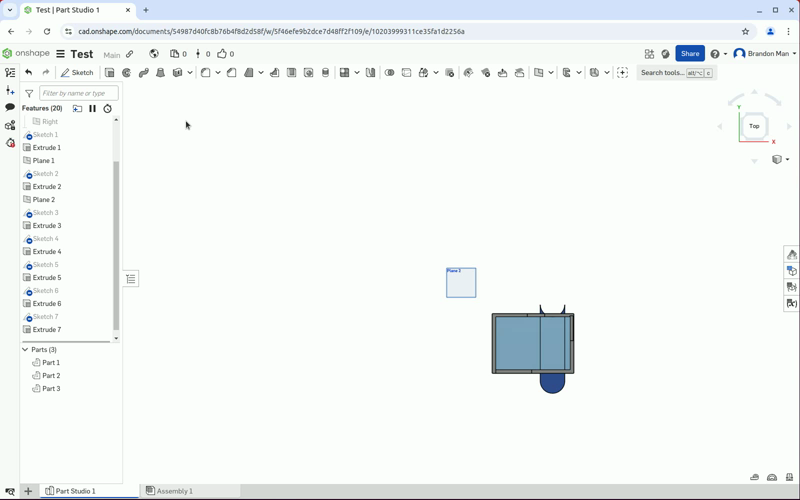
key(shift+h)
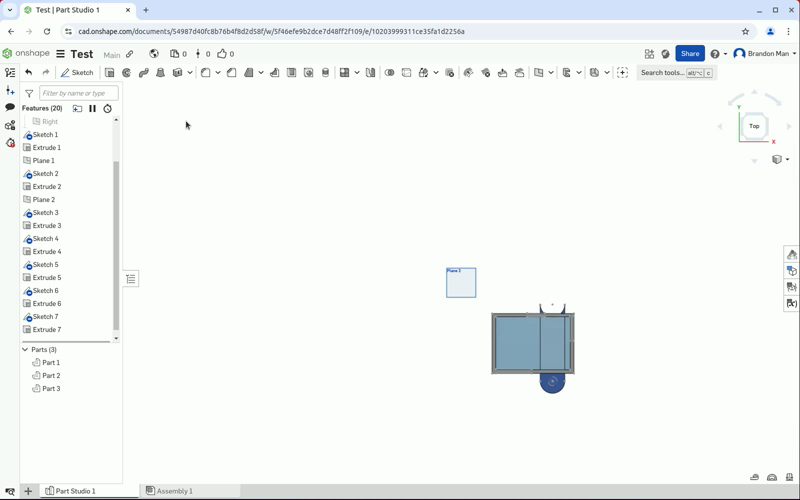
key(shift+h)
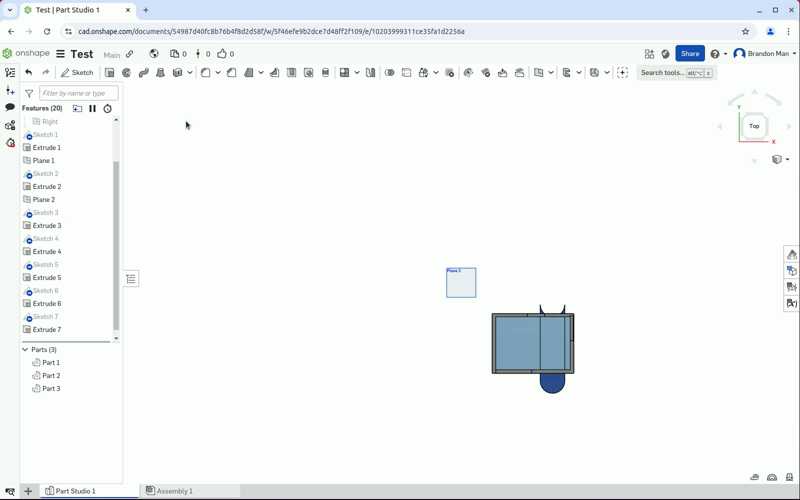
mouse_move(69, 137)
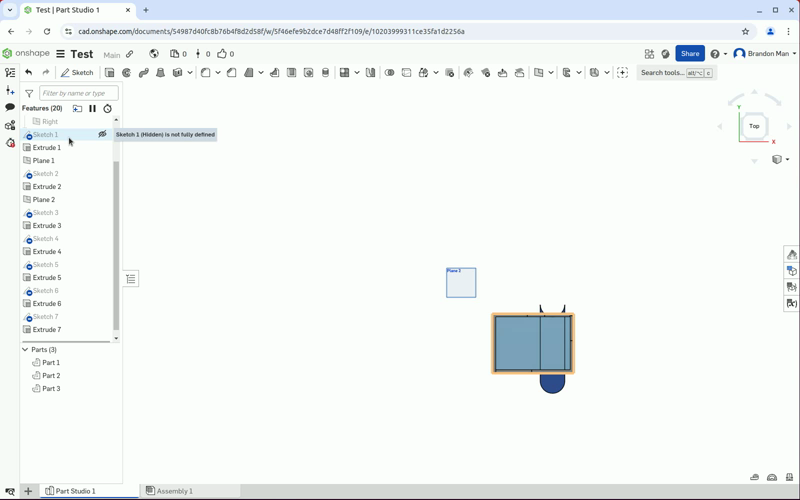
click(69, 137)
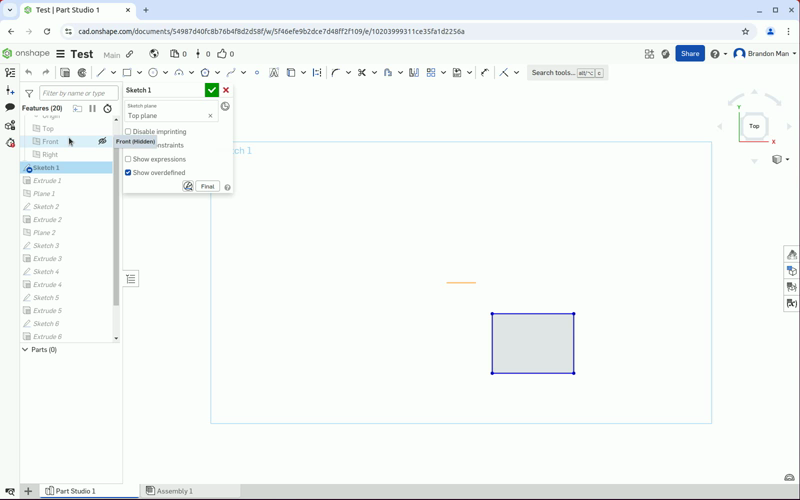
mouse_move(229, 92)
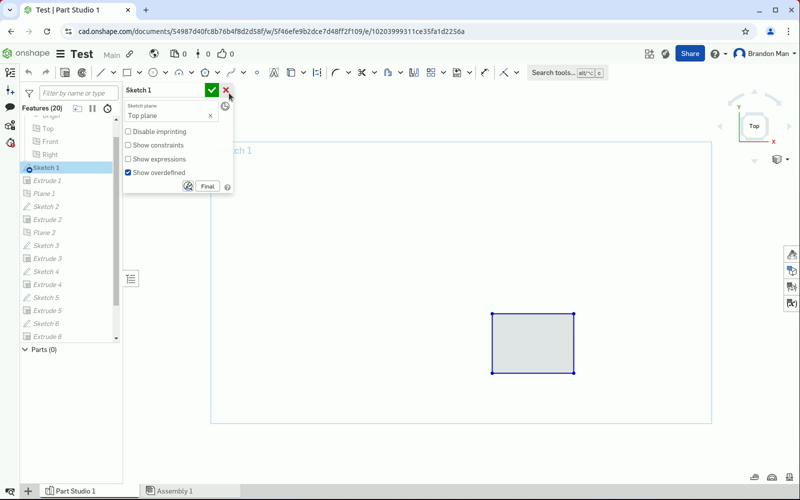
click(229, 92)
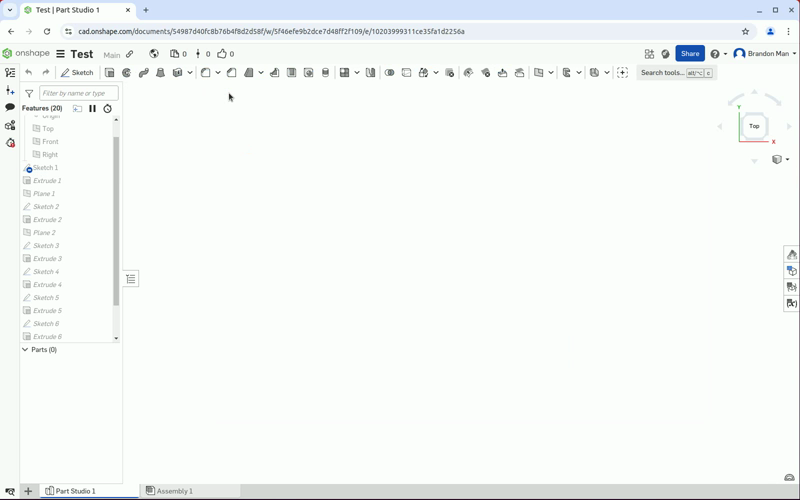
key(shift+s)
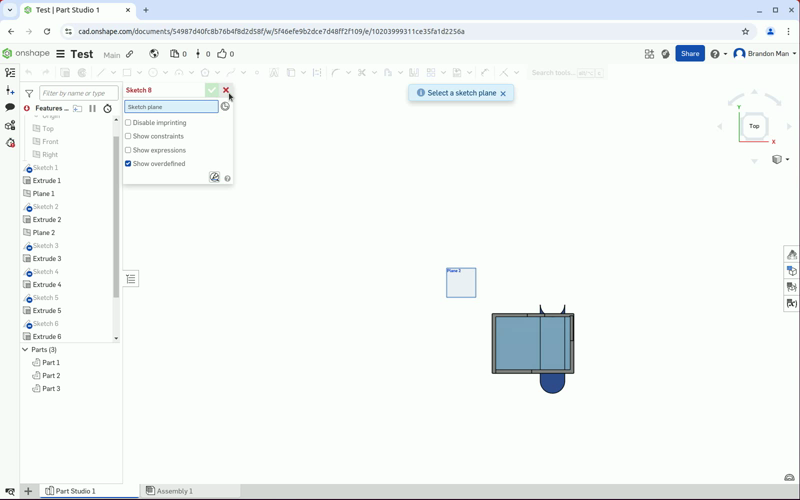
mouse_move(69, 150)
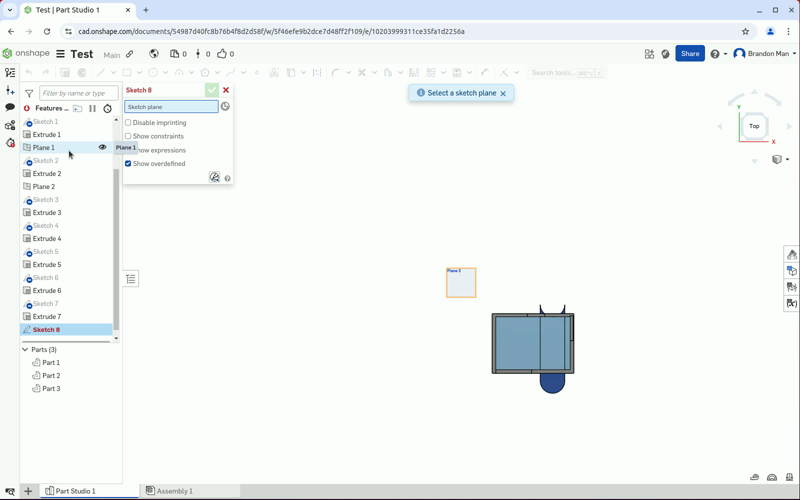
click(69, 150)
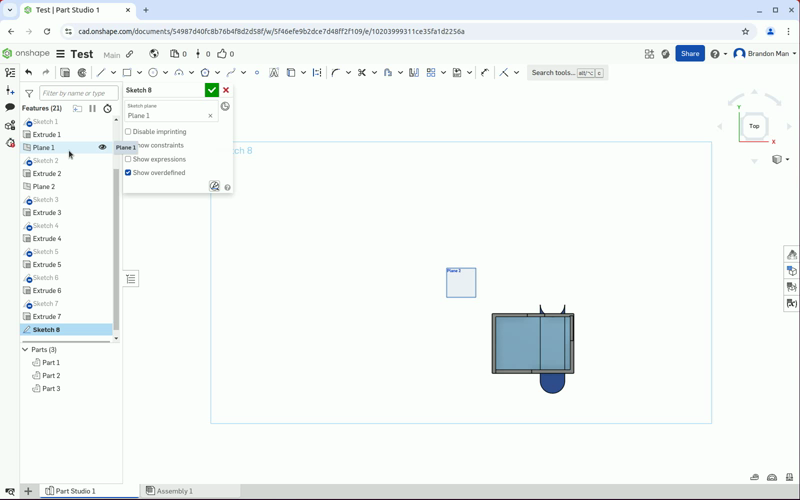
mouse_move(73, 352)
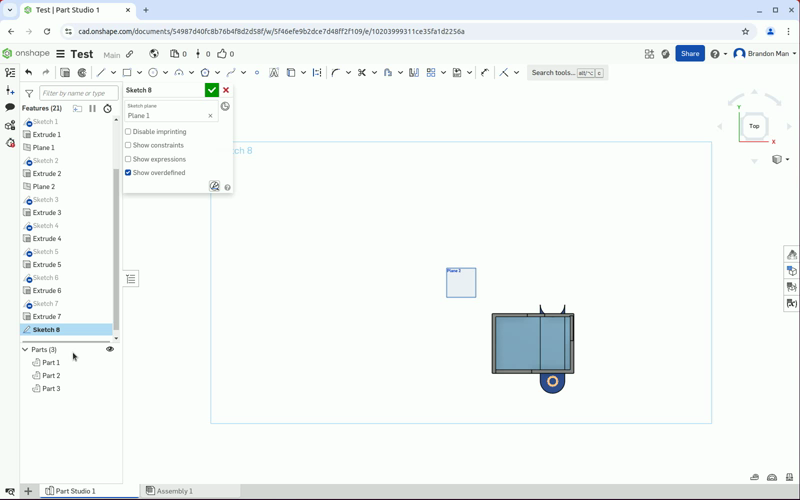
key(y)
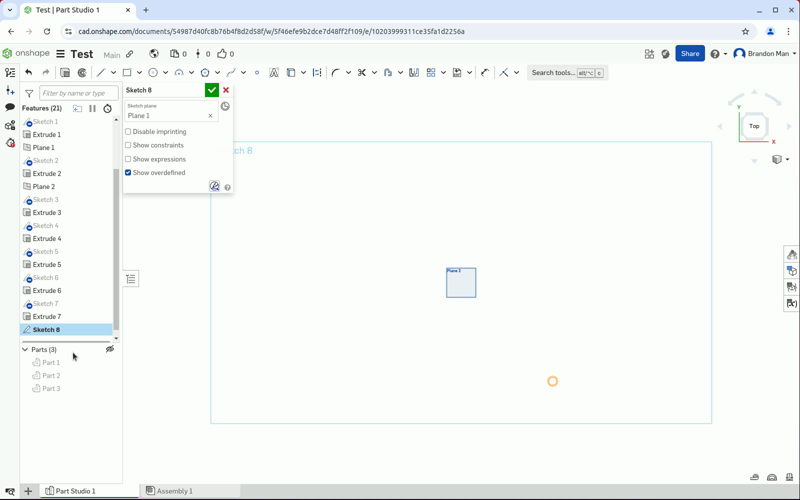
key(c)
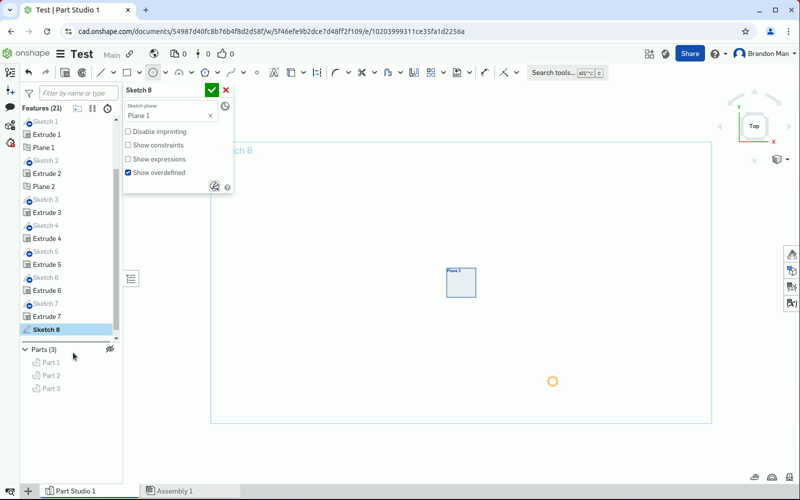
key_down(shift)
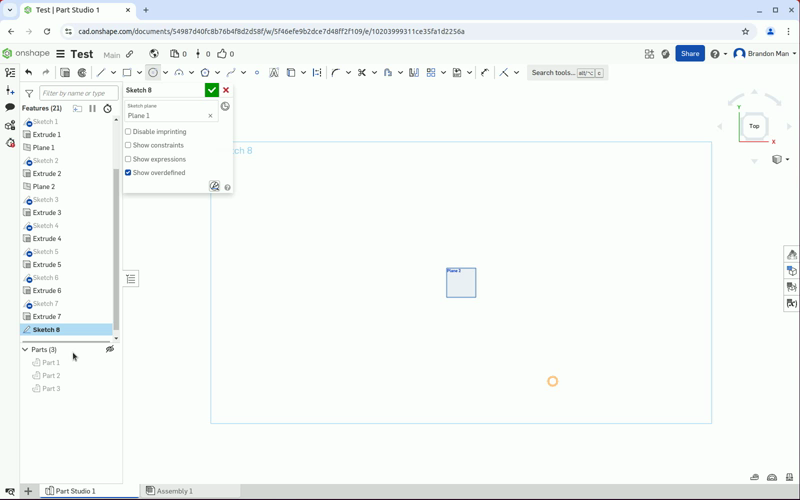
mouse_move(552, 305)
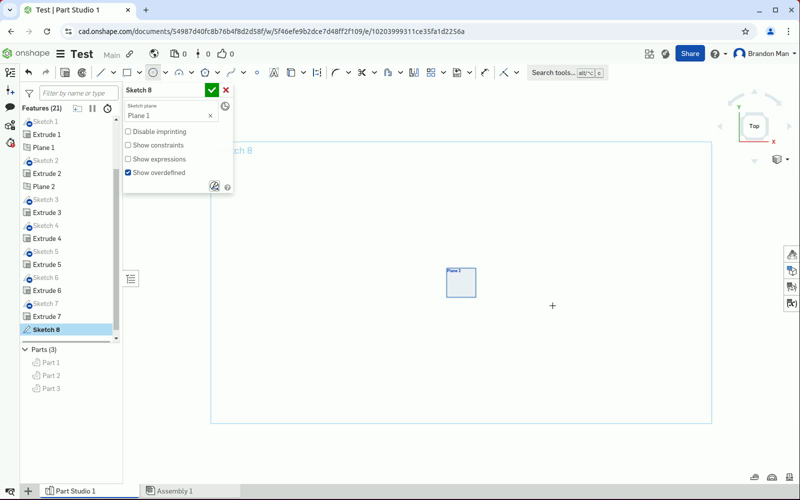
click(552, 305)
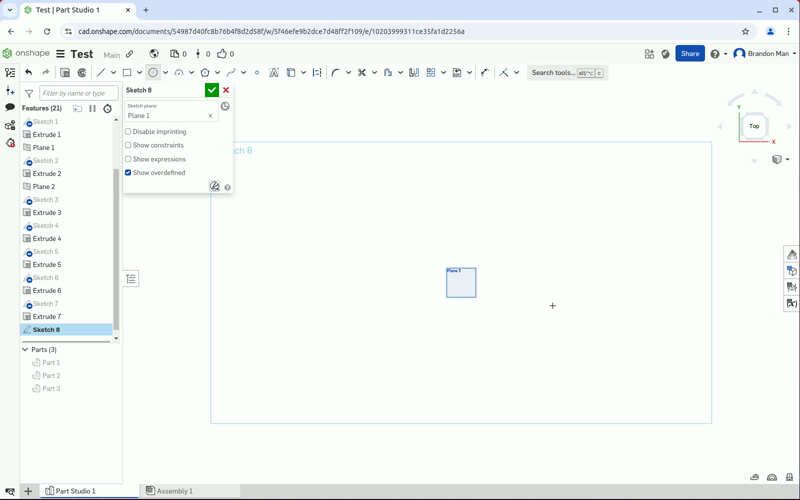
key_up(shift)
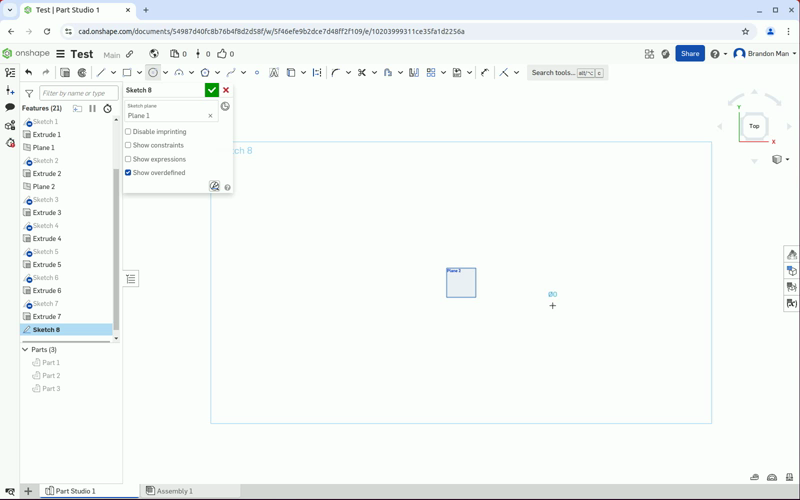
mouse_move(557, 305)
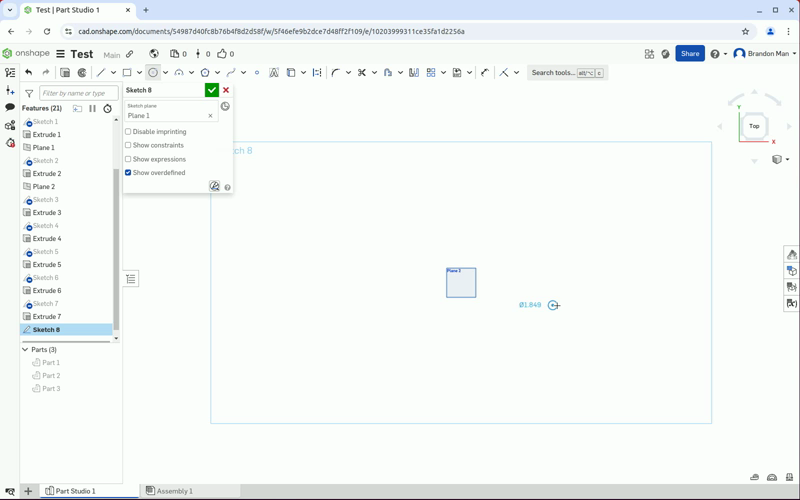
click(557, 305)
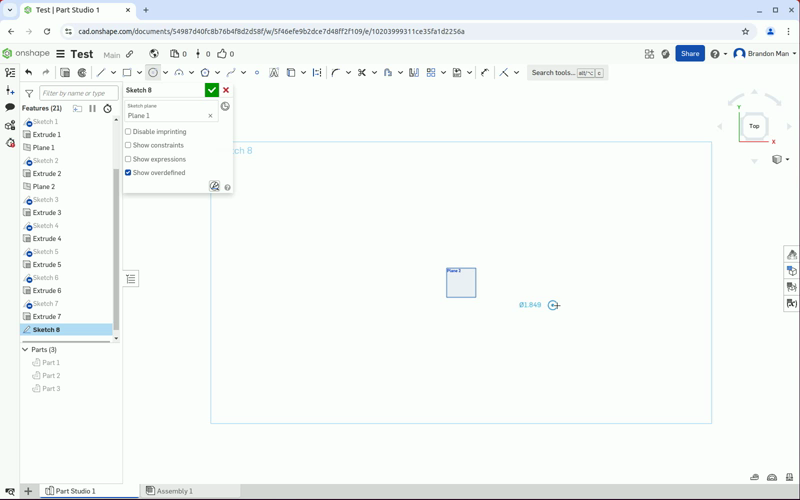
key(esc)
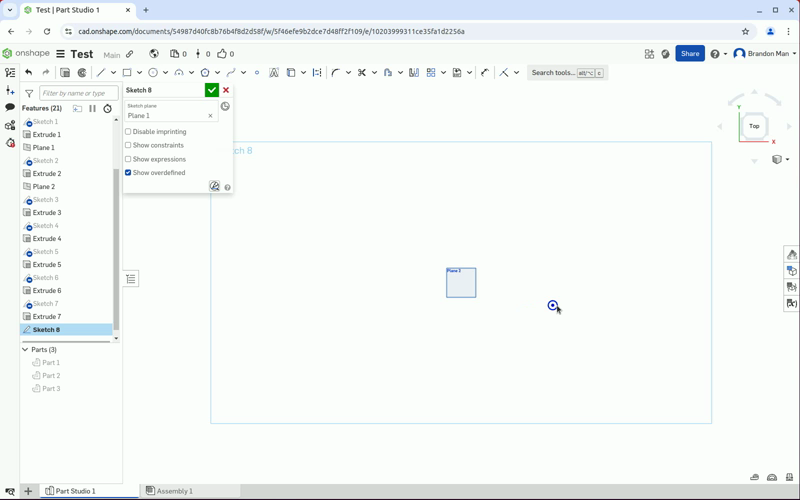
mouse_move(551, 302)
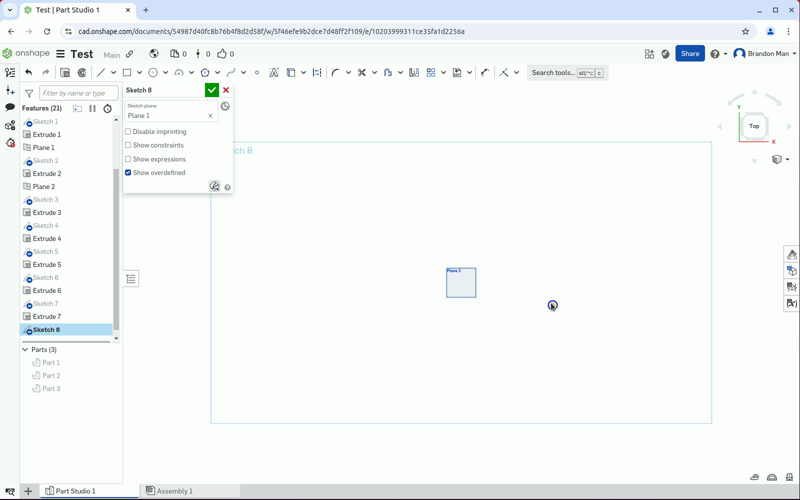
scroll(6)
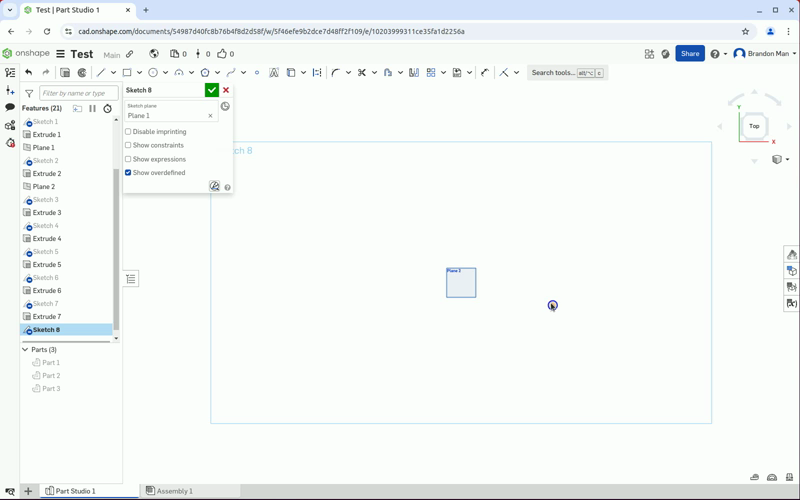
scroll(6)
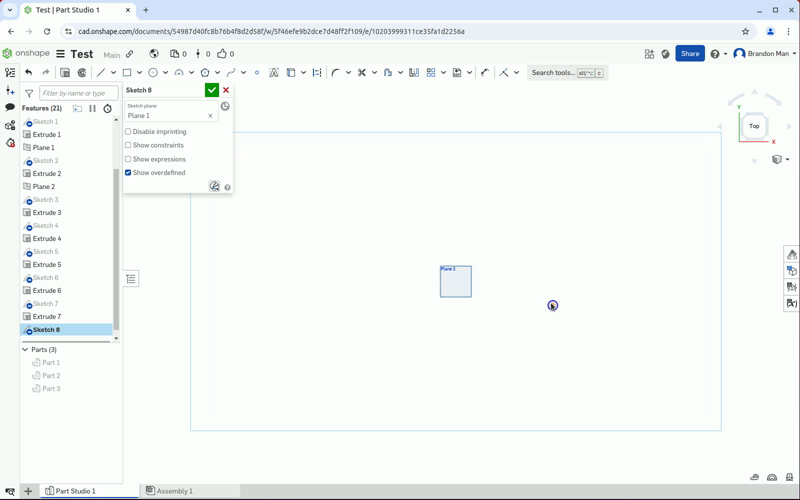
scroll(6)
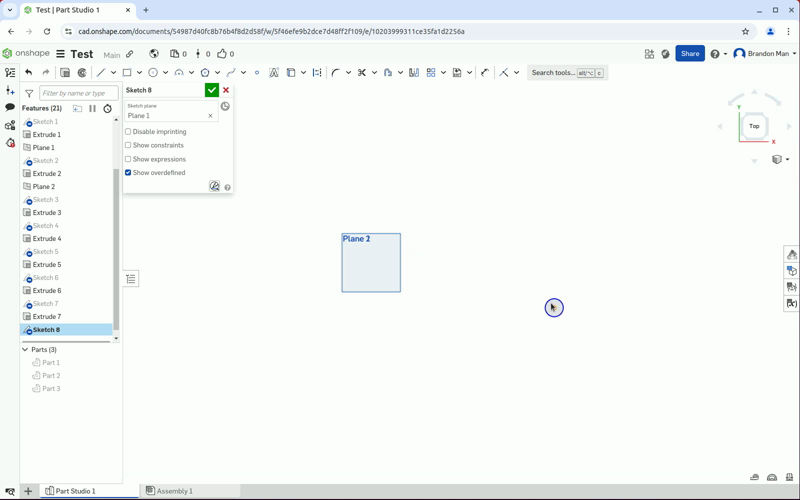
scroll(6)
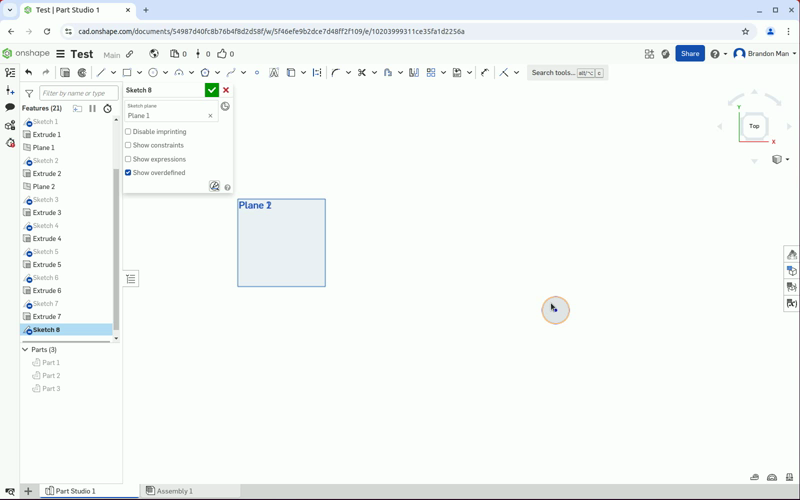
scroll(6)
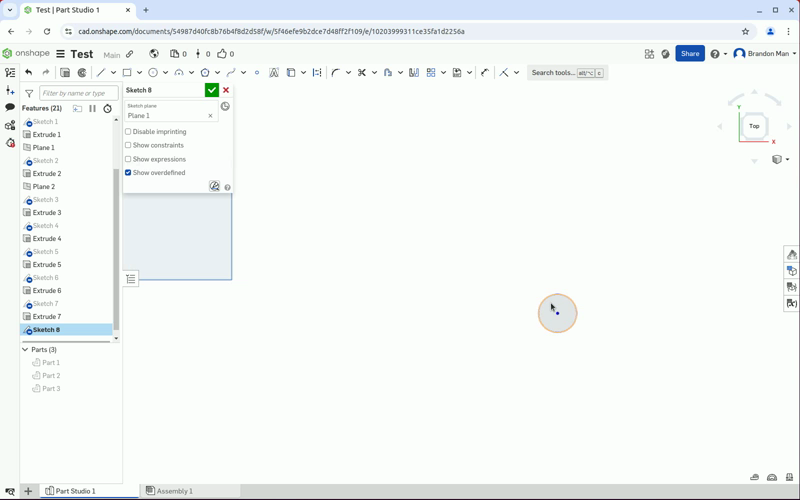
scroll(6)
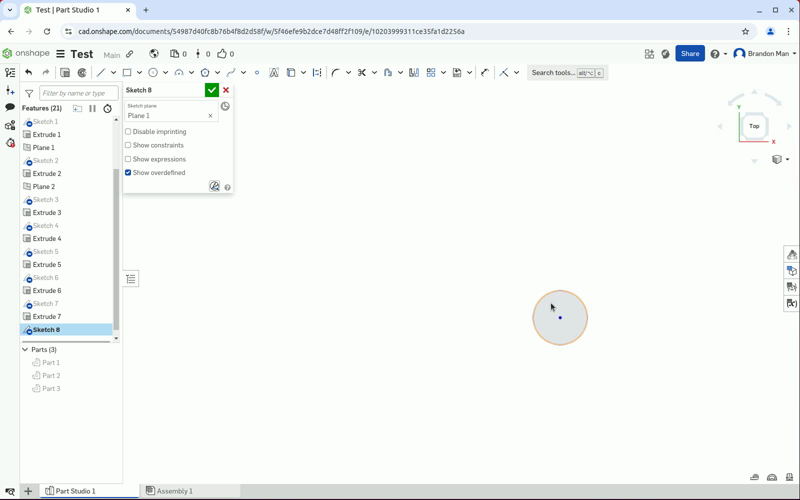
scroll(6)
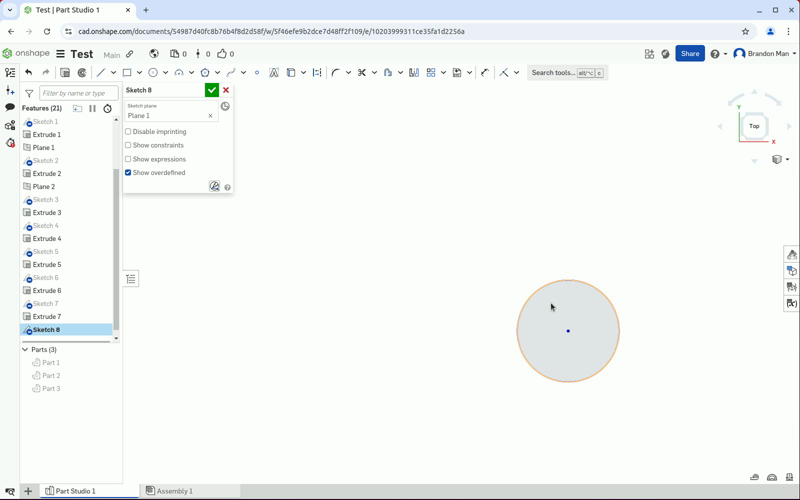
click(551, 302)
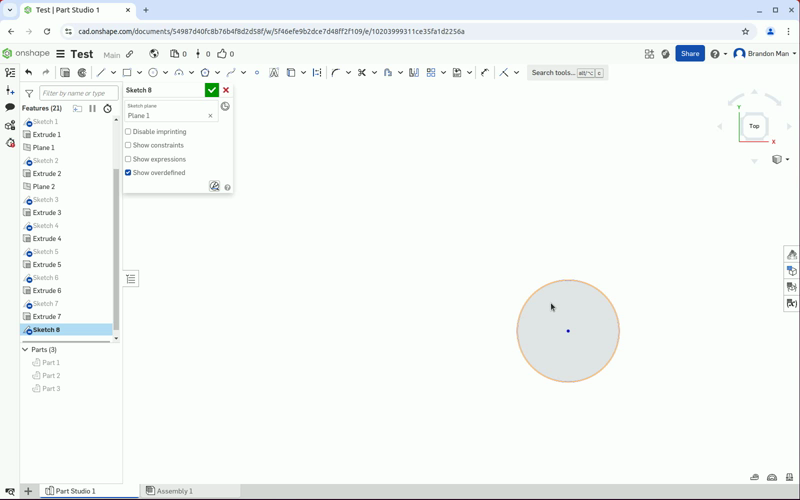
scroll(-6)
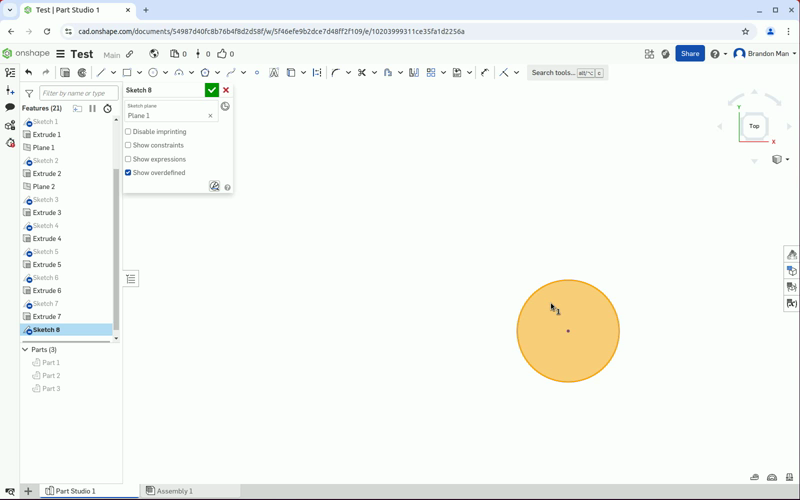
scroll(-6)
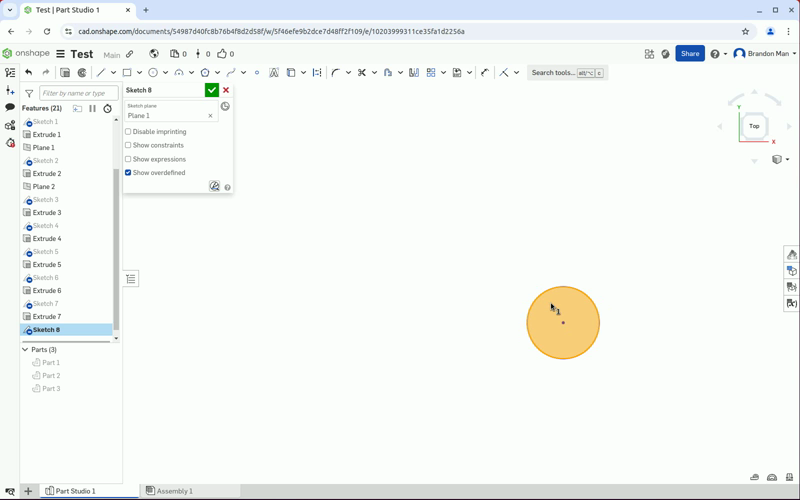
scroll(-6)
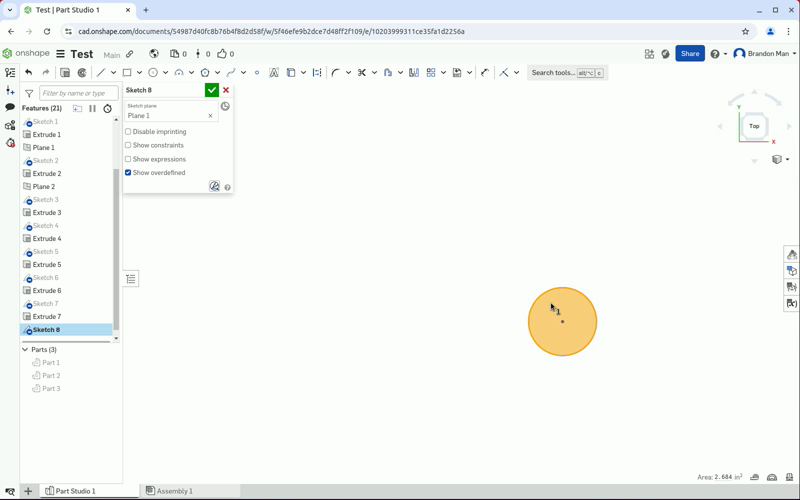
scroll(-6)
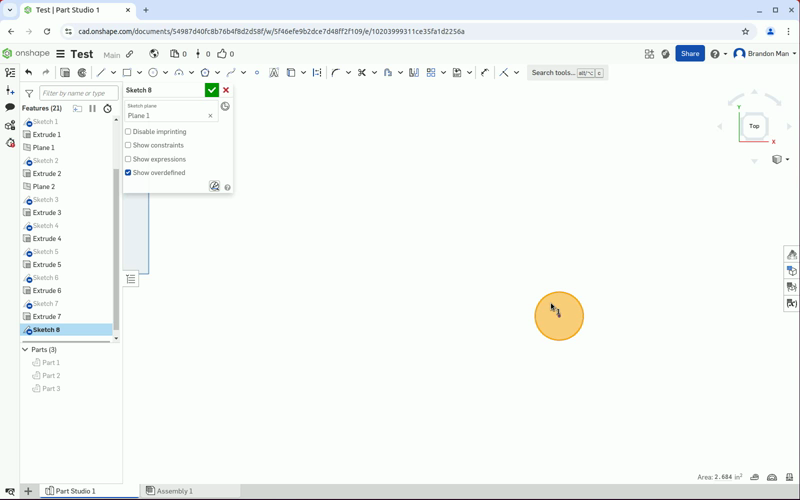
scroll(-6)
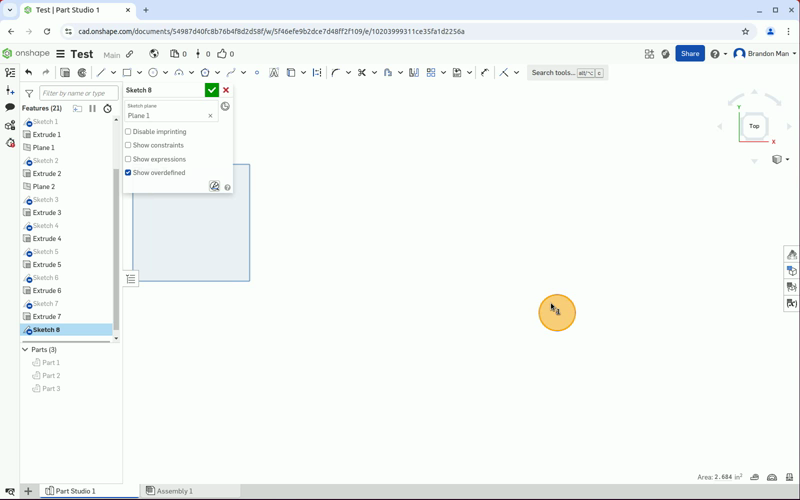
scroll(-6)
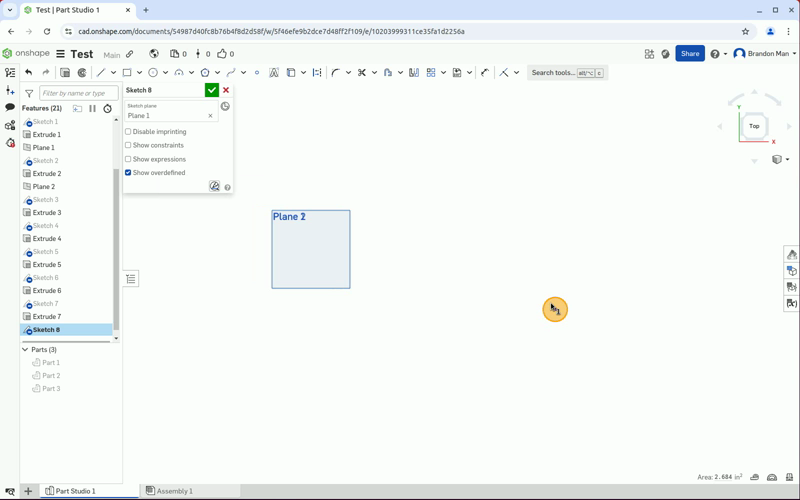
scroll(-6)
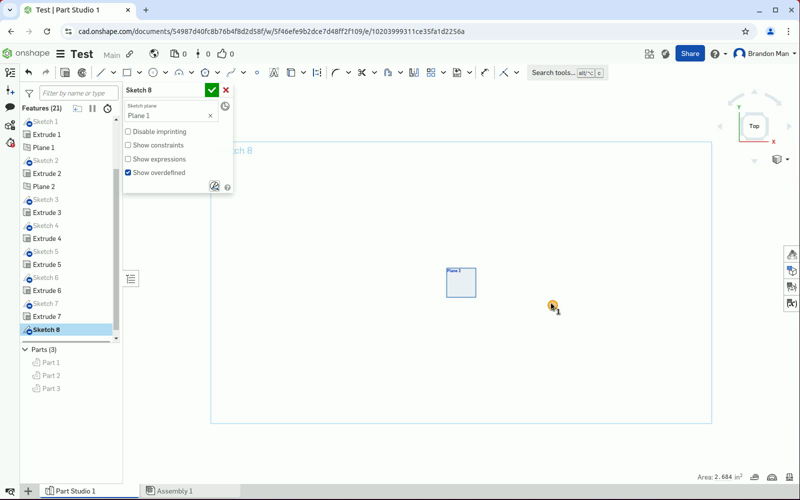
mouse_move(73, 352)
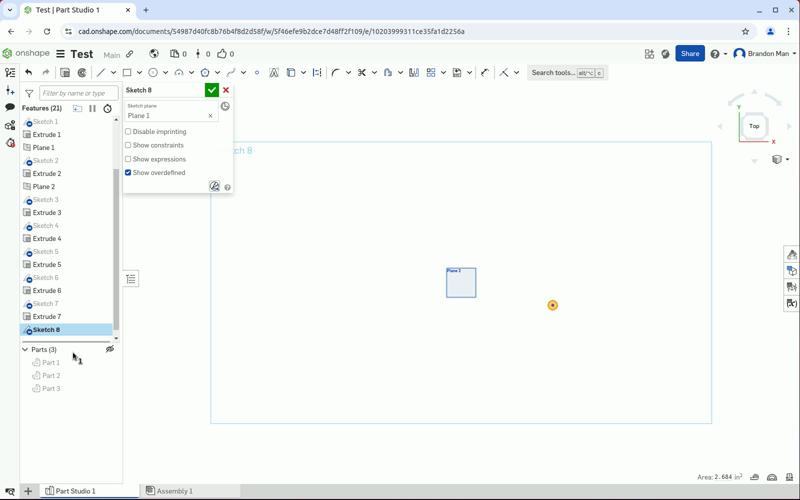
key(shift+y)
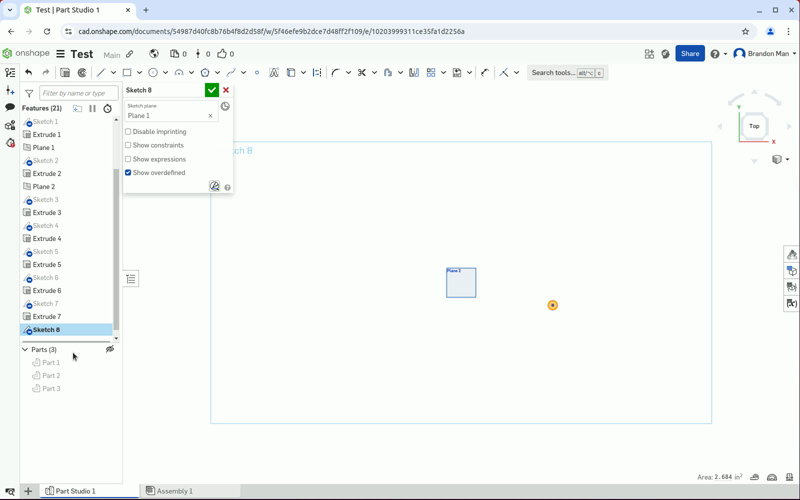
key(shift+e)
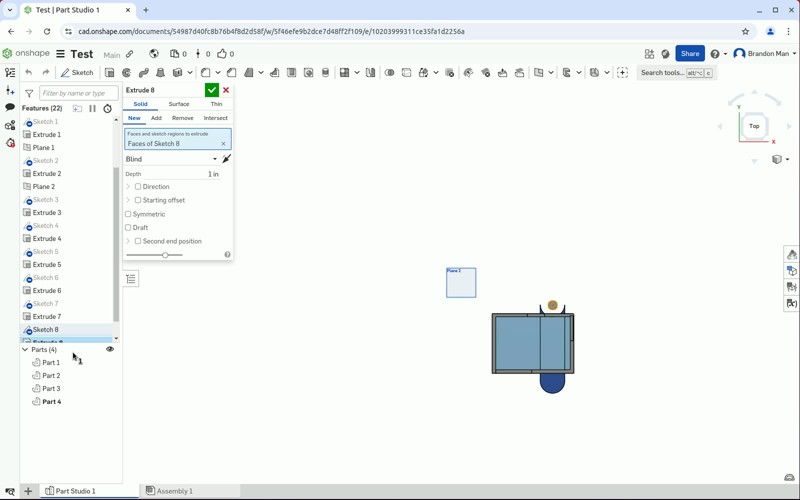
mouse_move(143, 106)
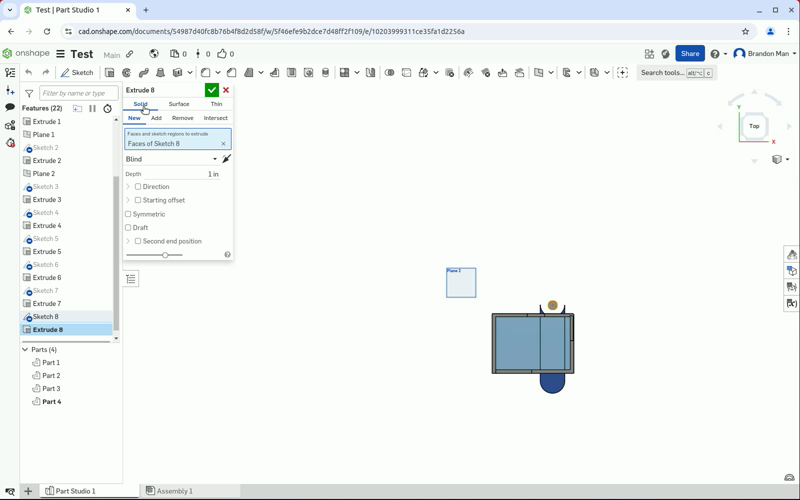
click(143, 106)
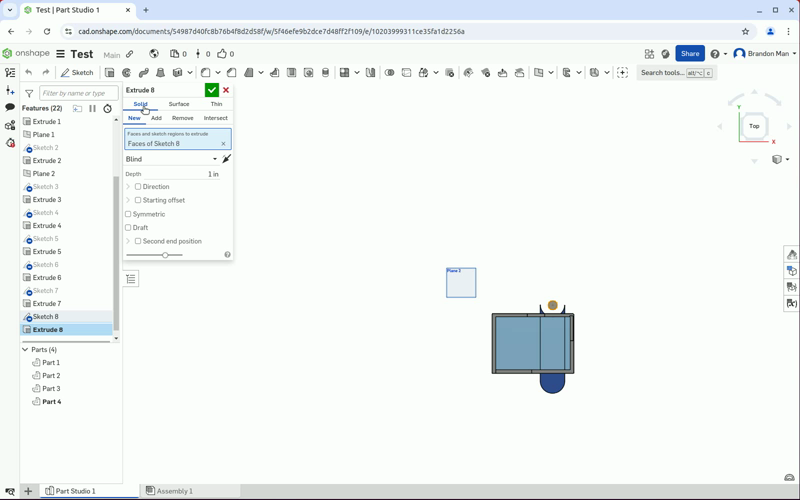
mouse_move(186, 120)
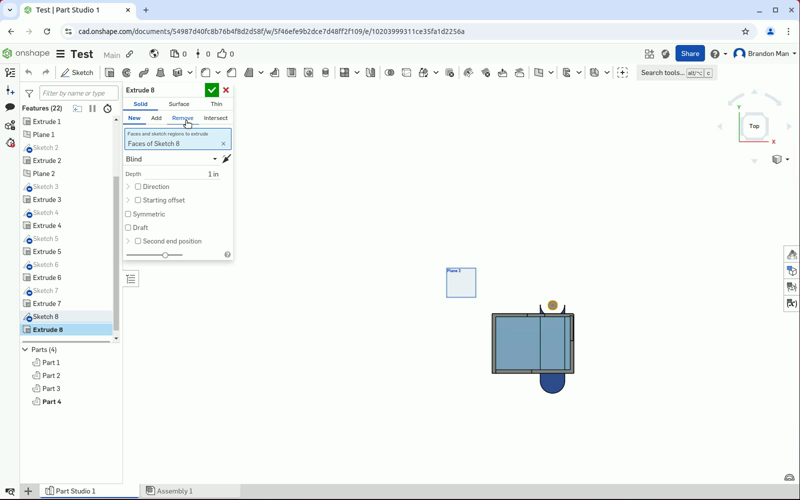
click(186, 120)
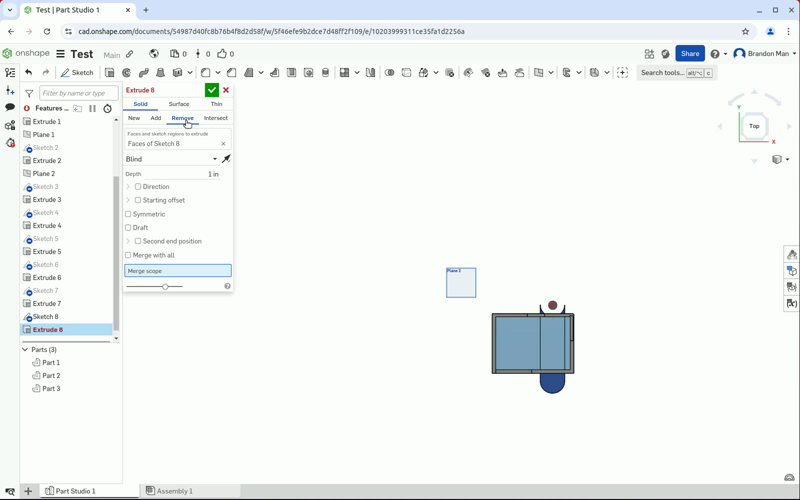
key(tab, 4)
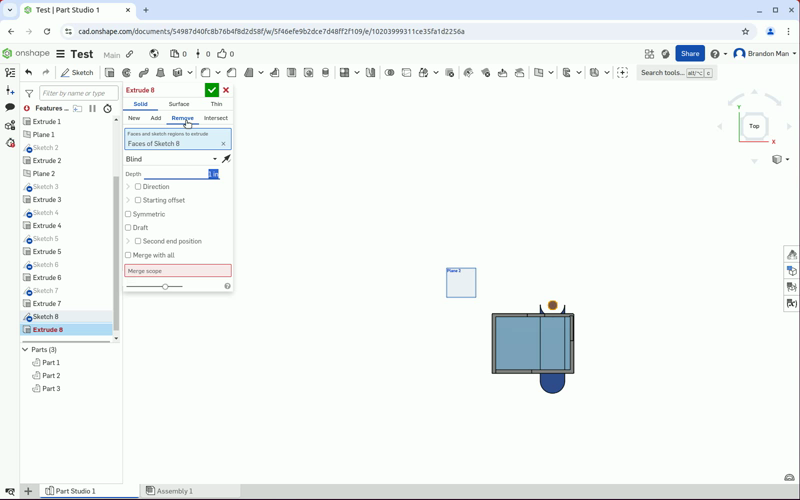
text(12.276)
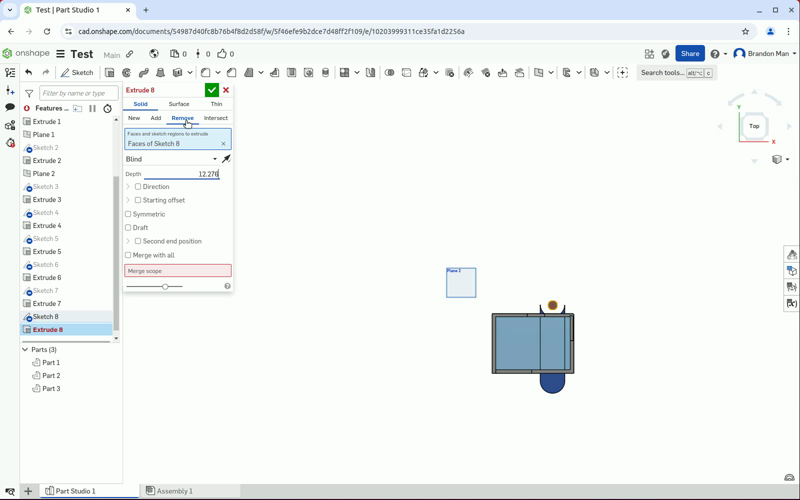
key(tab, 6)
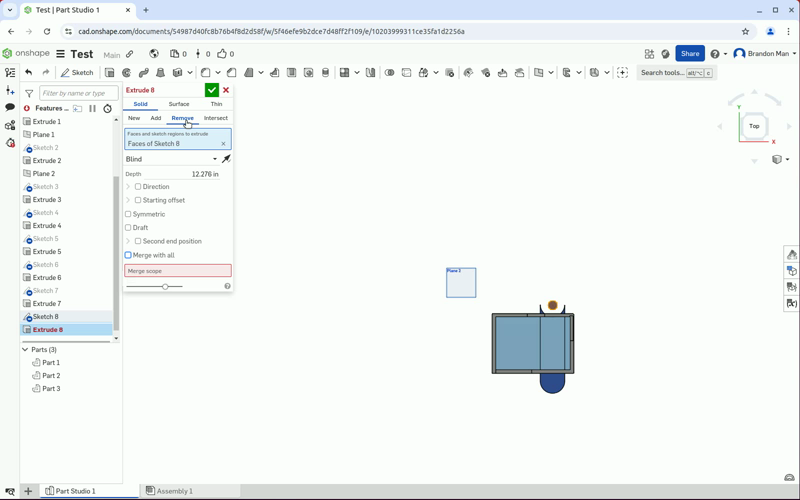
key(space)
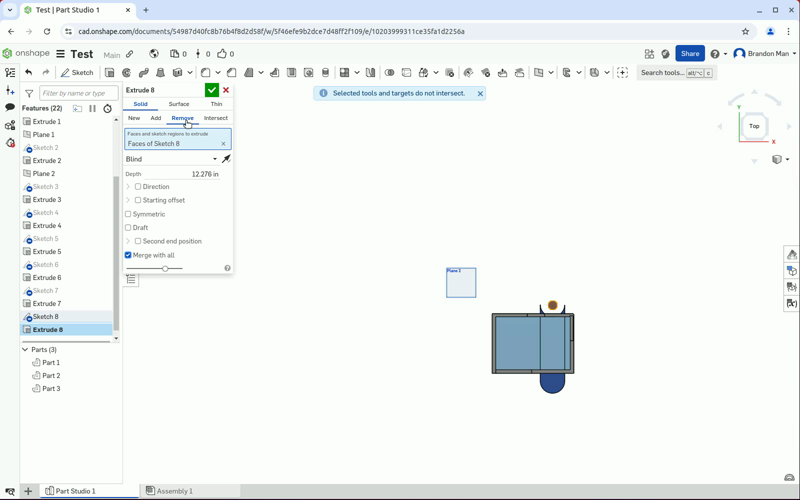
key(enter)
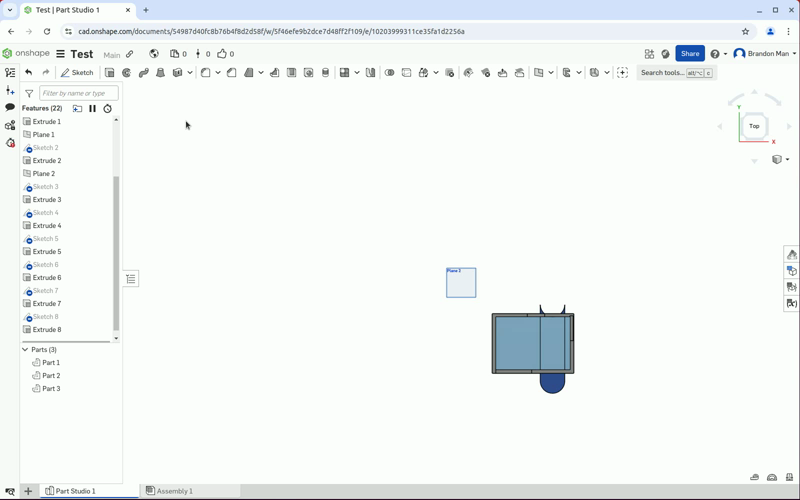
key(shift+h)
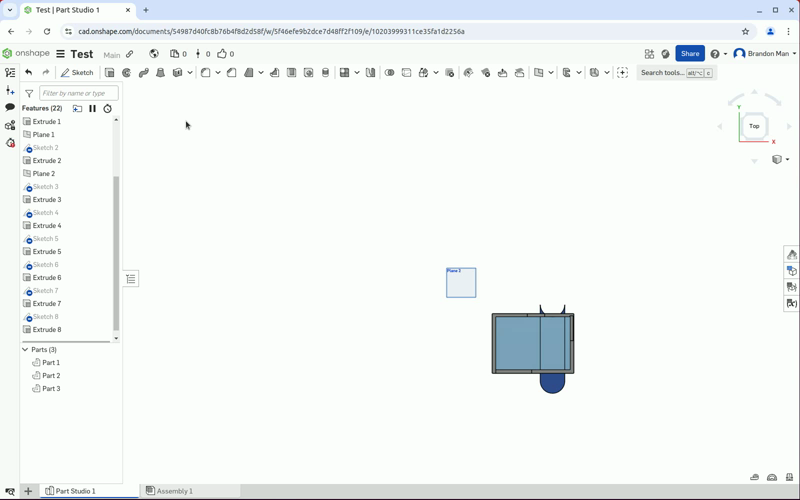
key(shift+h)
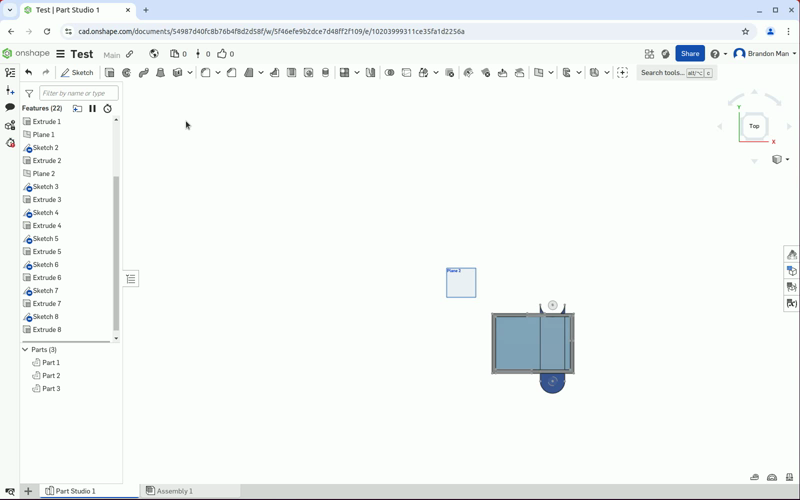
key(shift+7)
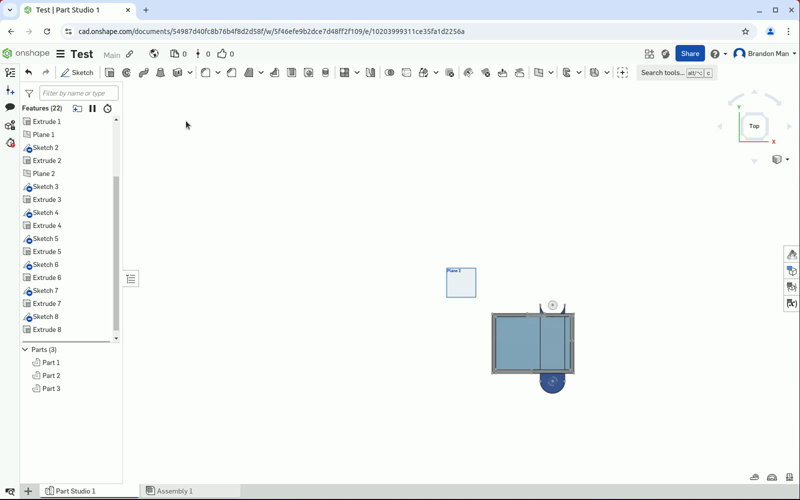
key(up, 3)
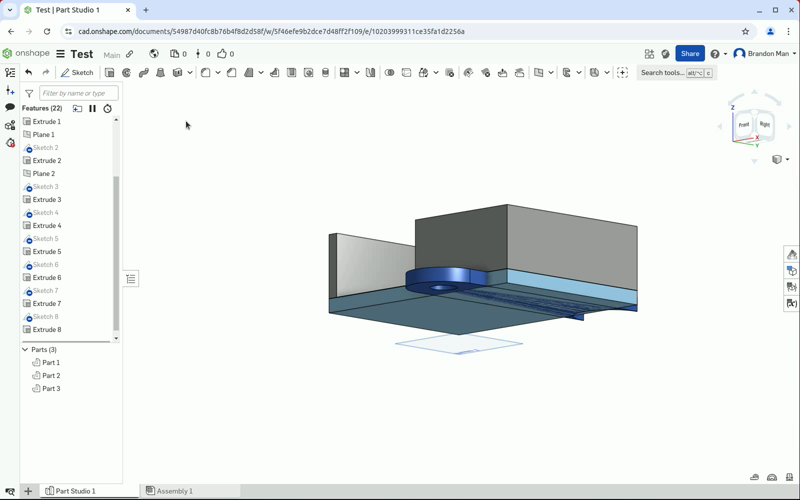
key(left, 3)
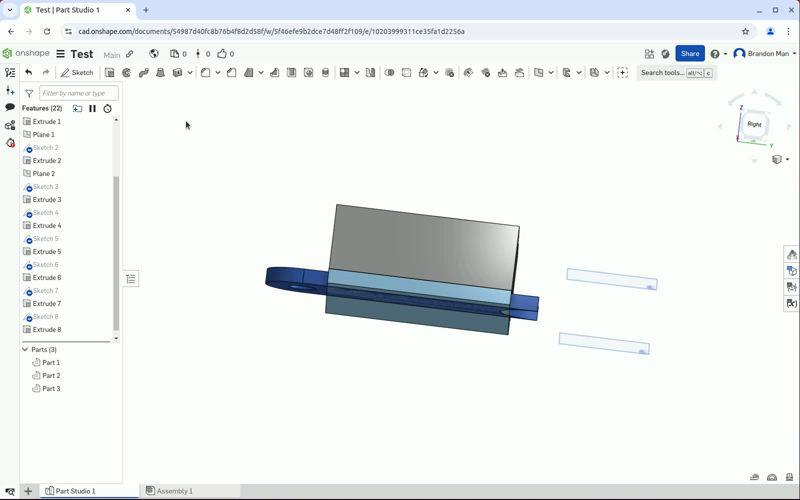
key(right, 3)
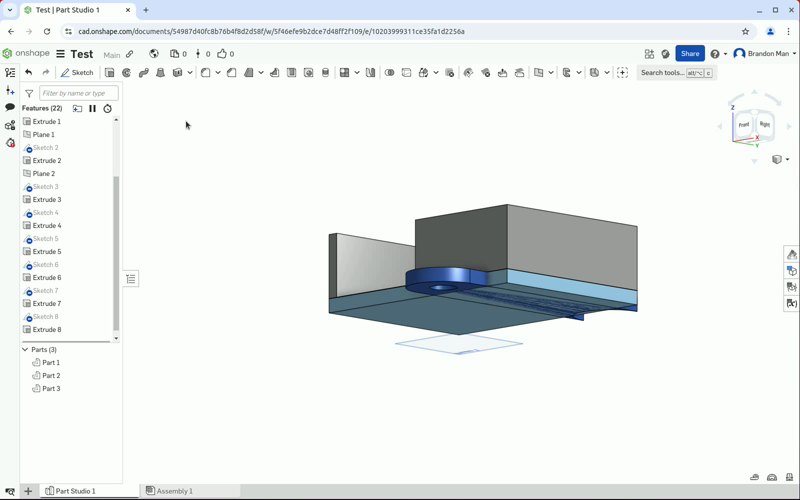
key(down, 3)
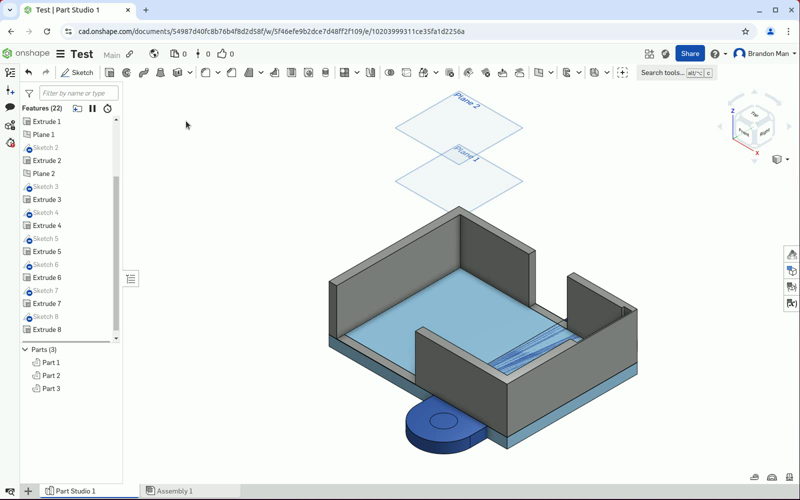
mouse_move(69, 111)
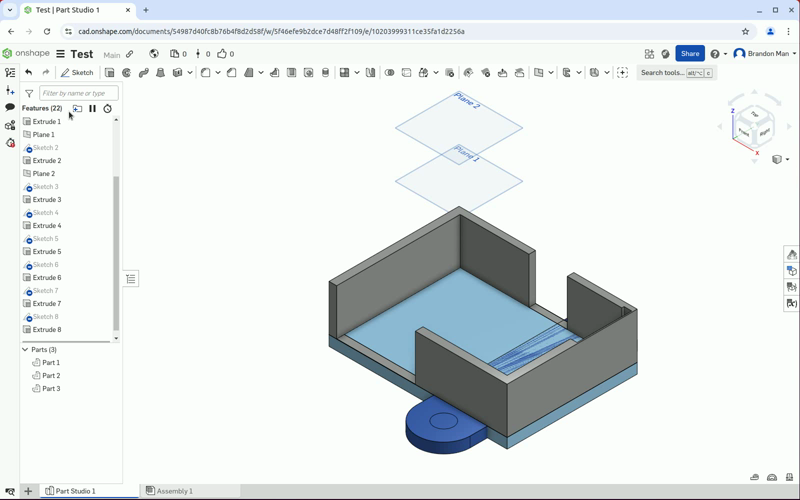
click(69, 111)